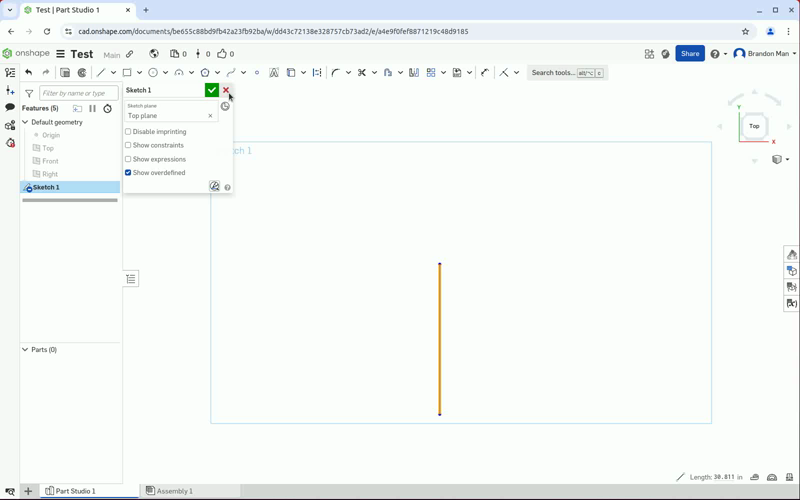
key(shift+h)
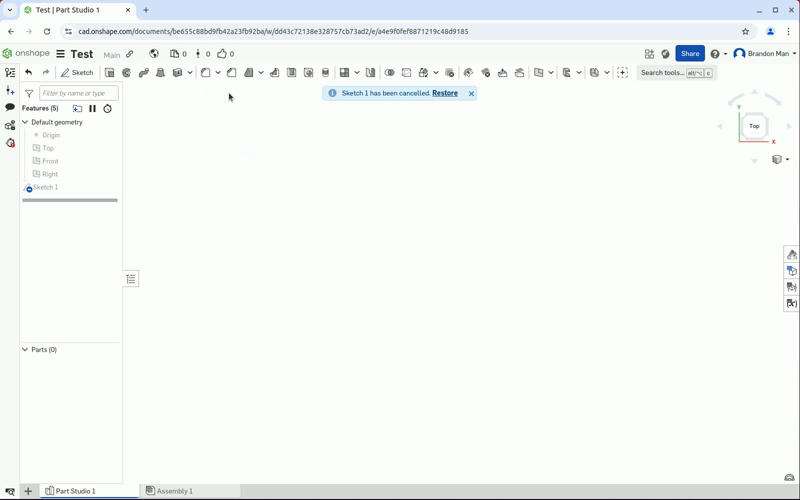
mouse_move(73, 352)
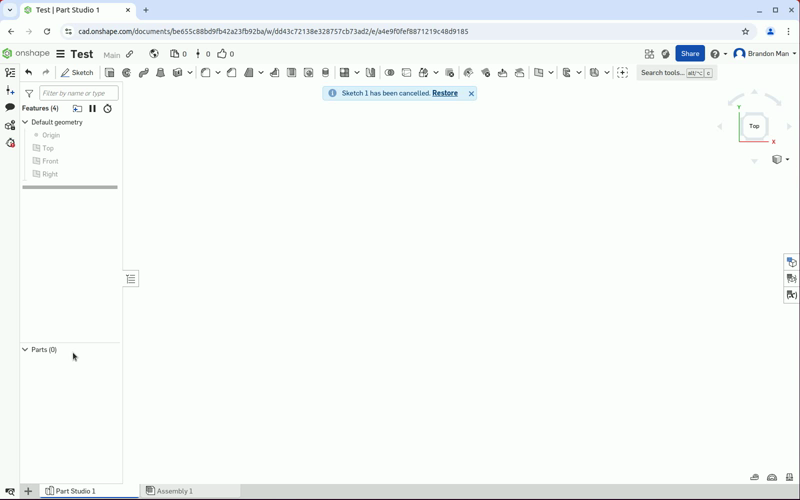
key(y)
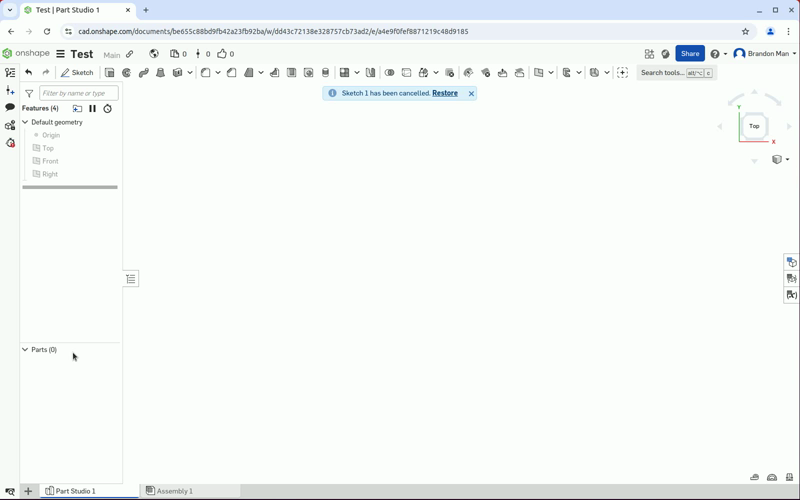
key(shift+p)
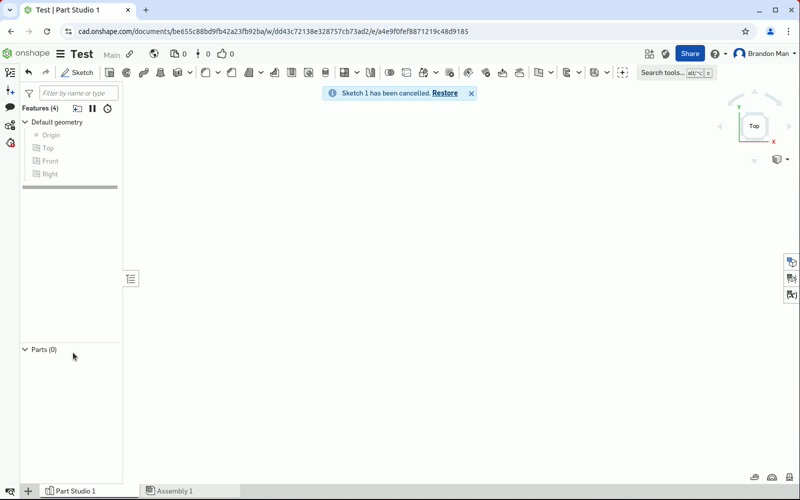
key(space)
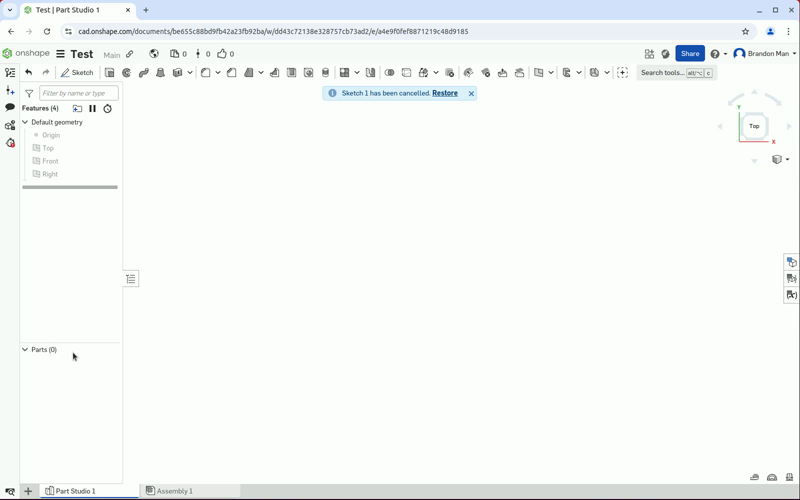
key_down(shift)
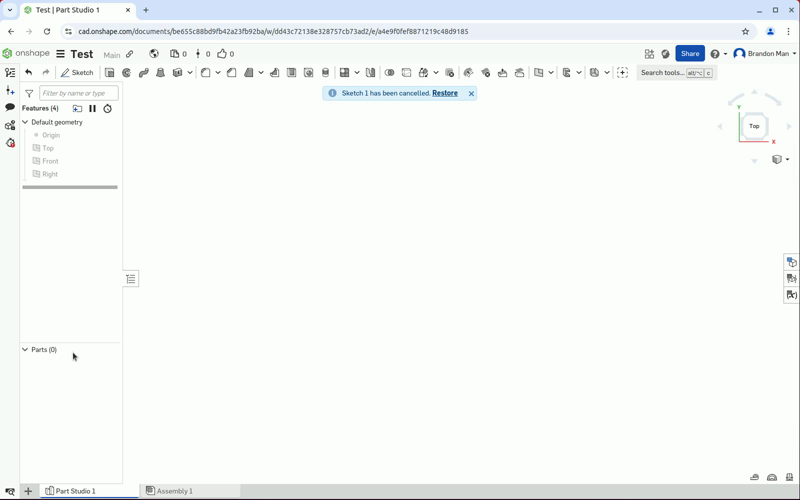
key(up)
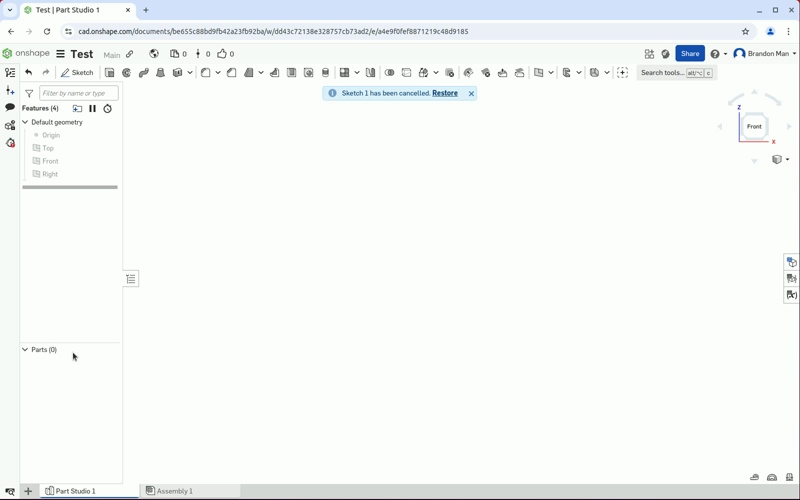
key_up(shift)
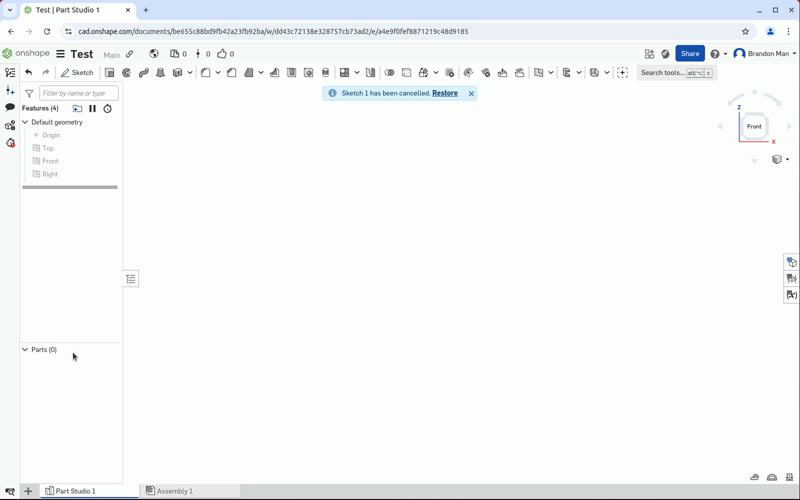
mouse_move(73, 352)
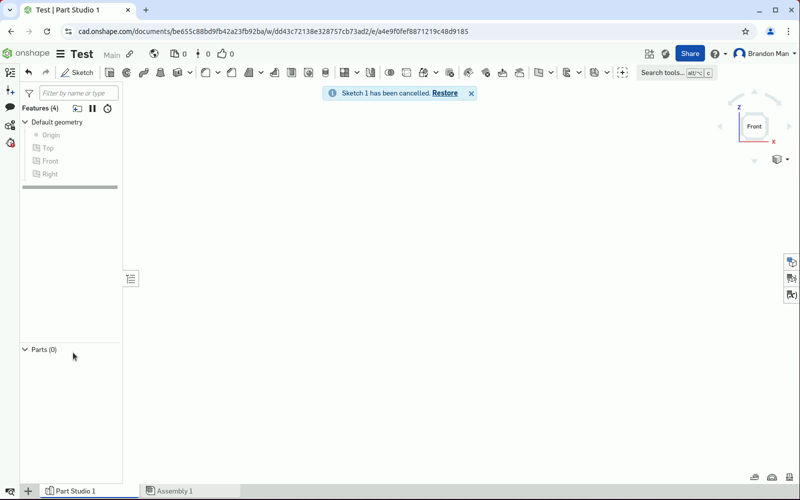
key(shift+y)
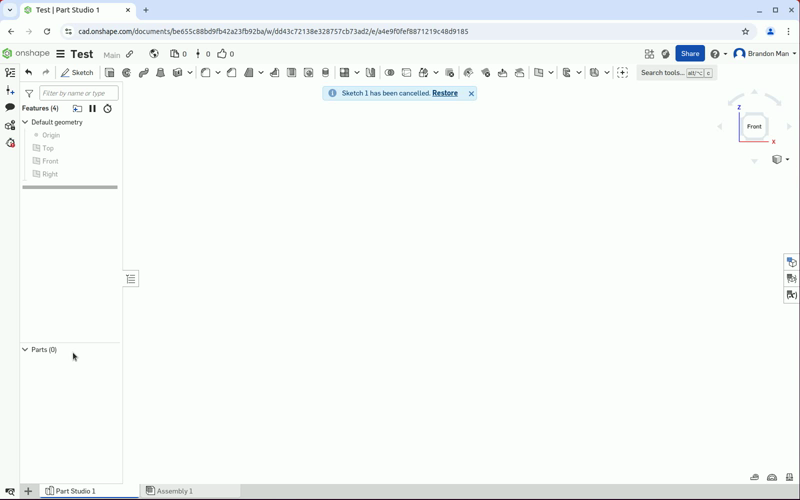
key(shift+s)
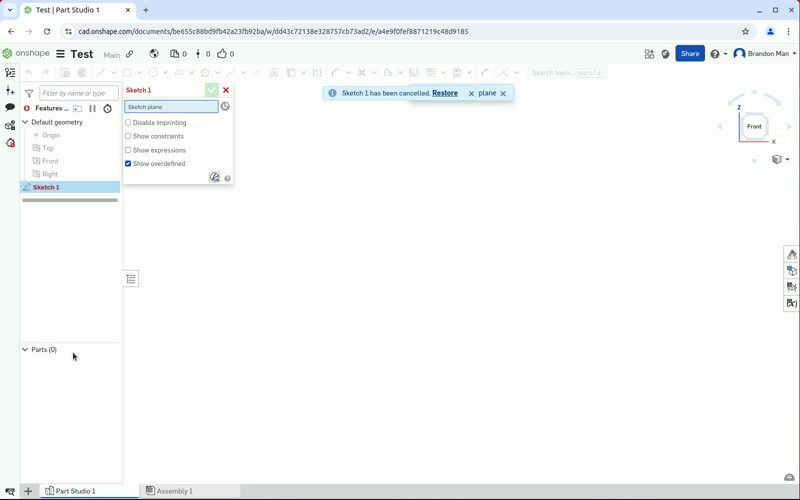
mouse_move(73, 163)
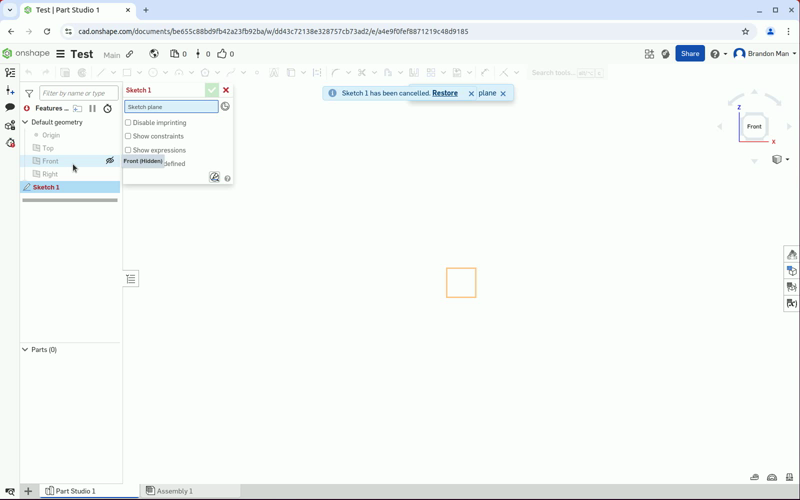
click(73, 163)
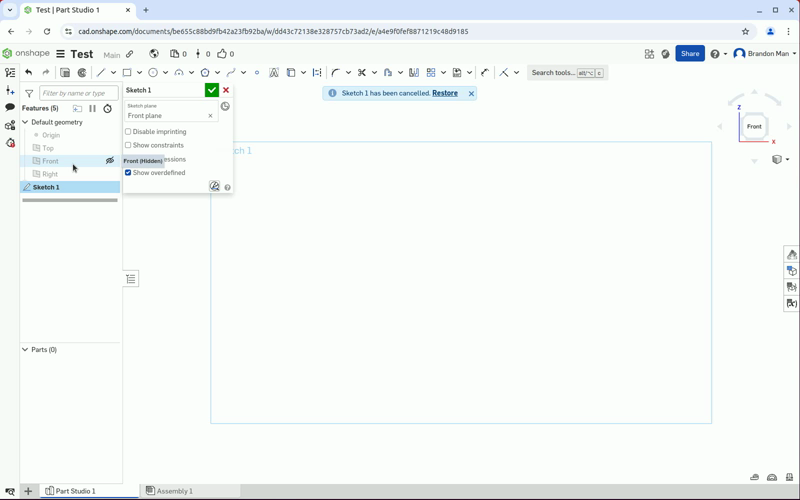
mouse_move(73, 352)
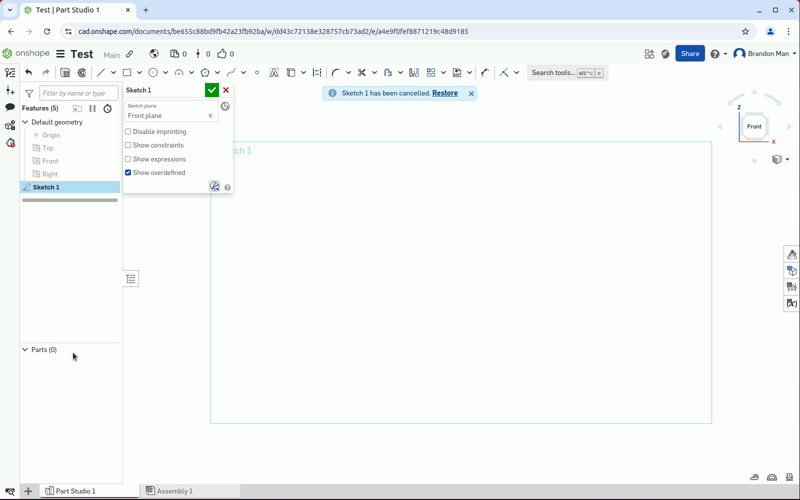
key(y)
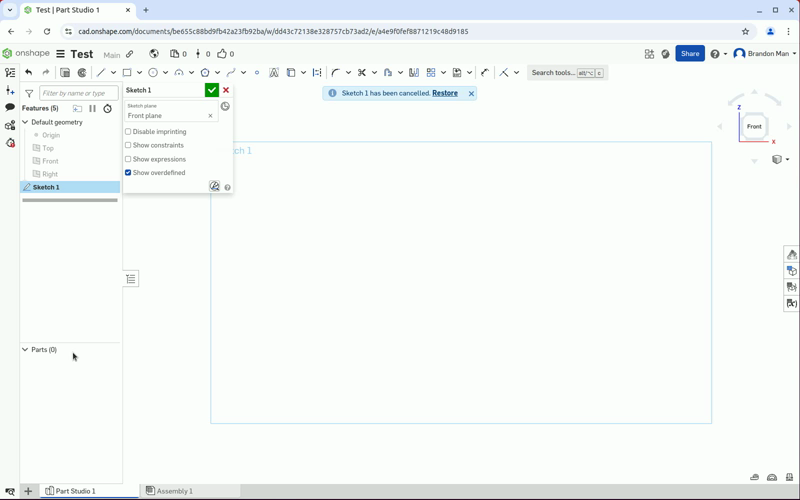
key(l)
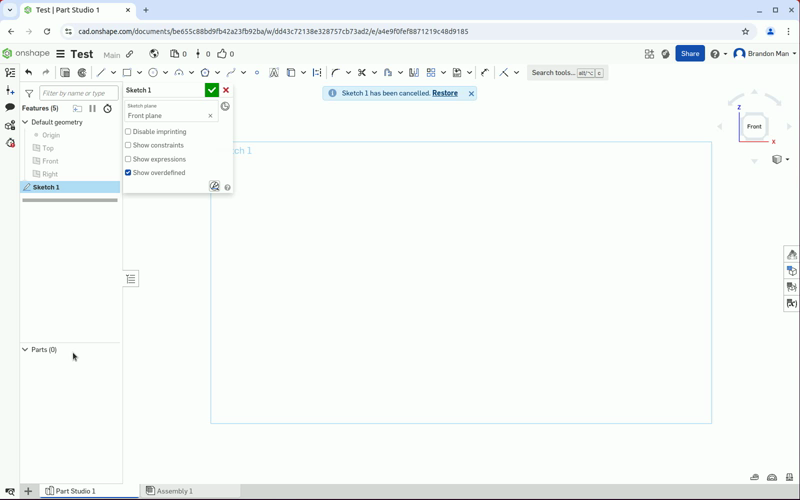
key_down(shift)
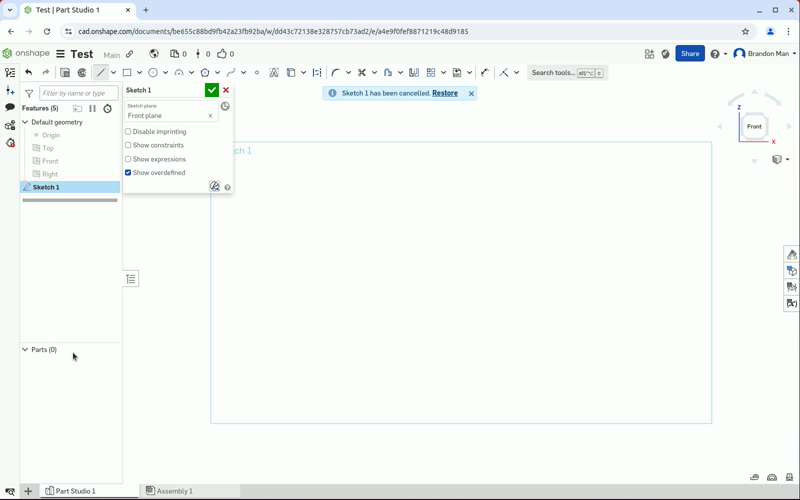
mouse_move(445, 281)
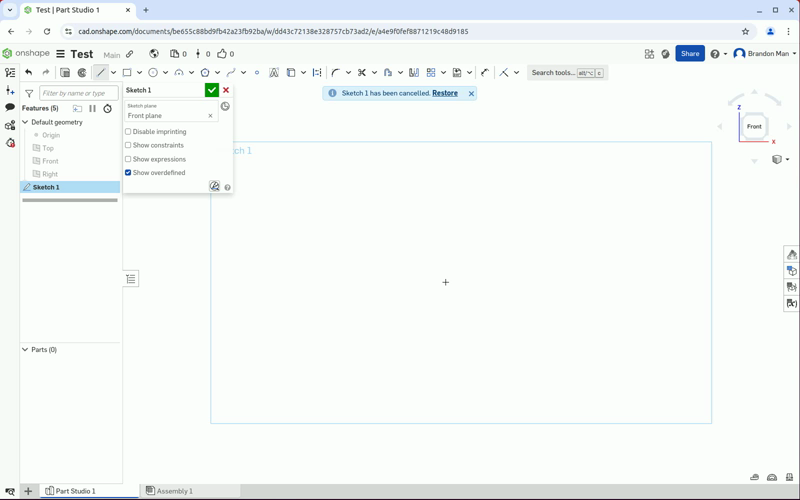
click(445, 281)
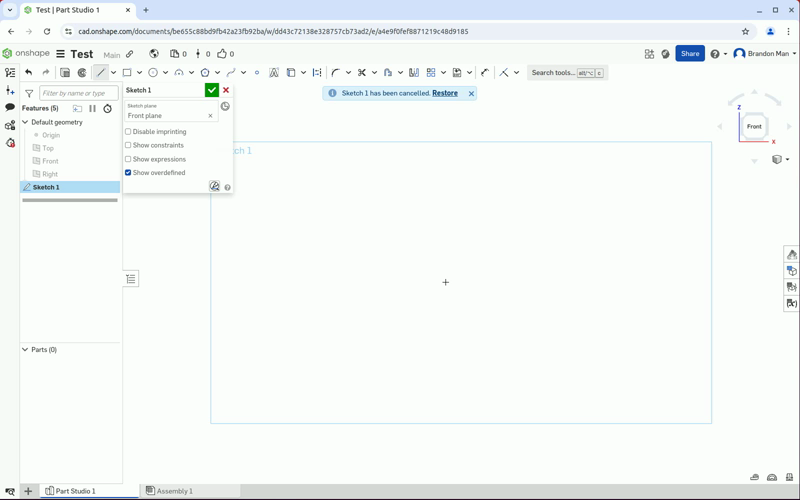
key_up(shift)
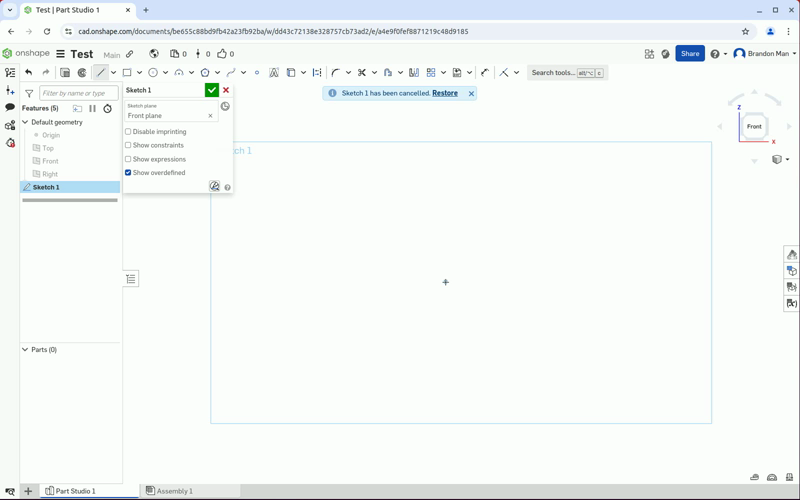
key_down(shift)
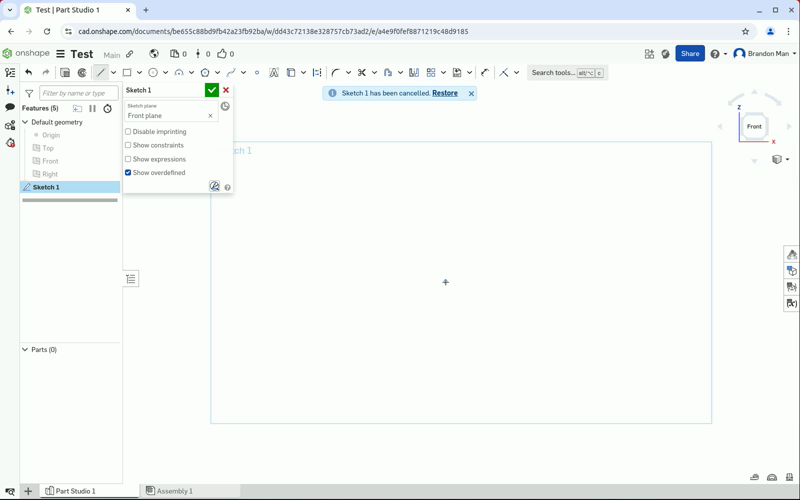
mouse_move(475, 281)
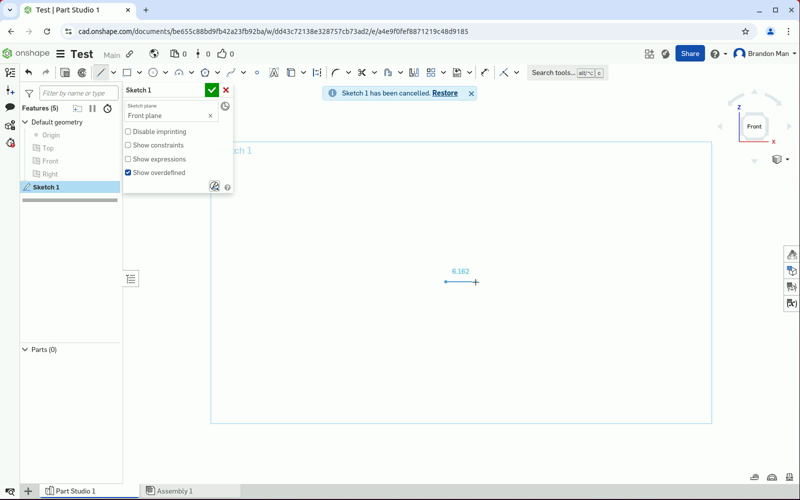
mouse_move(476, 281)
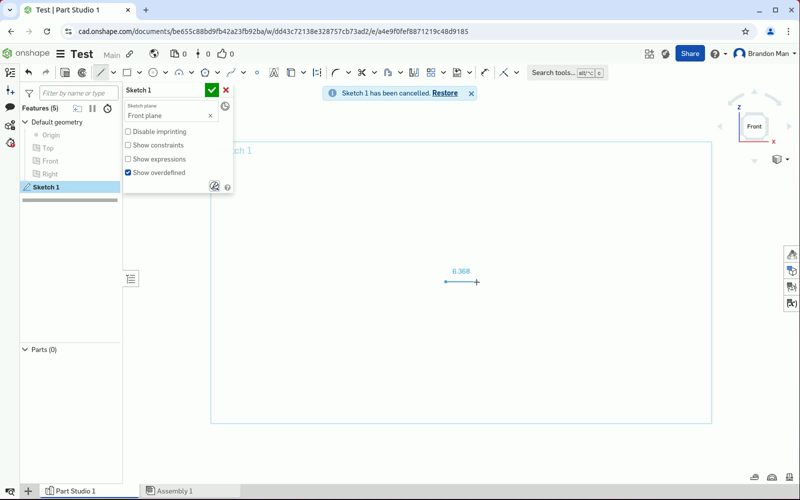
click(476, 281)
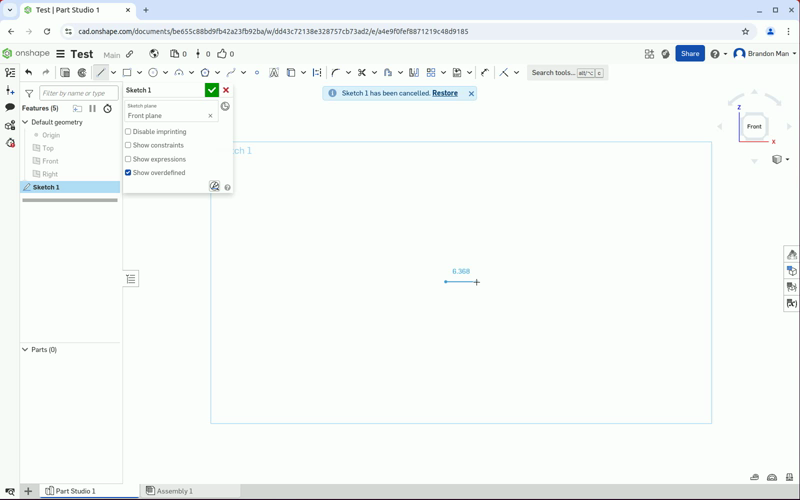
key_up(shift)
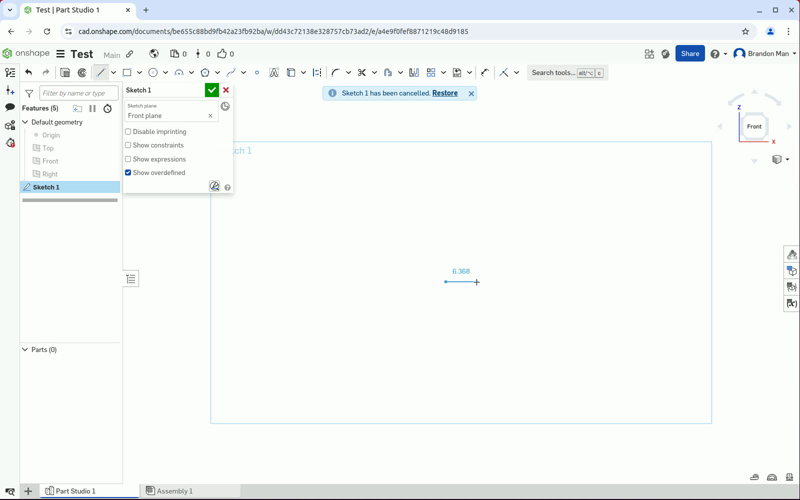
key_down(shift)
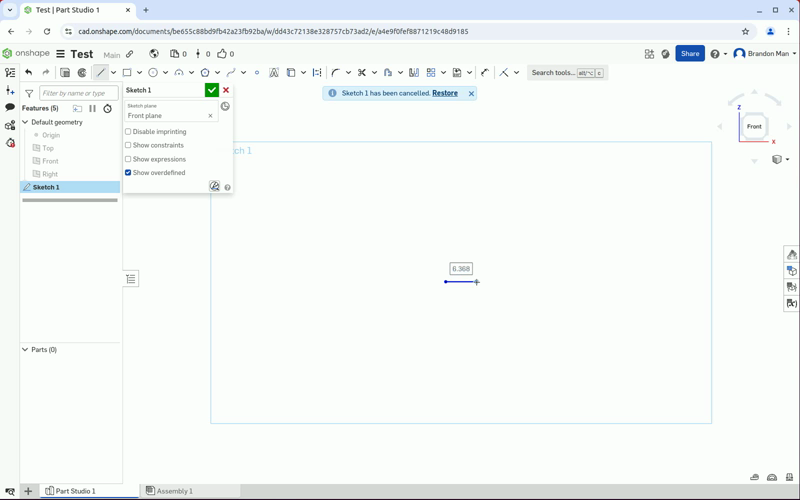
mouse_move(506, 281)
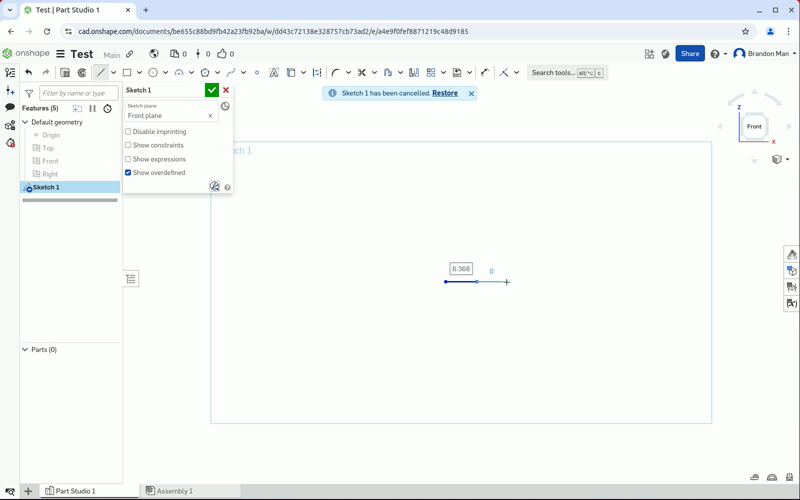
mouse_move(476, 241)
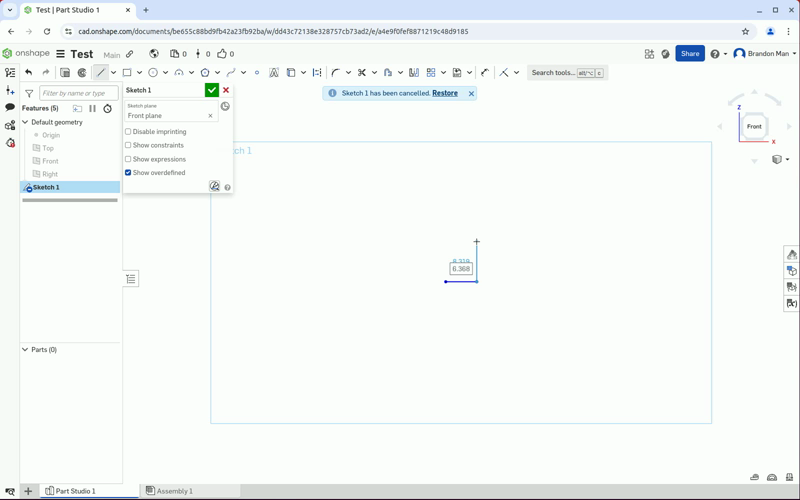
click(476, 241)
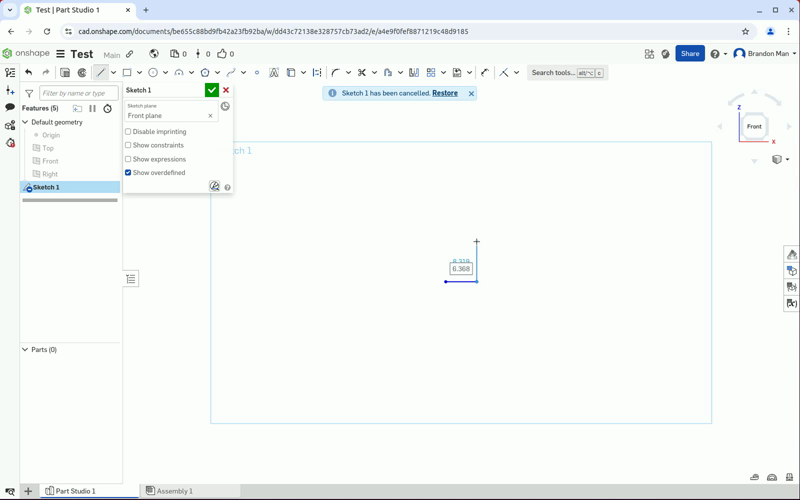
key_up(shift)
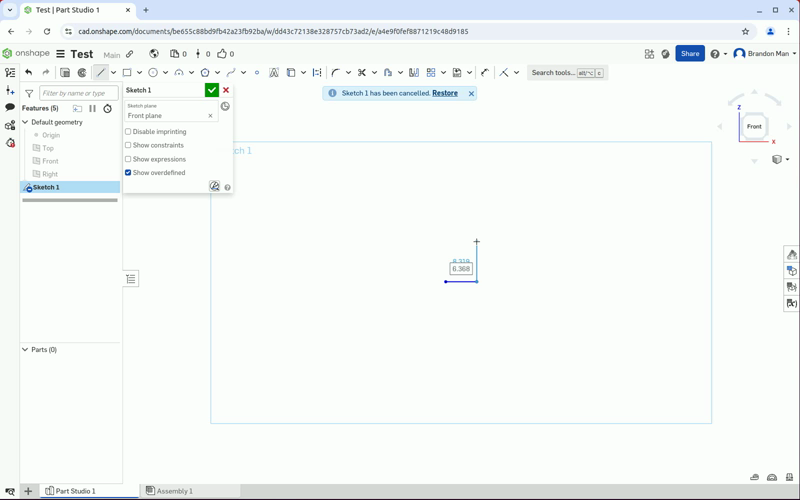
key_down(shift)
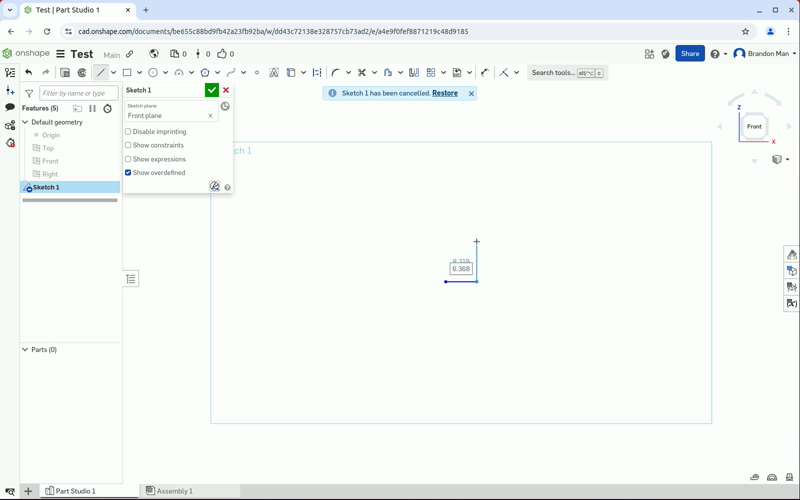
mouse_move(506, 241)
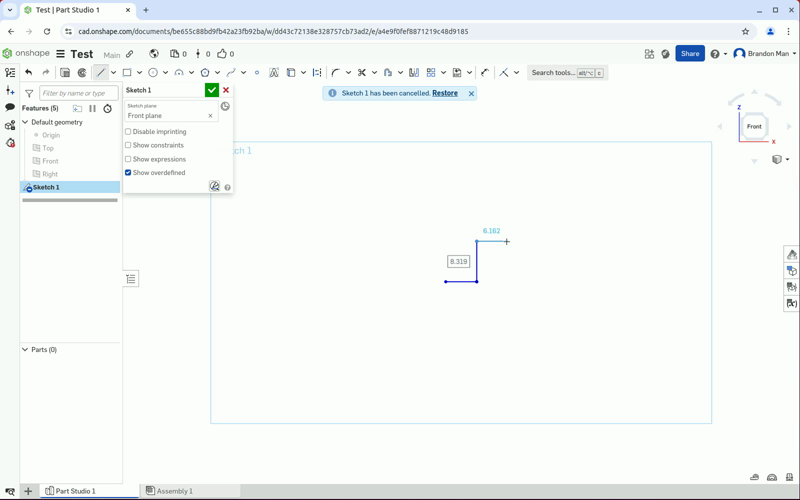
mouse_move(445, 241)
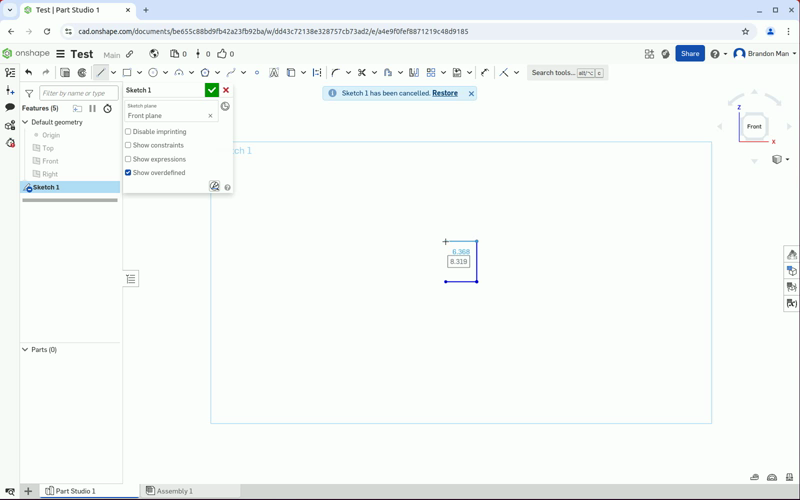
click(445, 241)
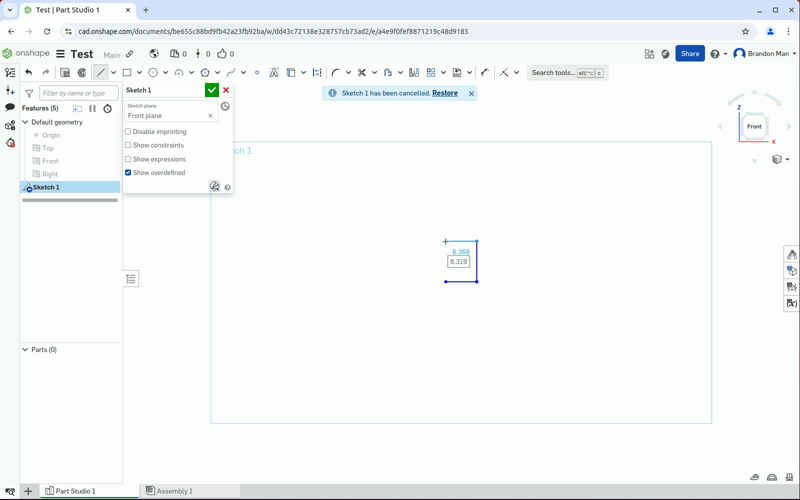
key_up(shift)
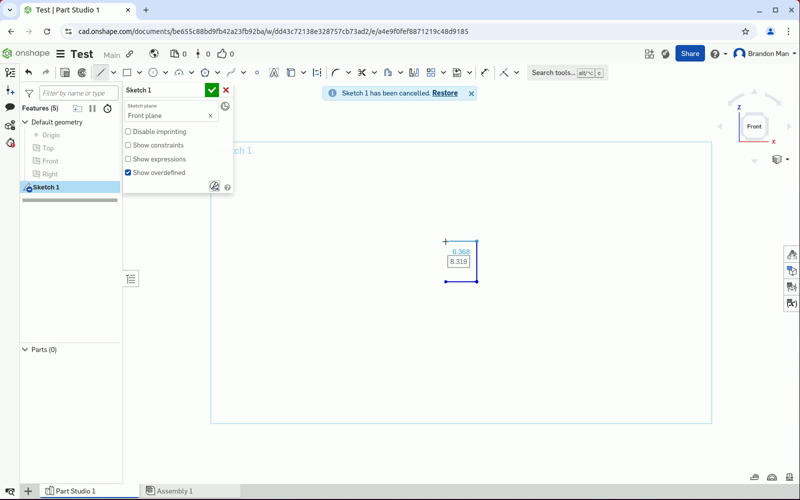
mouse_move(475, 241)
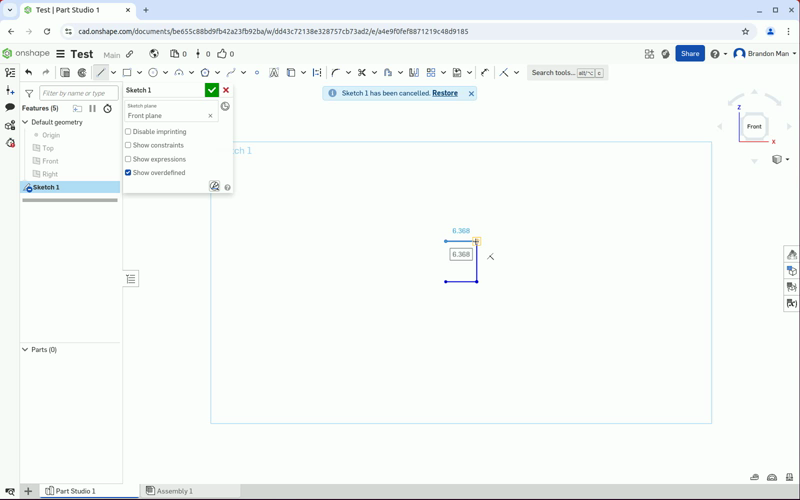
key_down(shift)
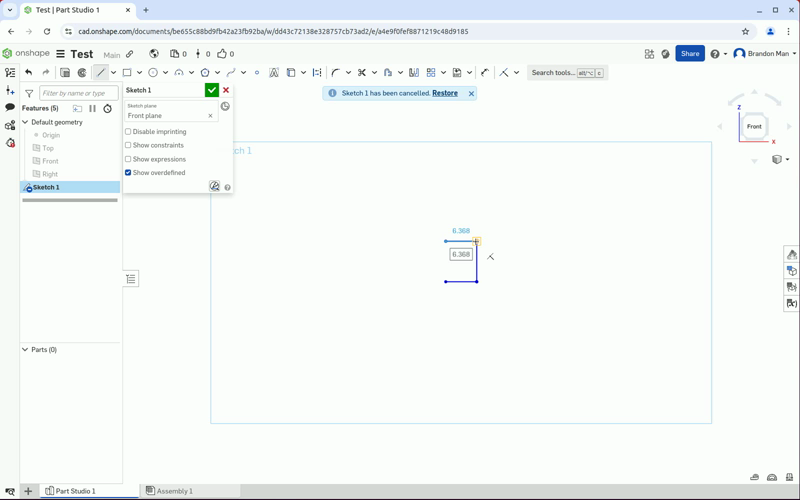
mouse_move(445, 281)
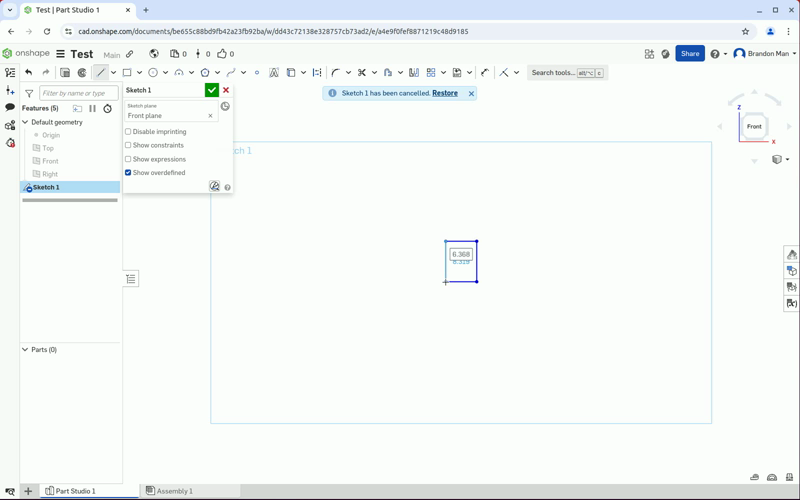
key_up(shift)
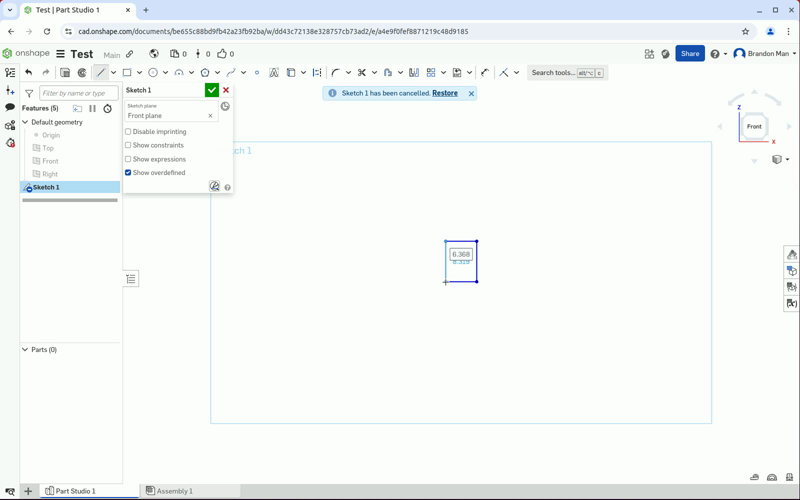
click(445, 281)
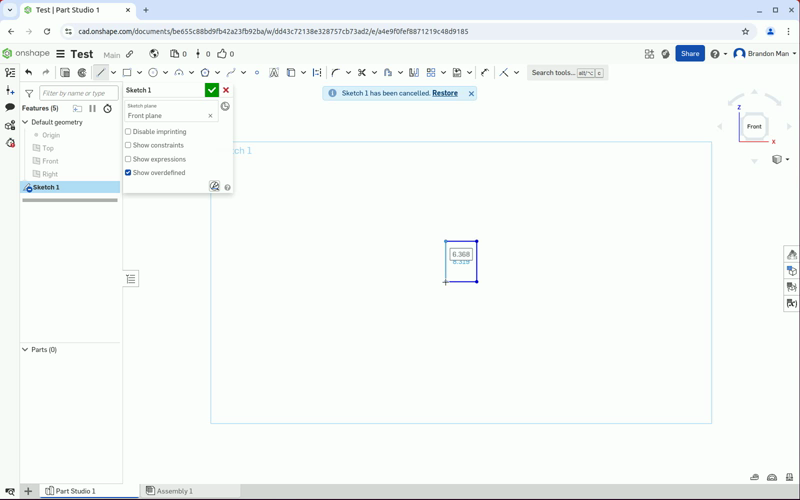
key(esc)
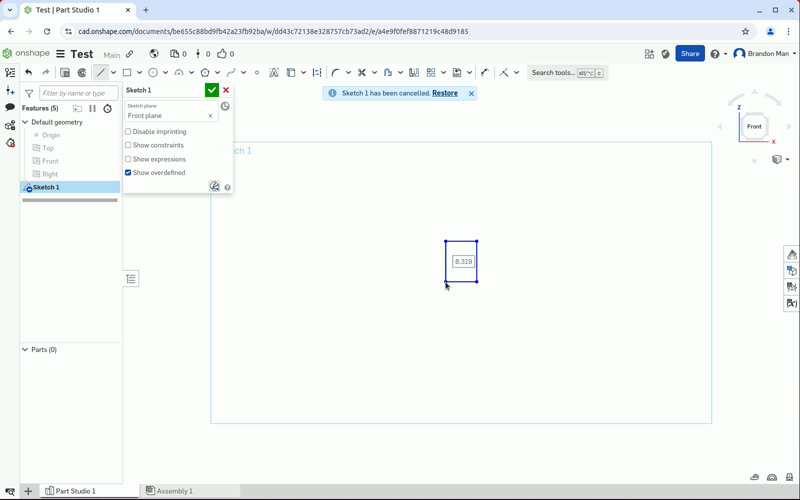
mouse_move(456, 269)
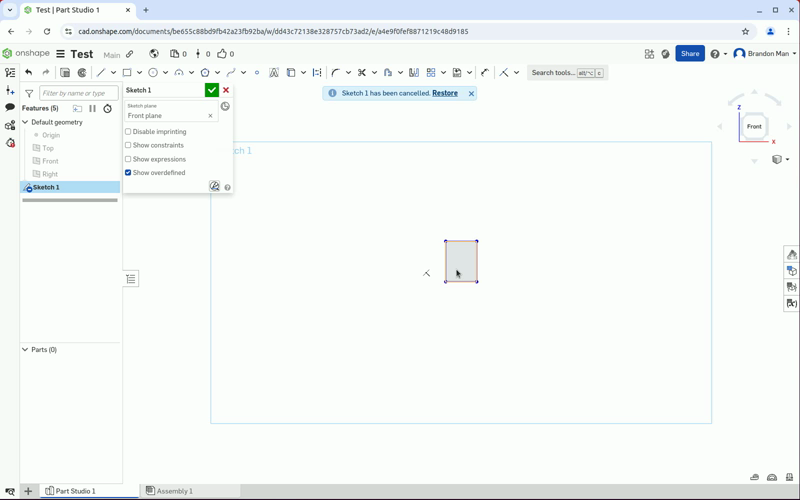
scroll(6)
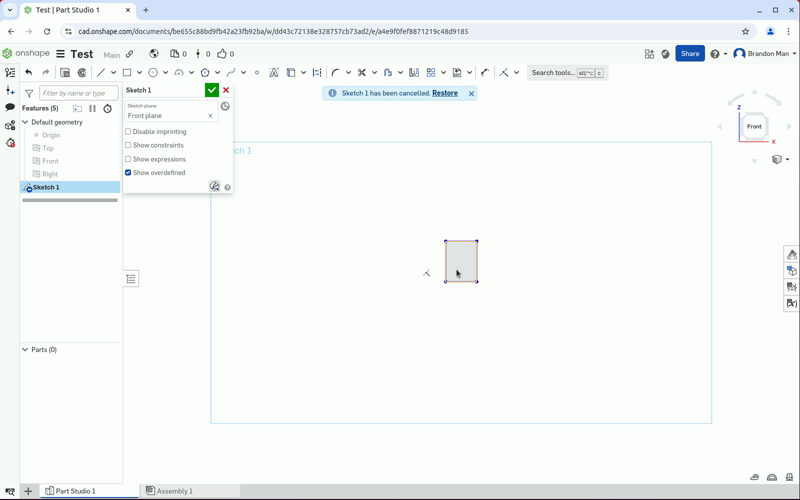
scroll(6)
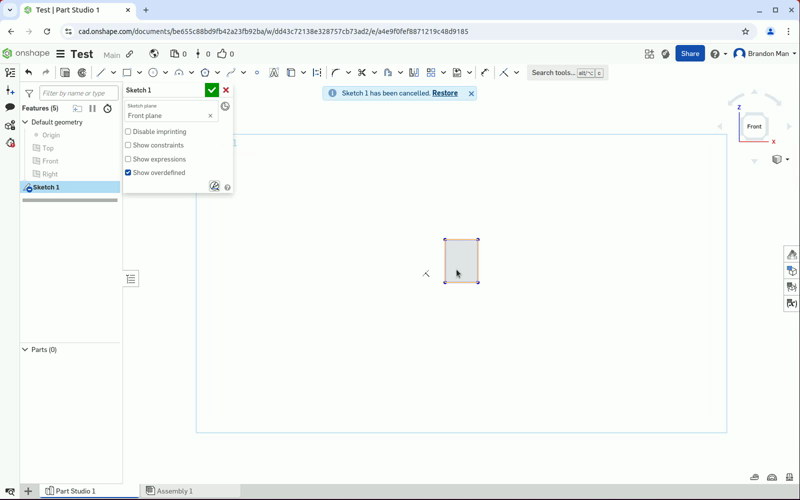
scroll(6)
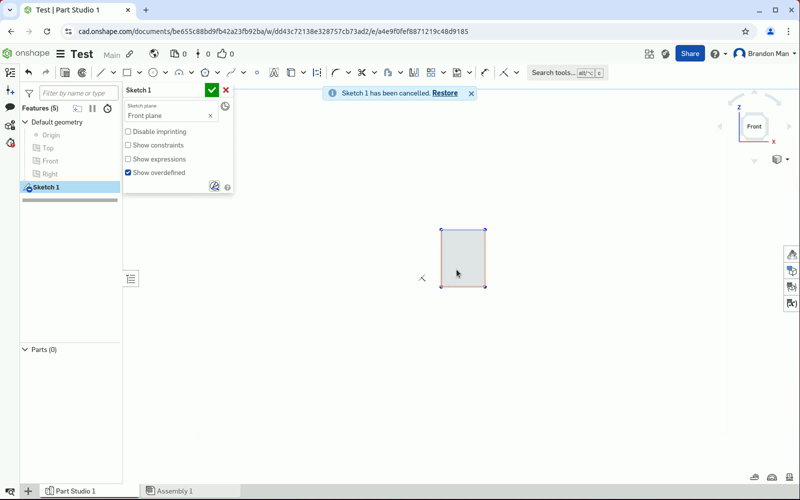
scroll(6)
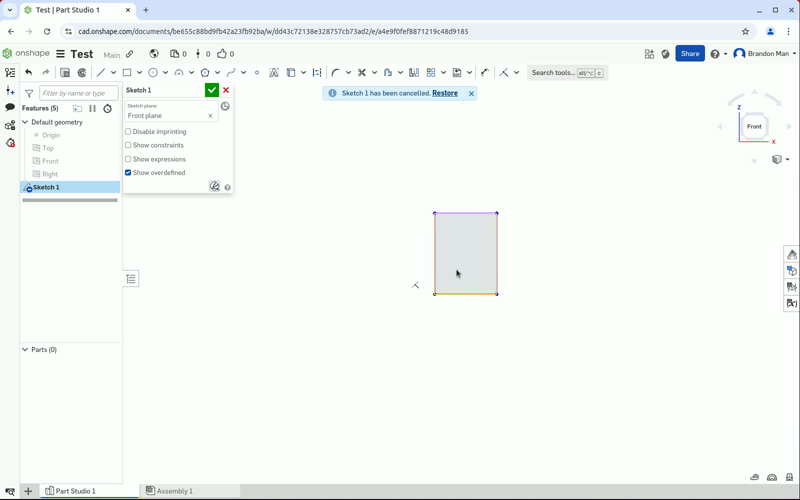
scroll(6)
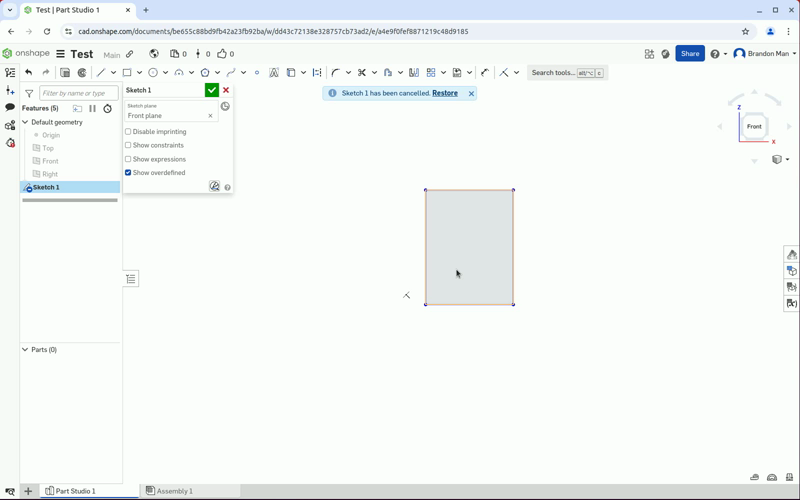
scroll(6)
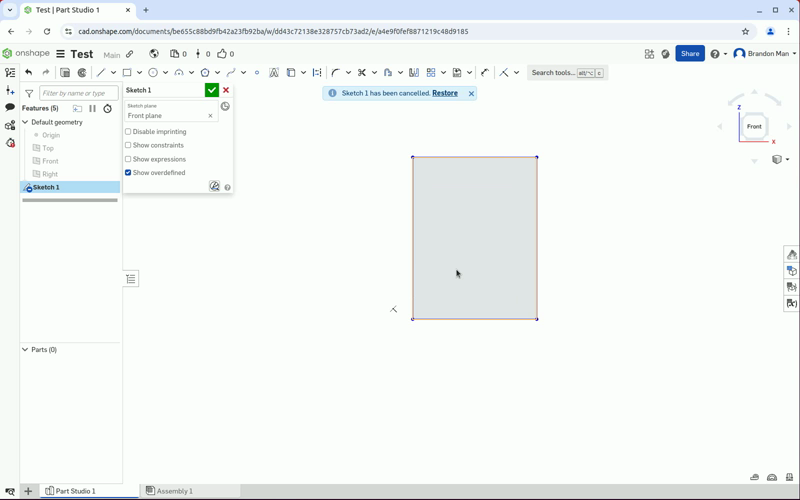
scroll(6)
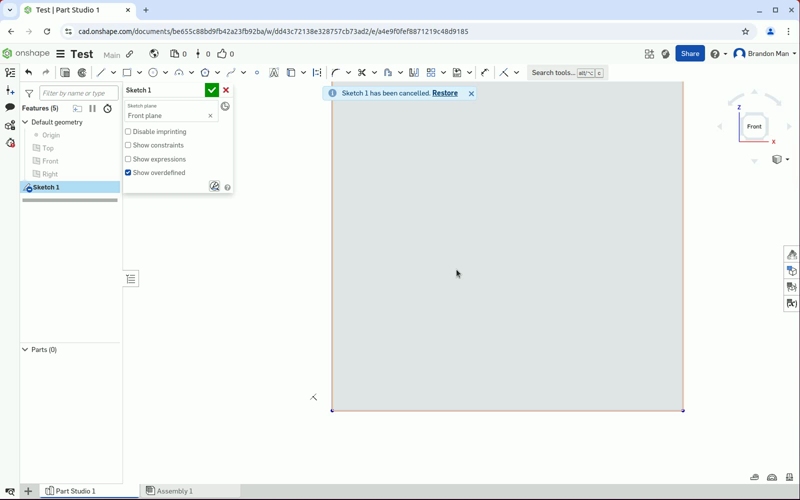
click(456, 269)
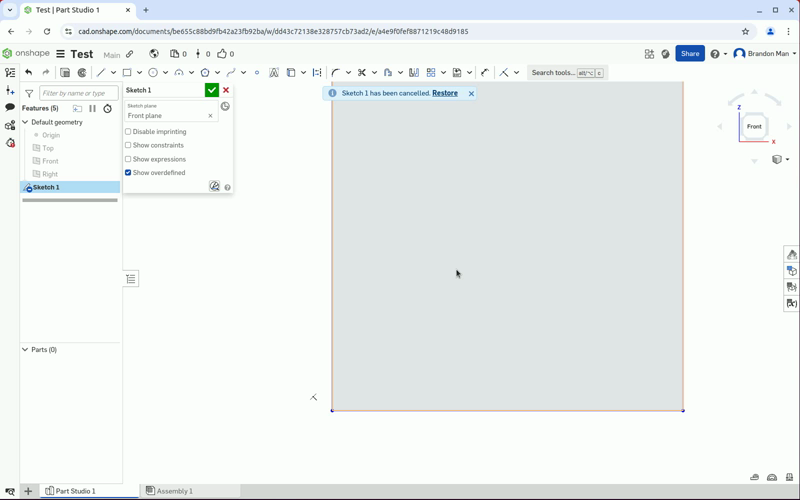
scroll(-6)
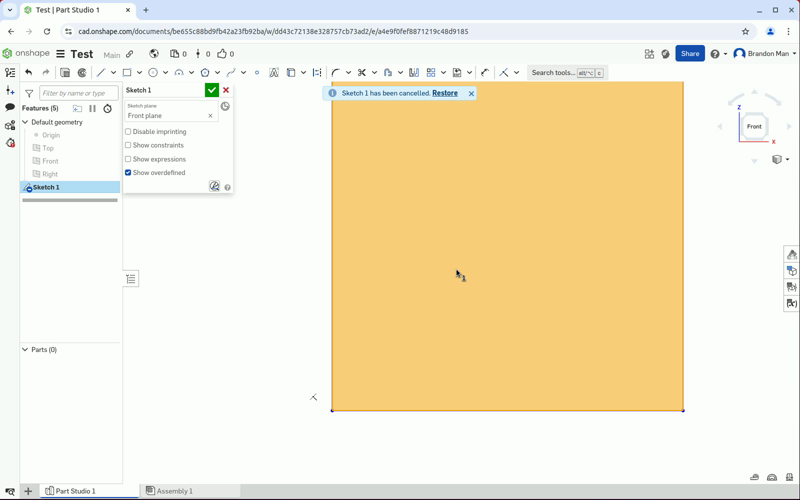
scroll(-6)
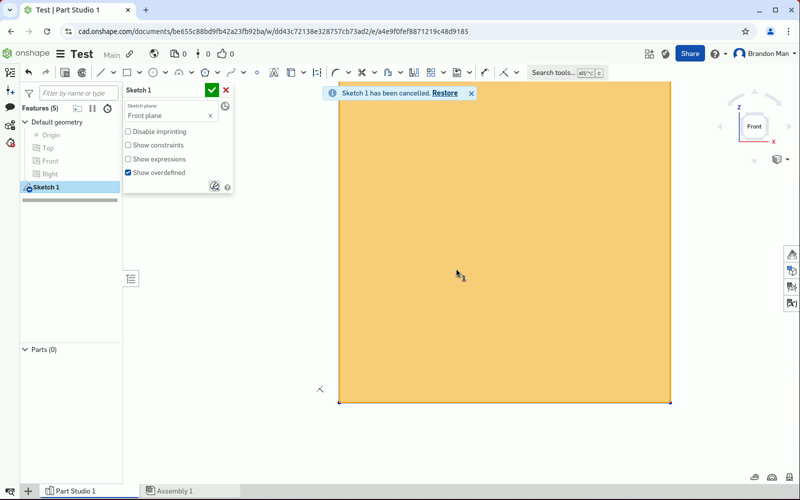
scroll(-6)
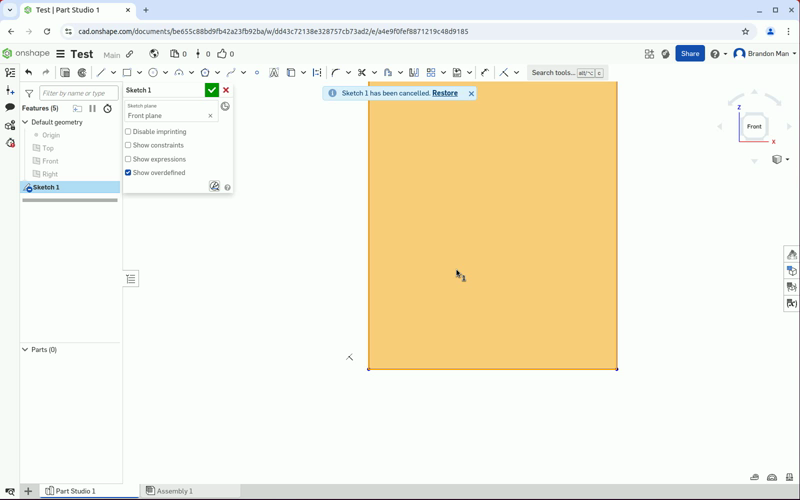
scroll(-6)
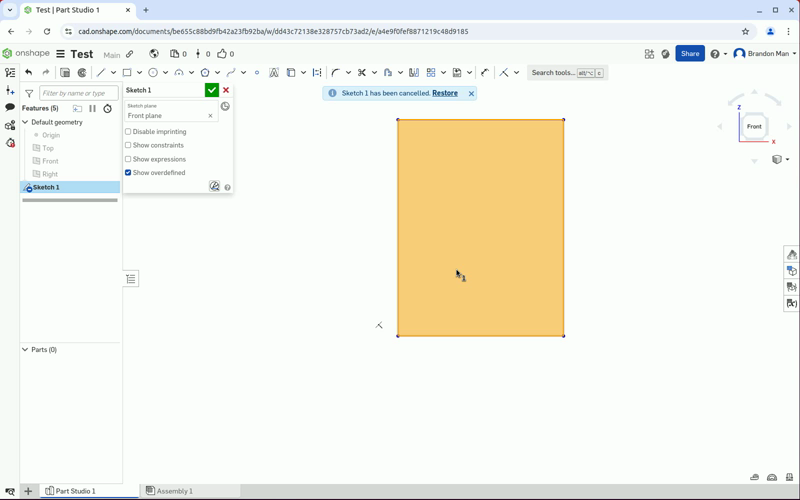
scroll(-6)
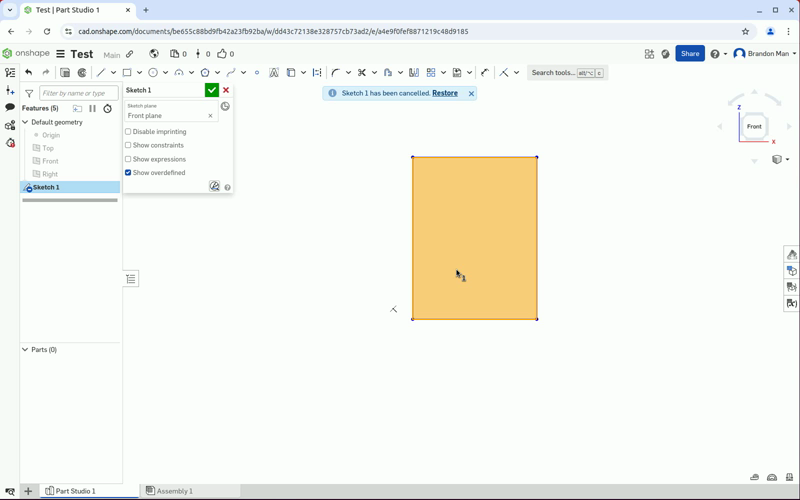
scroll(-6)
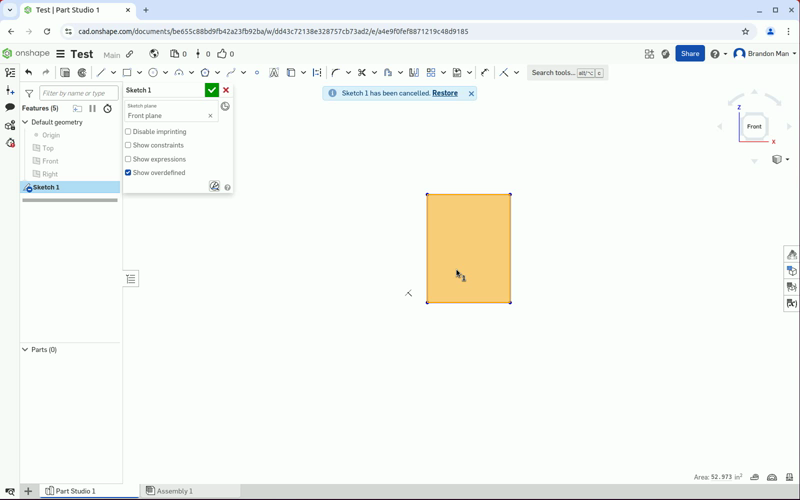
scroll(-6)
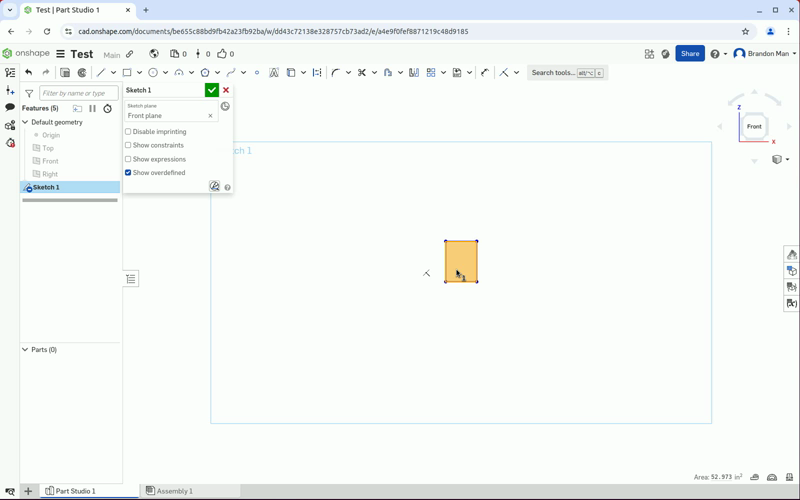
mouse_move(73, 352)
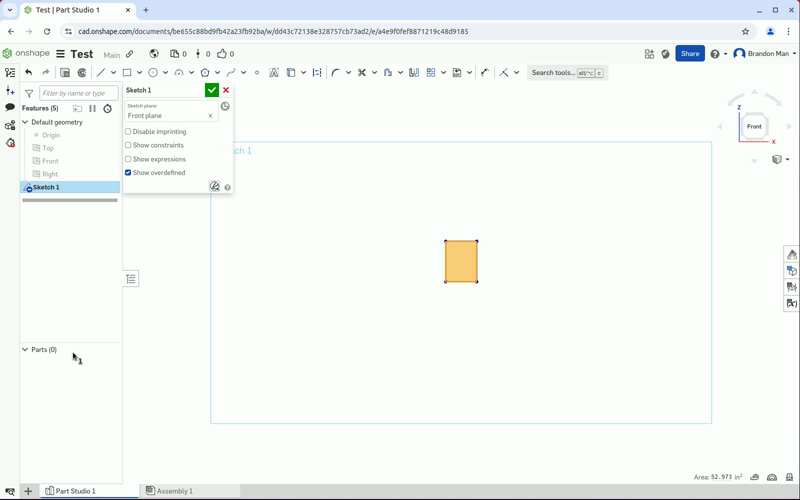
key(shift+y)
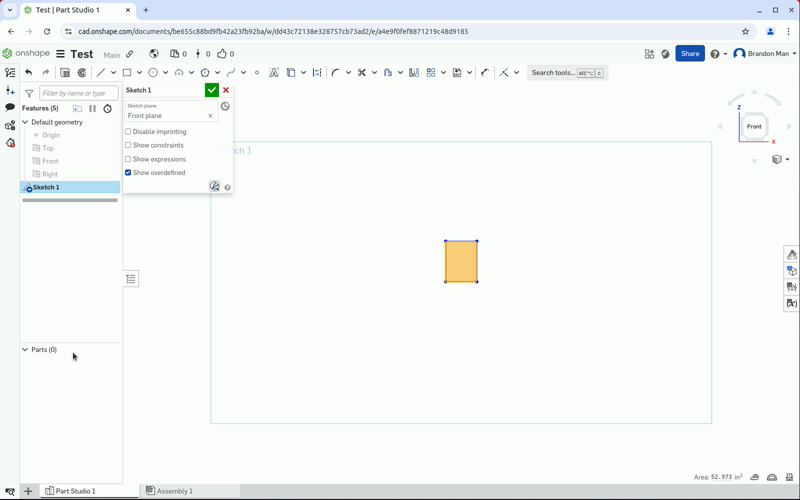
key(shift+e)
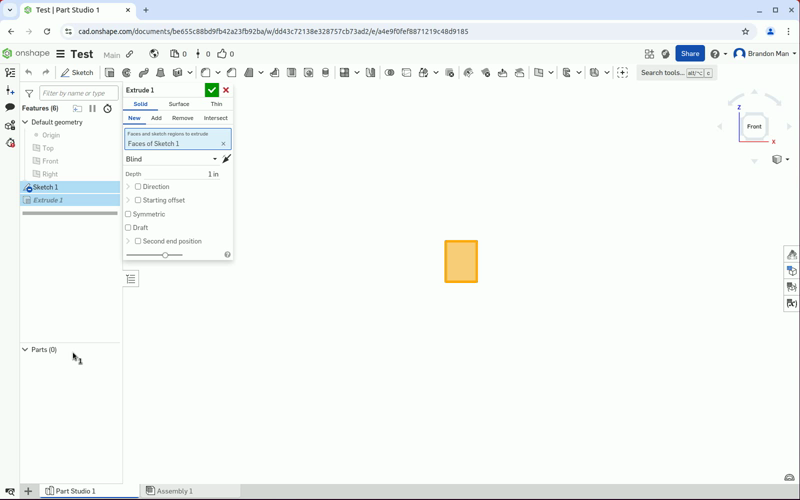
mouse_move(143, 106)
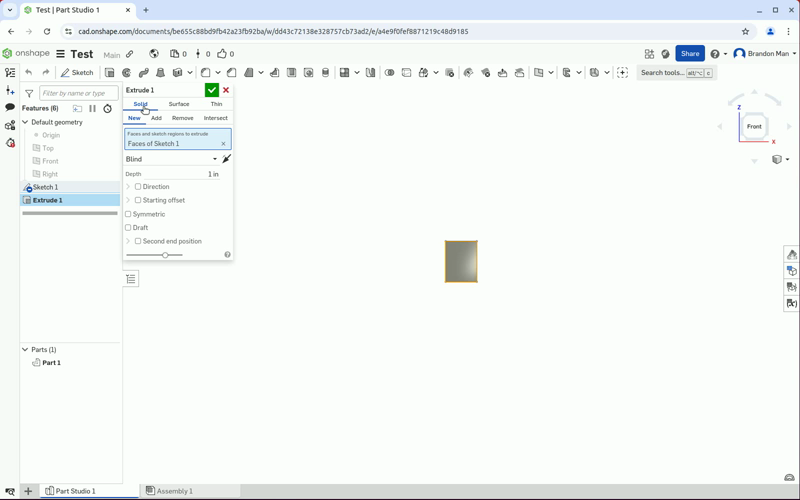
click(143, 106)
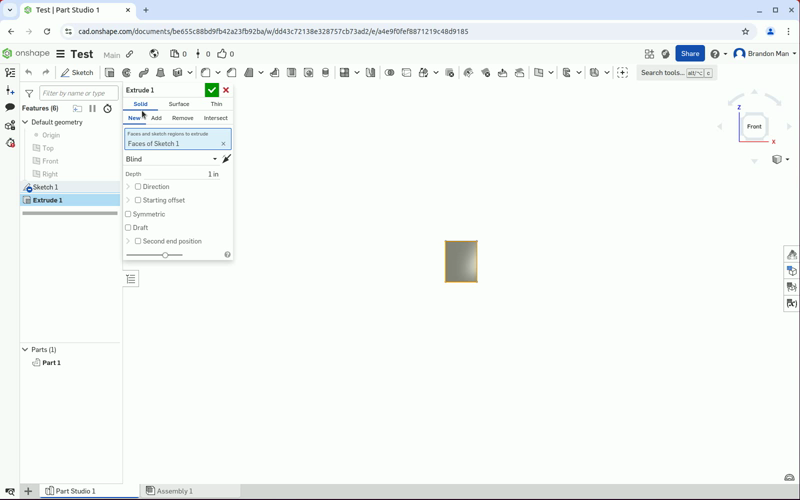
mouse_move(137, 120)
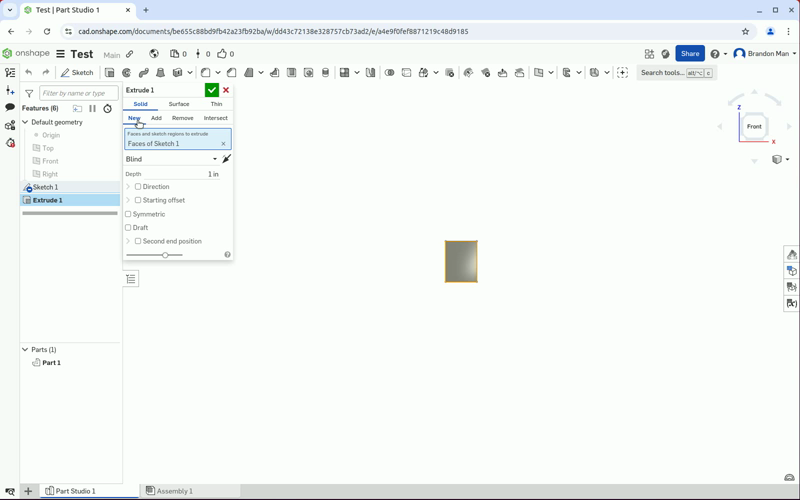
click(137, 120)
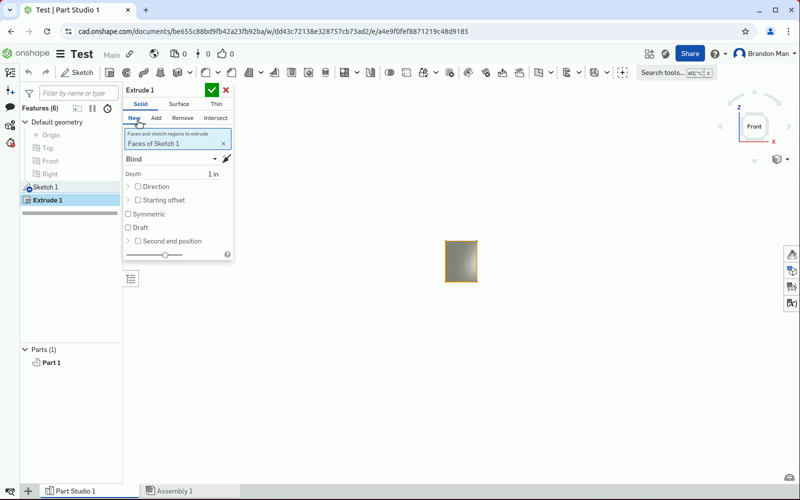
key(tab, 4)
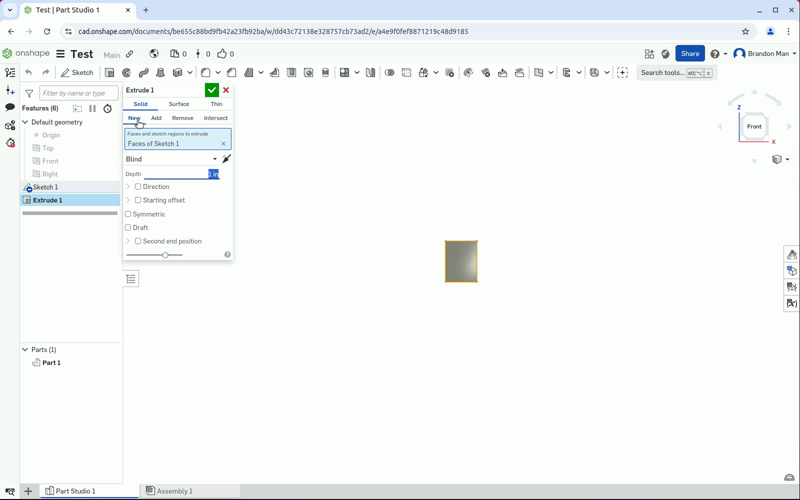
text(23.108)
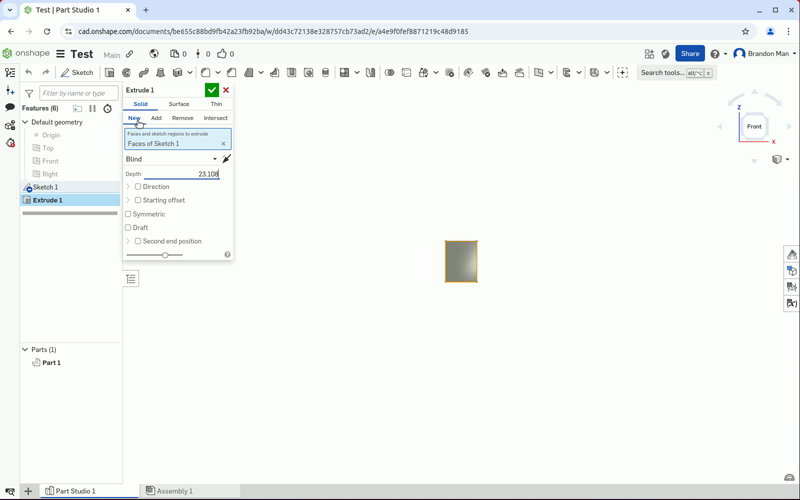
key(enter)
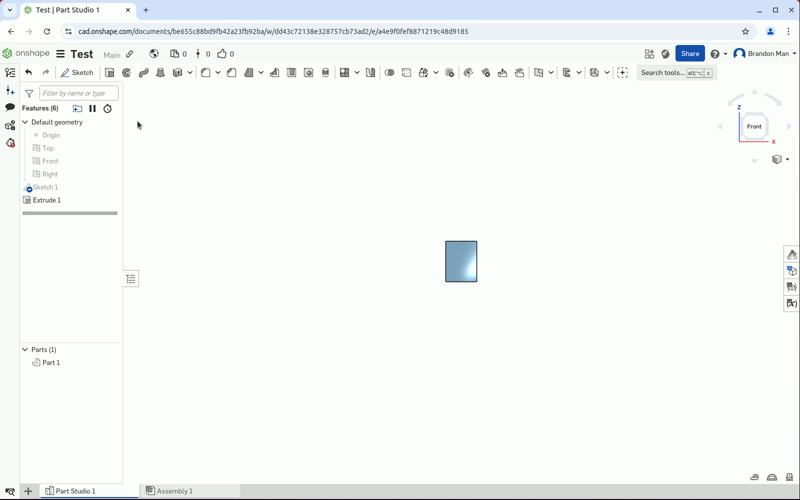
key(shift+h)
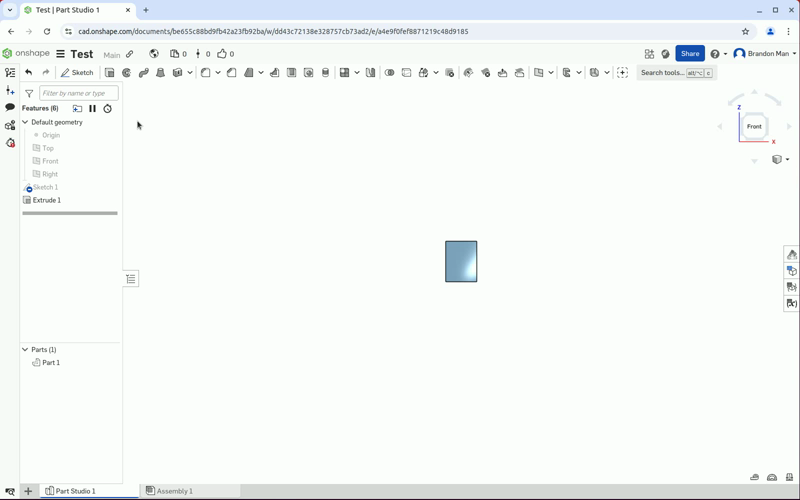
key(shift+h)
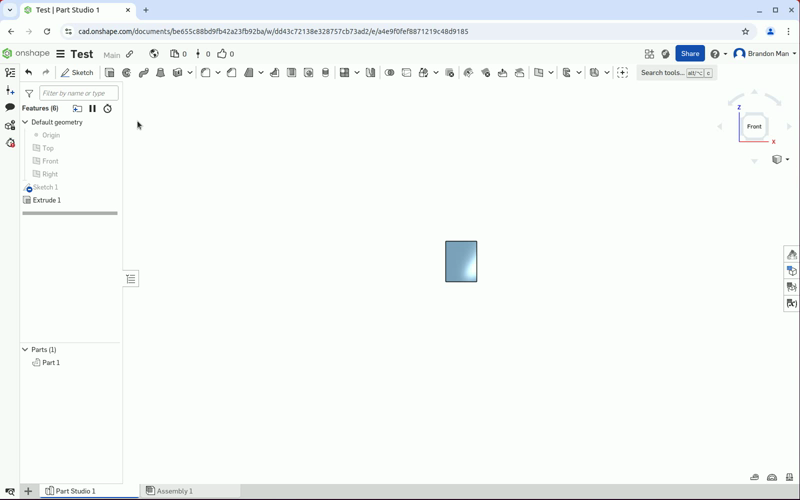
mouse_move(73, 189)
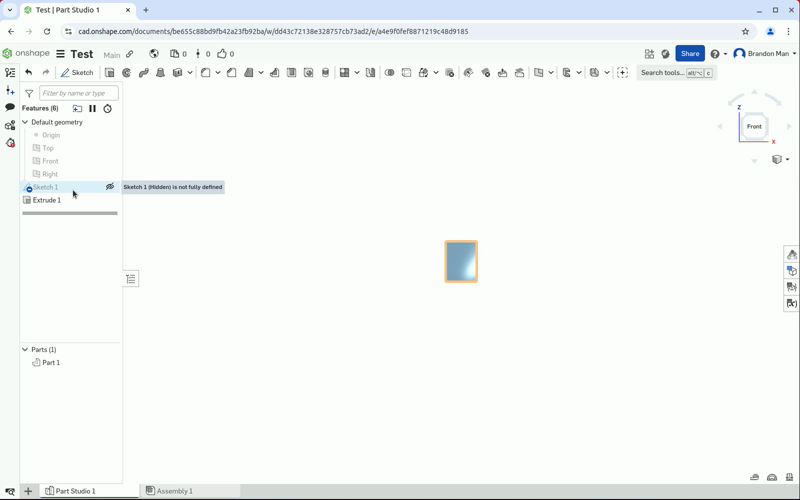
click(73, 189)
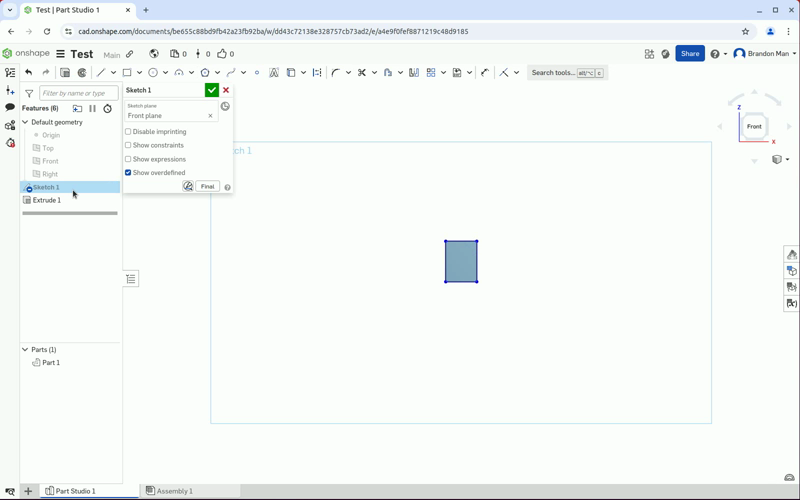
mouse_move(229, 92)
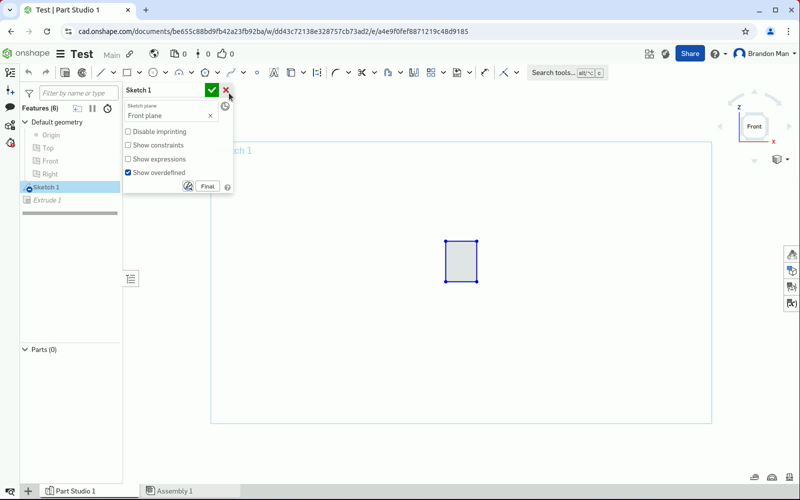
click(229, 92)
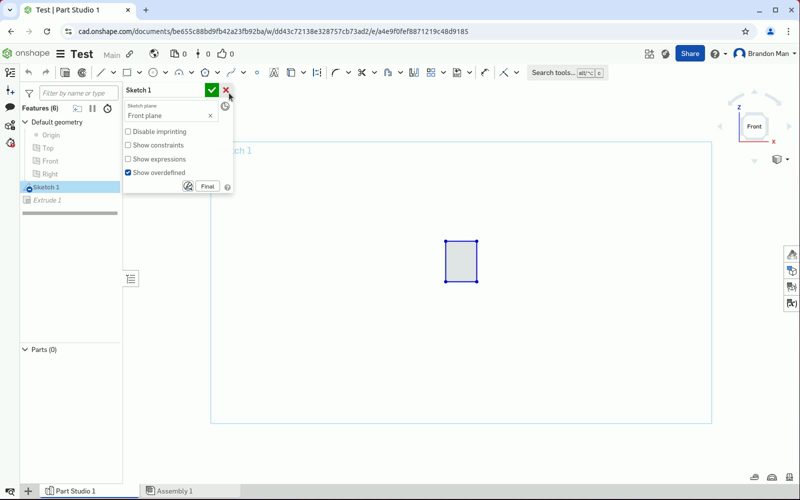
key(shift+s)
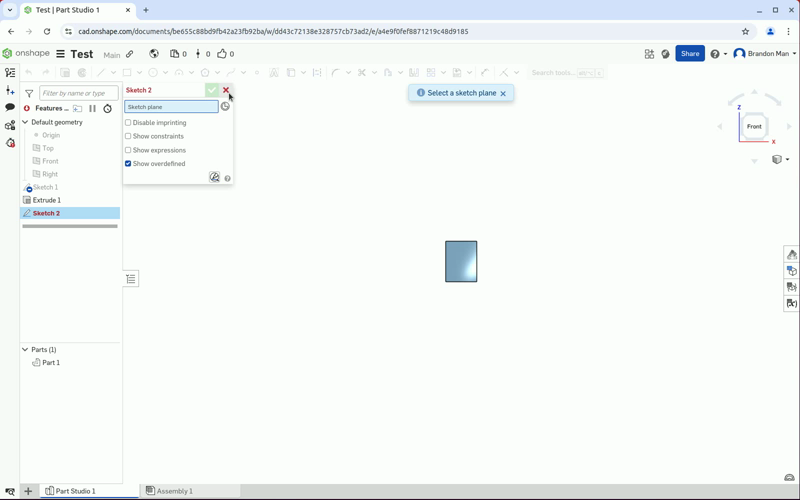
mouse_move(73, 163)
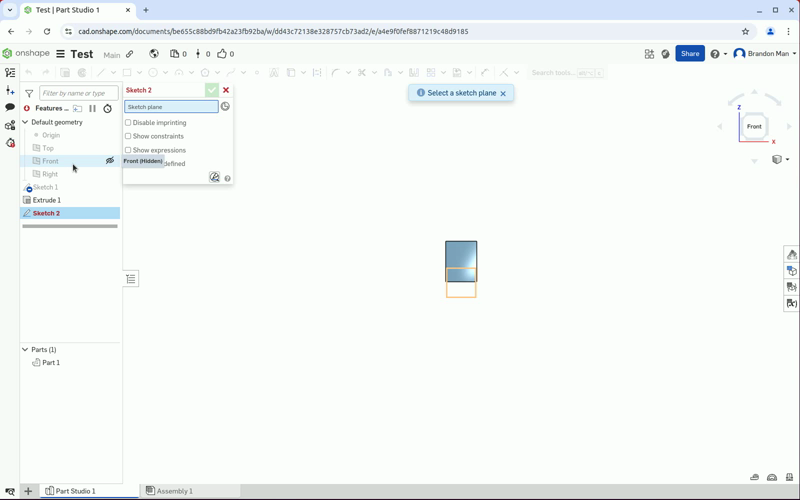
click(73, 163)
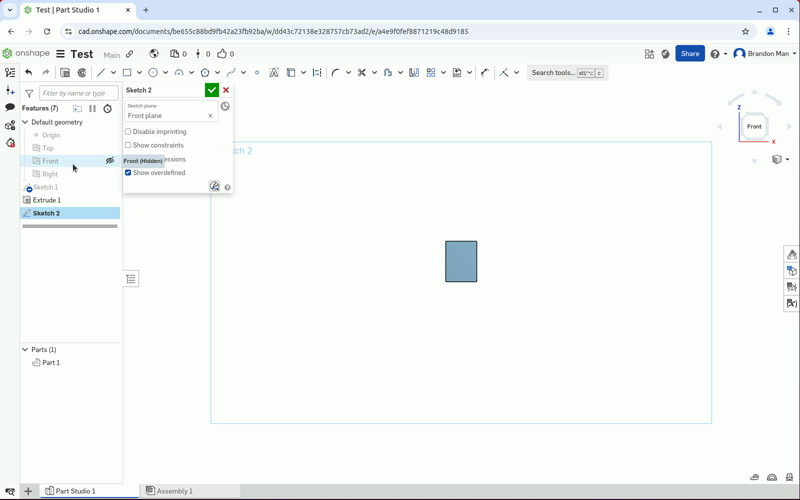
mouse_move(73, 352)
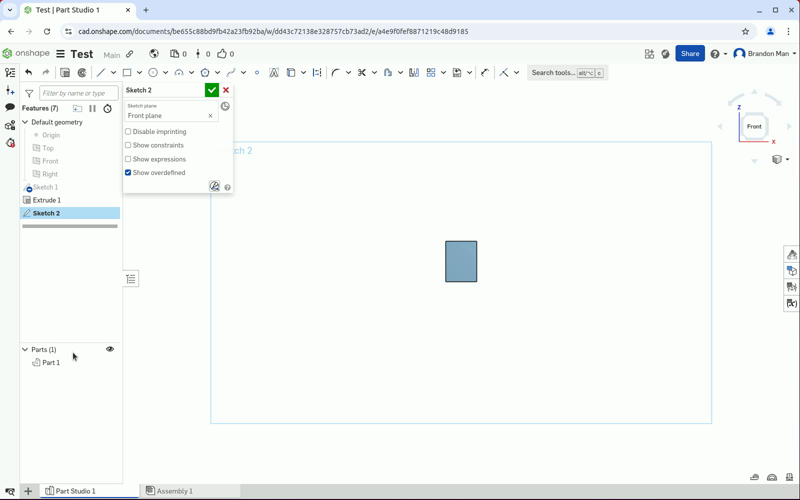
key(y)
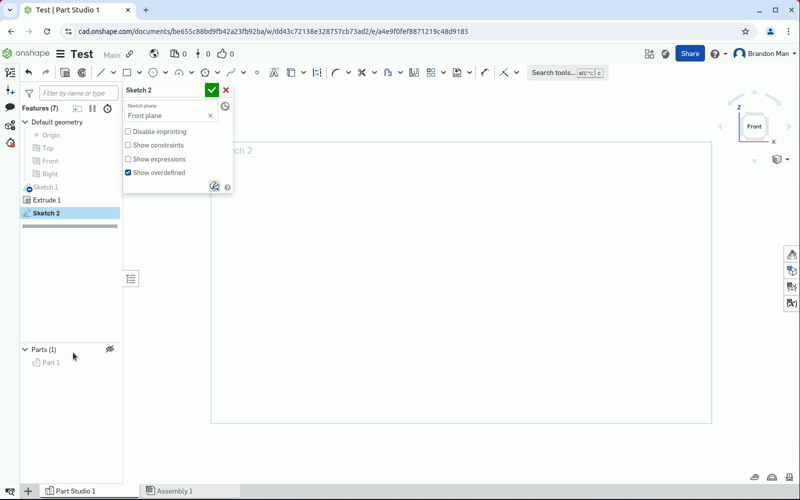
key(l)
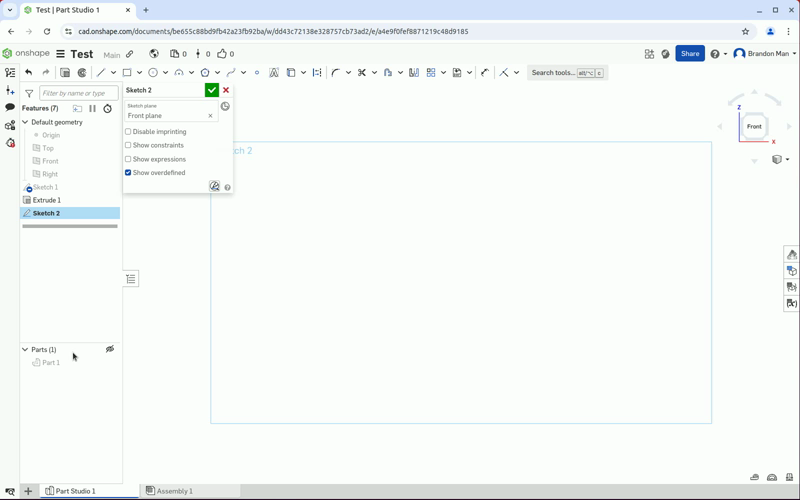
key_down(shift)
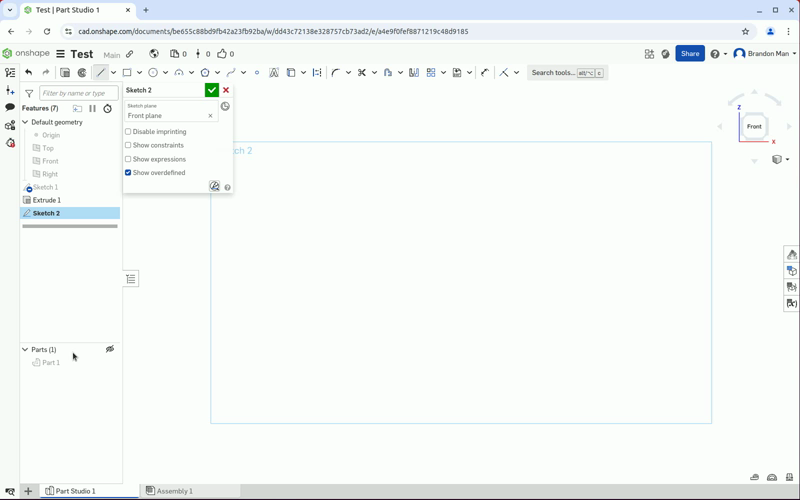
mouse_move(440, 284)
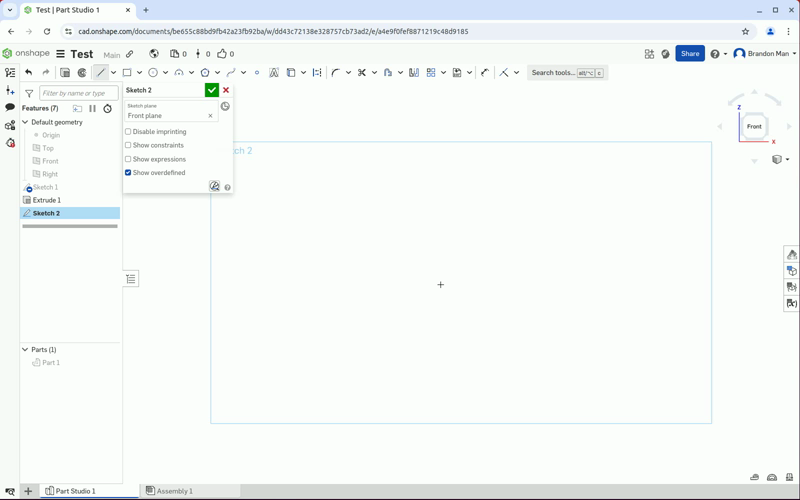
click(440, 284)
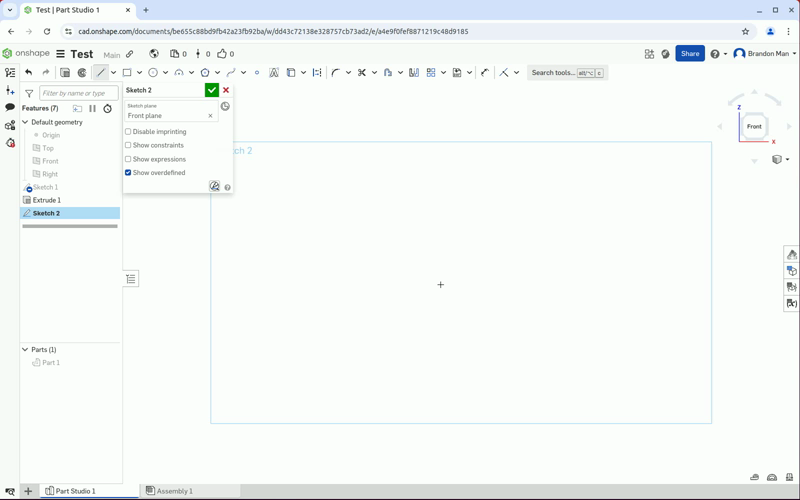
key_up(shift)
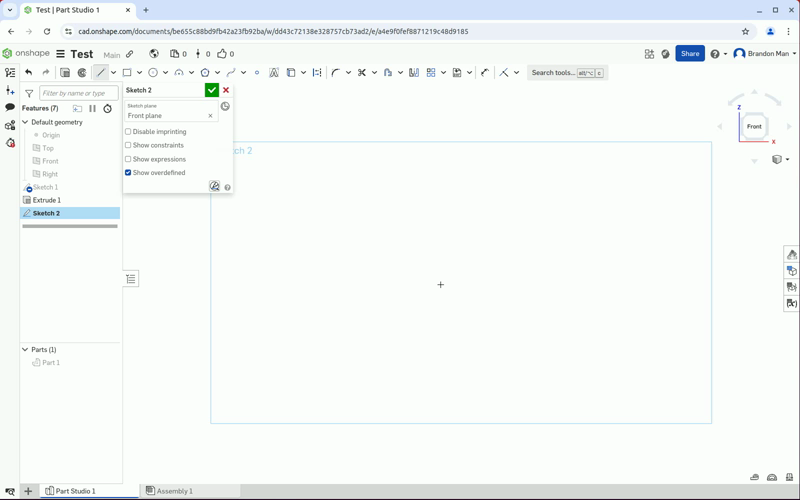
key_down(shift)
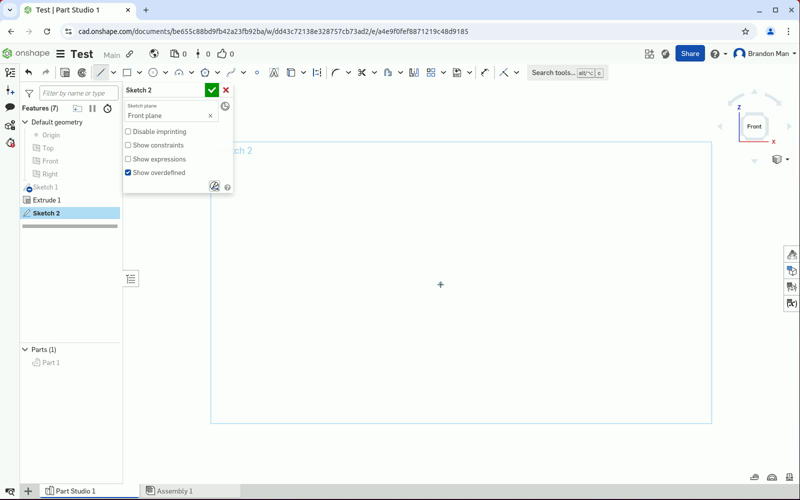
mouse_move(470, 284)
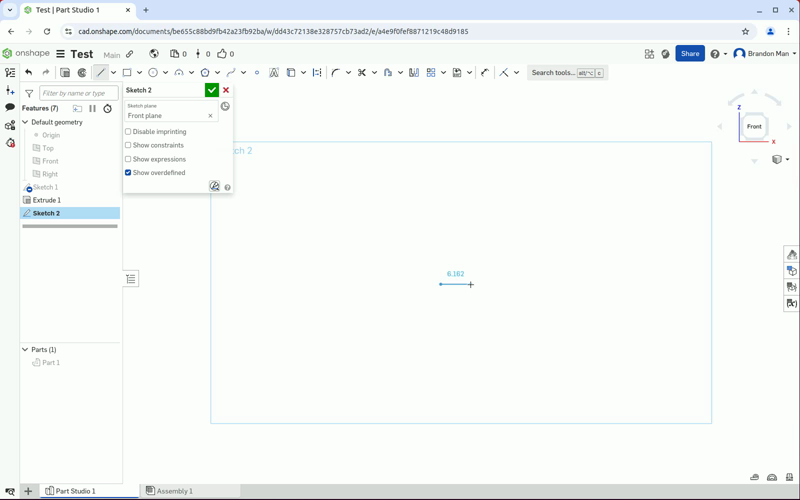
mouse_move(481, 284)
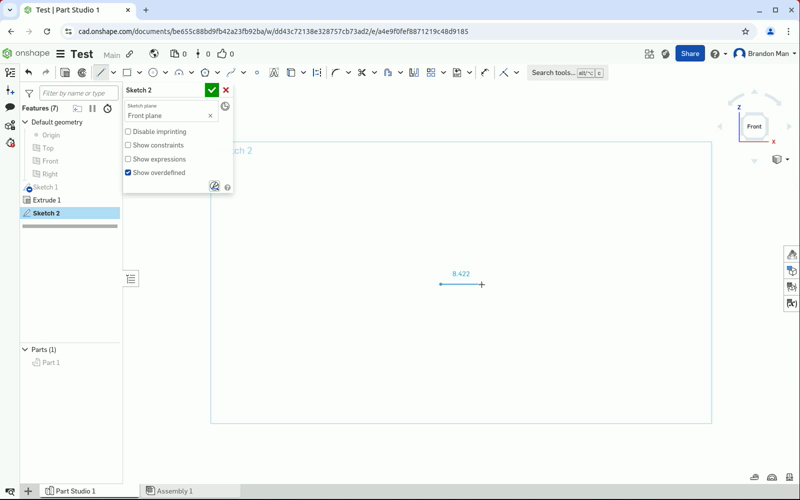
click(481, 284)
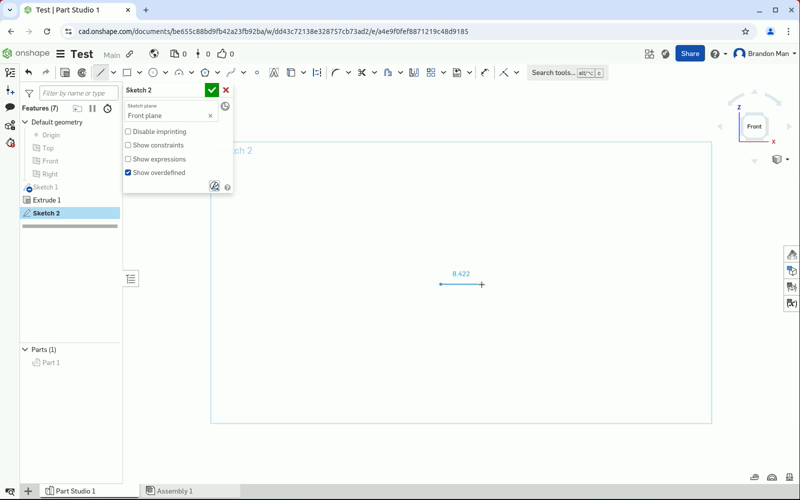
key_up(shift)
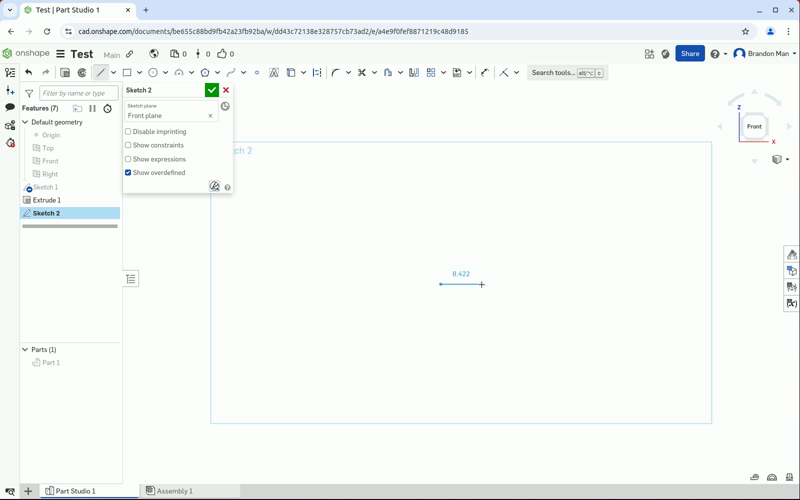
key_down(shift)
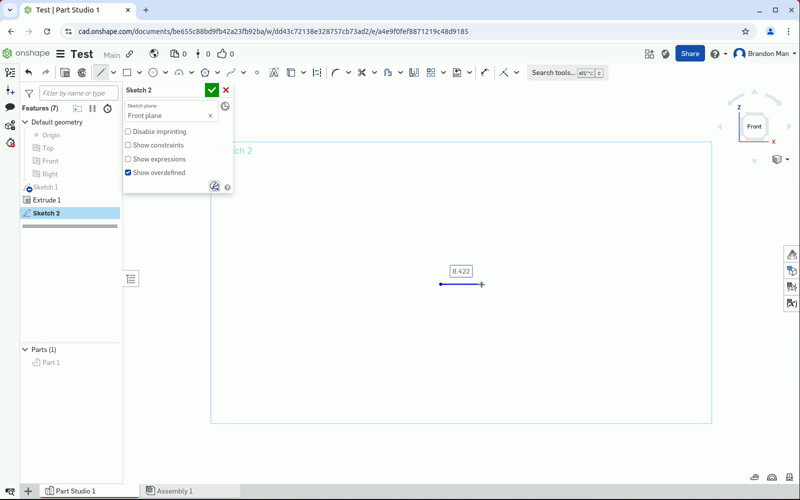
mouse_move(511, 284)
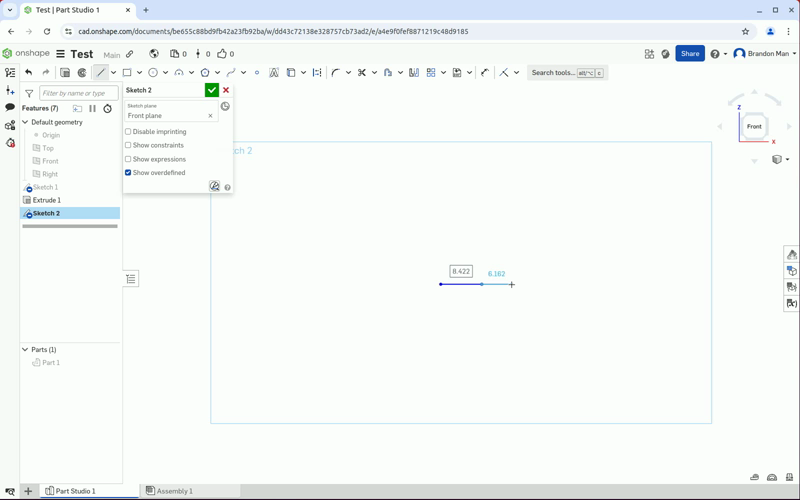
mouse_move(481, 281)
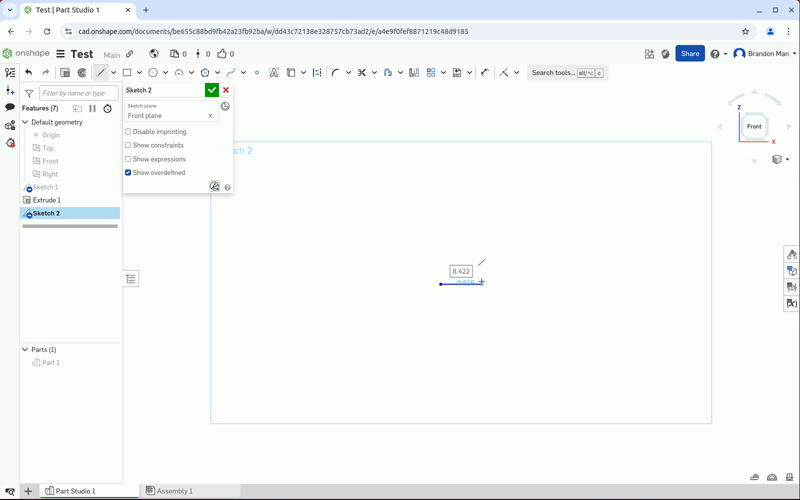
scroll(6)
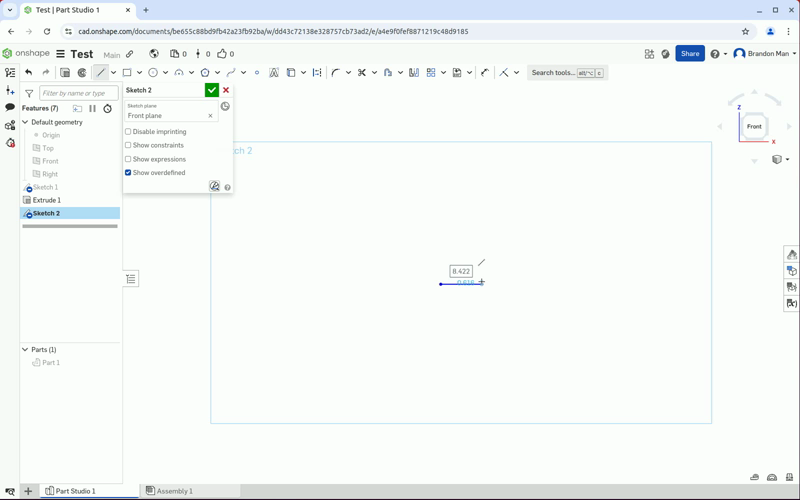
scroll(6)
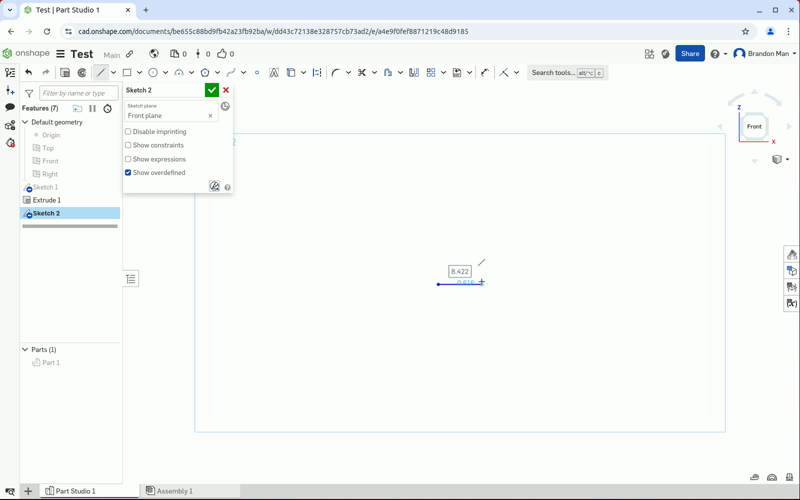
scroll(6)
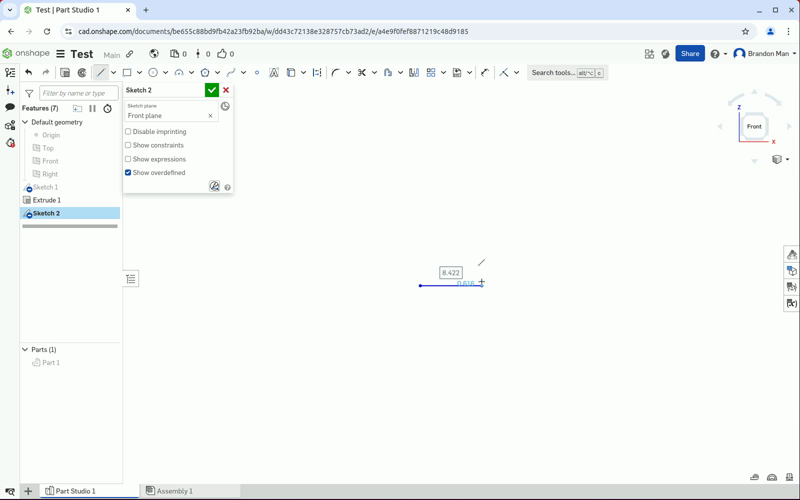
scroll(6)
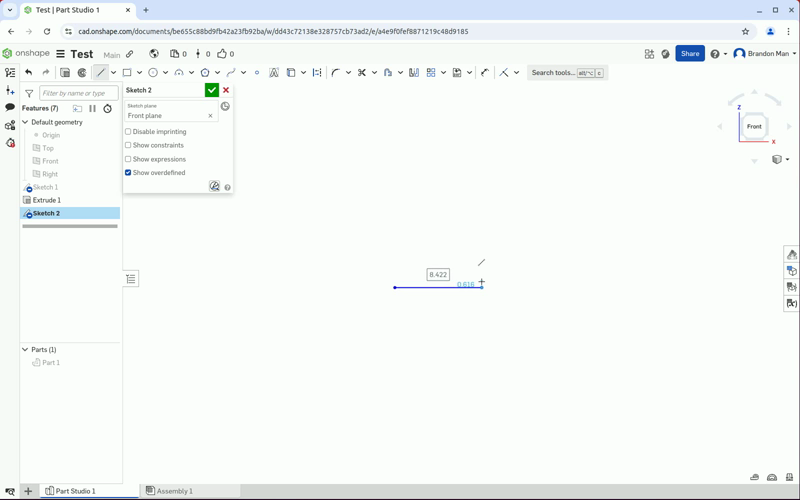
scroll(6)
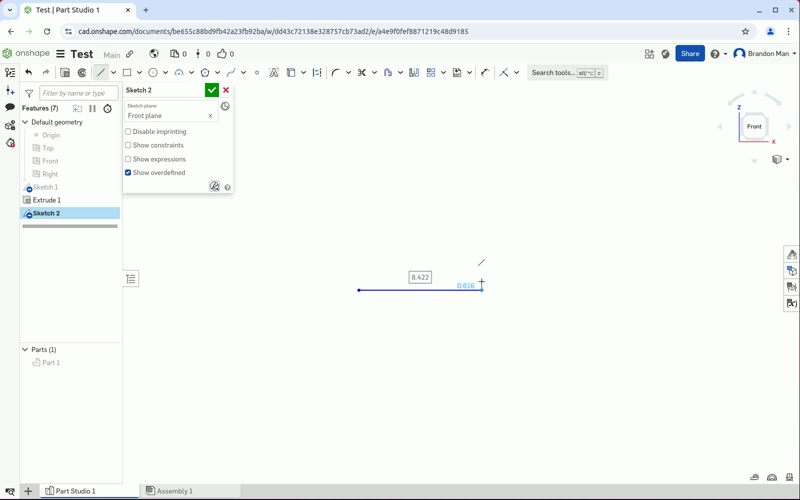
scroll(6)
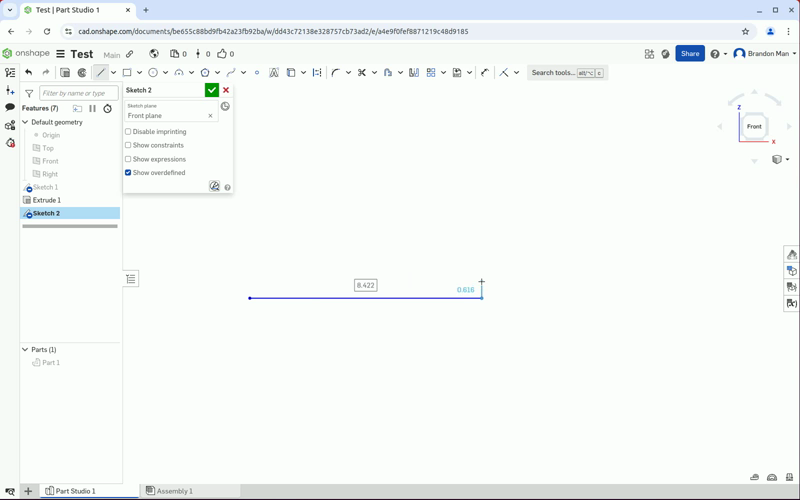
scroll(6)
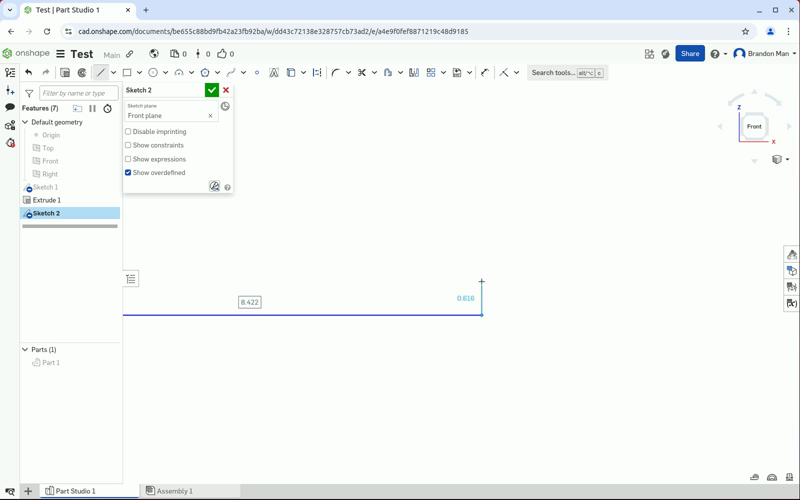
click(481, 281)
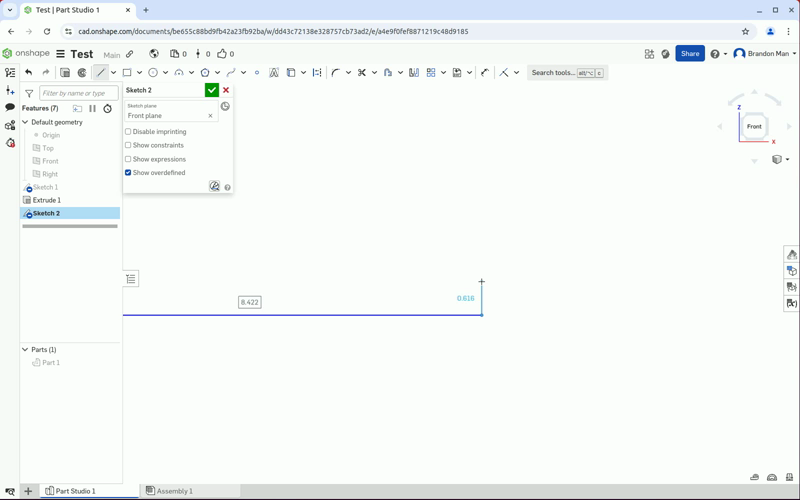
scroll(-6)
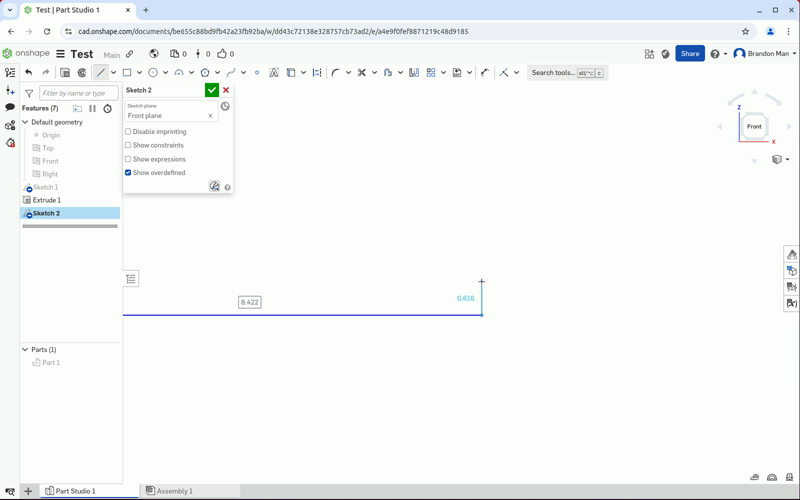
scroll(-6)
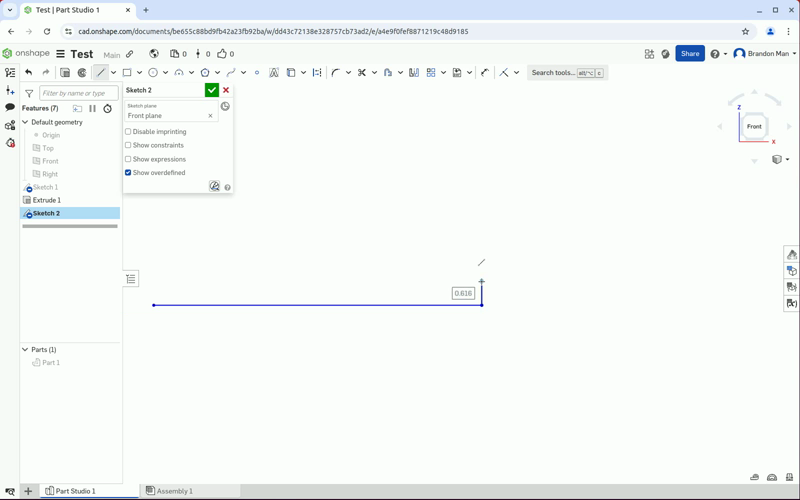
scroll(-6)
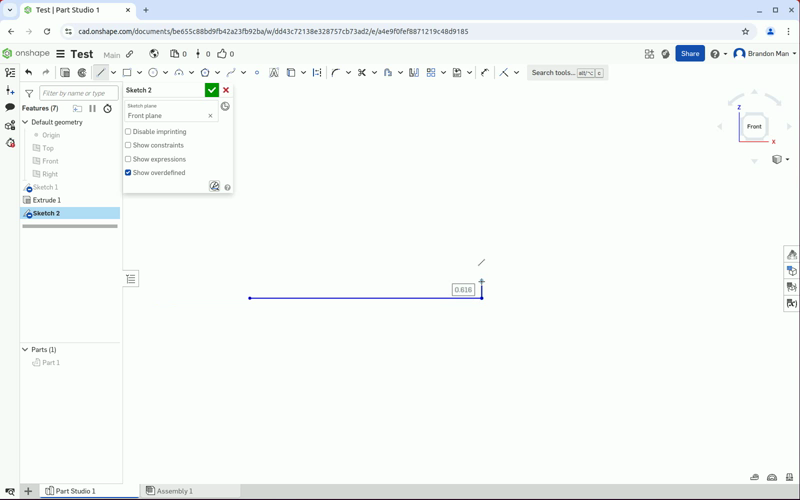
scroll(-6)
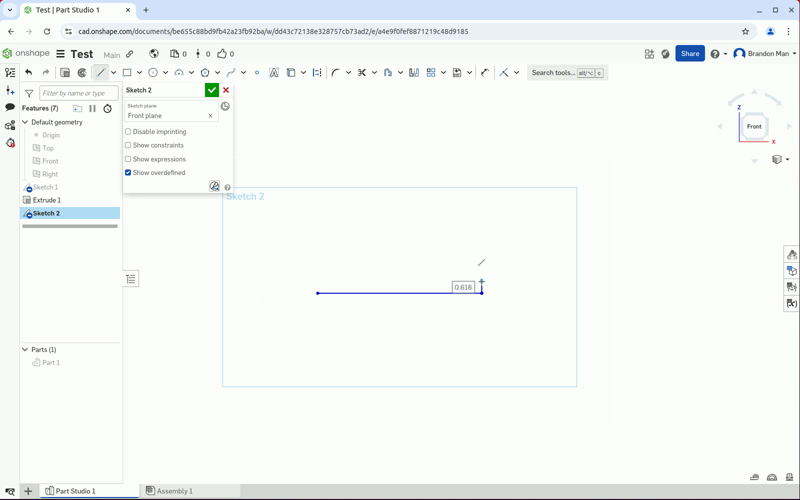
scroll(-6)
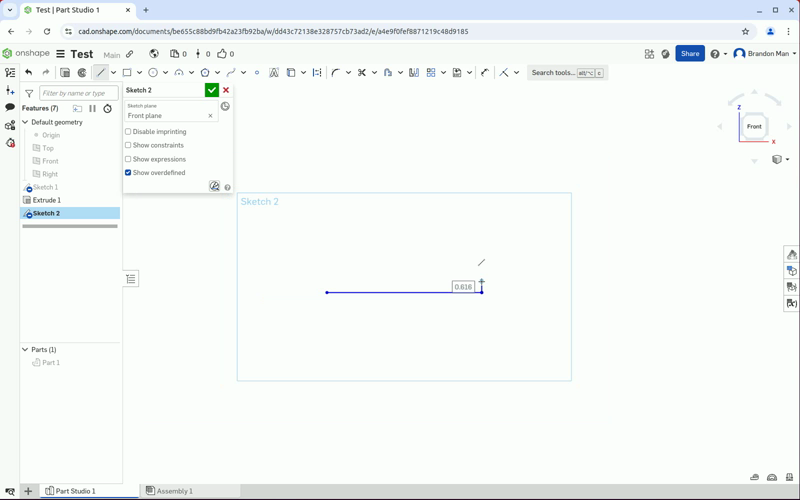
scroll(-6)
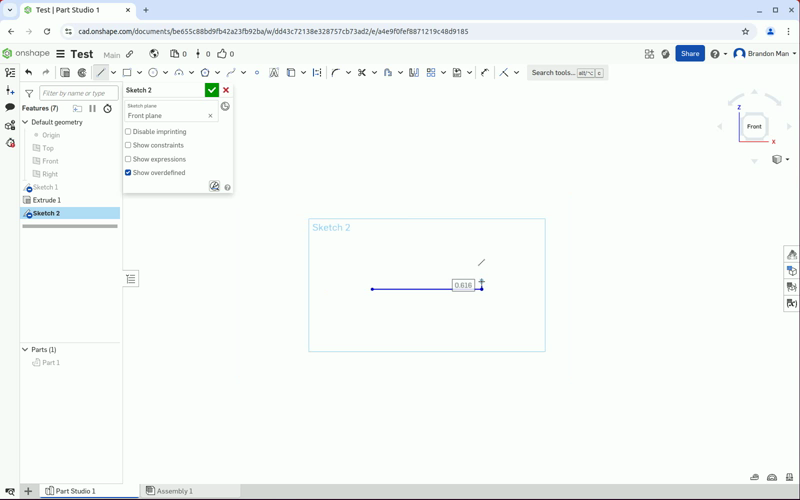
scroll(-6)
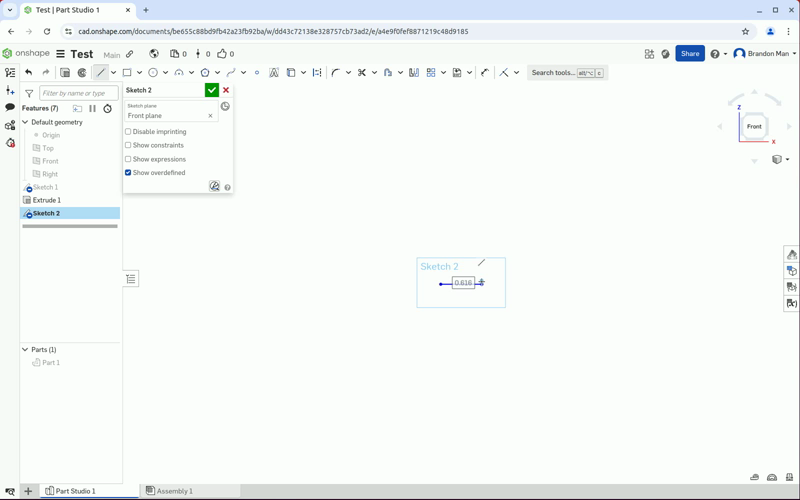
key_up(shift)
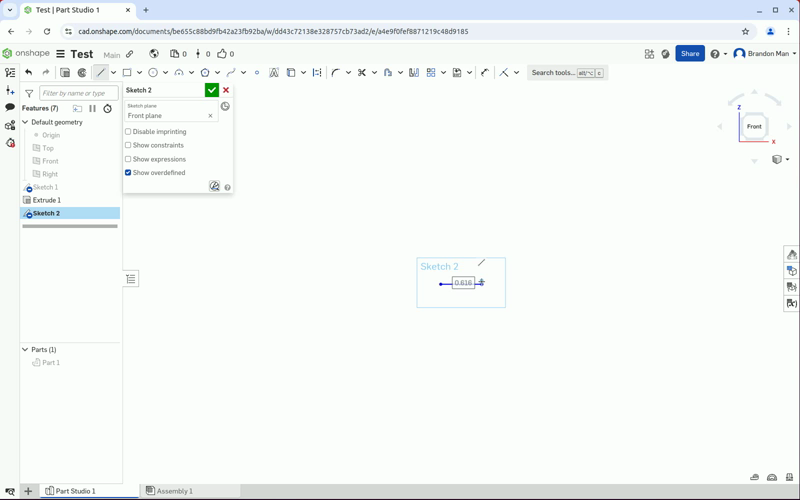
key_down(shift)
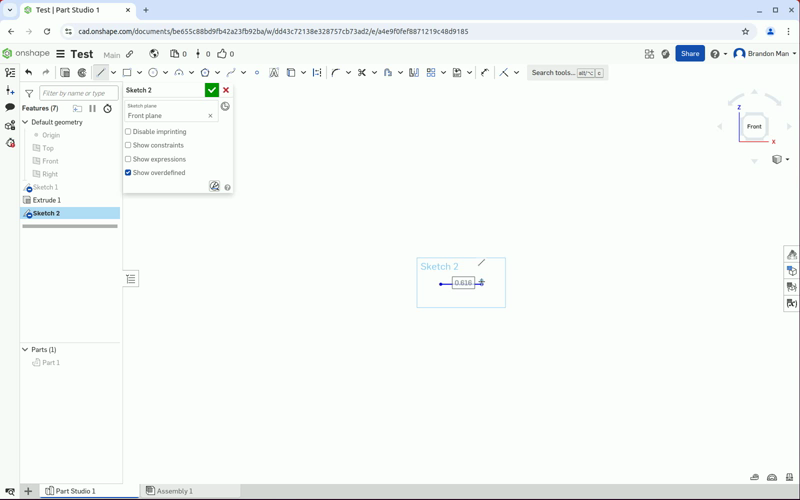
mouse_move(511, 281)
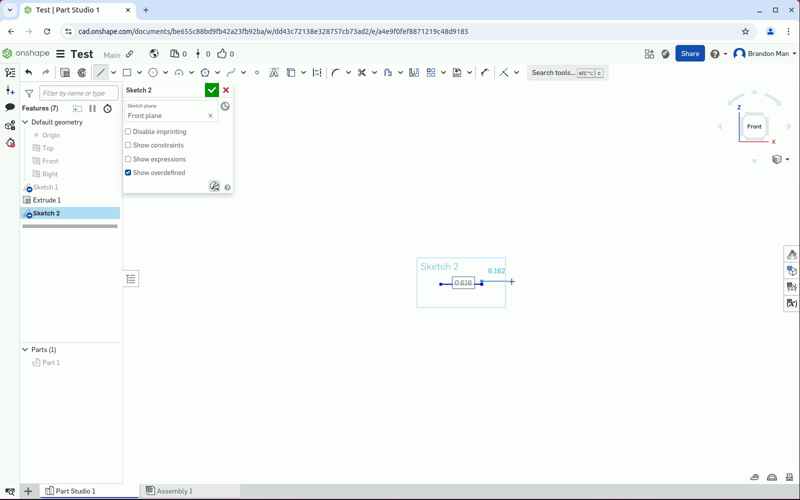
mouse_move(476, 281)
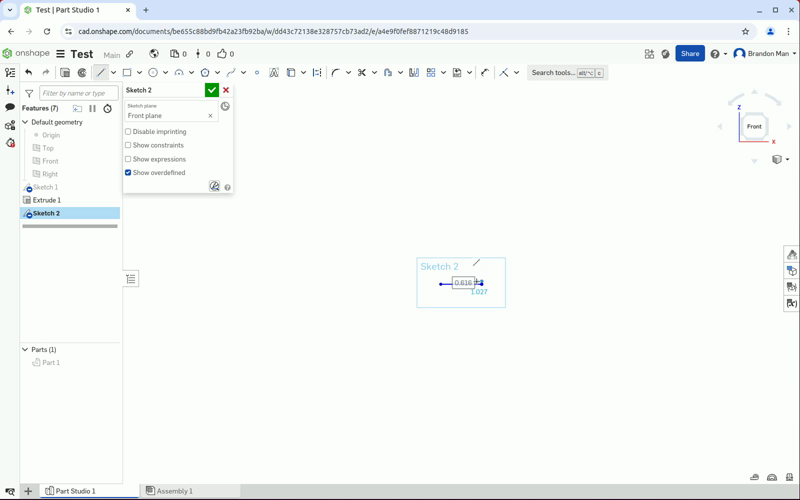
scroll(6)
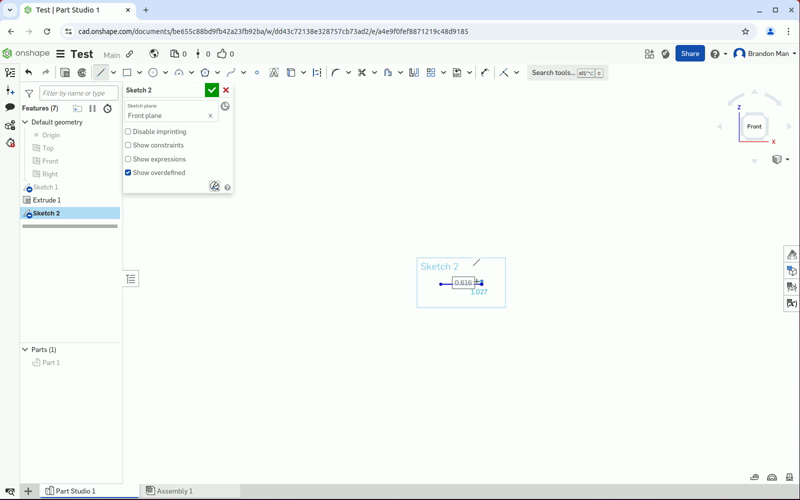
scroll(6)
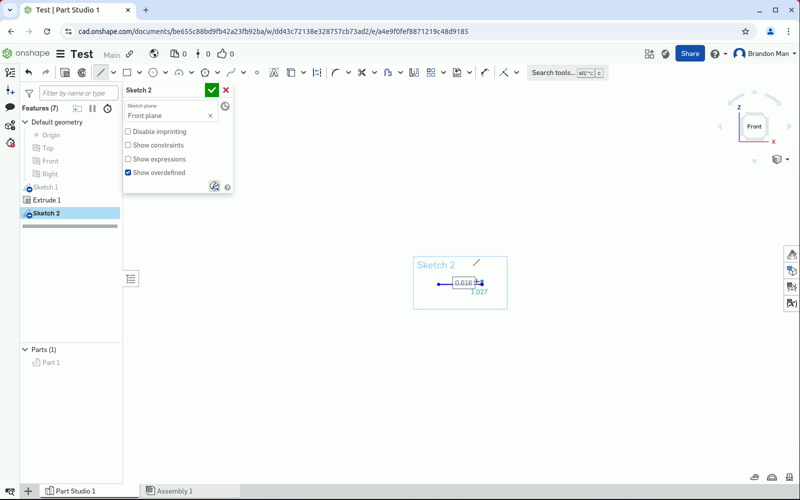
scroll(6)
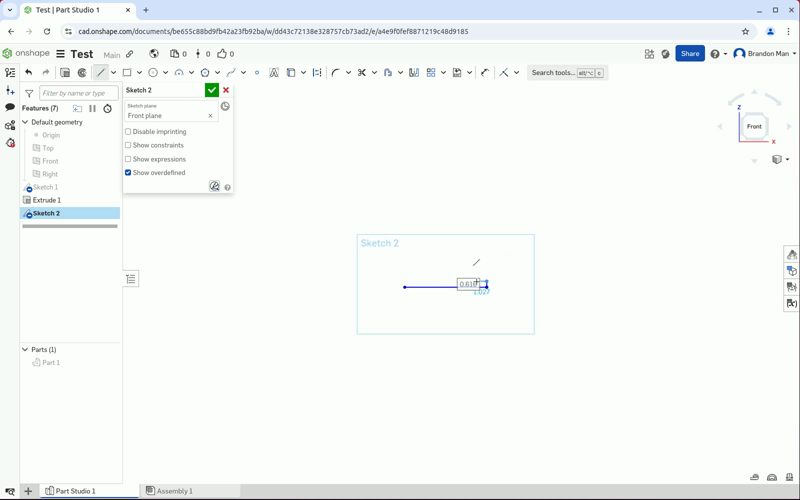
scroll(6)
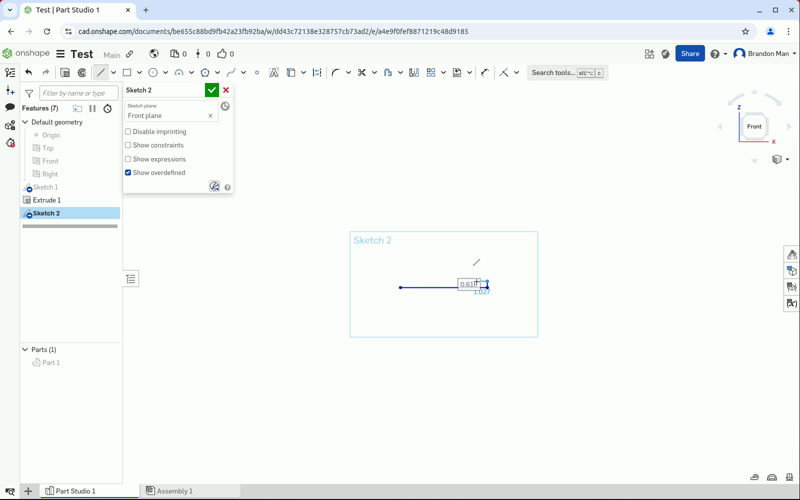
scroll(6)
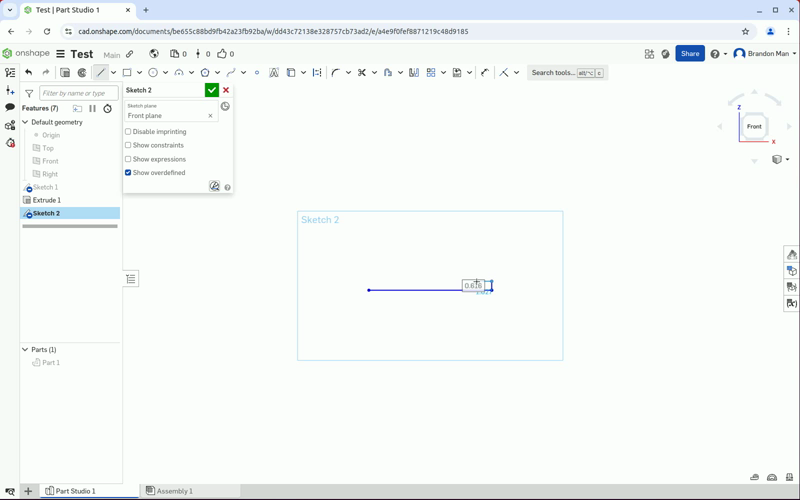
scroll(6)
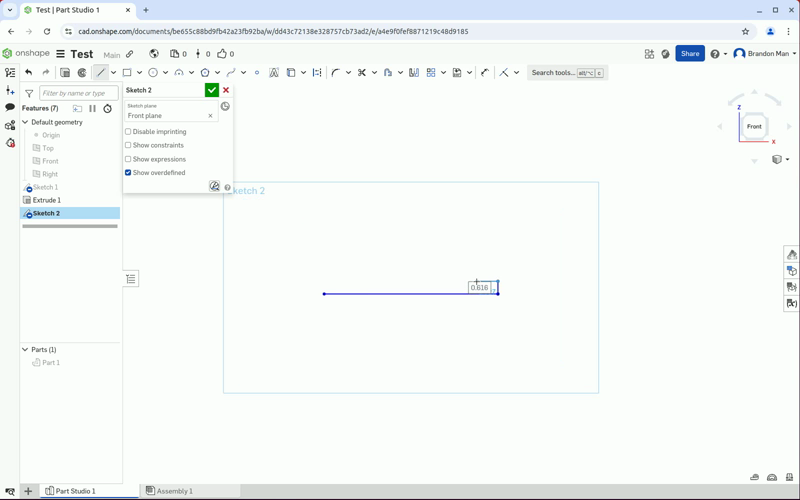
scroll(6)
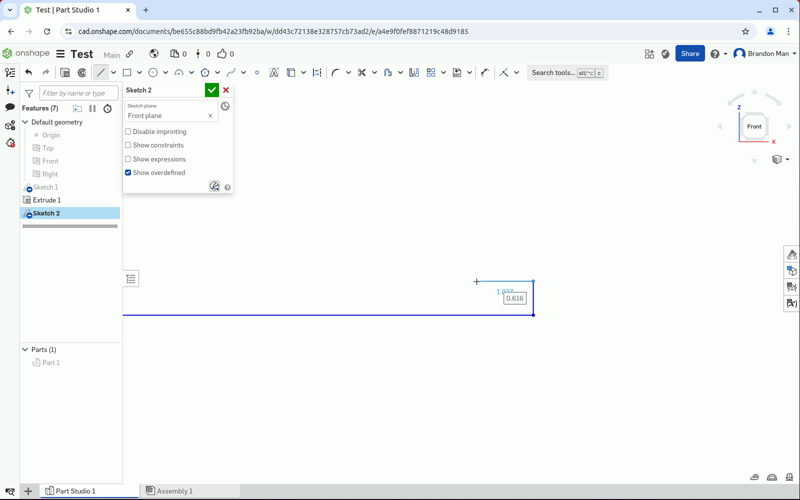
click(476, 281)
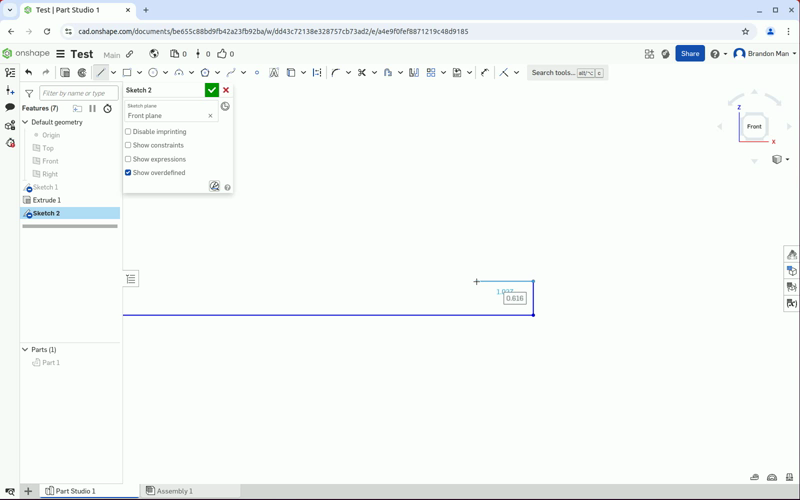
scroll(-6)
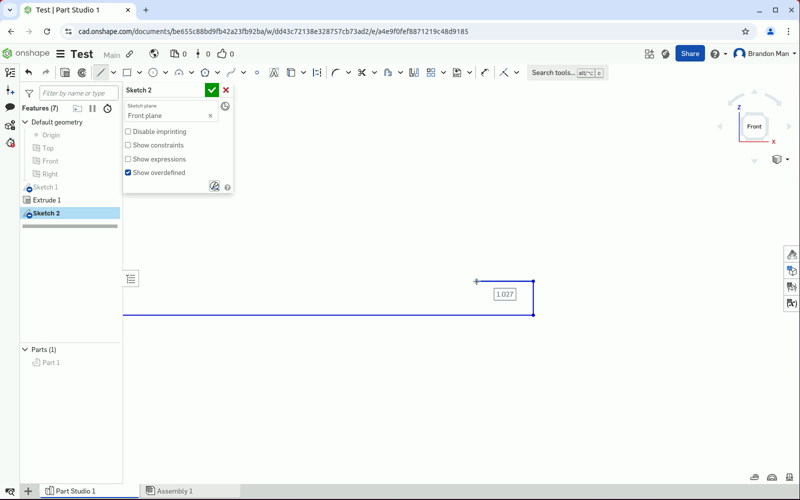
scroll(-6)
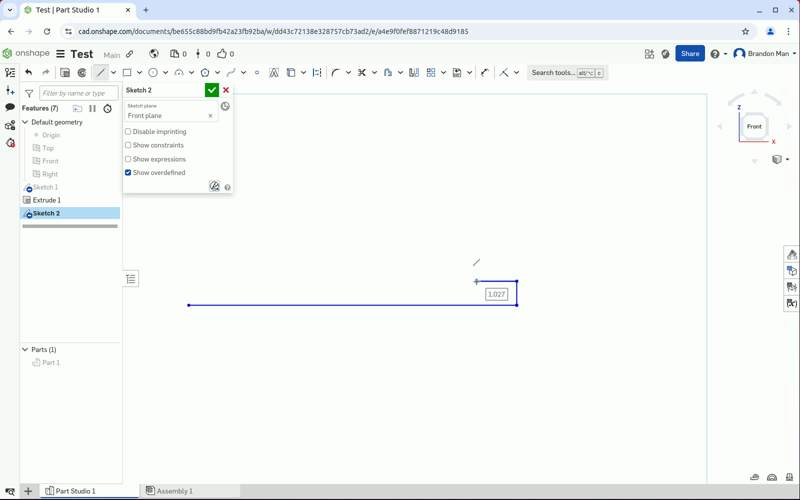
scroll(-6)
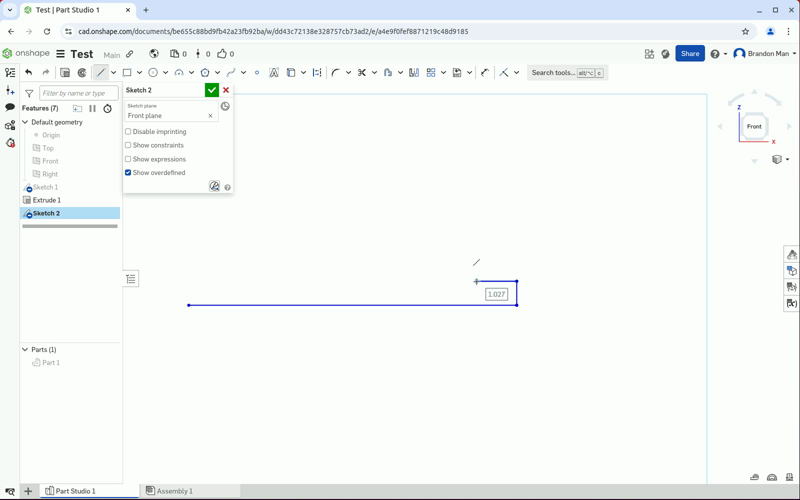
scroll(-6)
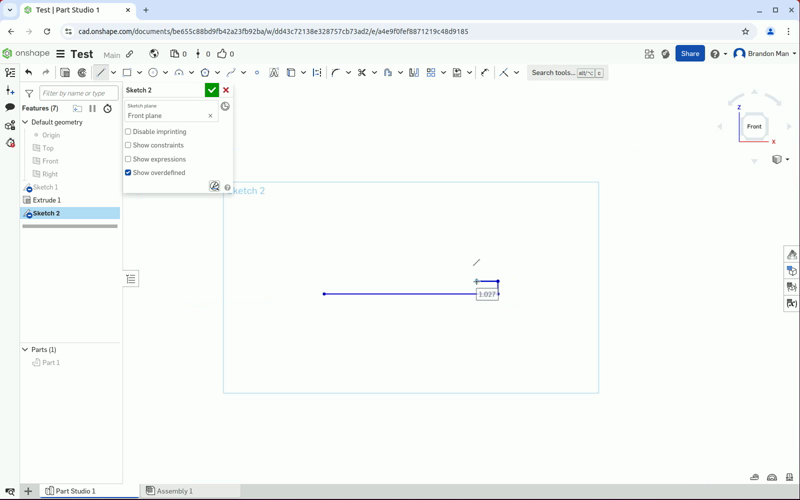
scroll(-6)
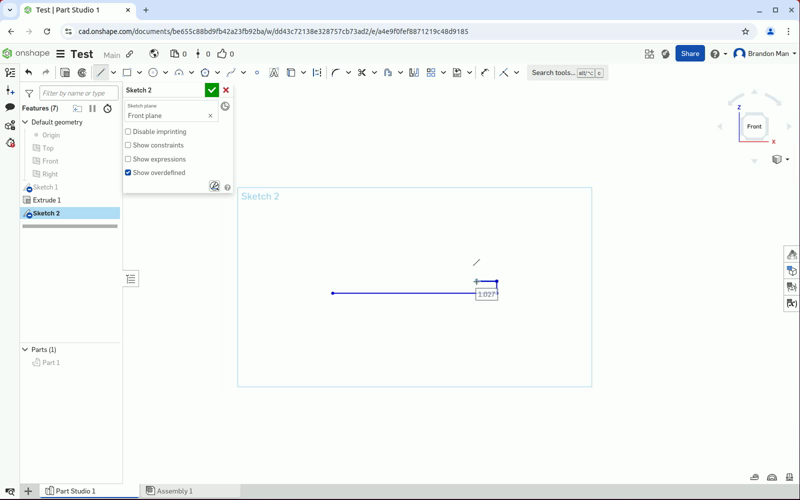
scroll(-6)
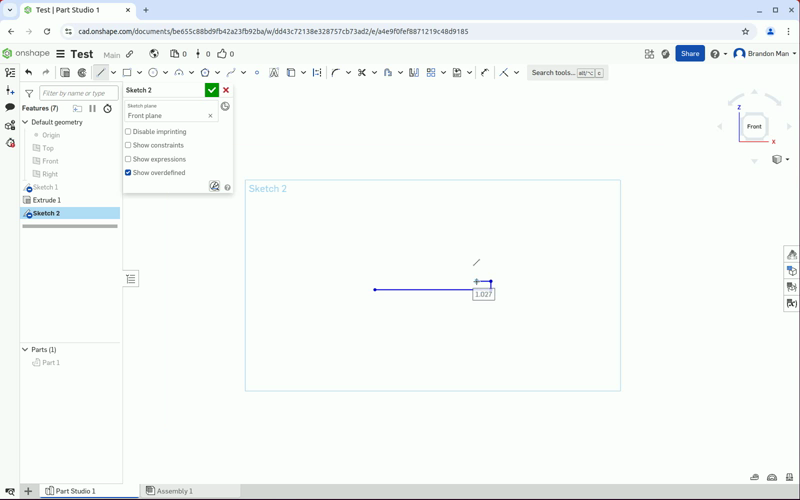
scroll(-6)
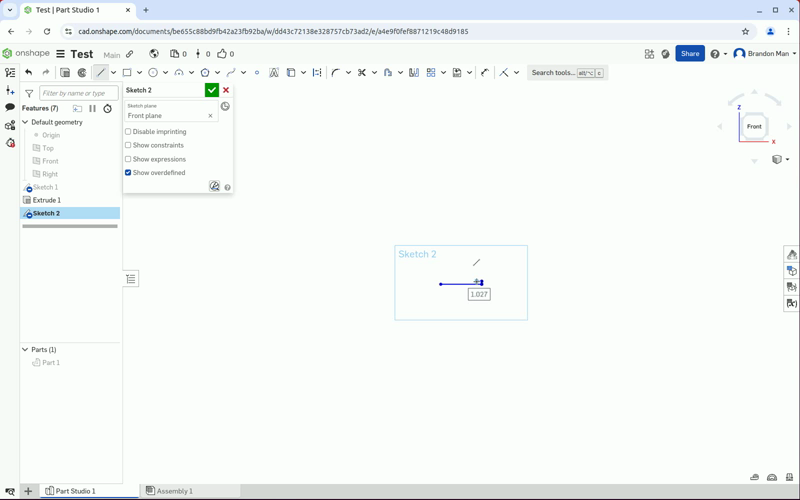
key_up(shift)
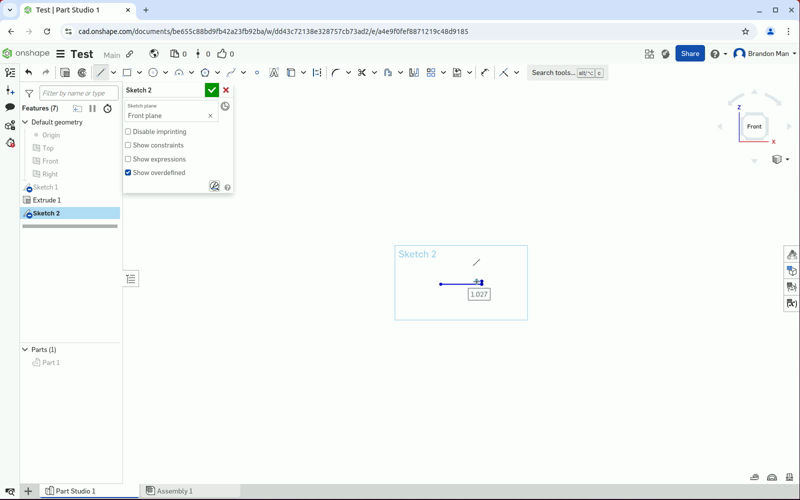
key_down(shift)
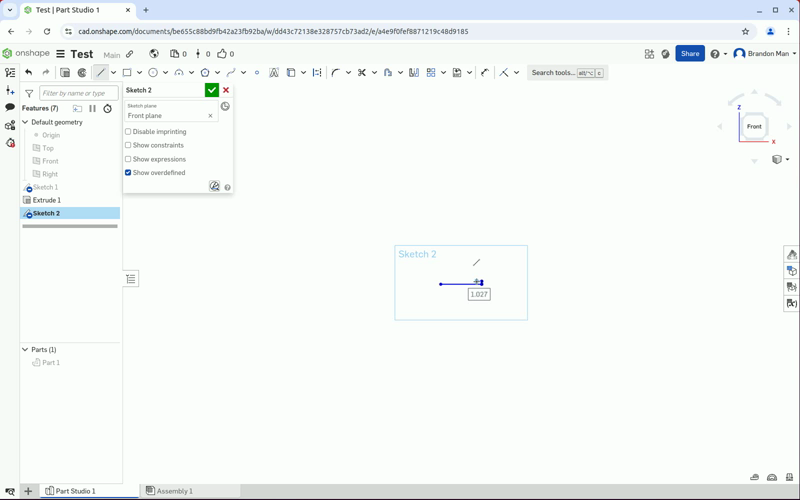
mouse_move(506, 281)
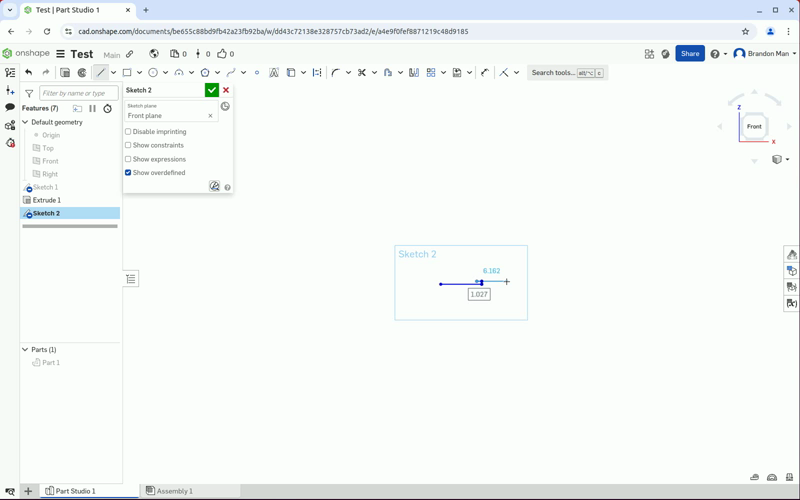
mouse_move(445, 281)
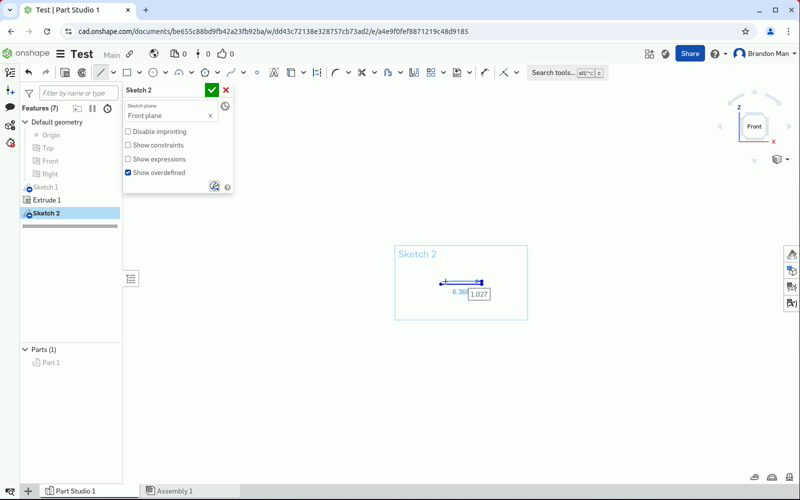
click(445, 281)
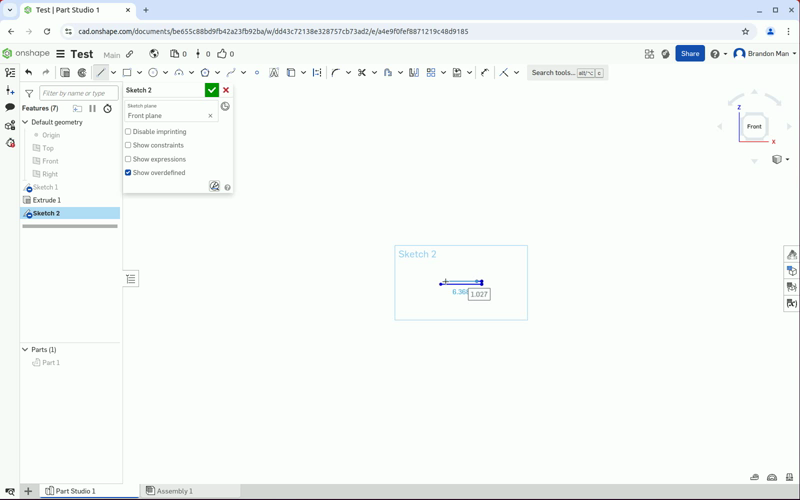
key_up(shift)
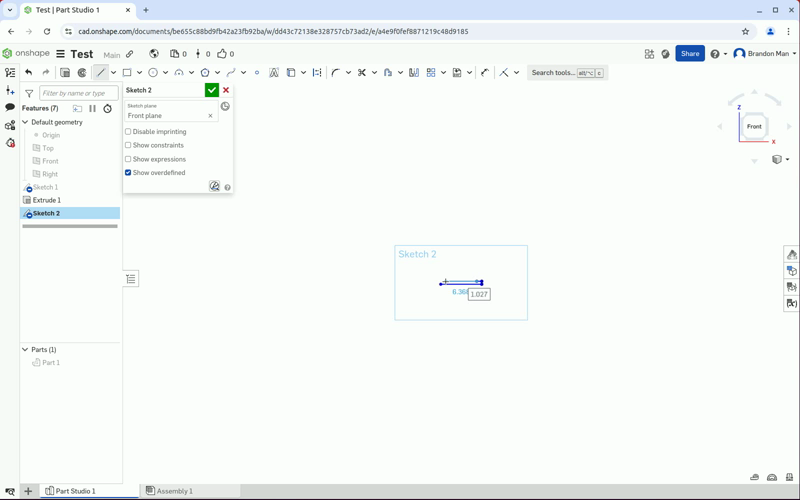
key_down(shift)
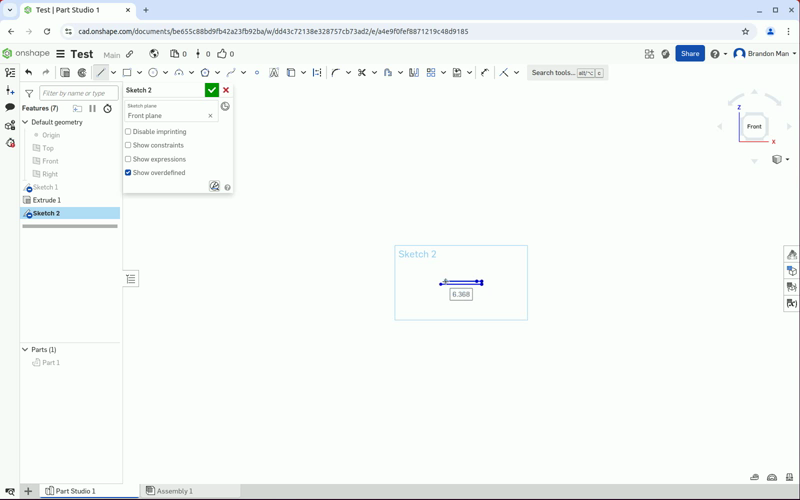
mouse_move(475, 281)
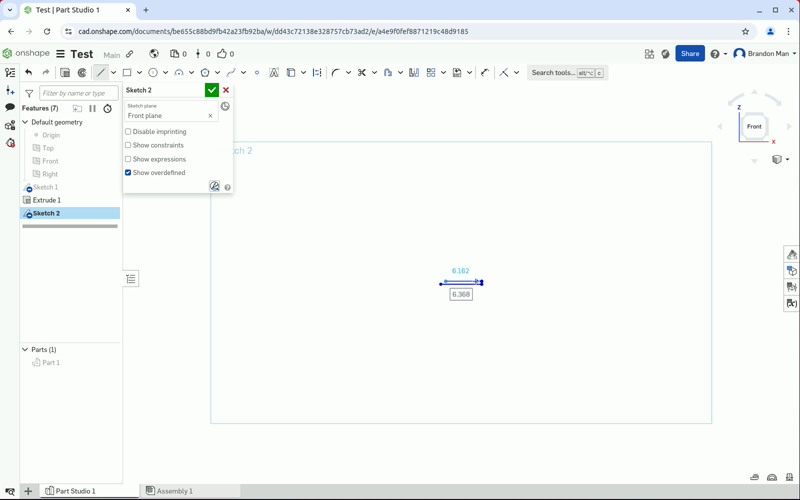
mouse_move(440, 281)
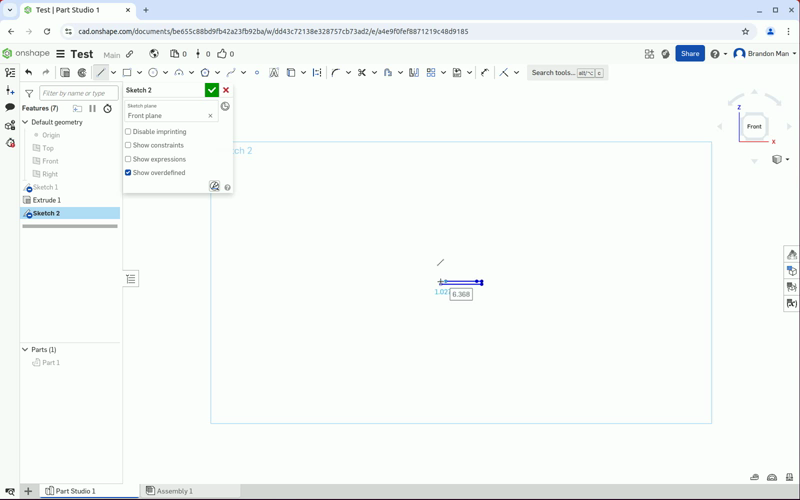
scroll(6)
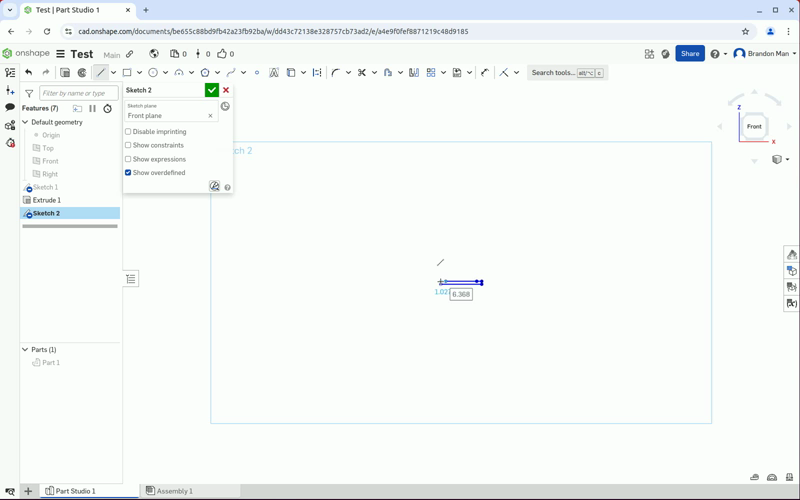
scroll(6)
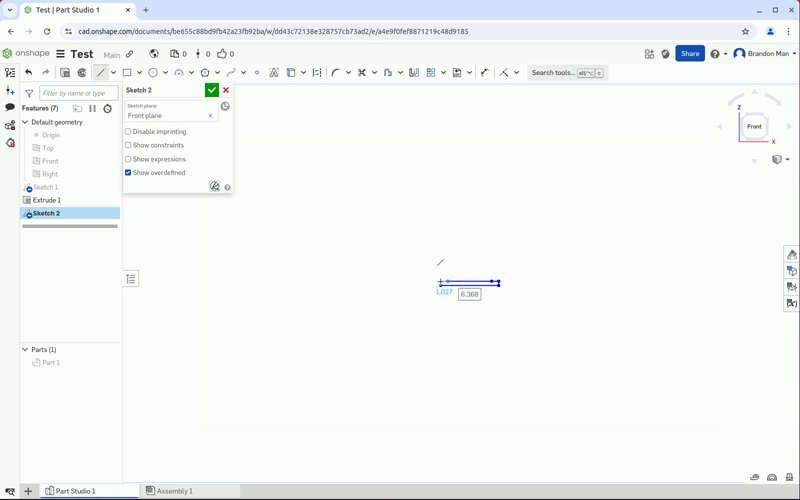
scroll(6)
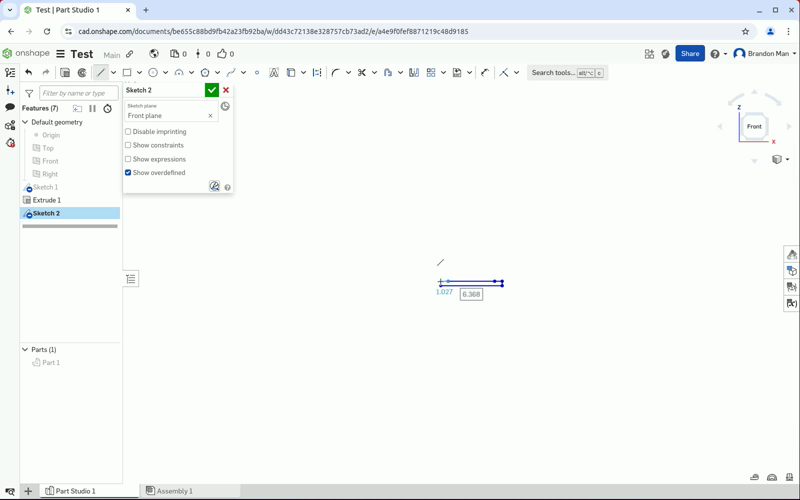
scroll(6)
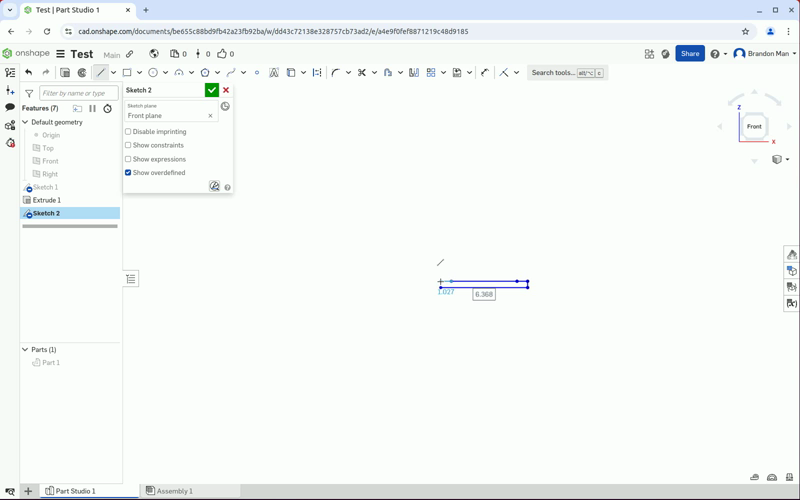
scroll(6)
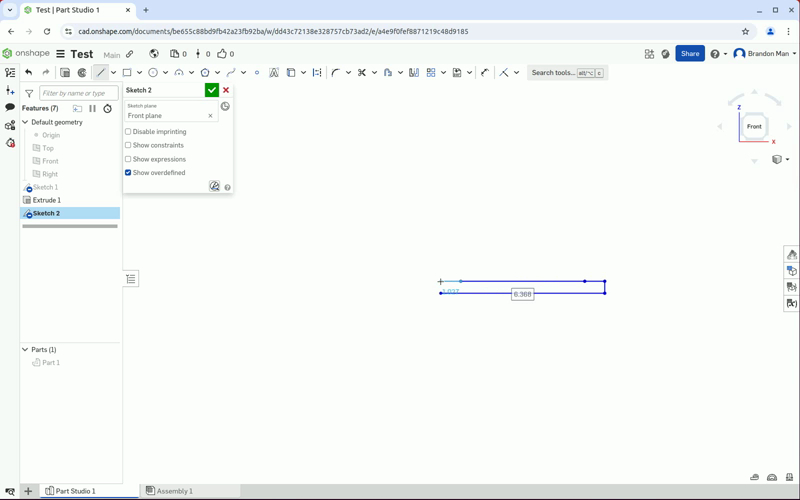
scroll(6)
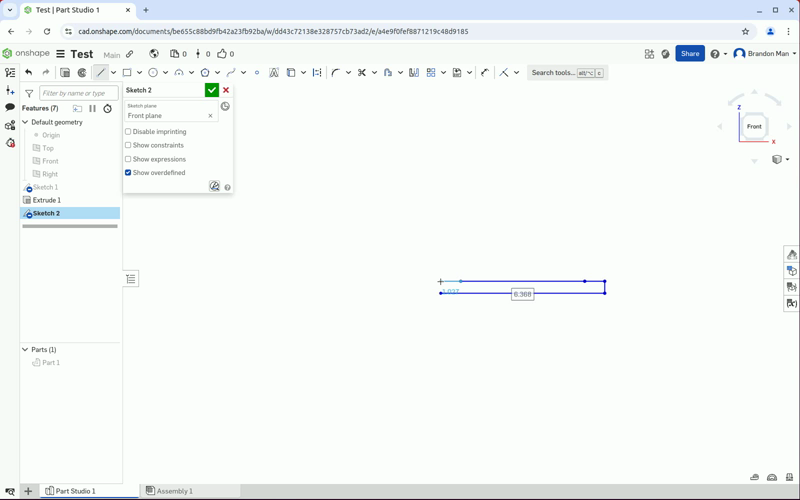
scroll(6)
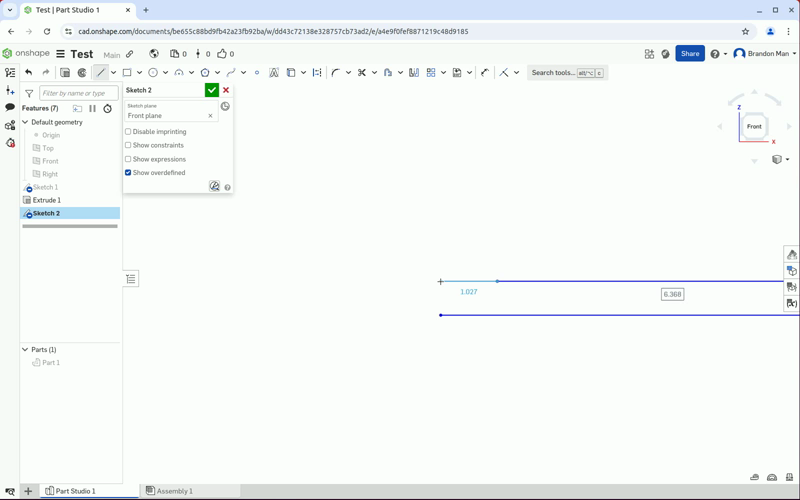
click(440, 281)
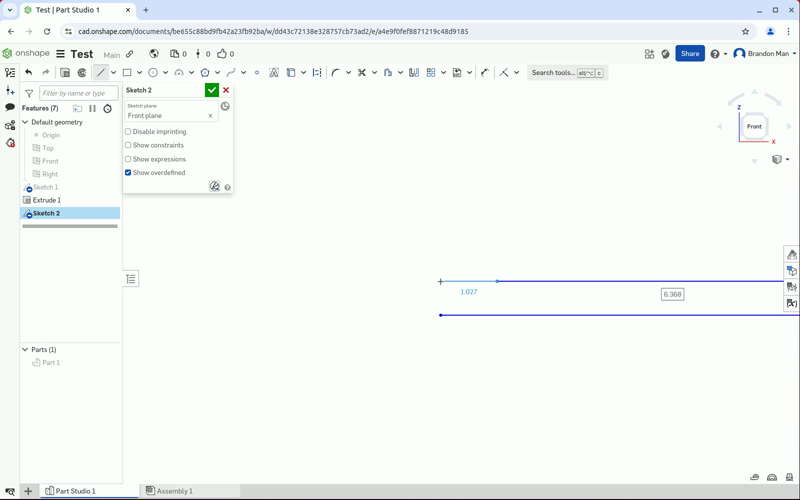
scroll(-6)
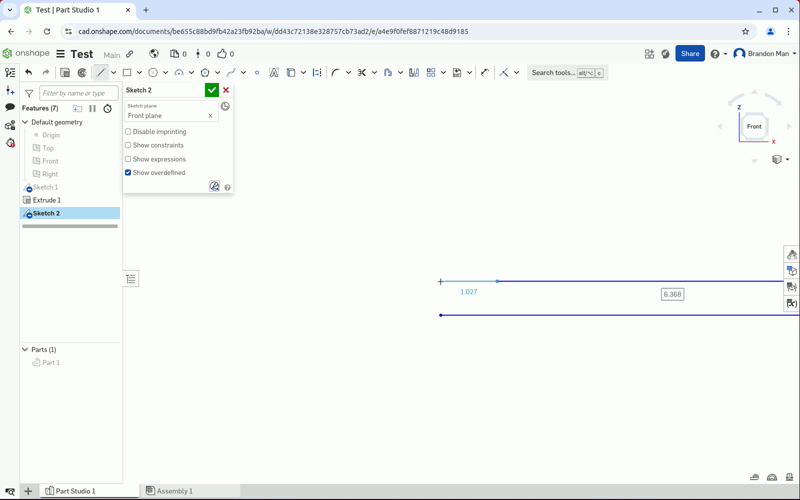
scroll(-6)
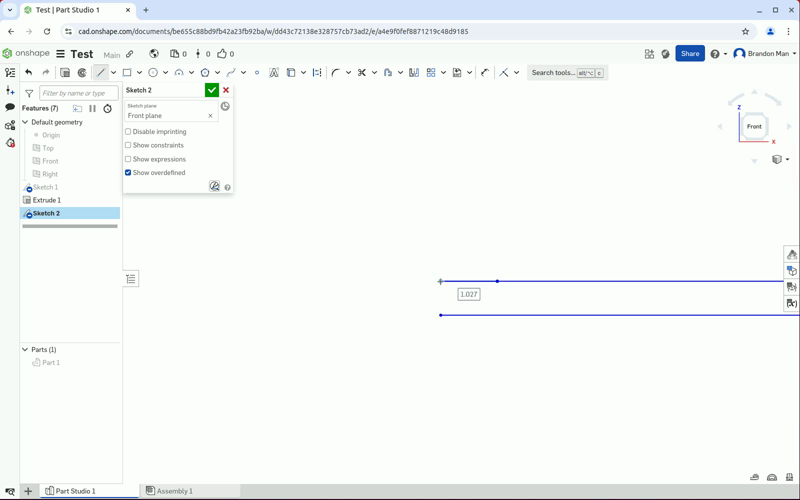
scroll(-6)
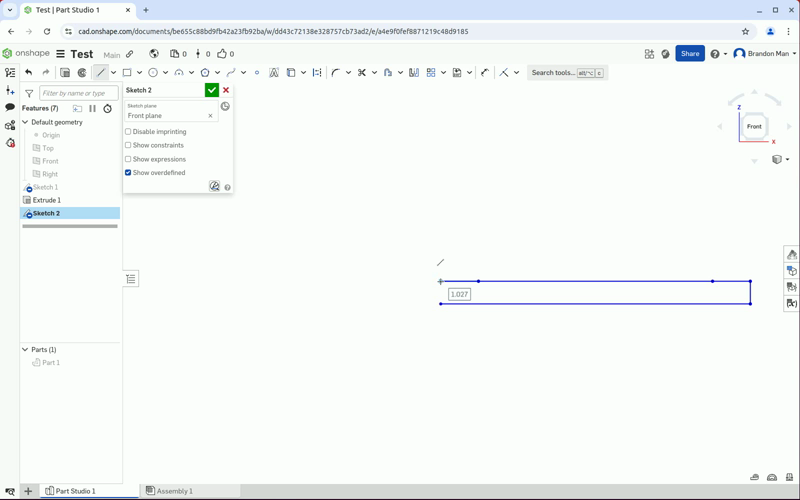
scroll(-6)
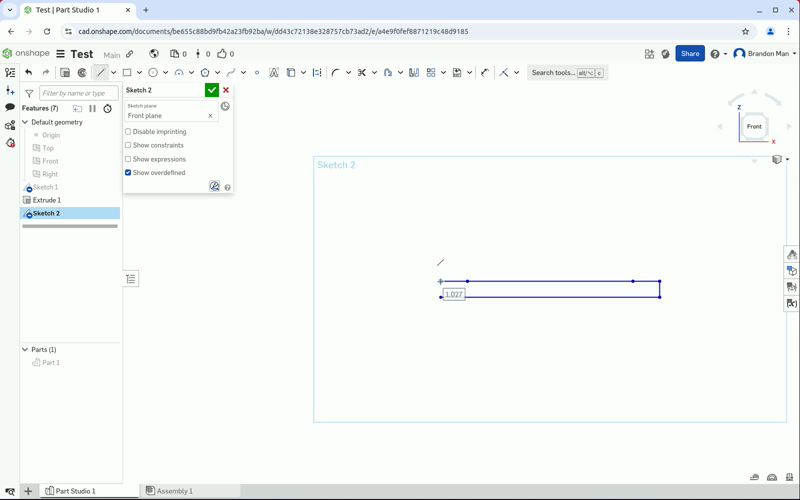
scroll(-6)
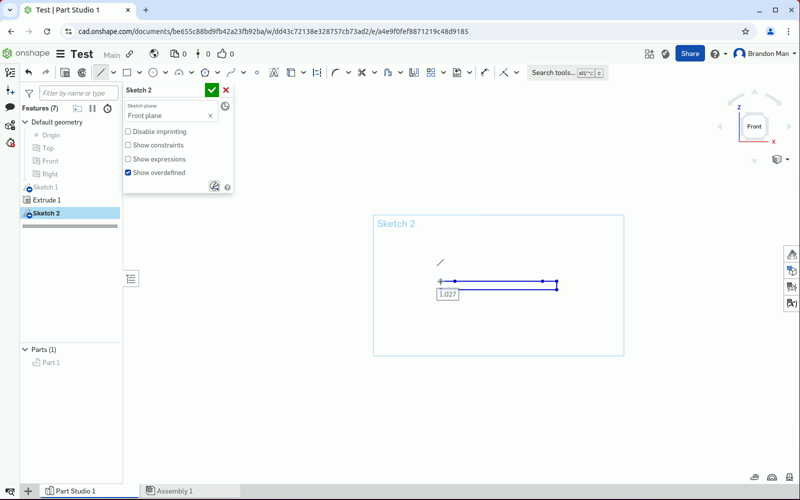
scroll(-6)
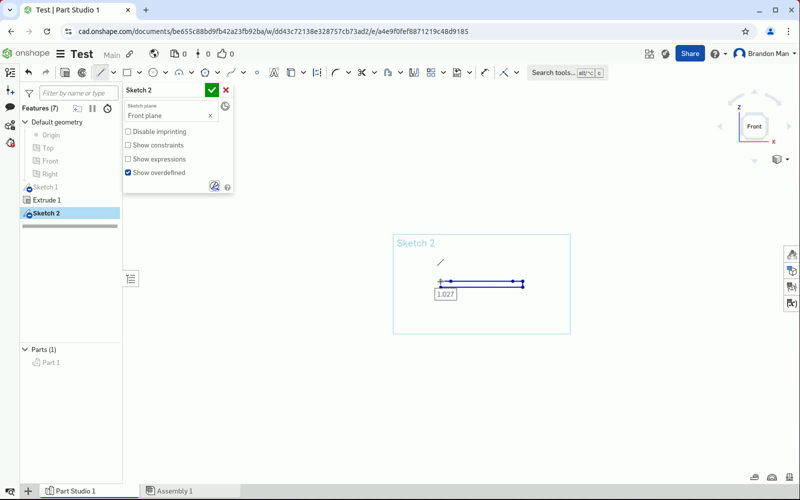
scroll(-6)
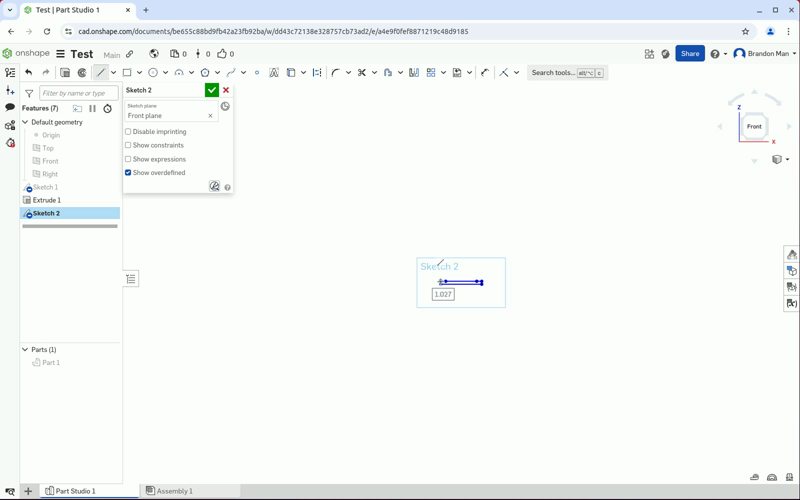
key_up(shift)
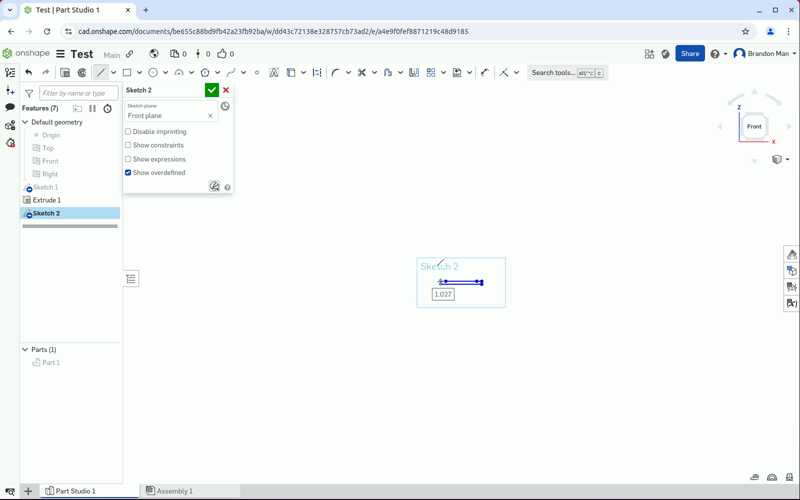
mouse_move(470, 281)
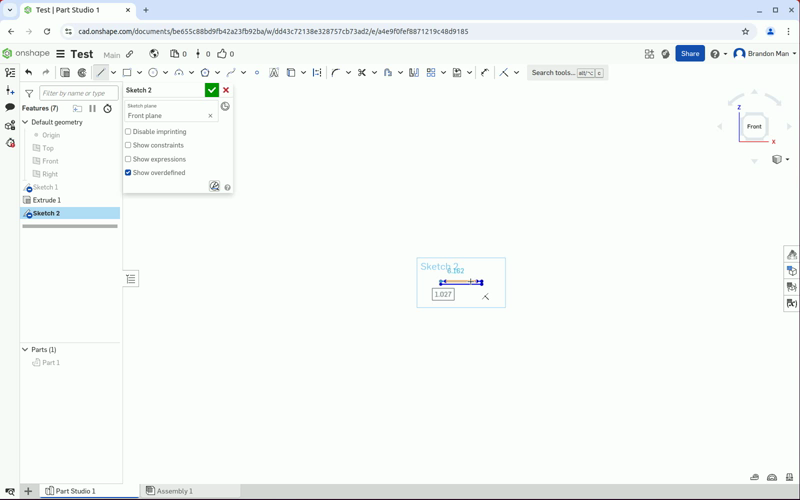
key_down(shift)
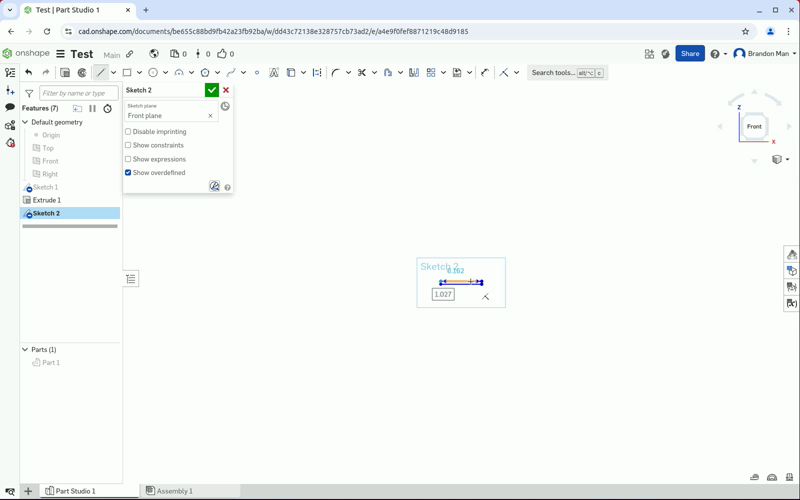
mouse_move(440, 284)
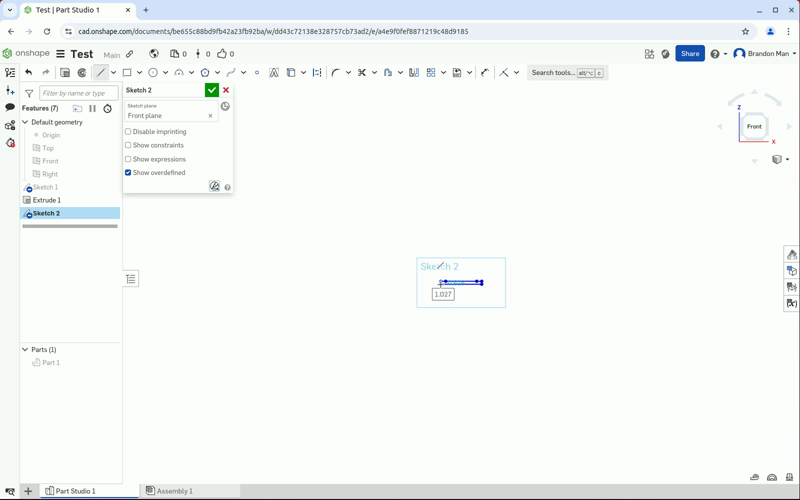
scroll(6)
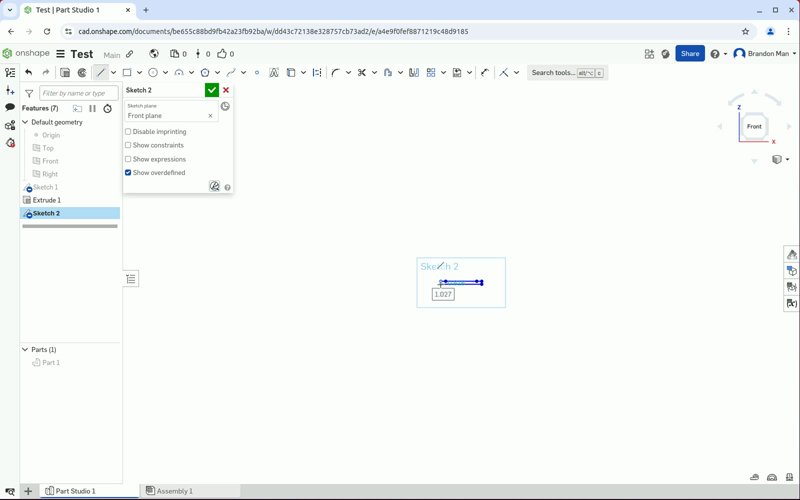
scroll(6)
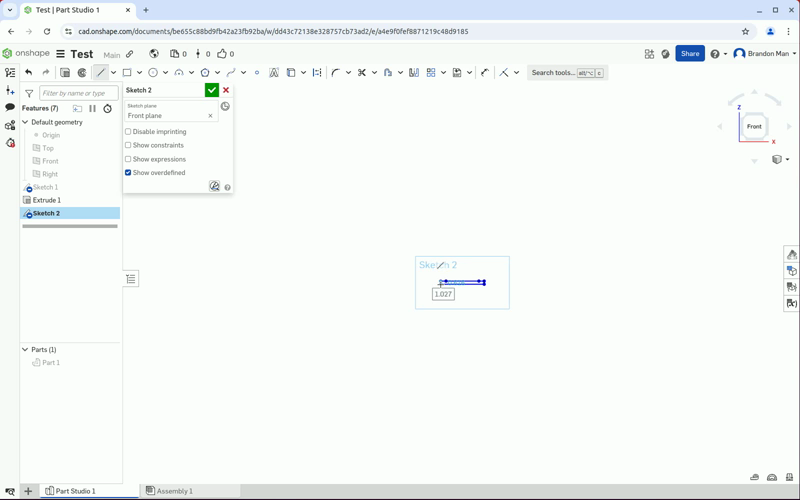
scroll(6)
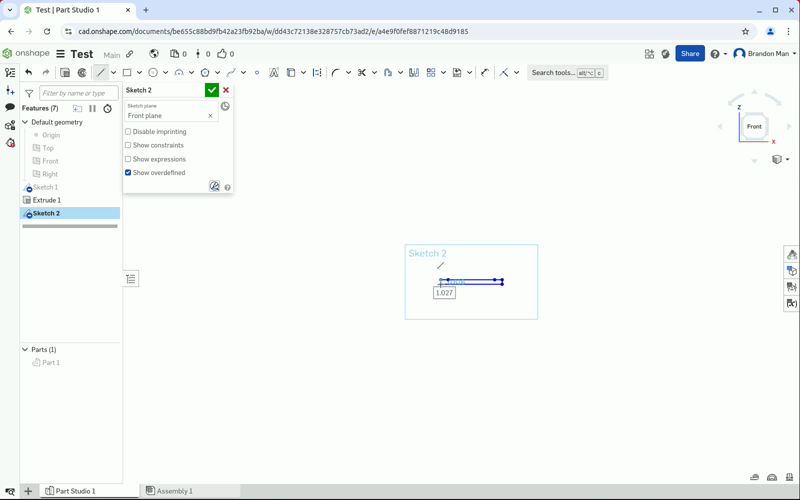
scroll(6)
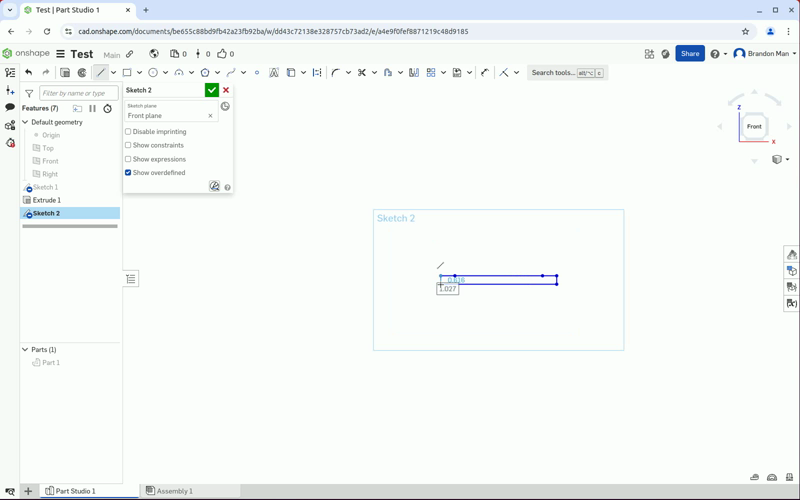
scroll(6)
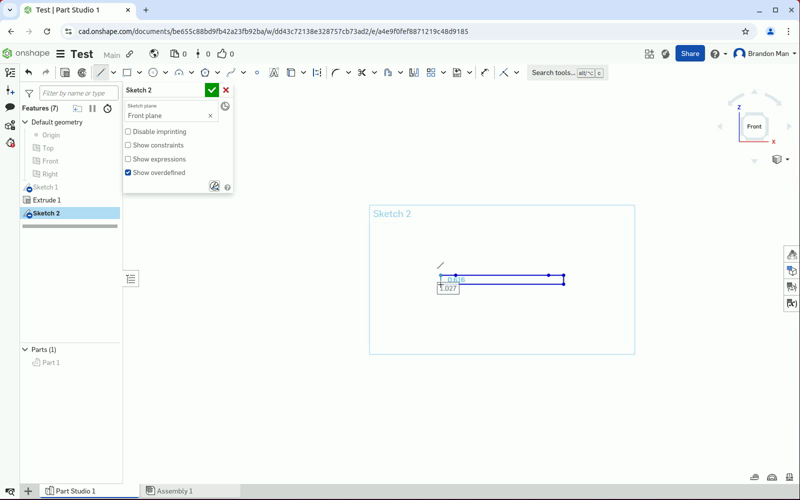
scroll(6)
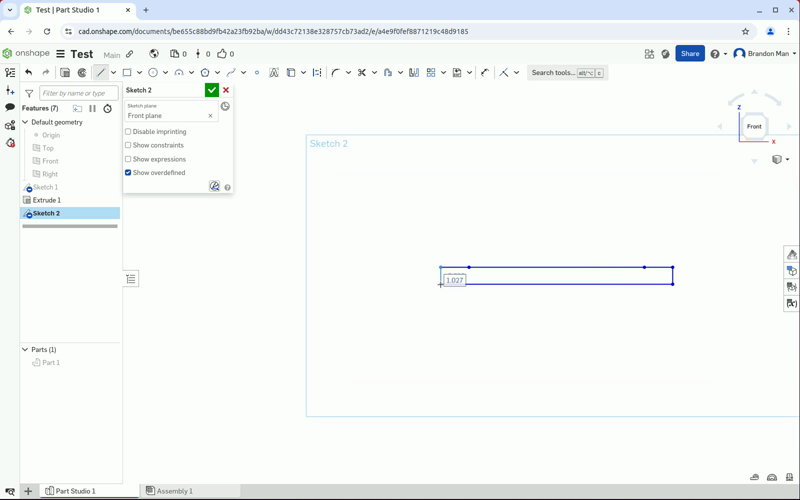
scroll(6)
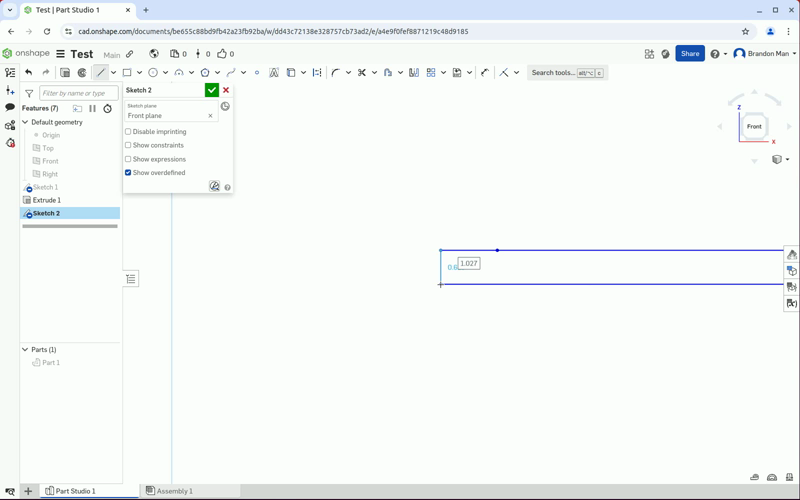
key_up(shift)
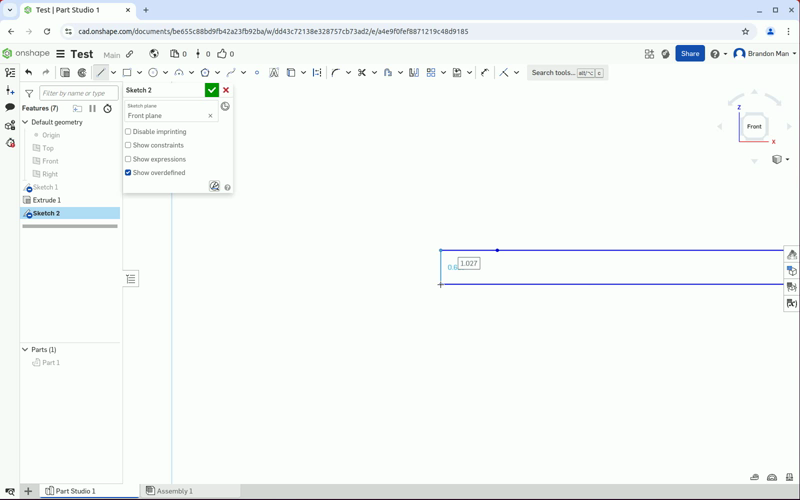
click(440, 284)
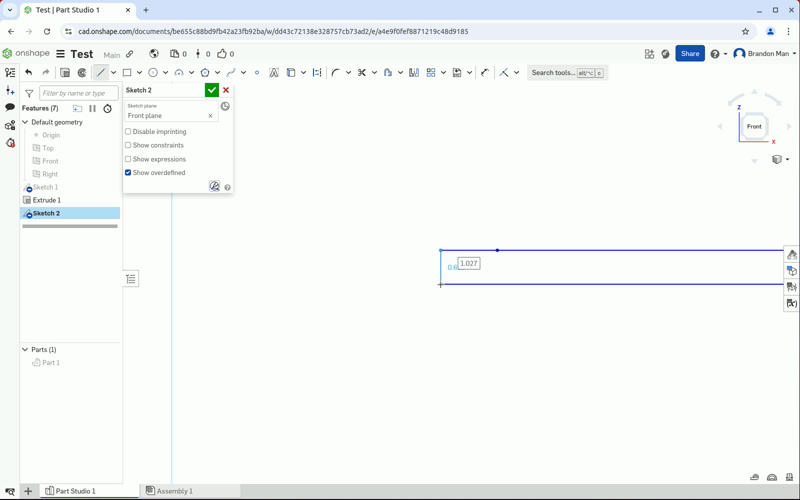
scroll(-6)
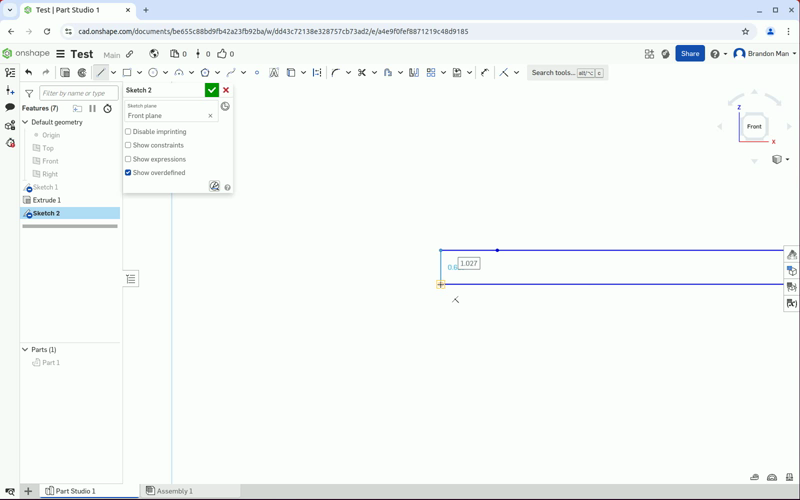
scroll(-6)
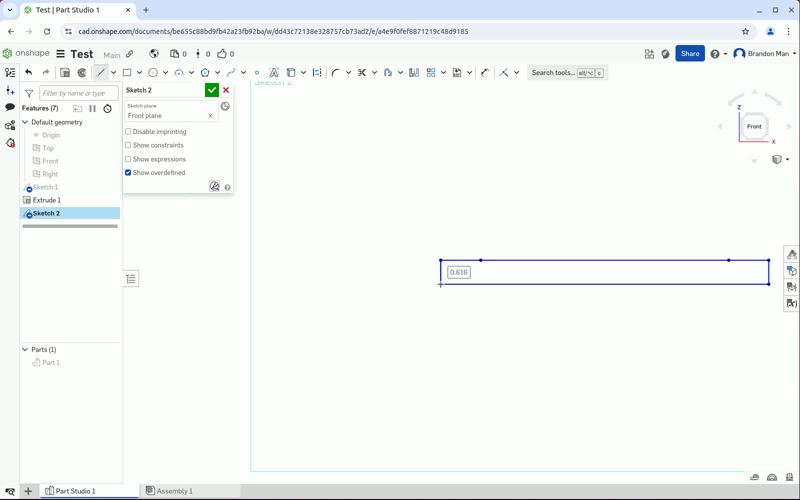
scroll(-6)
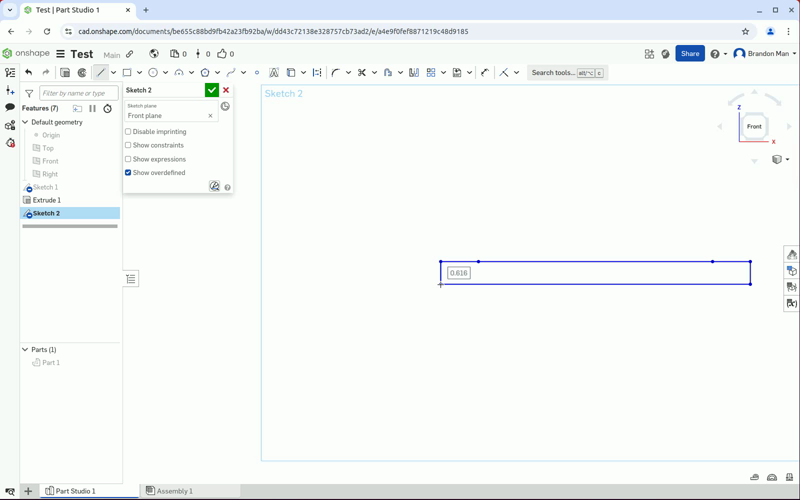
scroll(-6)
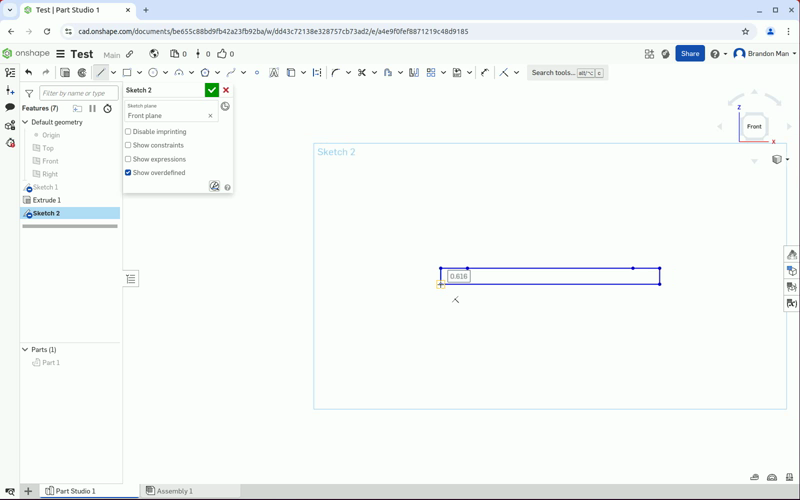
scroll(-6)
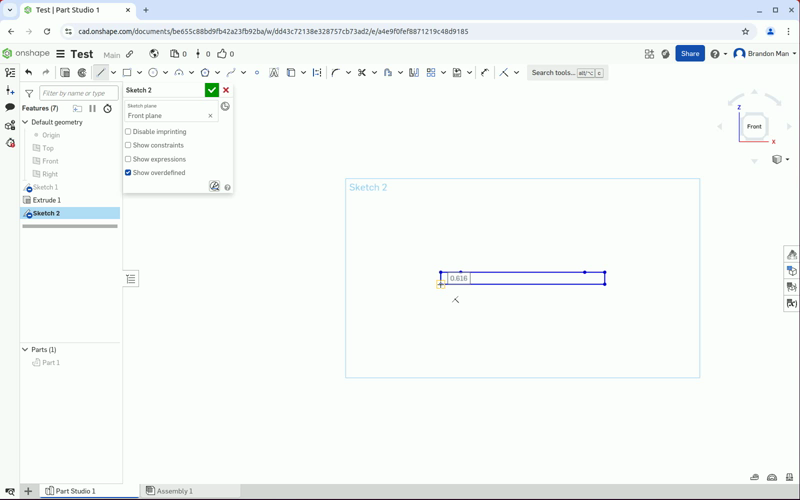
scroll(-6)
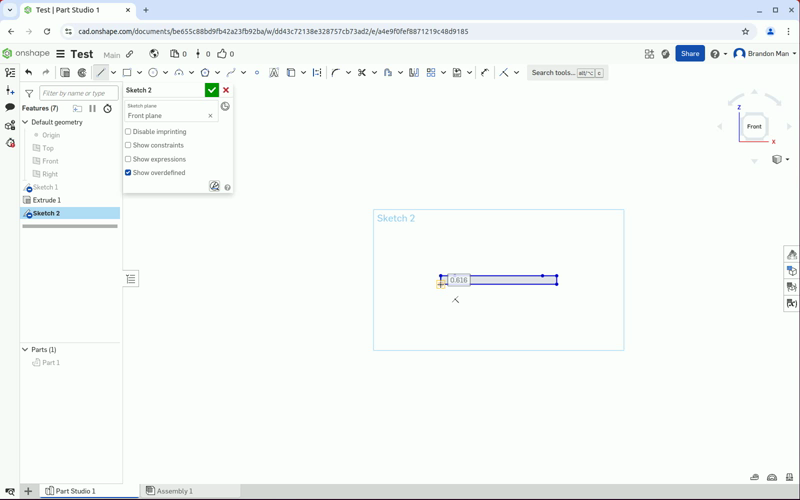
scroll(-6)
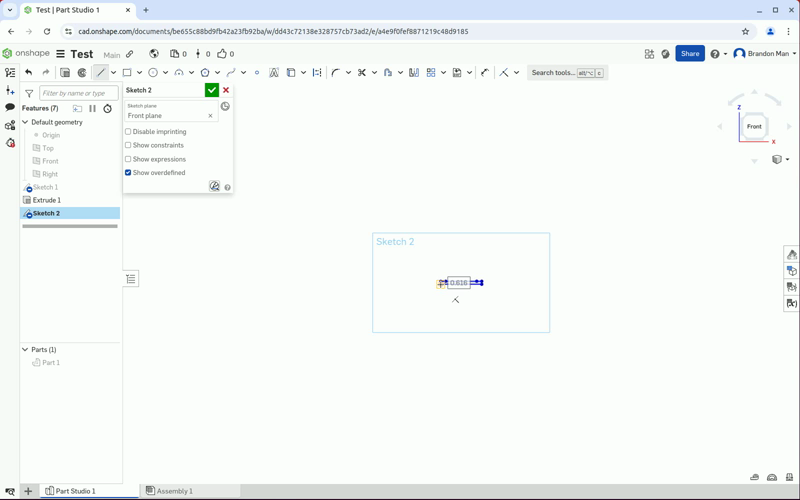
key(esc)
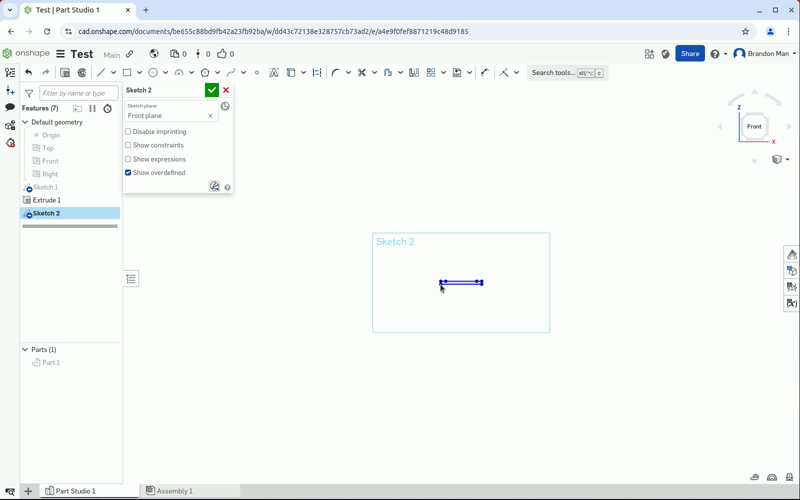
mouse_move(477, 282)
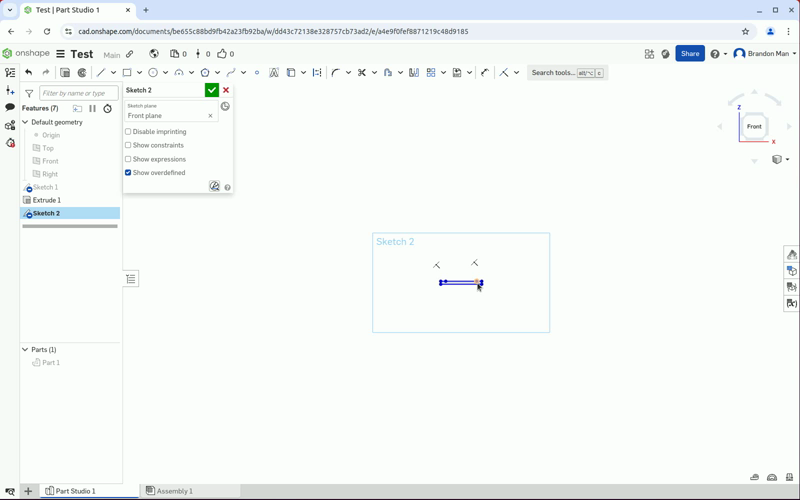
scroll(6)
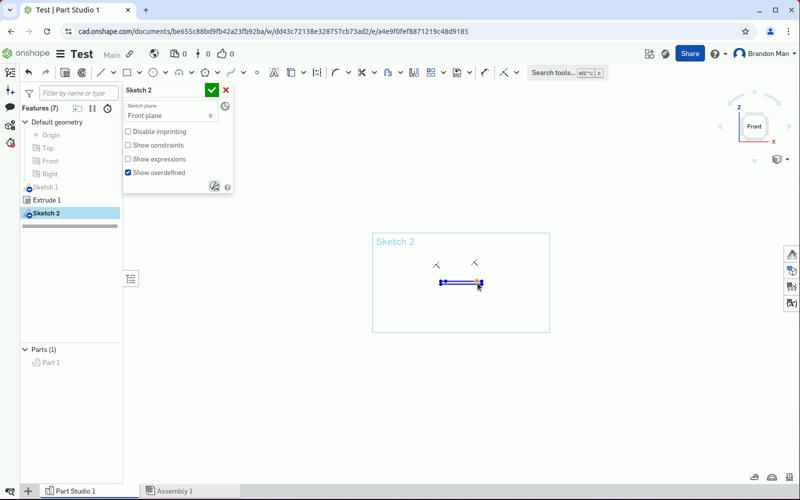
scroll(6)
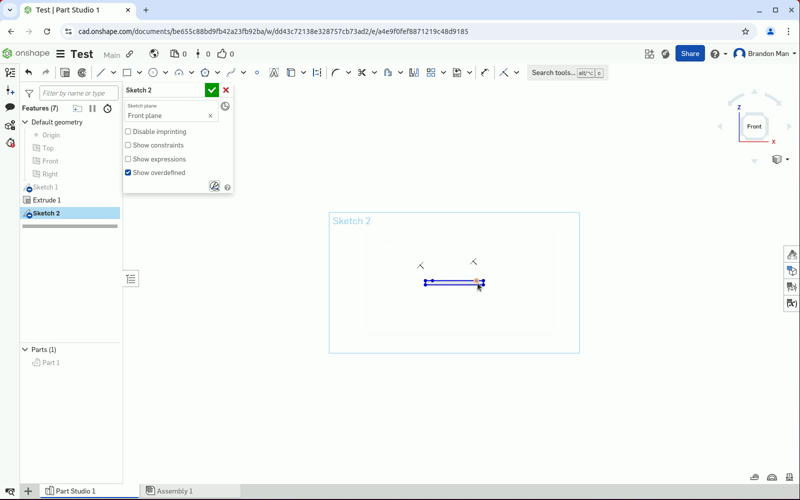
scroll(6)
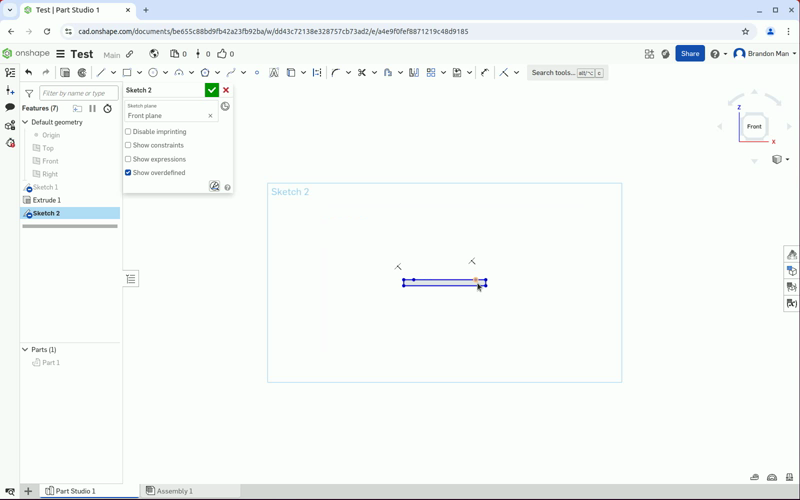
scroll(6)
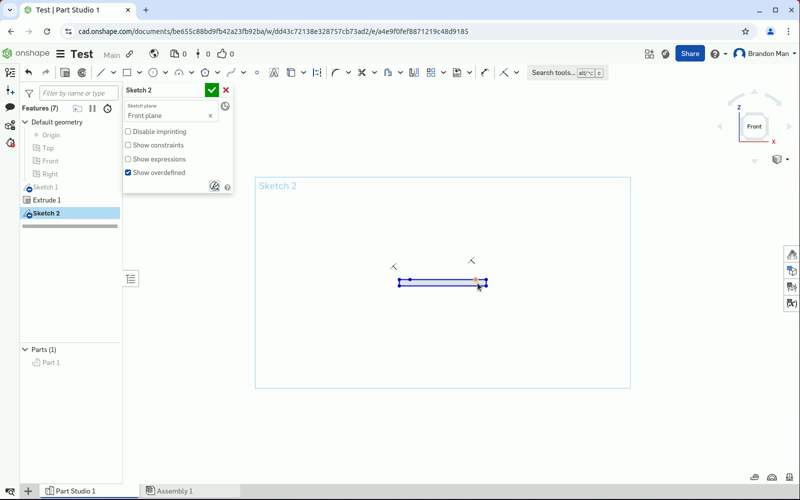
scroll(6)
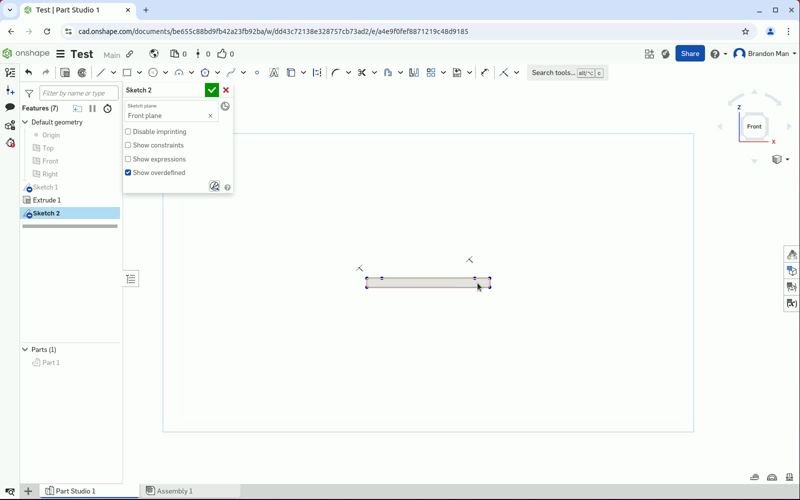
scroll(6)
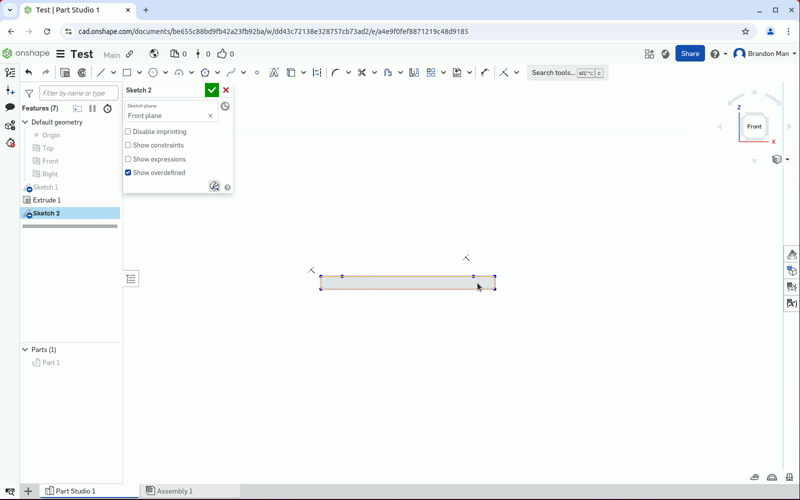
scroll(6)
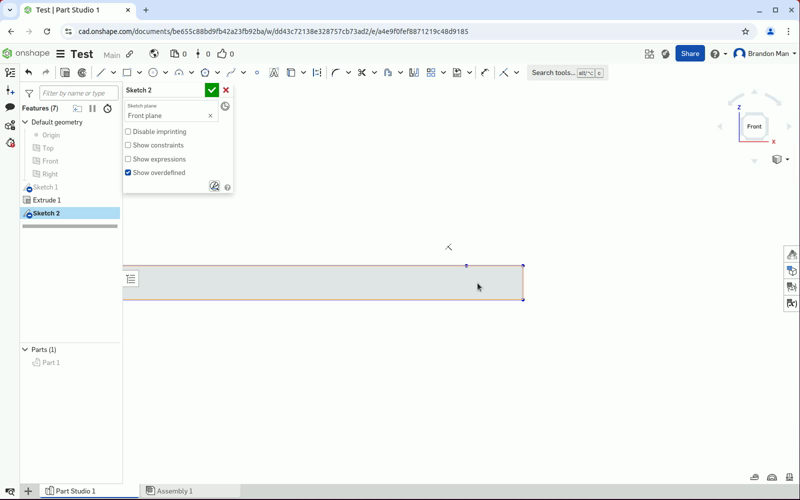
click(477, 282)
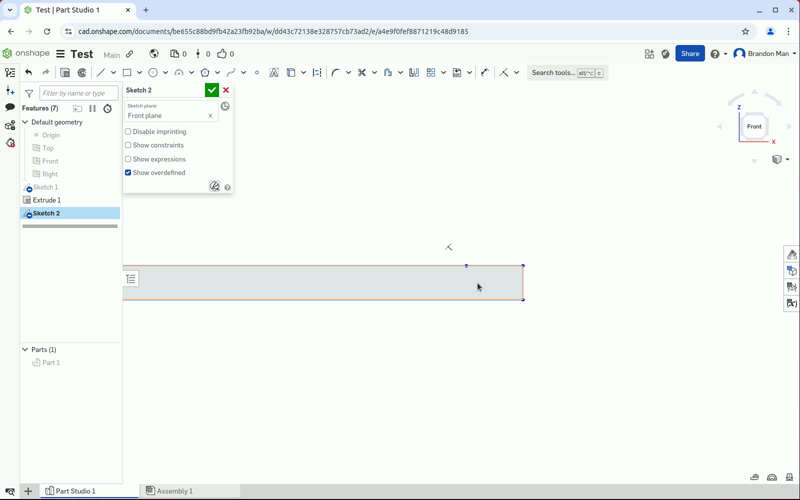
scroll(-6)
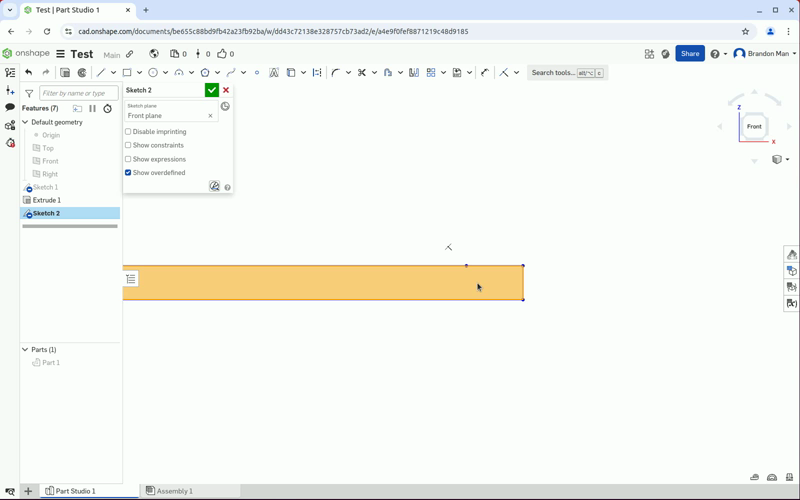
scroll(-6)
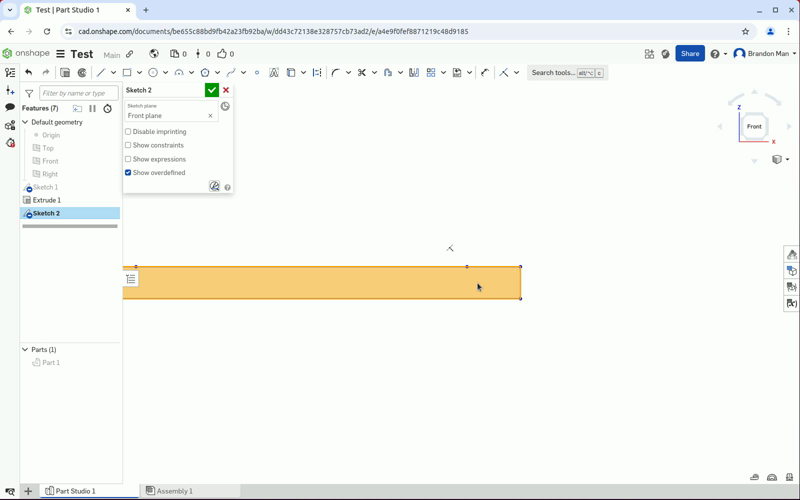
scroll(-6)
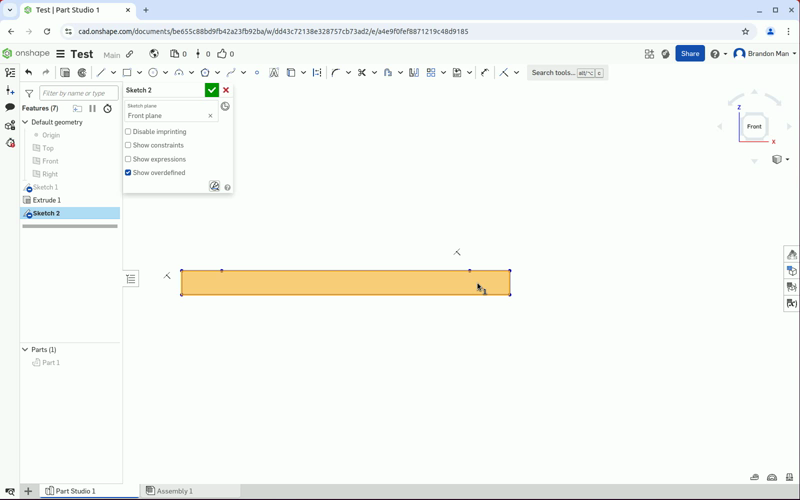
scroll(-6)
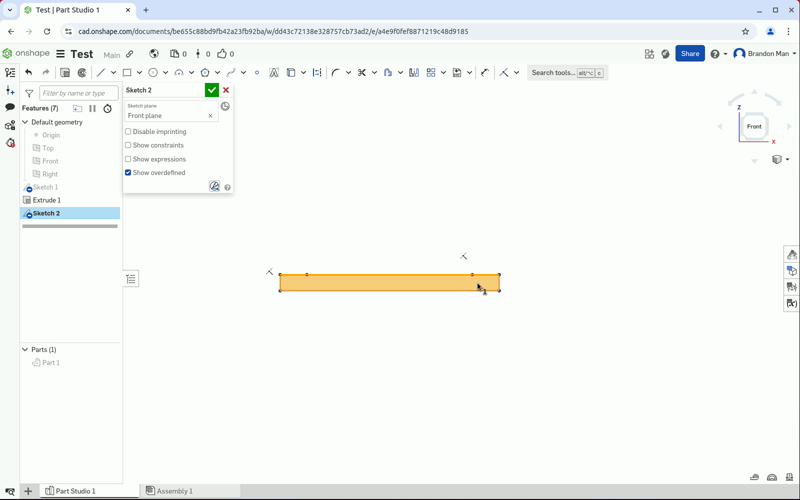
scroll(-6)
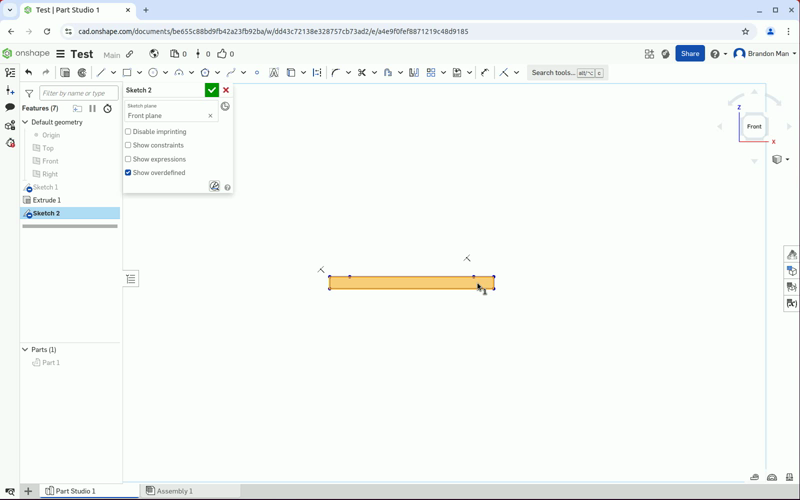
scroll(-6)
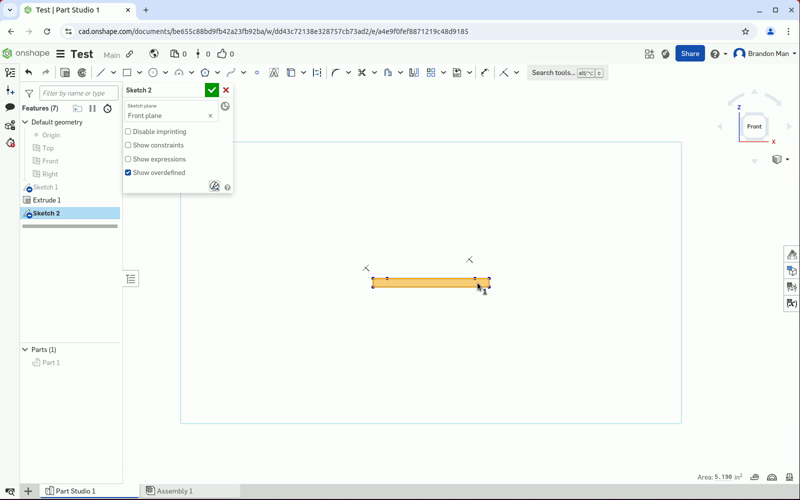
scroll(-6)
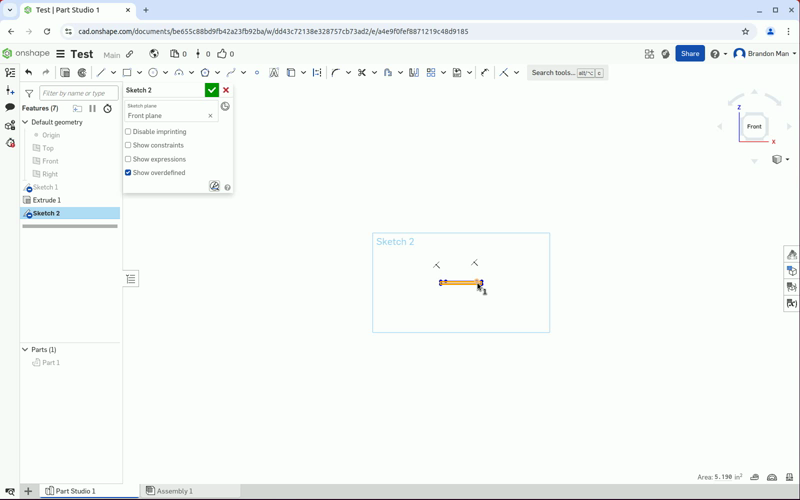
mouse_move(73, 352)
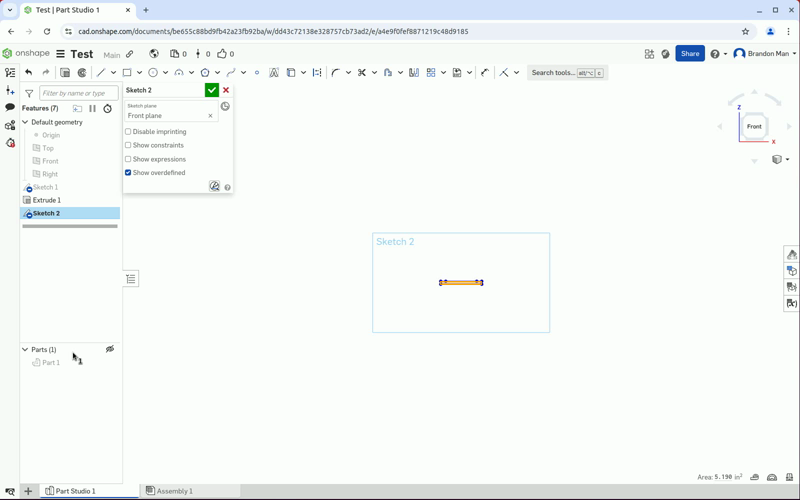
key(shift+y)
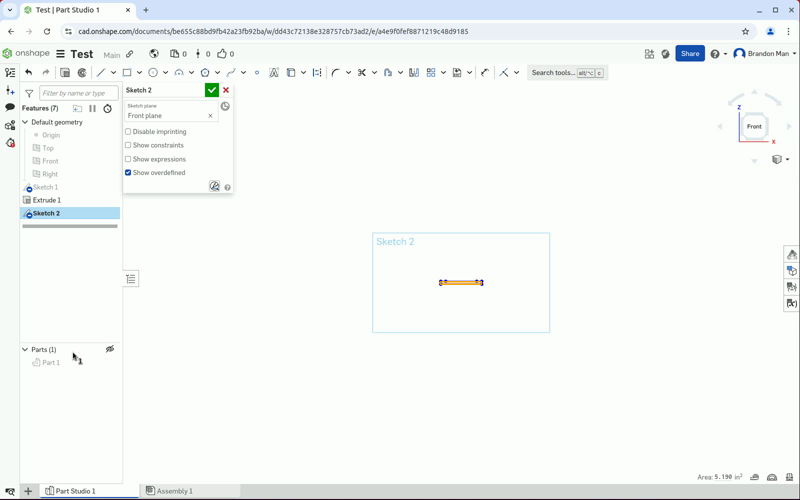
key(shift+e)
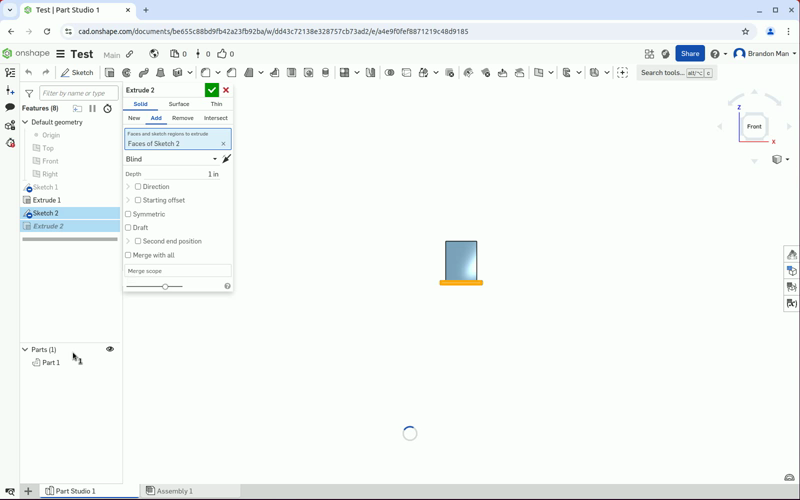
mouse_move(143, 106)
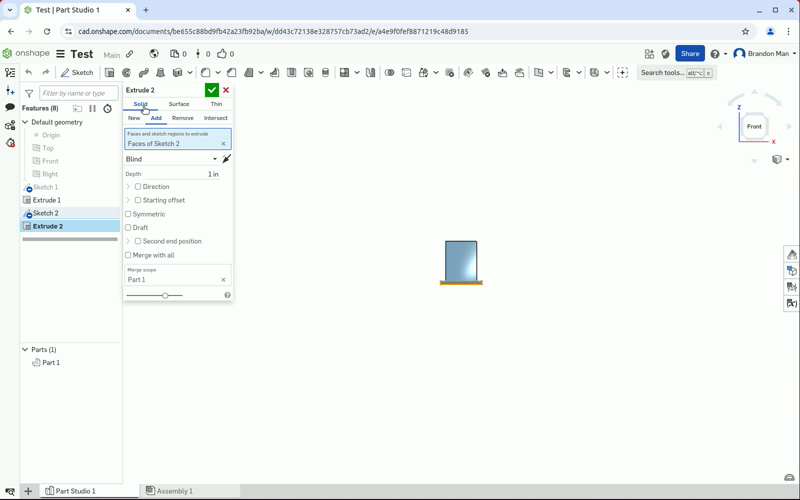
click(143, 106)
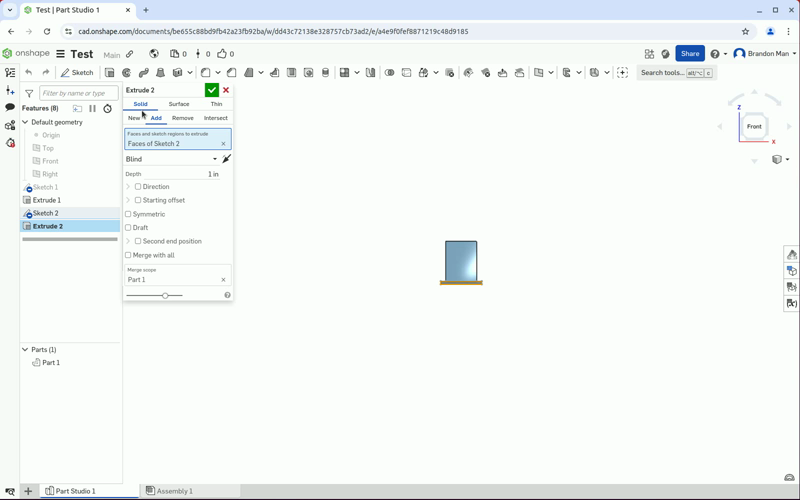
mouse_move(137, 120)
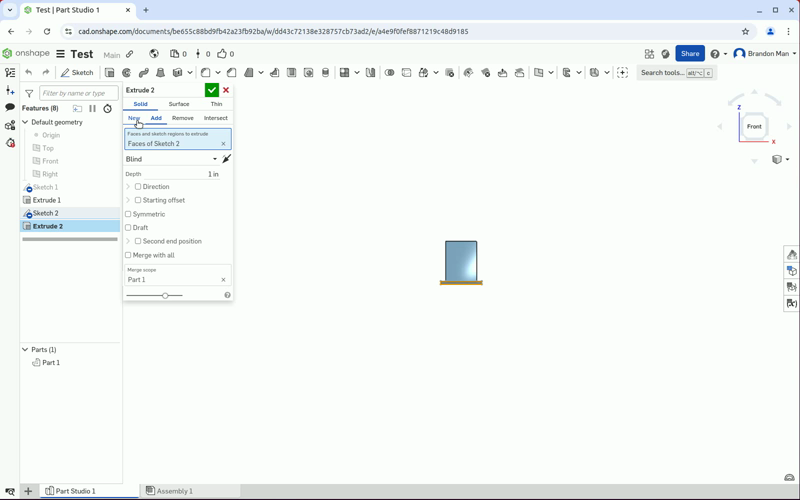
click(137, 120)
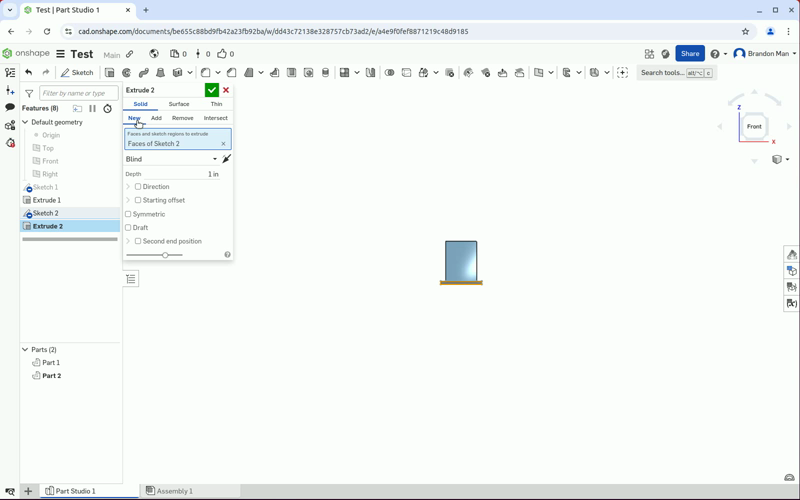
key(tab, 4)
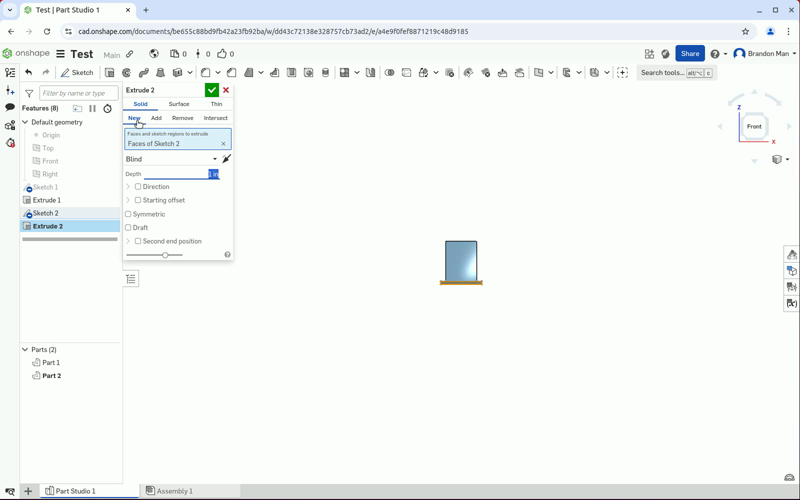
text(23.108)
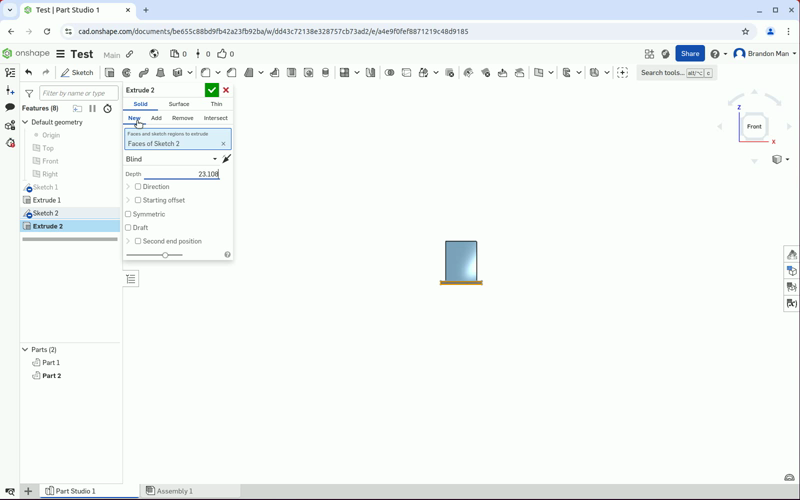
key(enter)
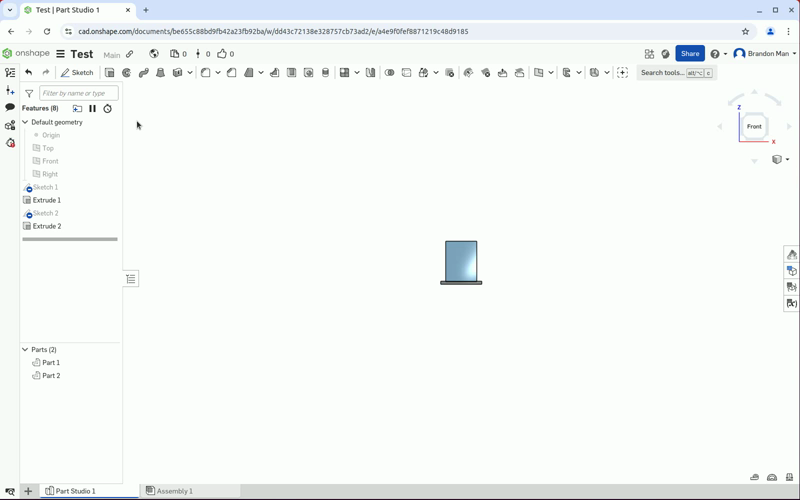
key(shift+h)
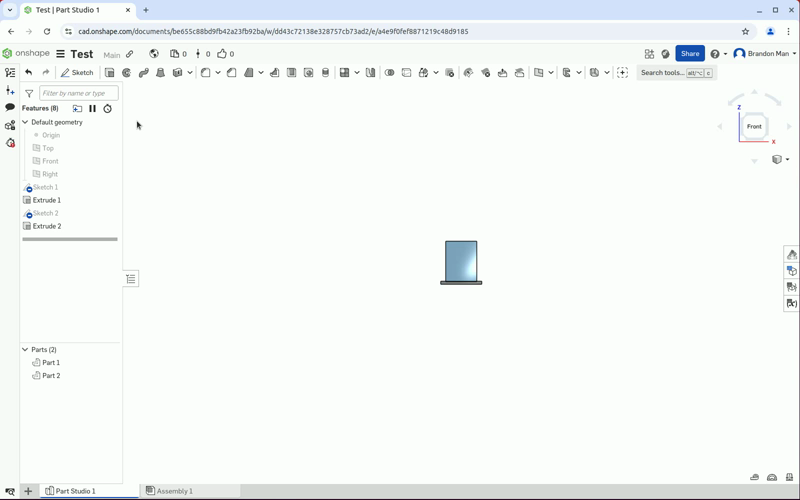
key(shift+h)
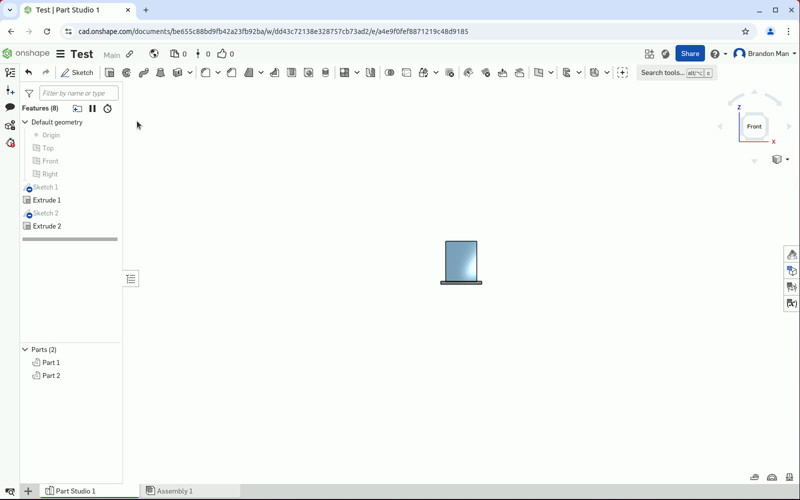
mouse_move(73, 189)
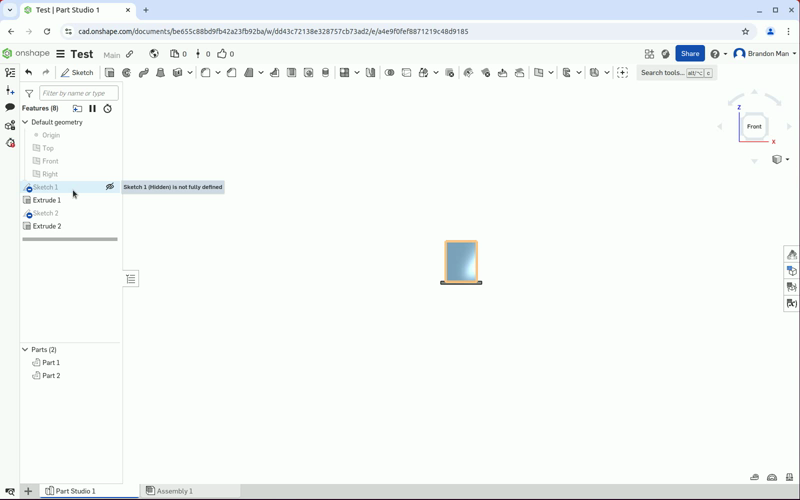
click(73, 189)
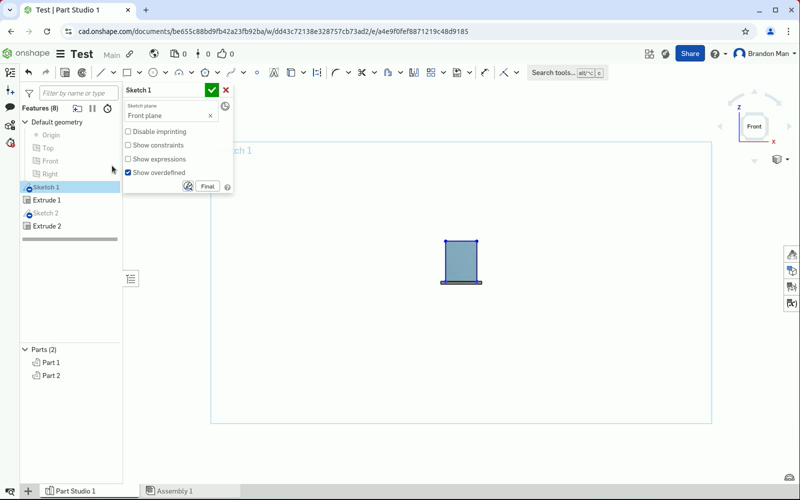
mouse_move(229, 92)
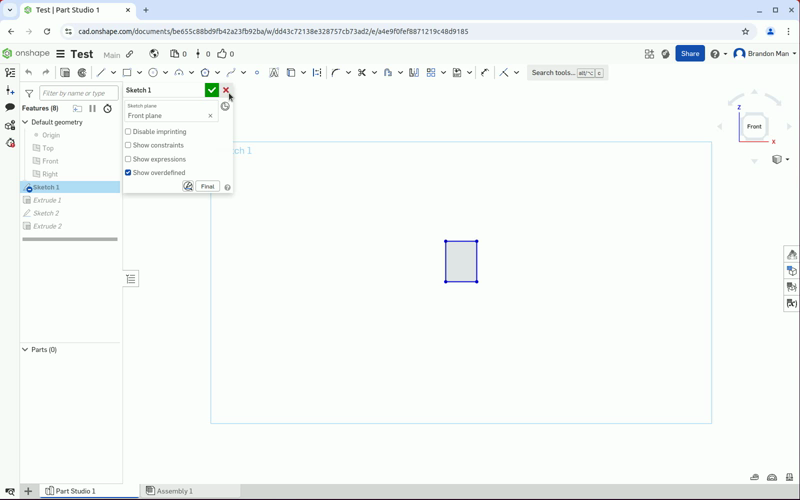
click(229, 92)
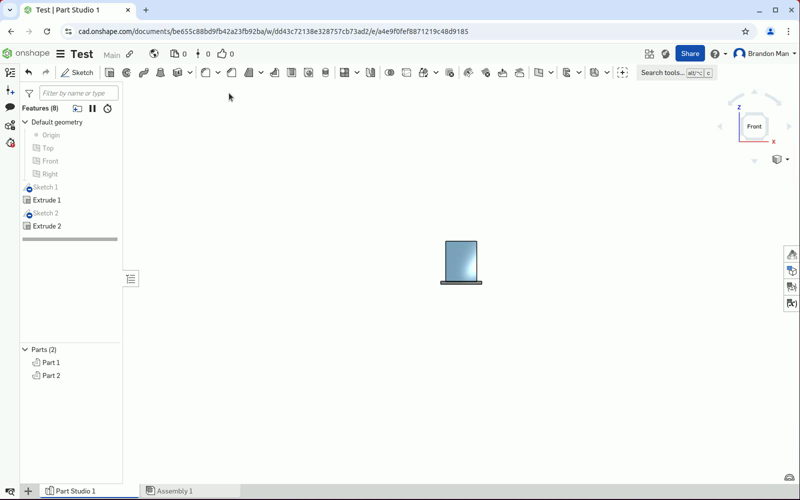
mouse_move(73, 352)
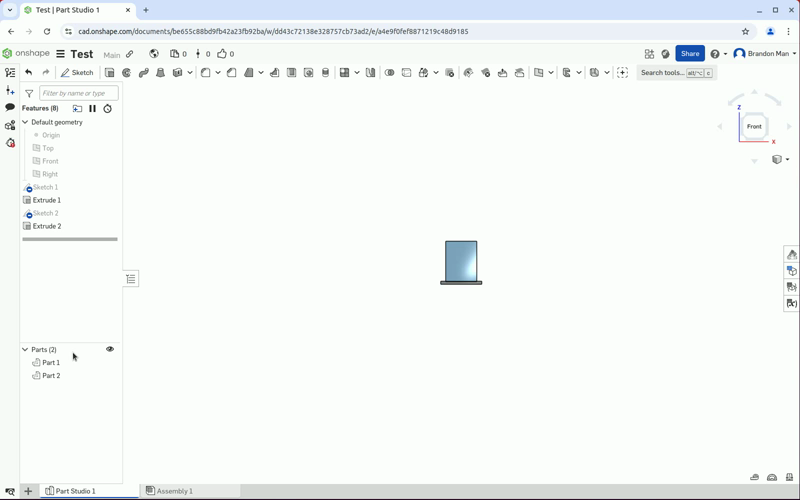
key(y)
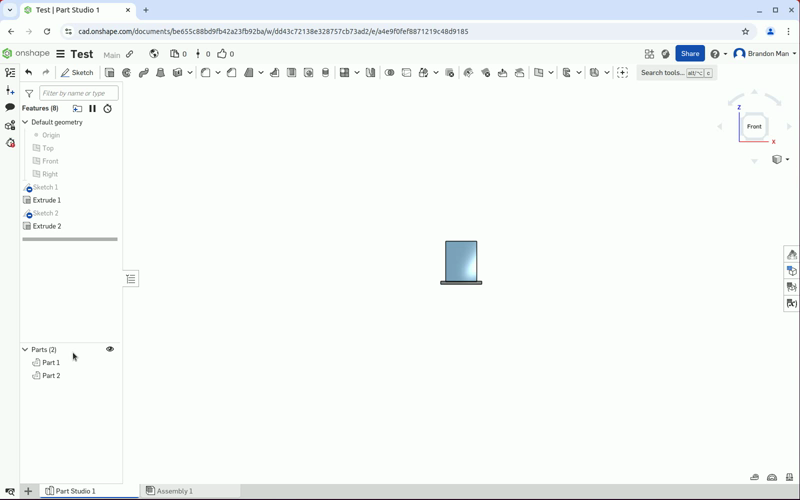
key(shift+p)
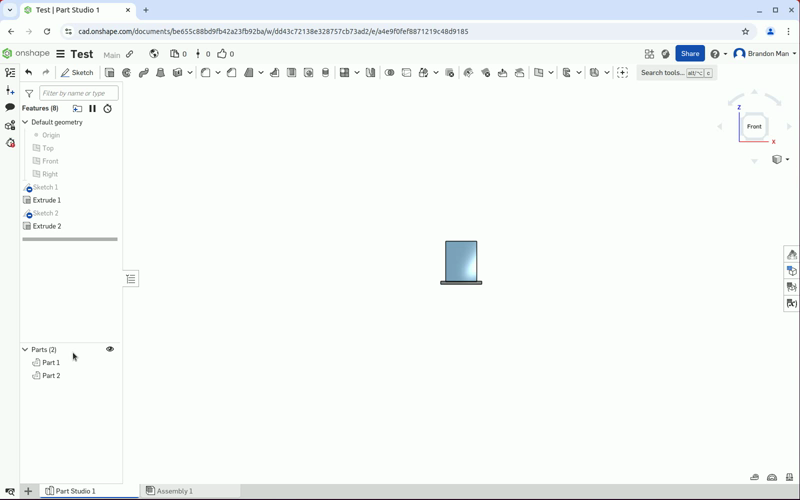
key(space)
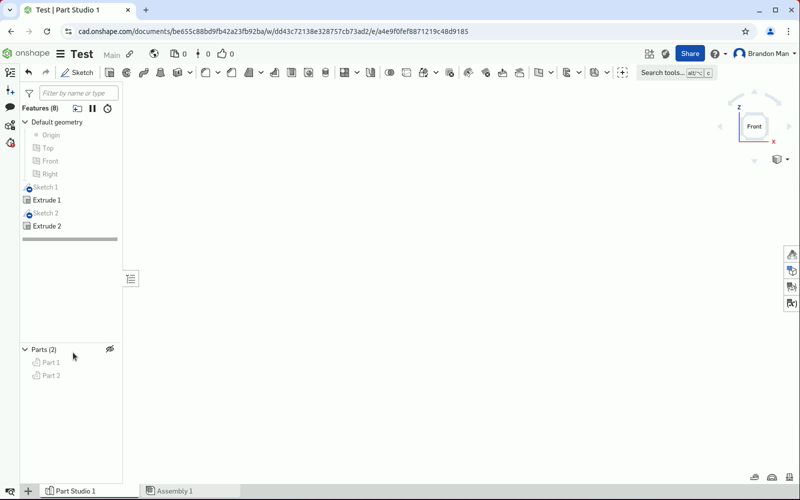
key_down(shift)
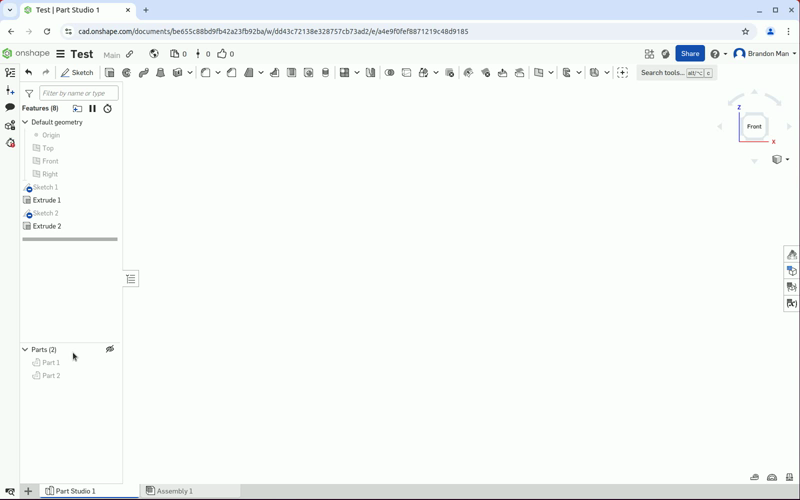
key(down)
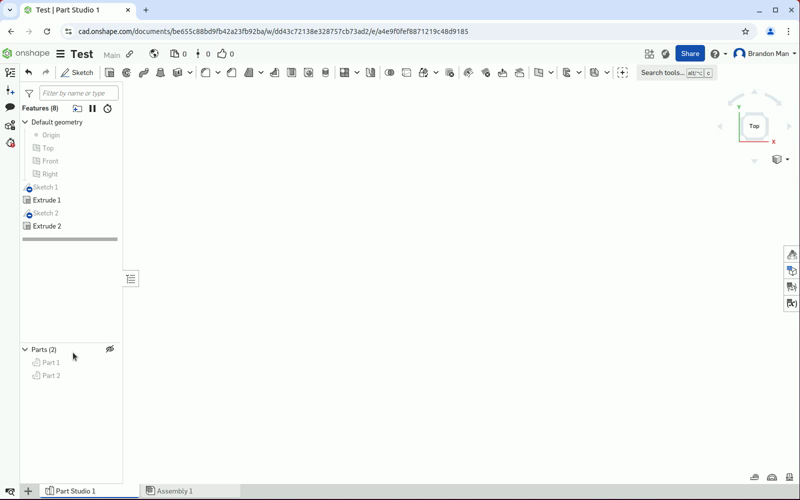
key_up(shift)
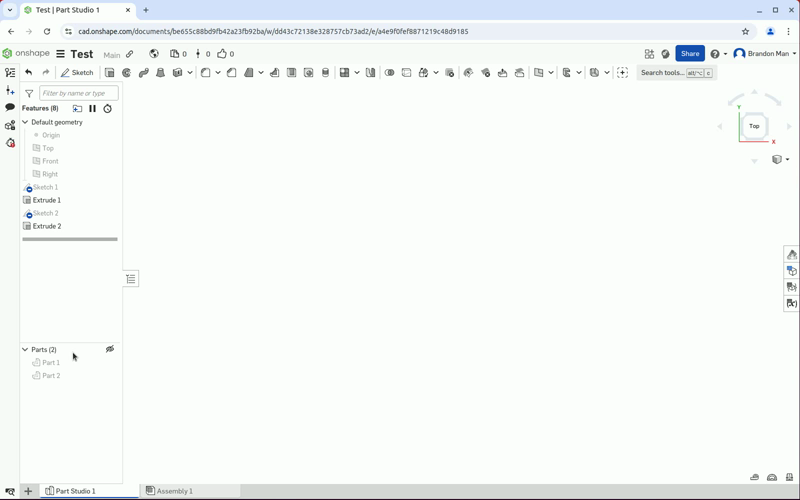
mouse_move(73, 352)
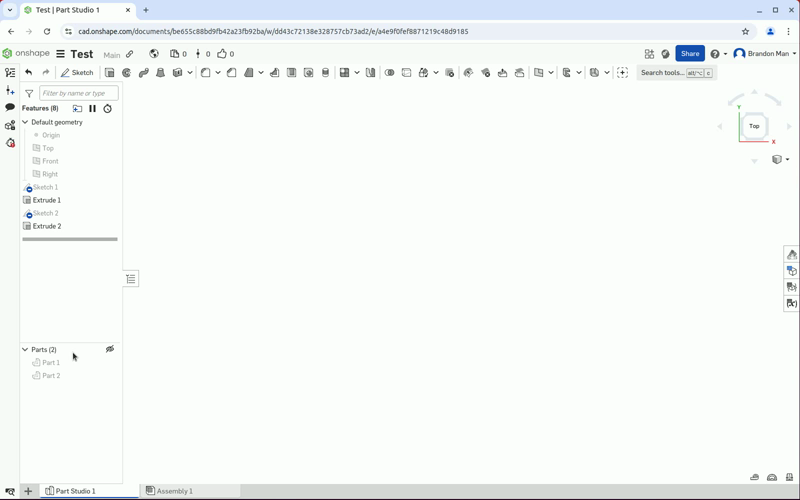
key(shift+y)
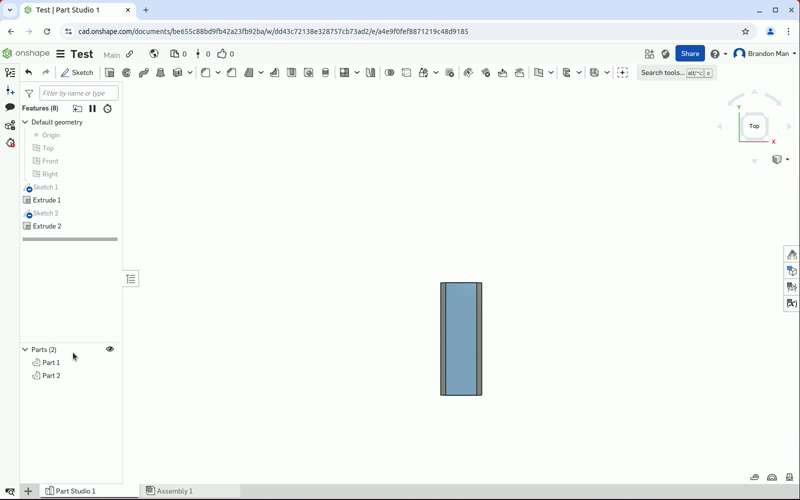
mouse_move(541, 75)
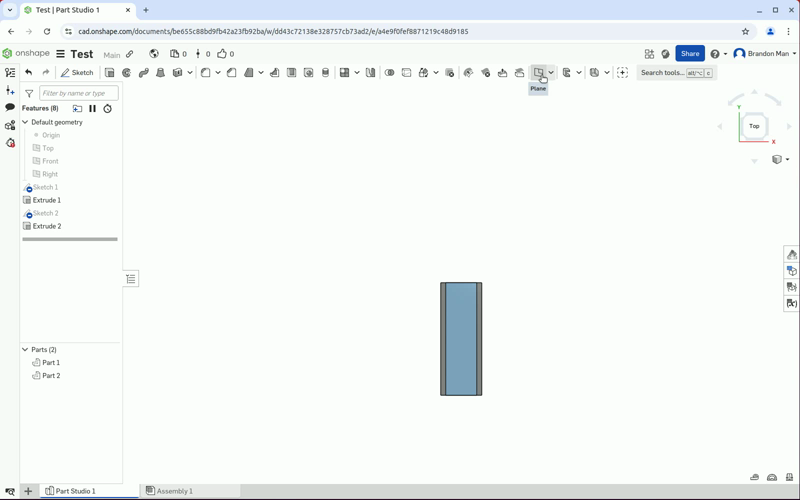
click(541, 75)
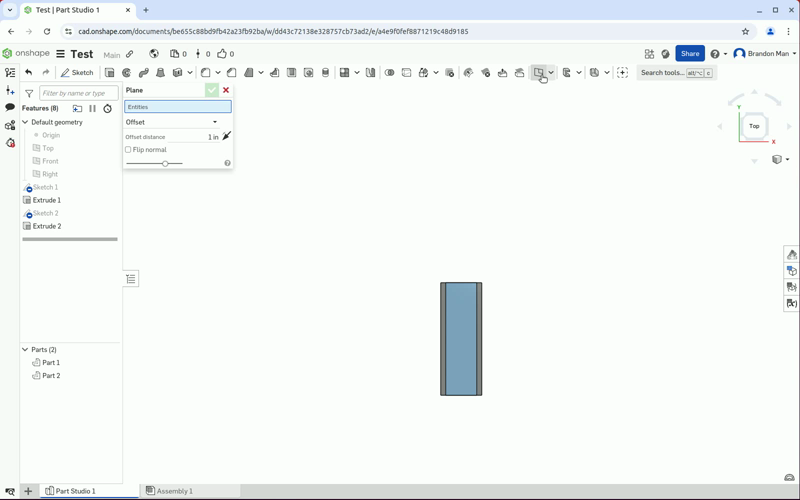
mouse_move(73, 150)
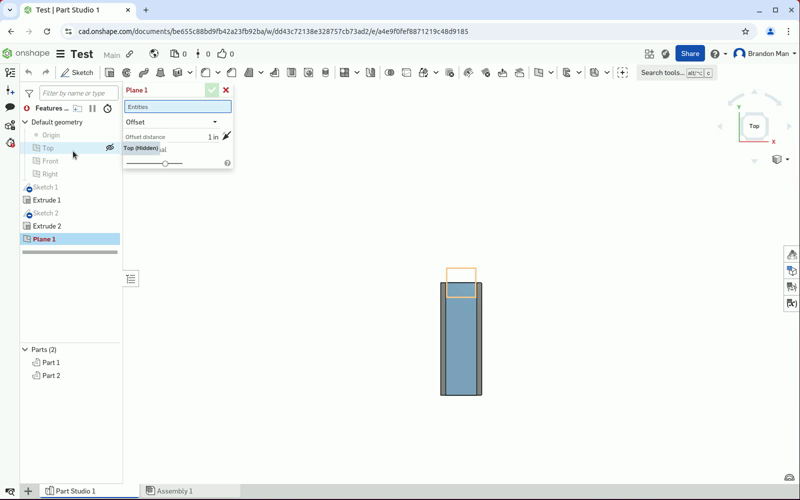
click(73, 150)
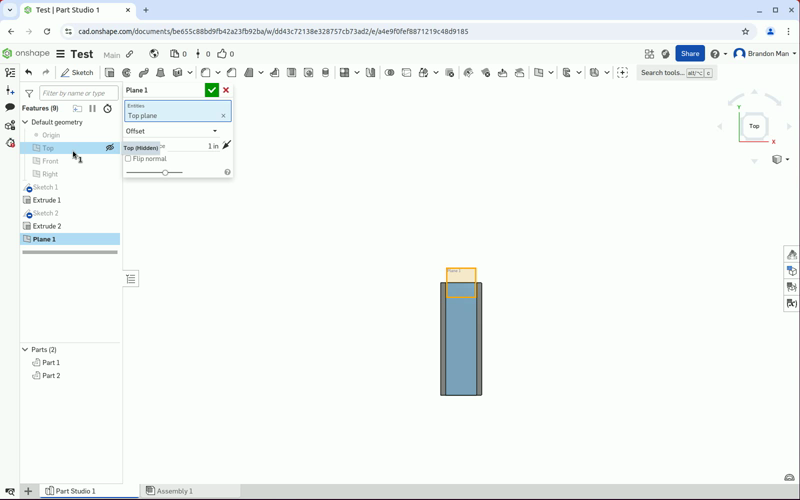
key(tab, 2)
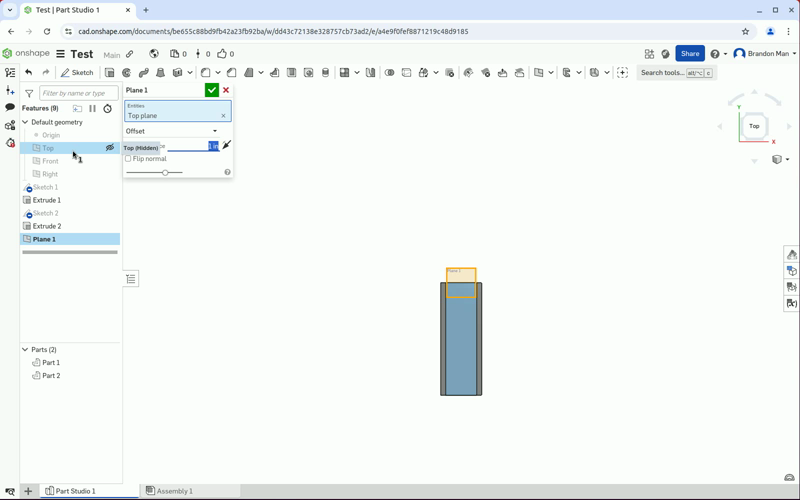
text(8.411)
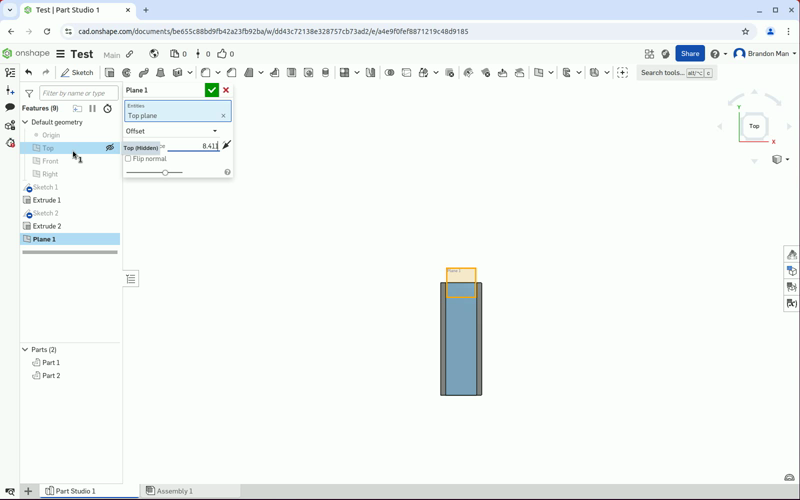
key(enter, 2)
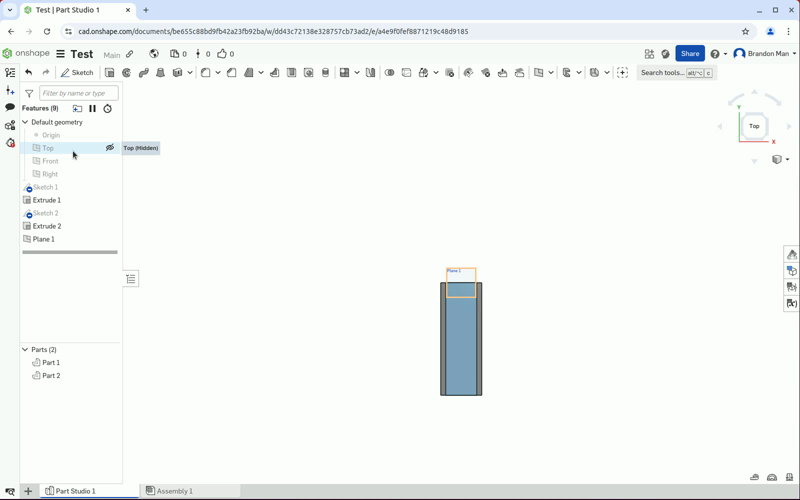
key(shift+s)
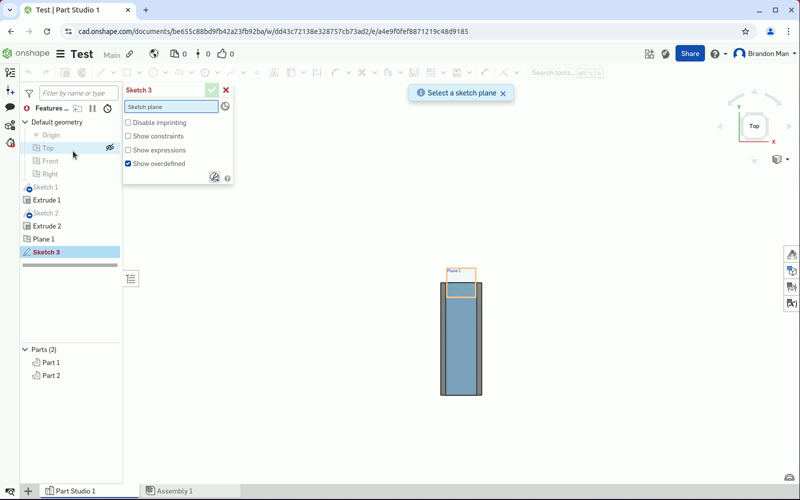
mouse_move(73, 241)
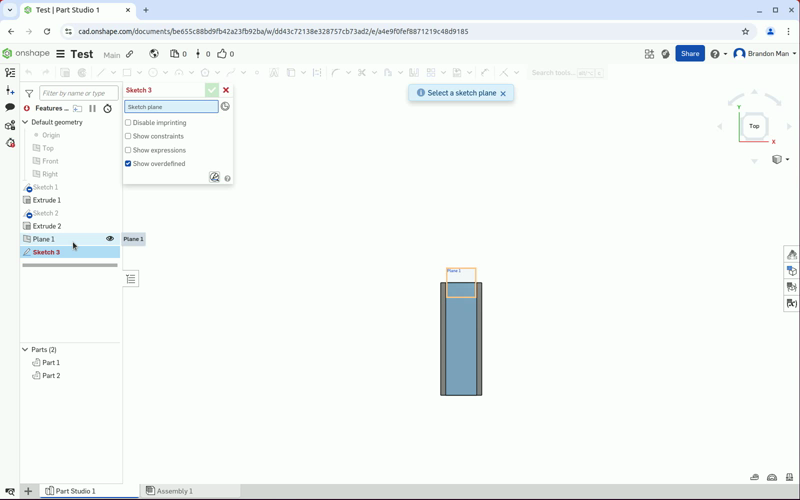
click(73, 241)
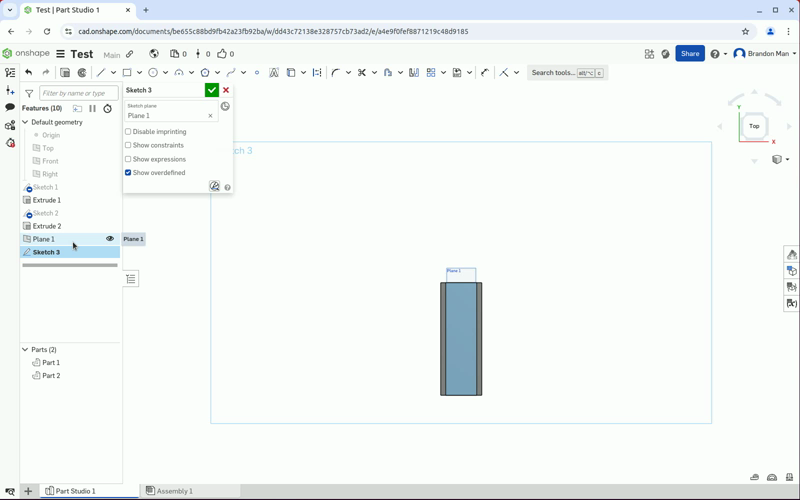
mouse_move(73, 352)
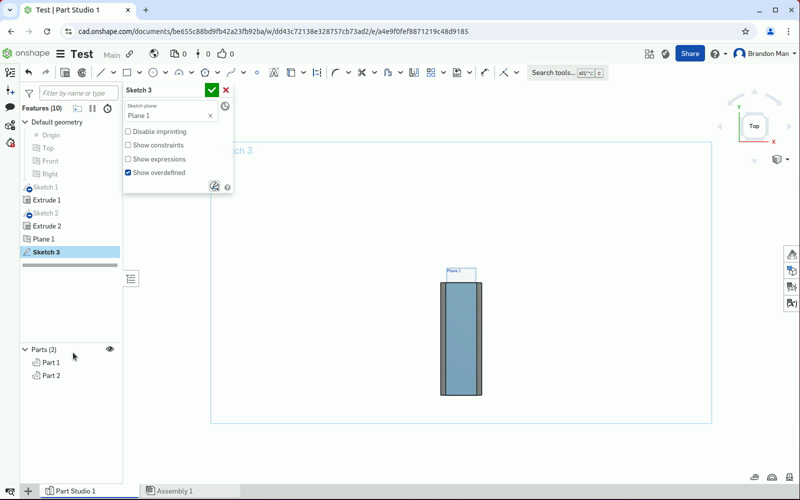
key(y)
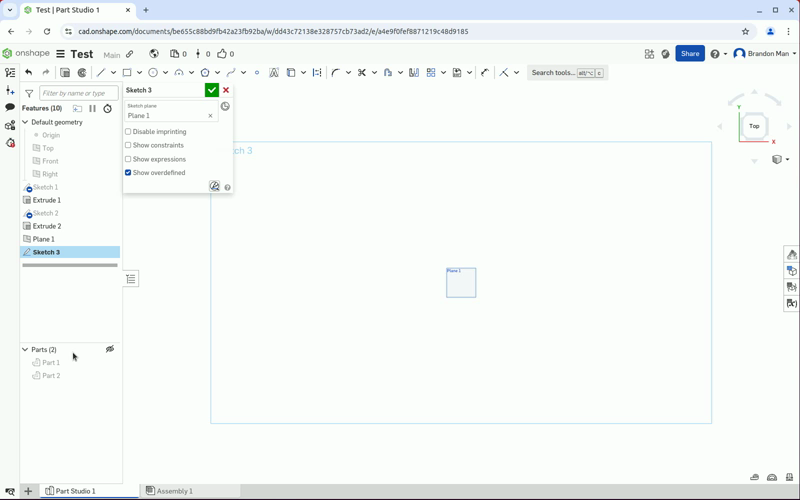
key(c)
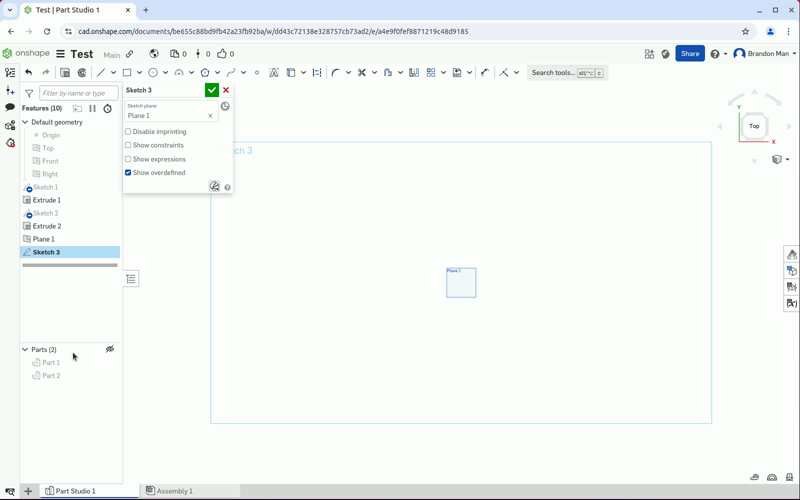
key_down(shift)
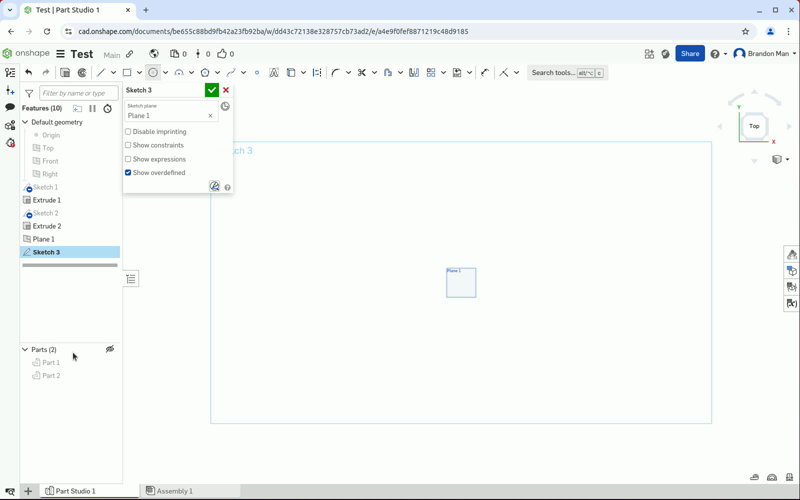
mouse_move(461, 293)
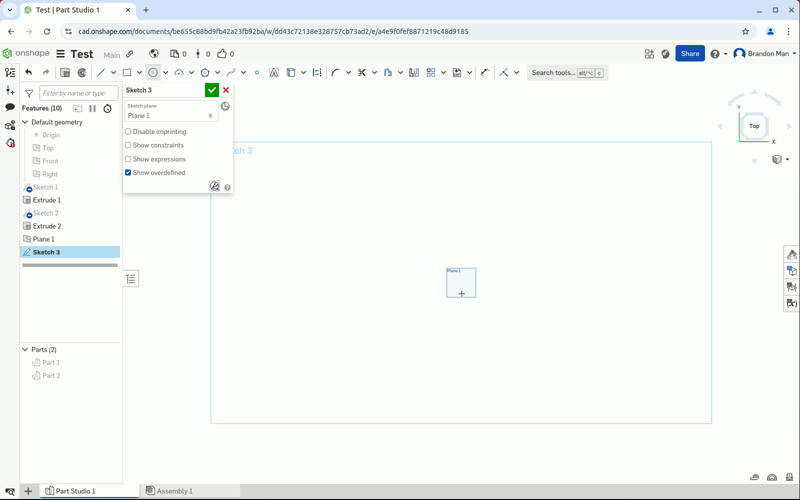
click(461, 293)
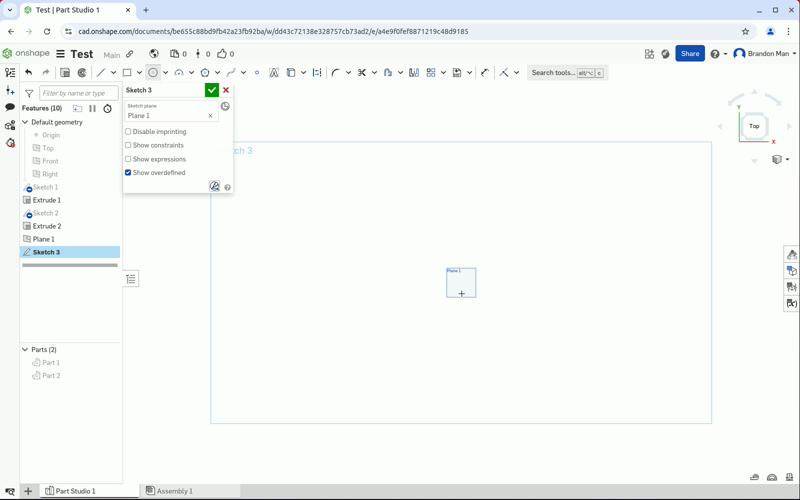
key_up(shift)
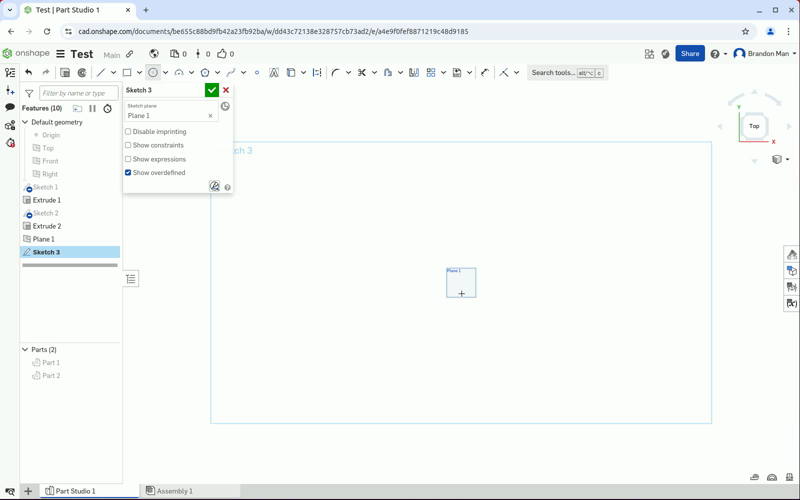
mouse_move(470, 293)
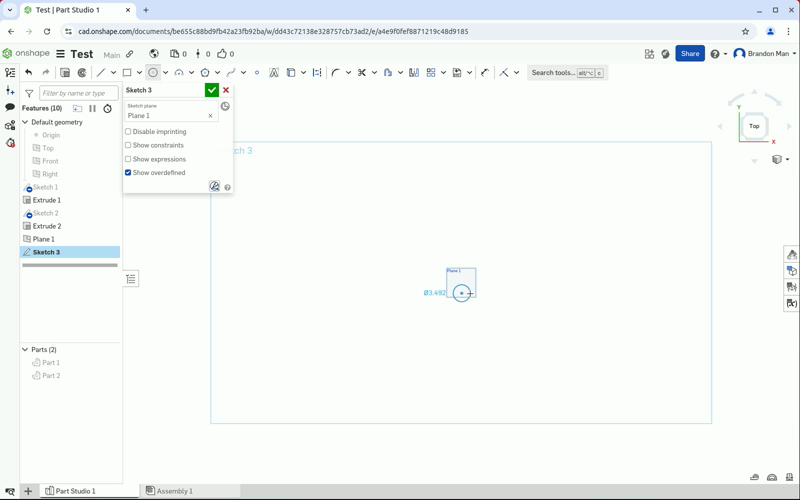
click(470, 293)
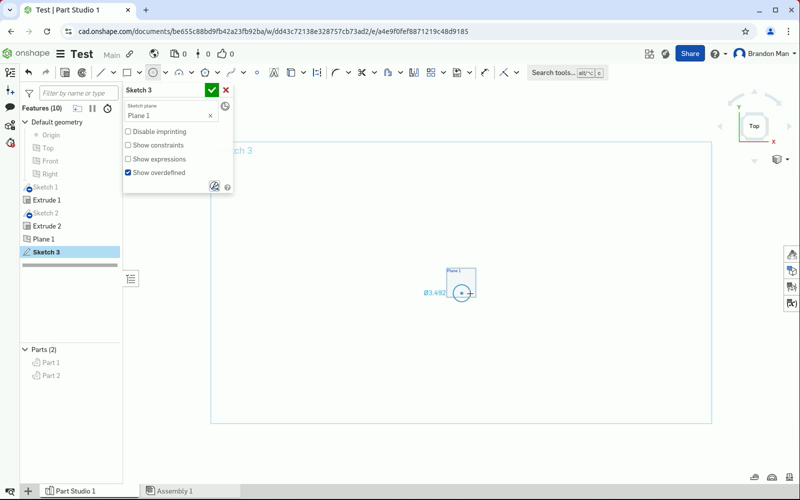
key(esc)
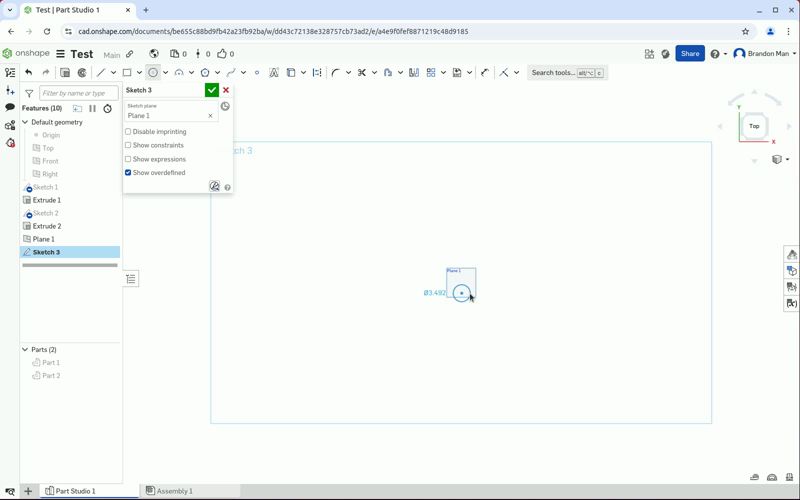
mouse_move(464, 291)
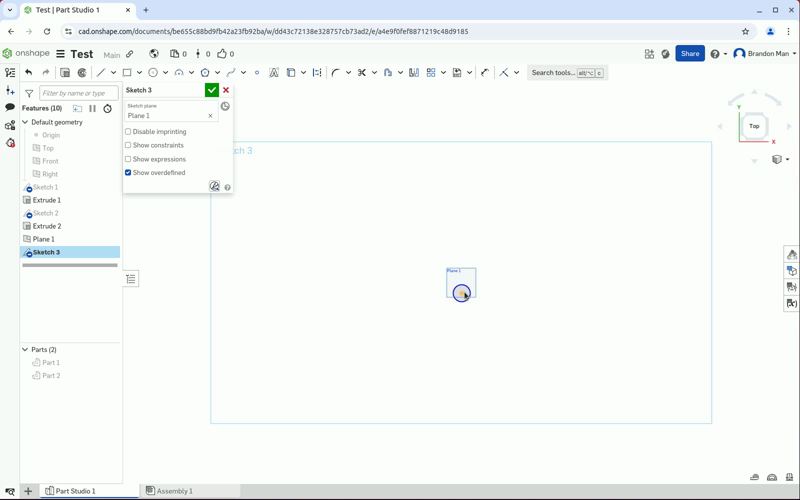
scroll(6)
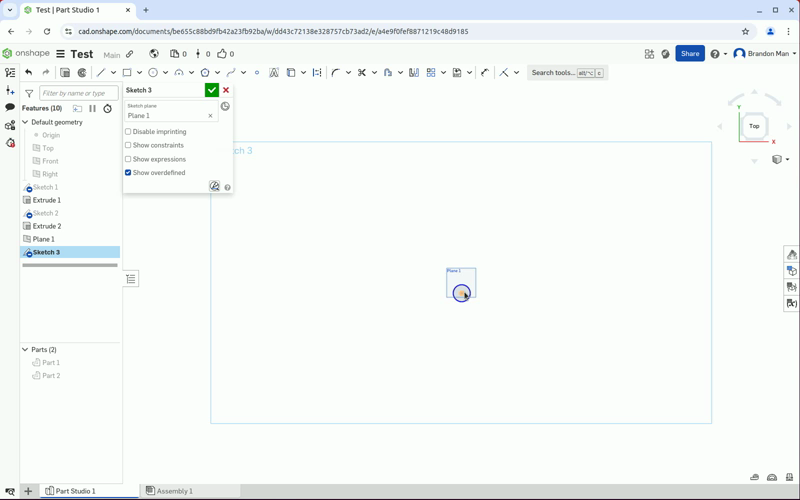
scroll(6)
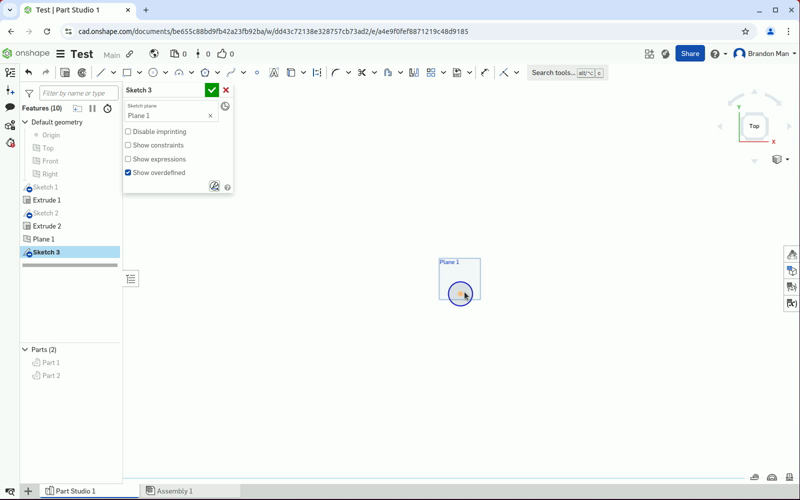
scroll(6)
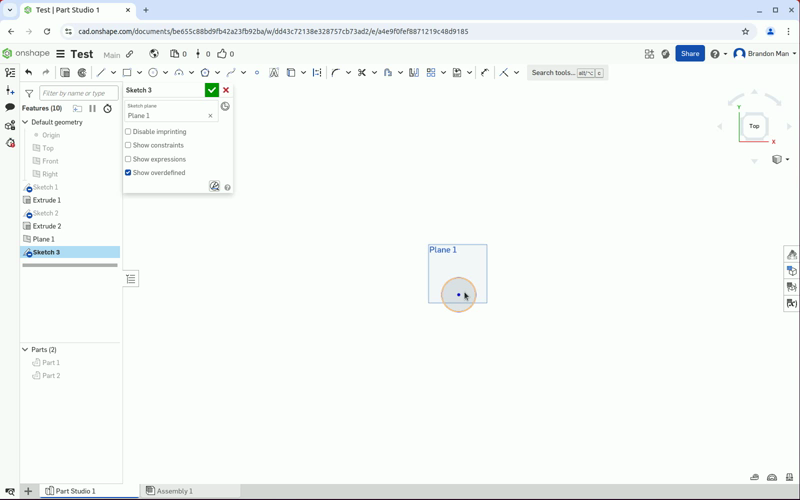
scroll(6)
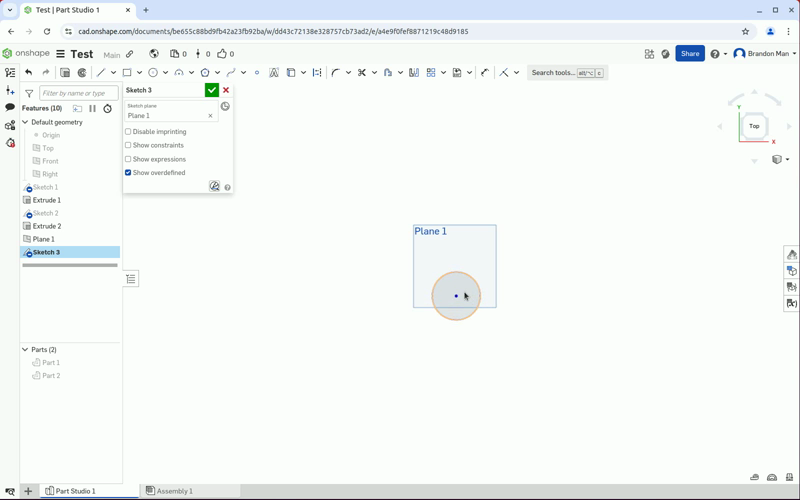
scroll(6)
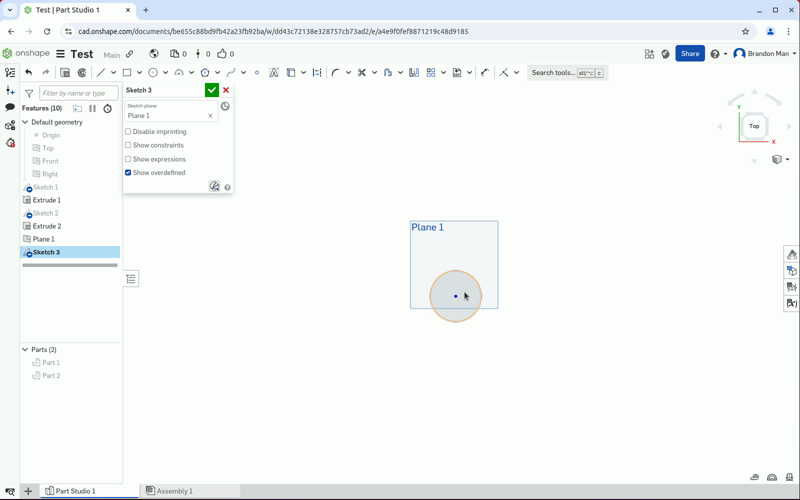
scroll(6)
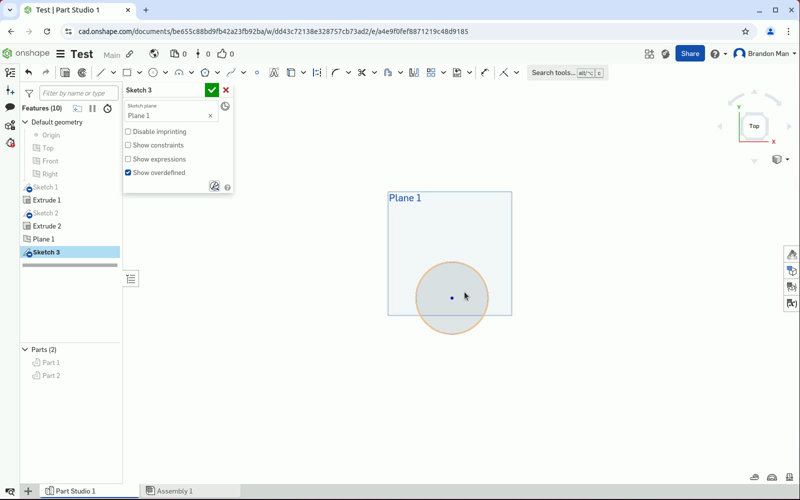
scroll(6)
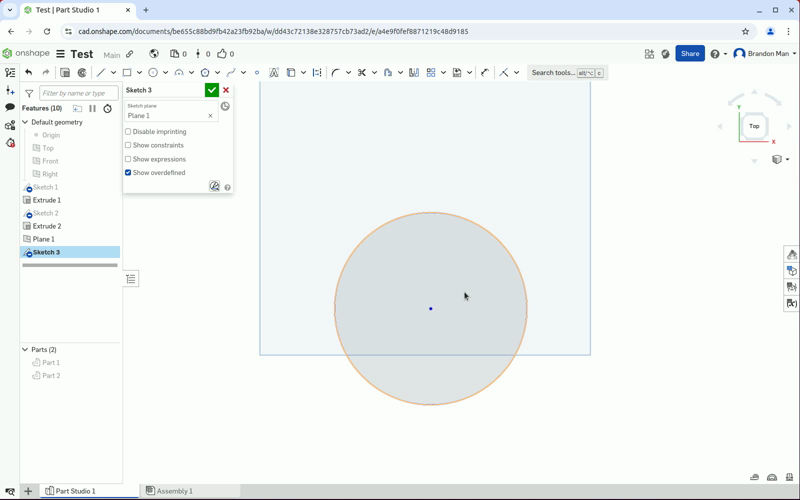
click(464, 291)
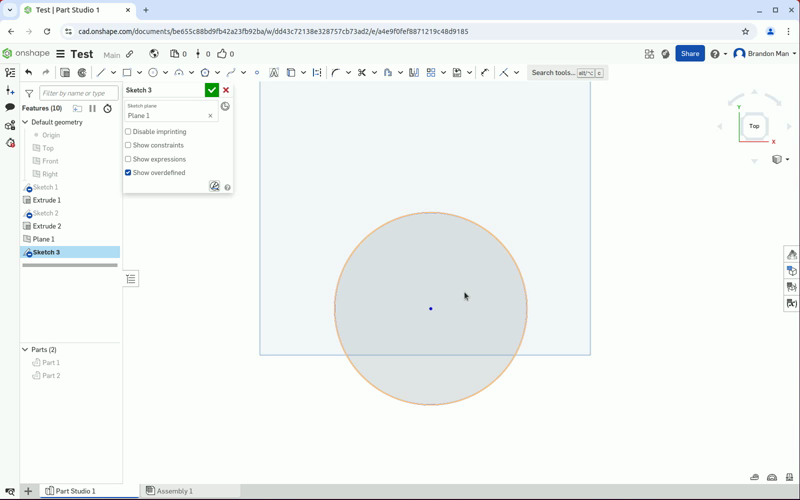
scroll(-6)
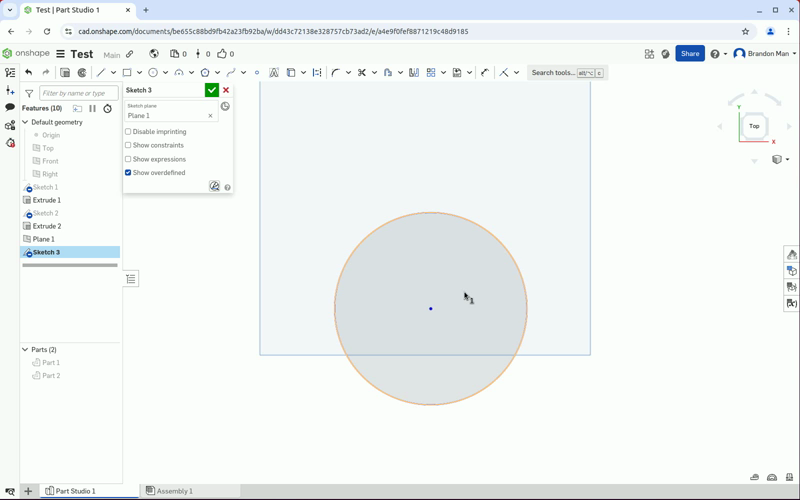
scroll(-6)
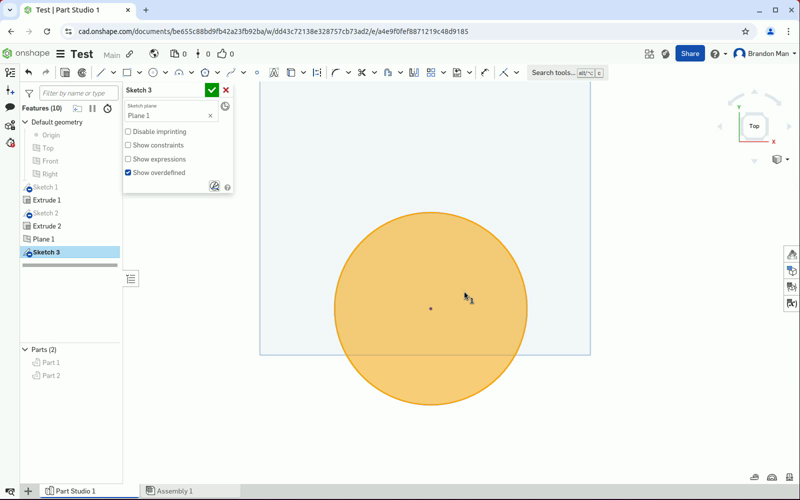
scroll(-6)
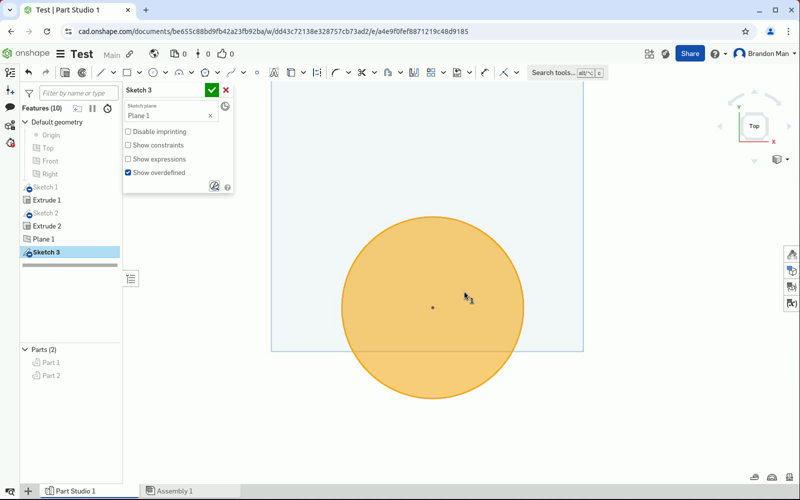
scroll(-6)
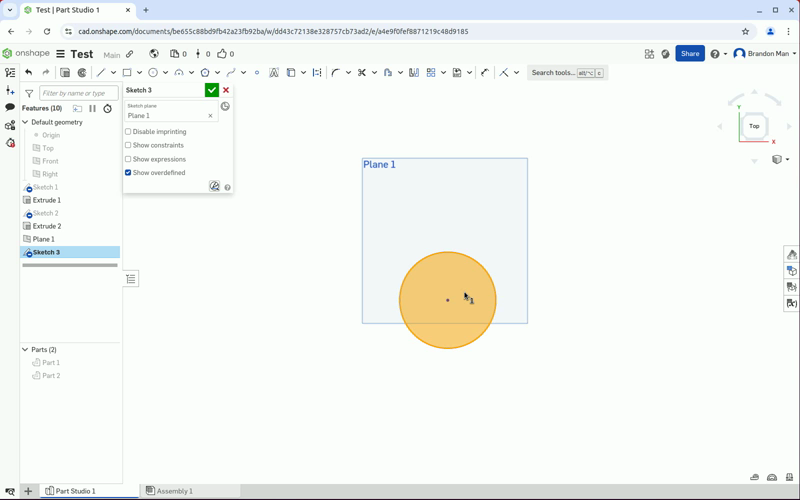
scroll(-6)
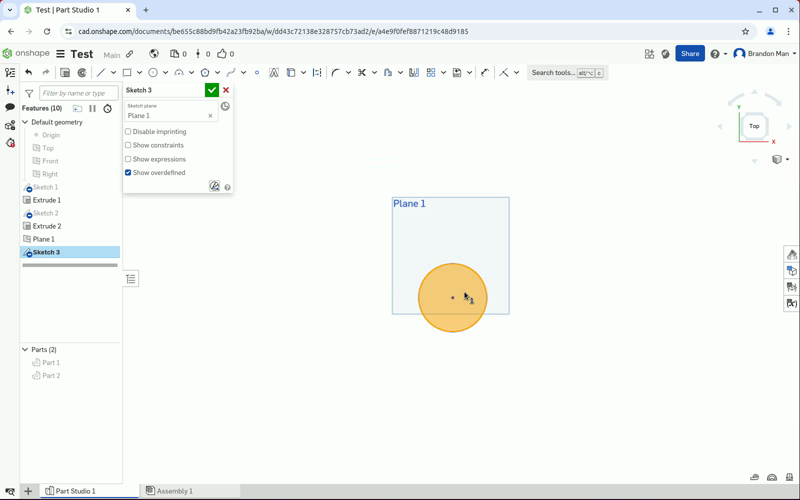
scroll(-6)
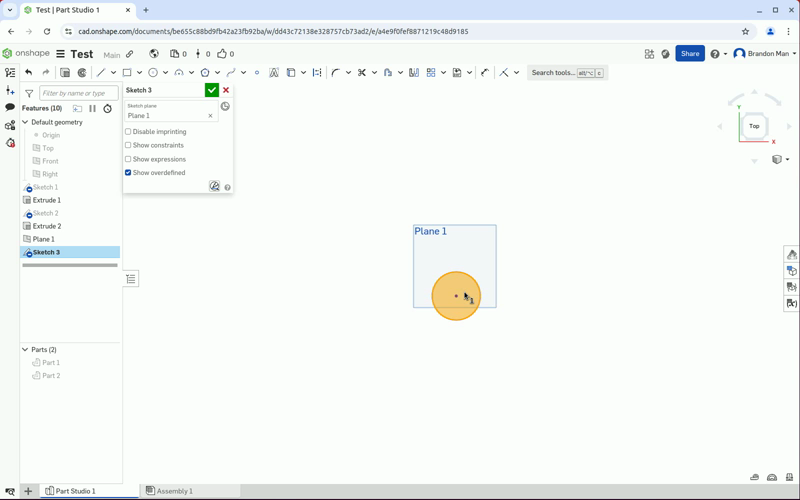
scroll(-6)
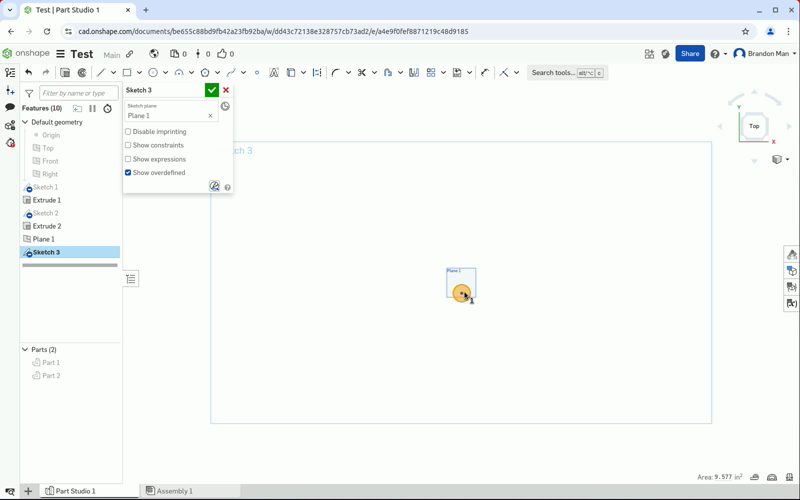
mouse_move(73, 352)
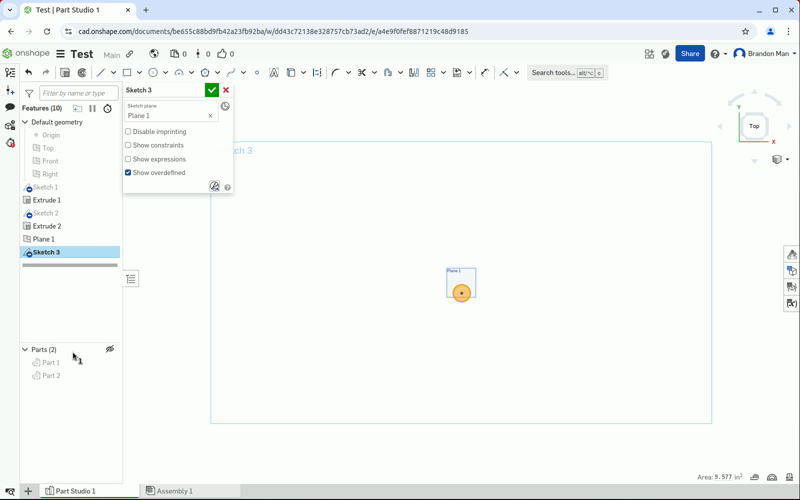
key(shift+y)
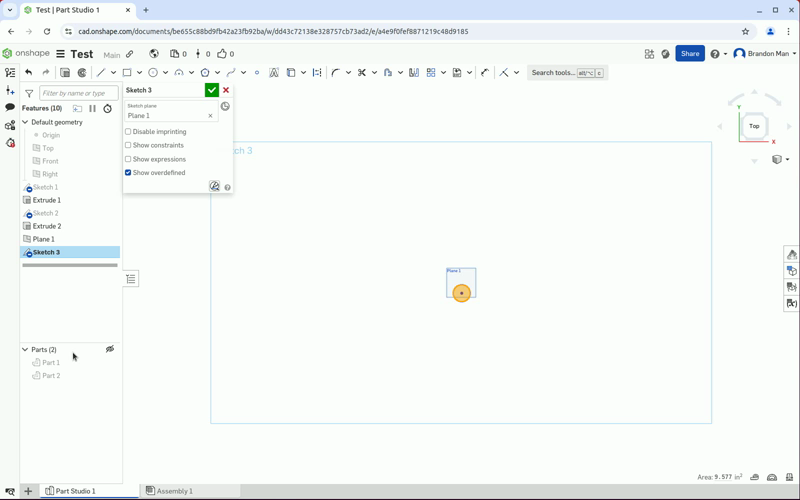
key(shift+e)
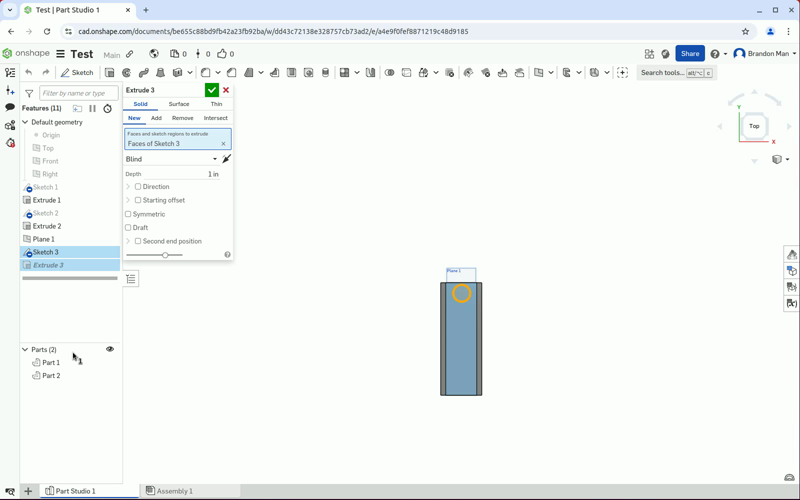
mouse_move(143, 106)
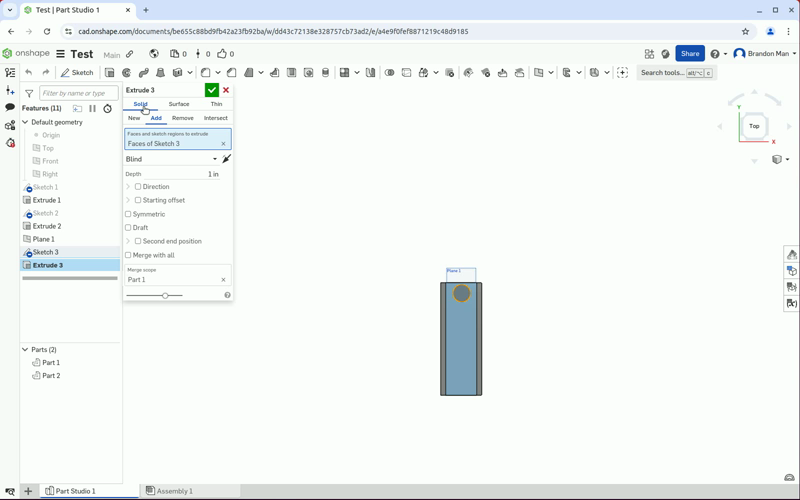
click(143, 106)
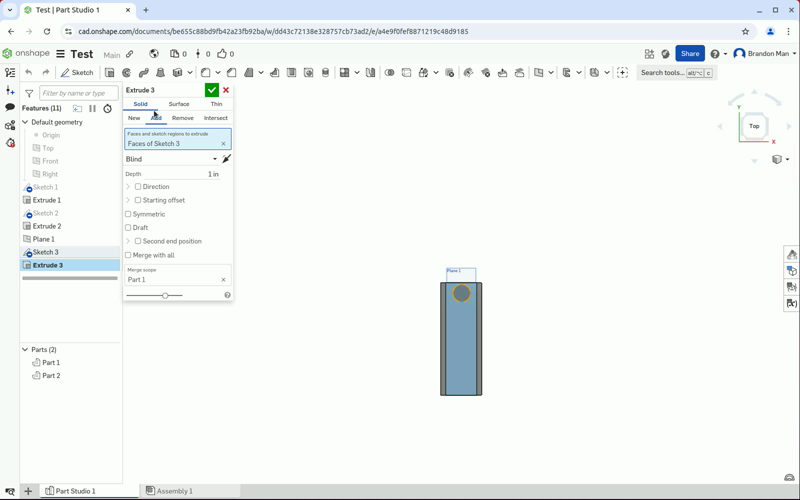
mouse_move(186, 120)
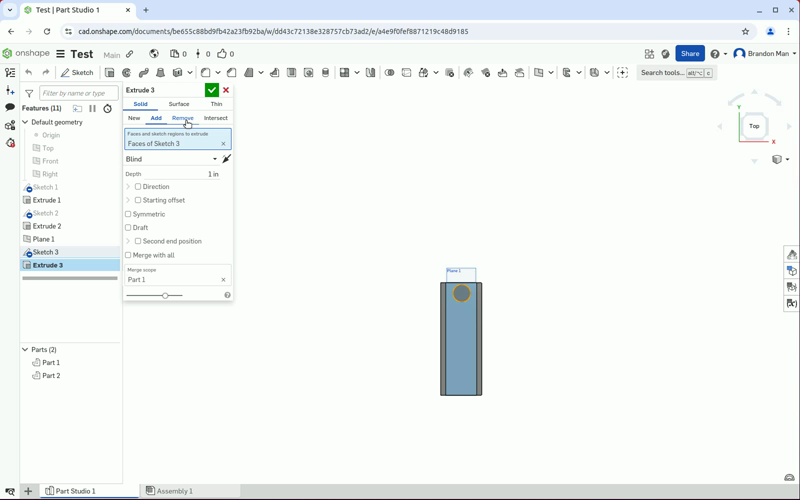
click(186, 120)
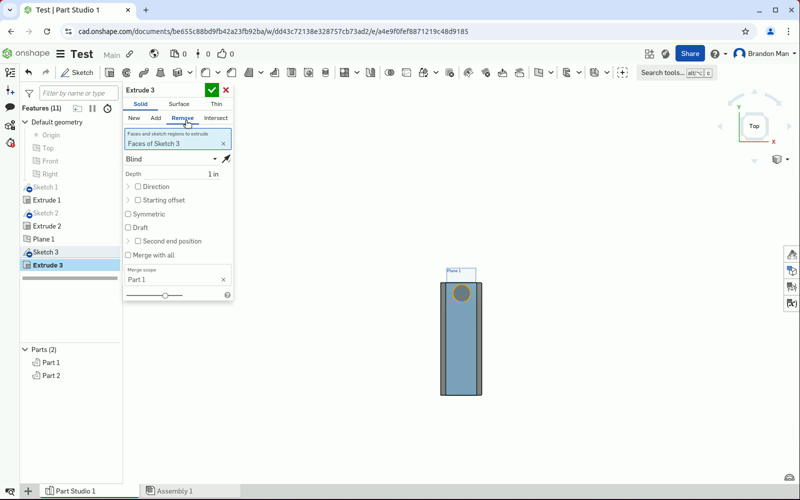
key(tab, 4)
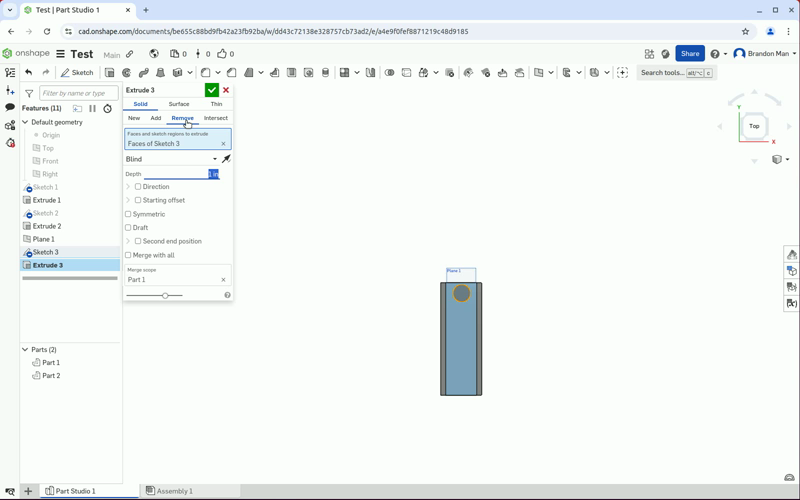
text(0.722)
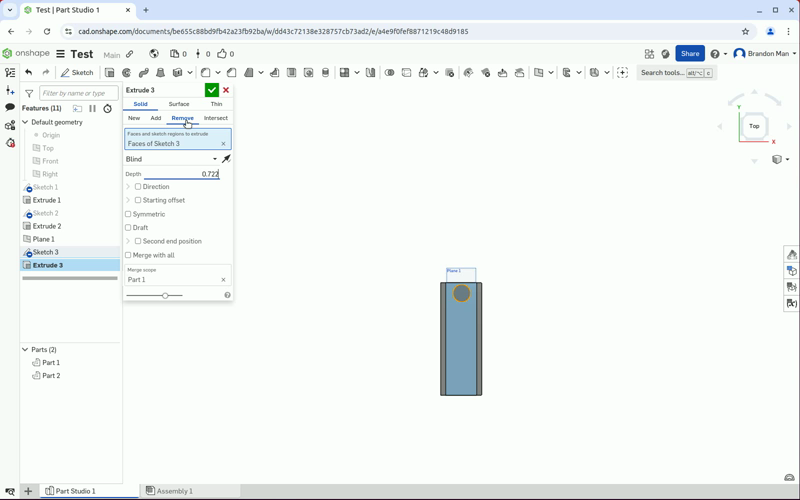
key(tab, 6)
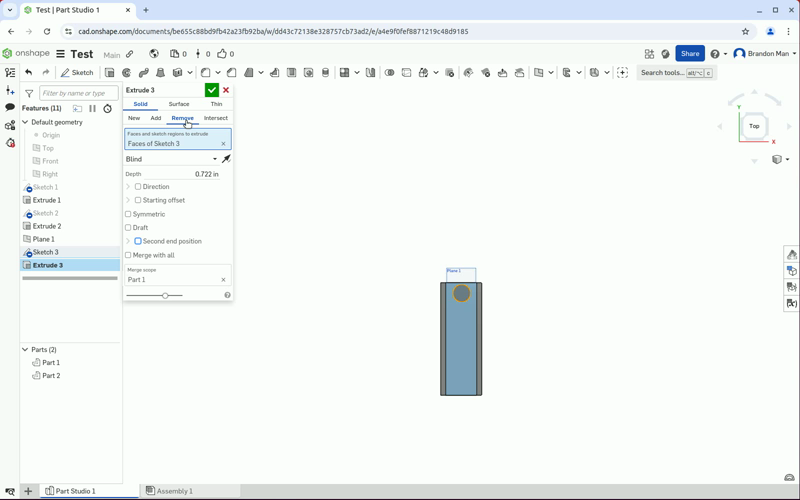
key(space)
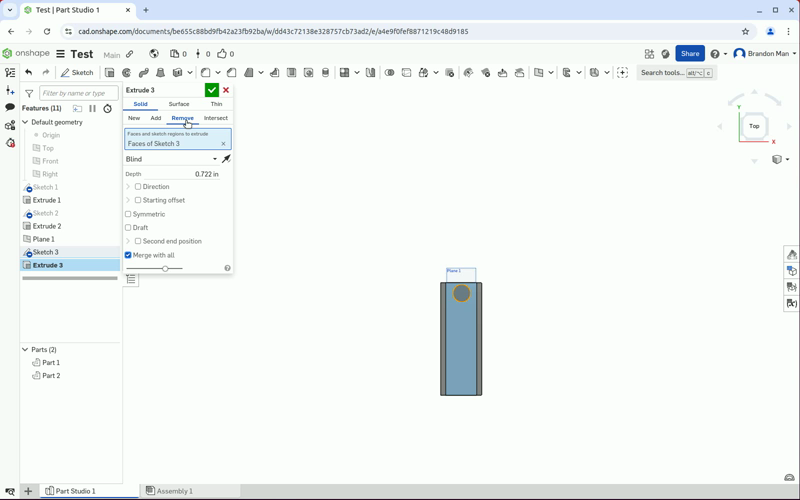
key(enter)
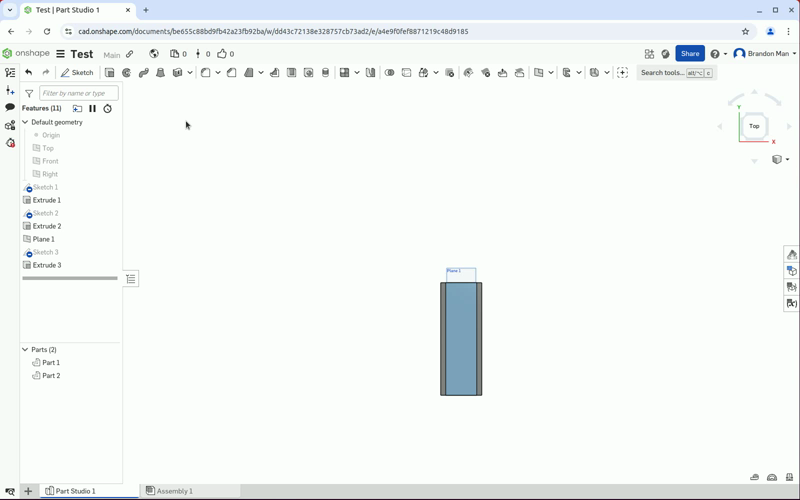
key(shift+h)
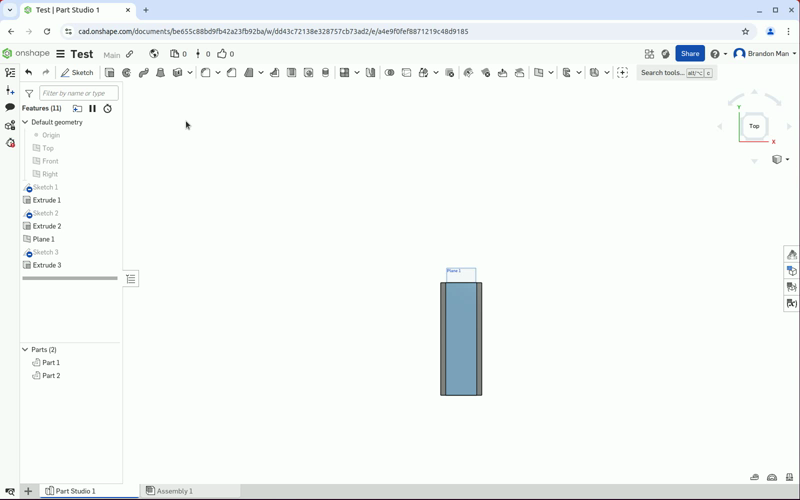
key(shift+h)
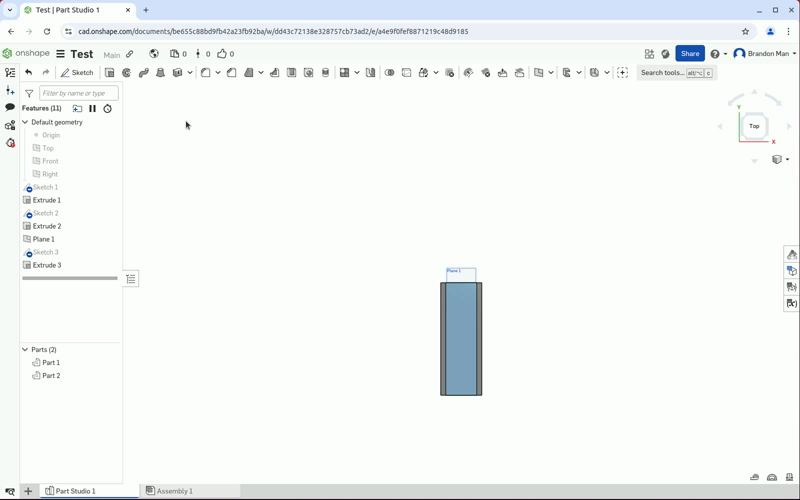
mouse_move(73, 189)
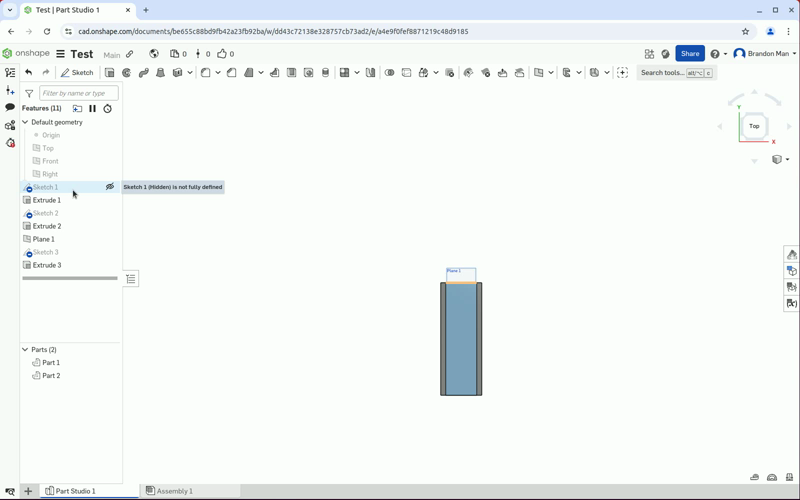
click(73, 189)
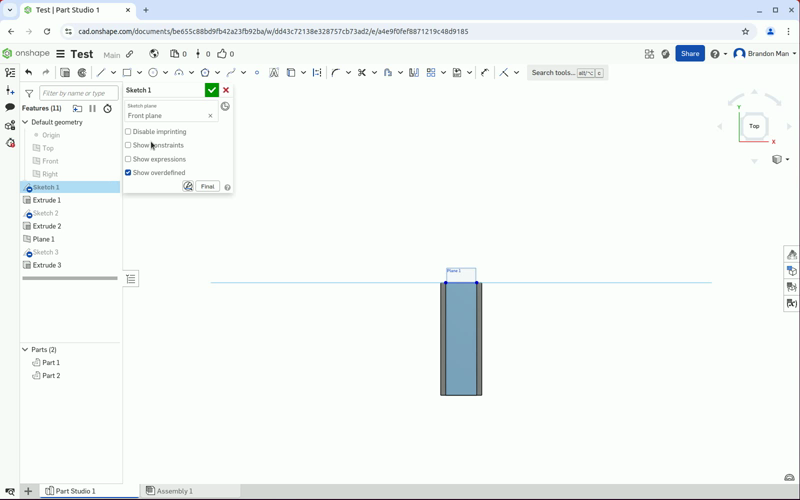
mouse_move(229, 92)
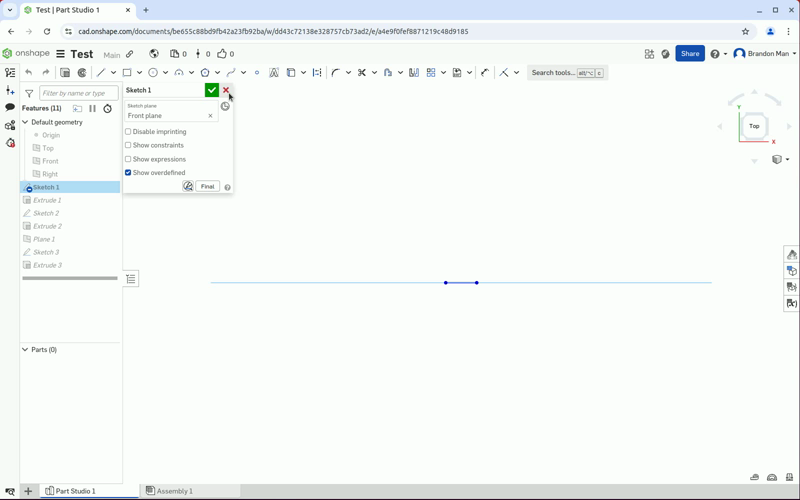
click(229, 92)
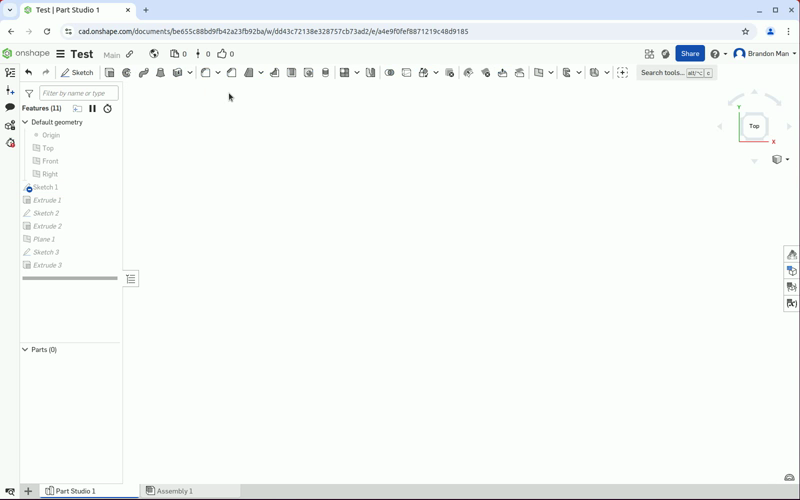
key(shift+s)
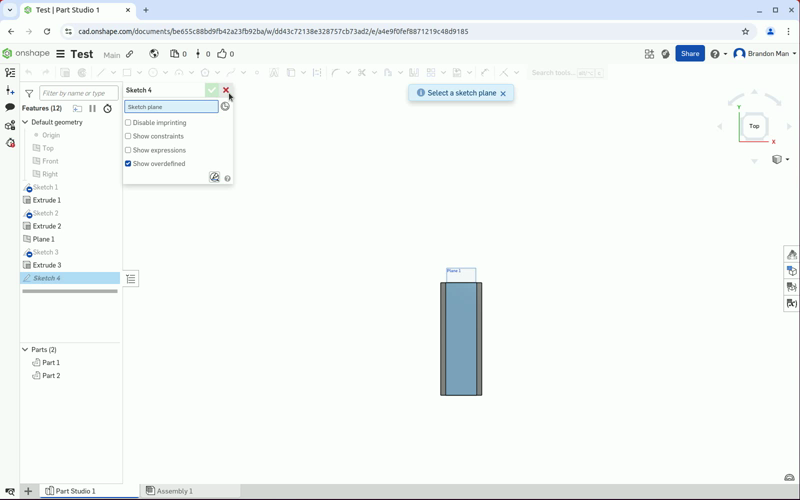
mouse_move(73, 241)
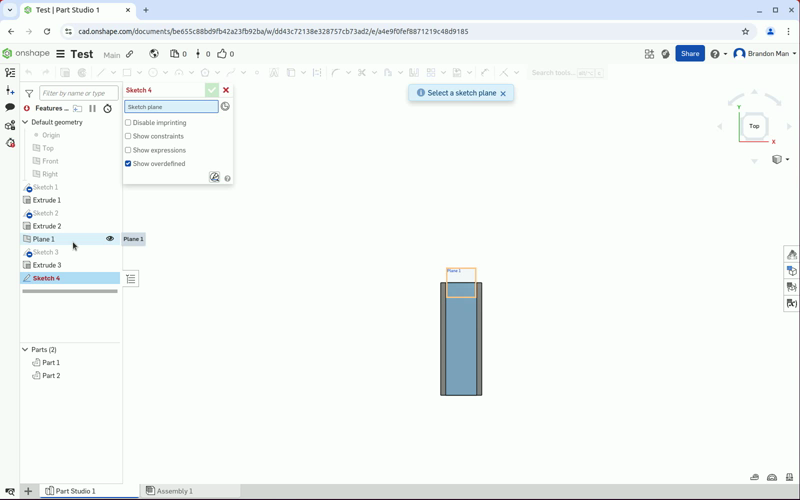
click(73, 241)
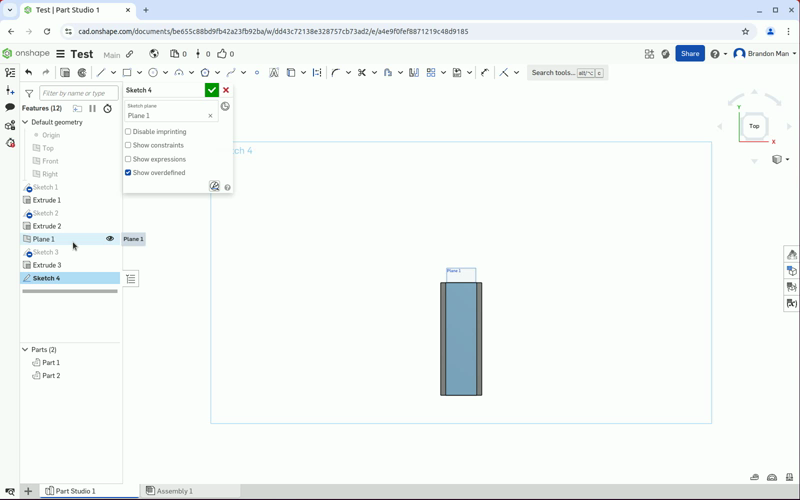
mouse_move(73, 352)
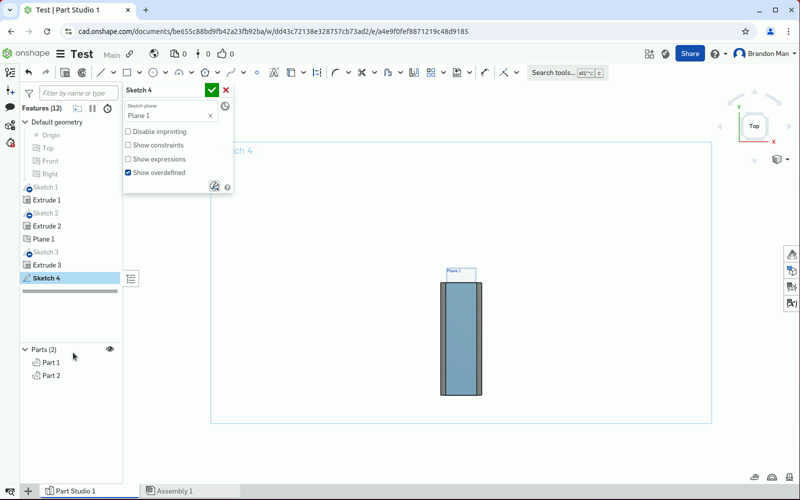
key(y)
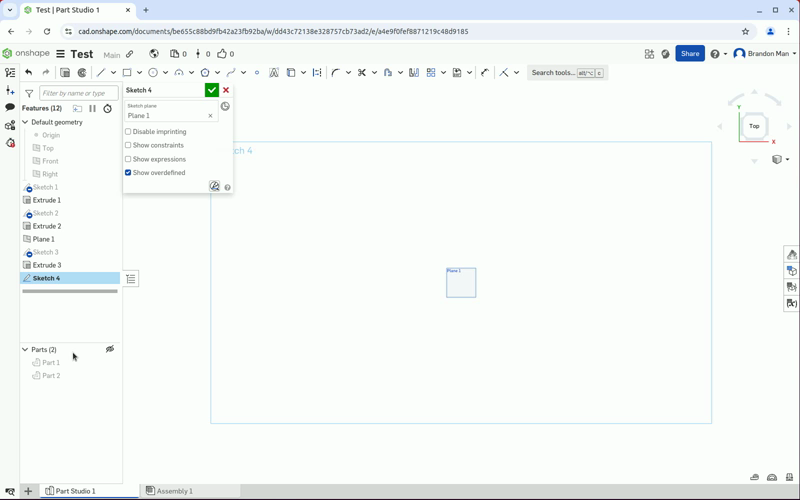
key(c)
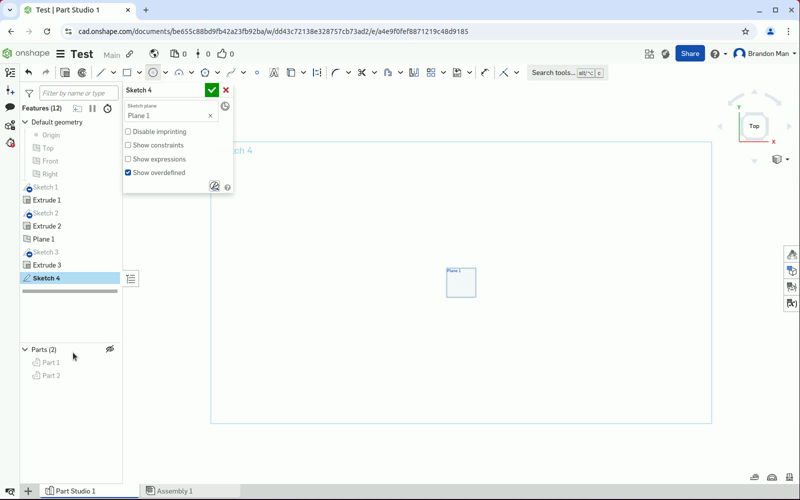
key_down(shift)
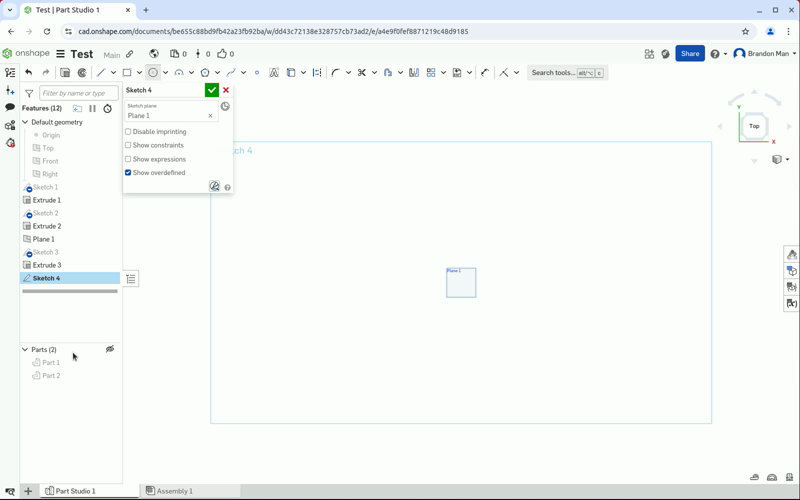
mouse_move(461, 384)
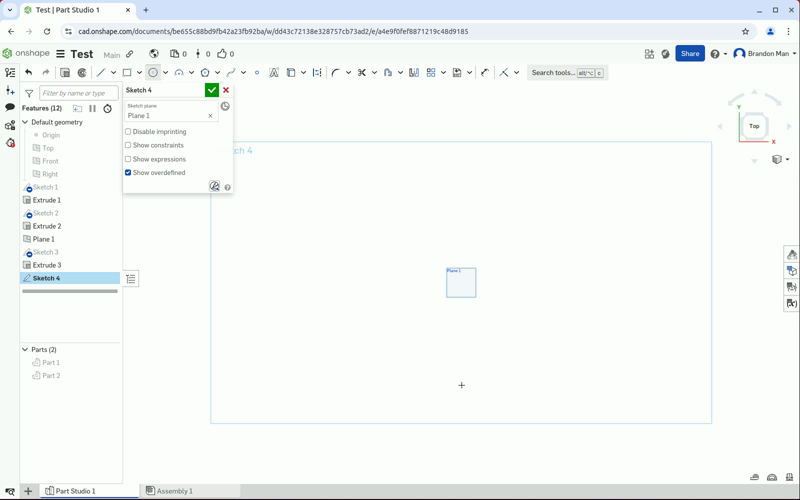
click(461, 384)
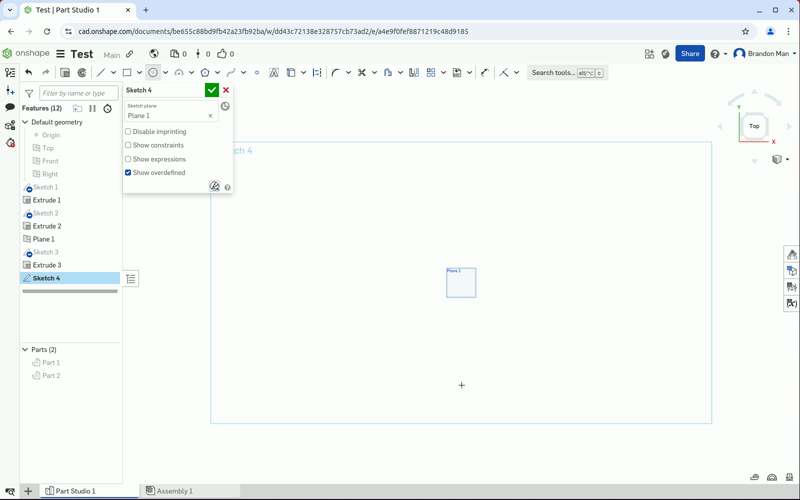
key_up(shift)
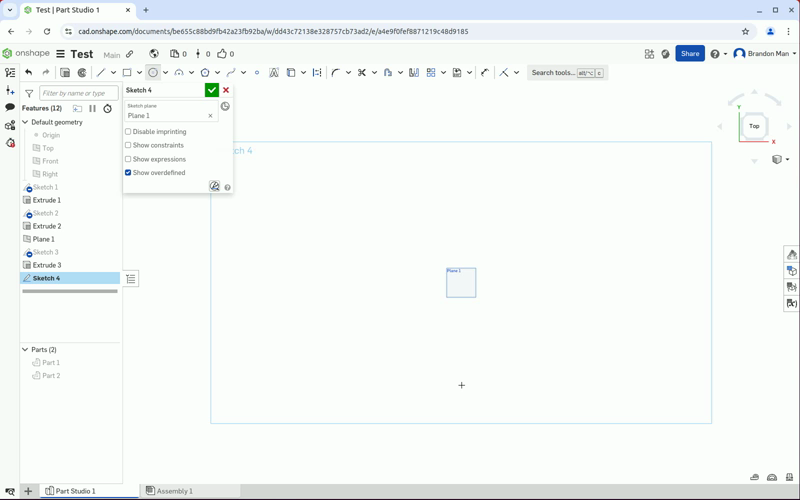
mouse_move(470, 384)
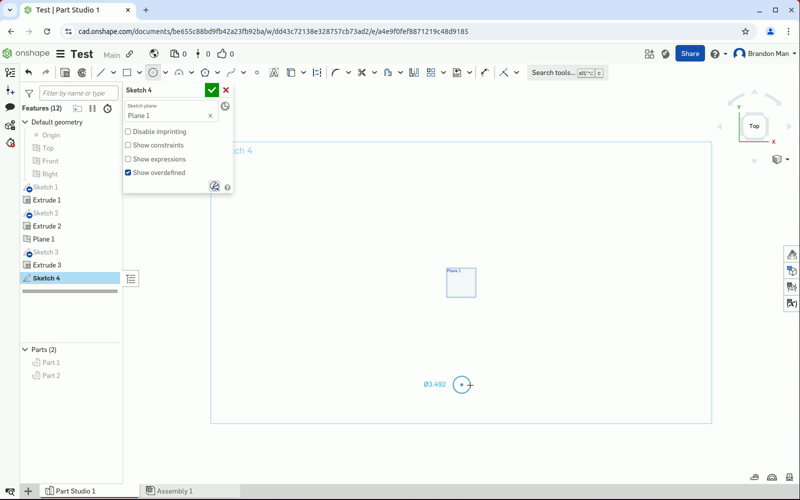
click(470, 384)
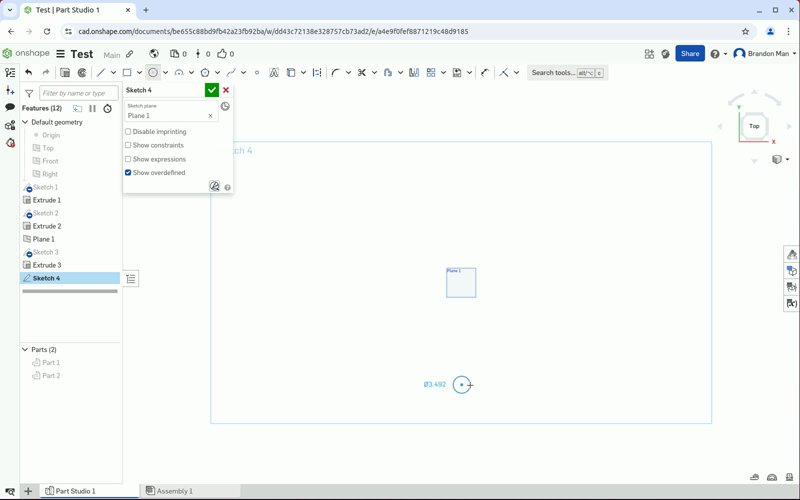
key(esc)
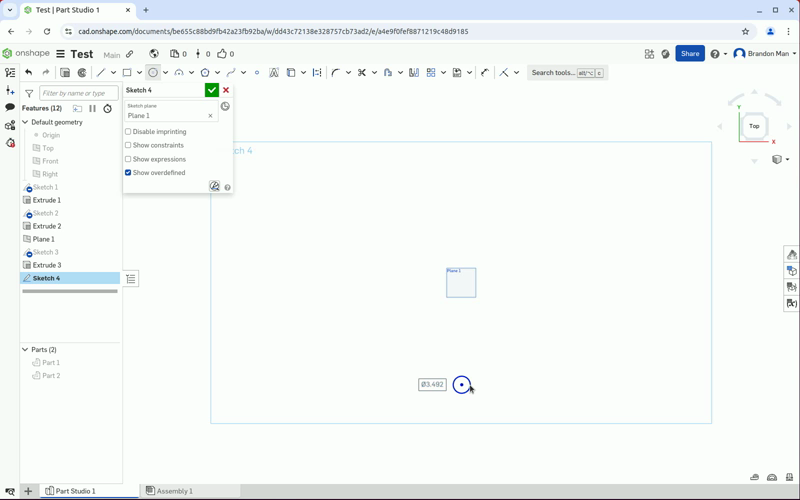
mouse_move(460, 380)
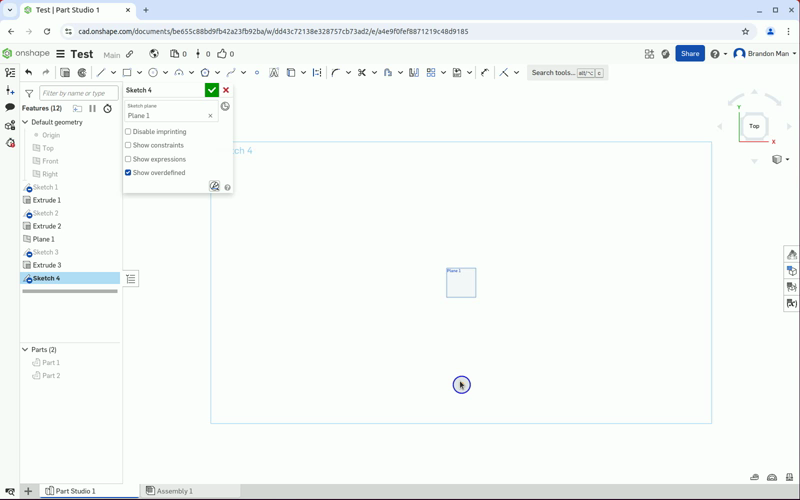
scroll(6)
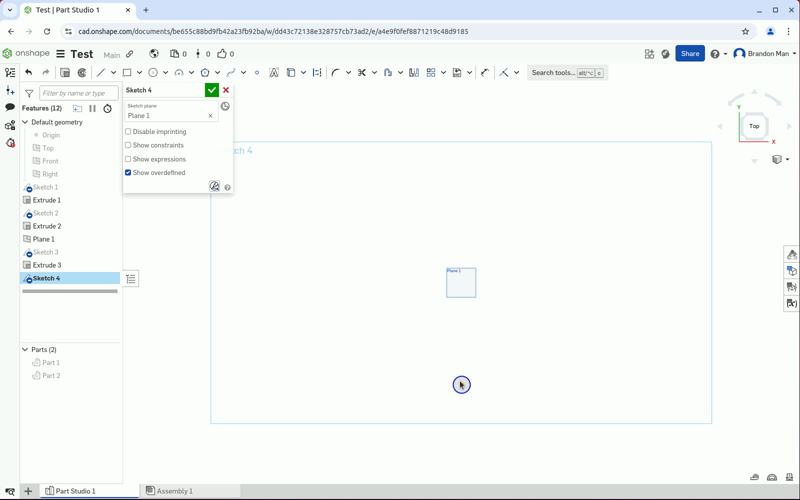
scroll(6)
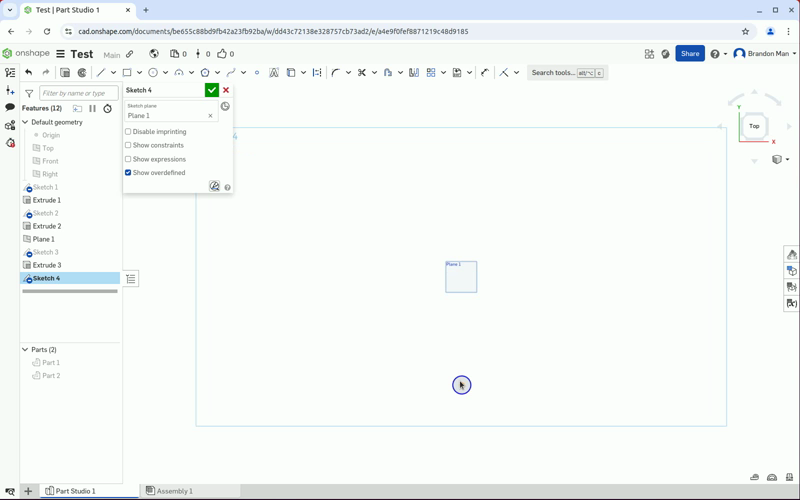
scroll(6)
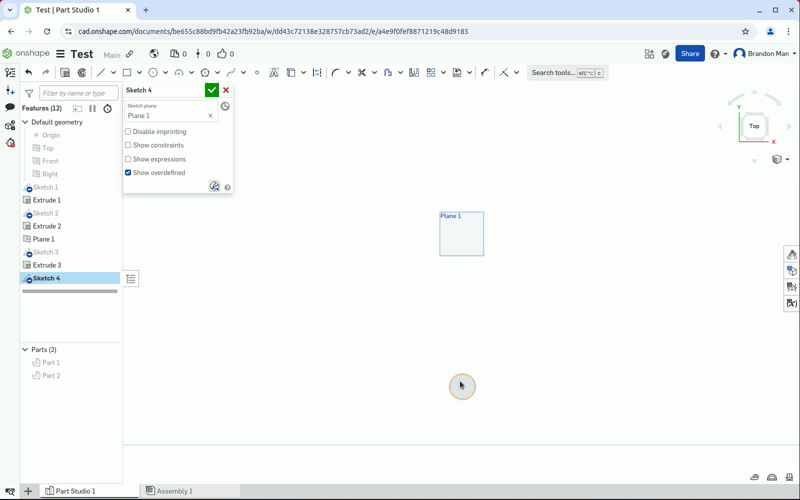
scroll(6)
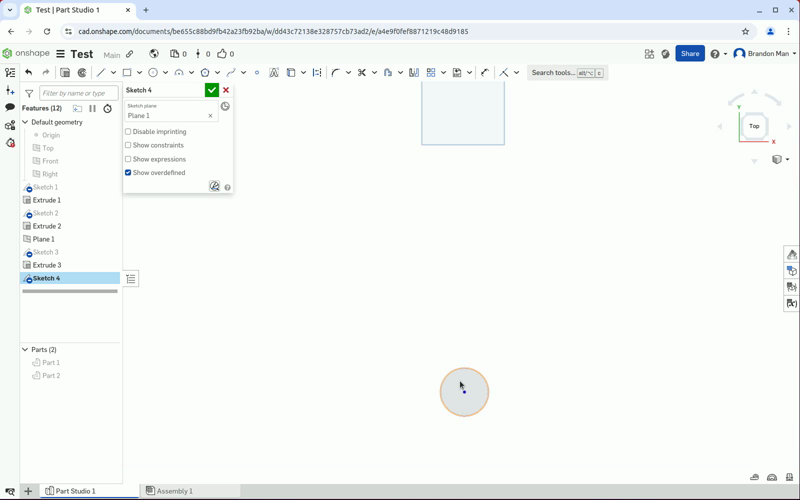
scroll(6)
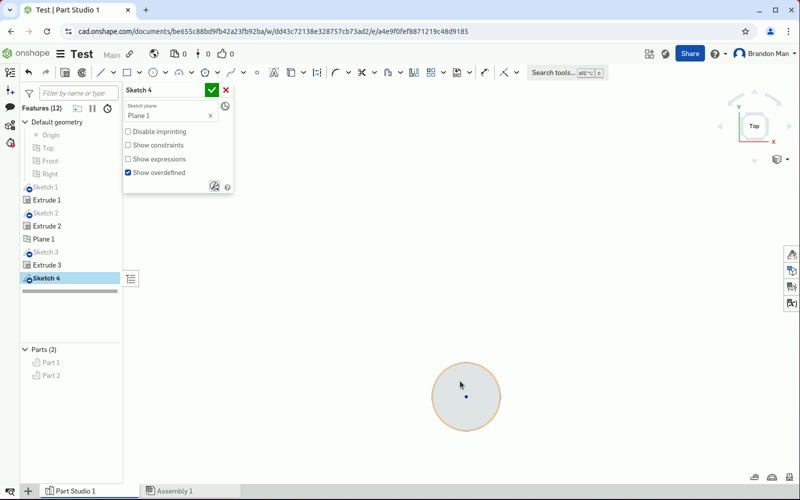
scroll(6)
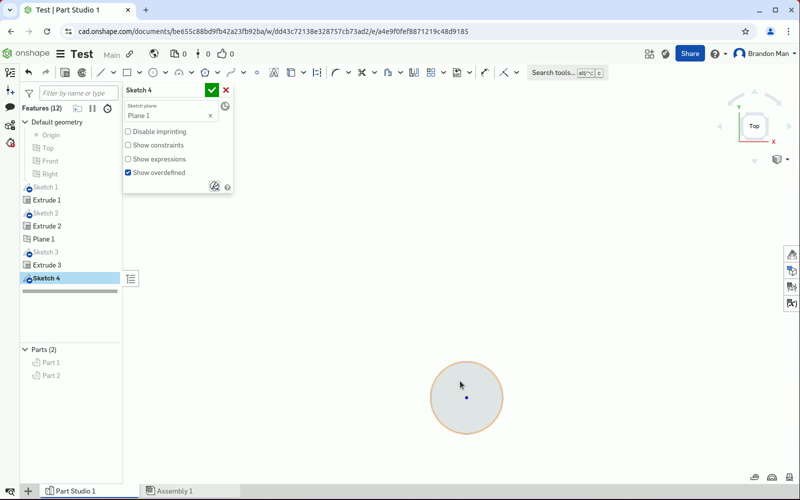
scroll(6)
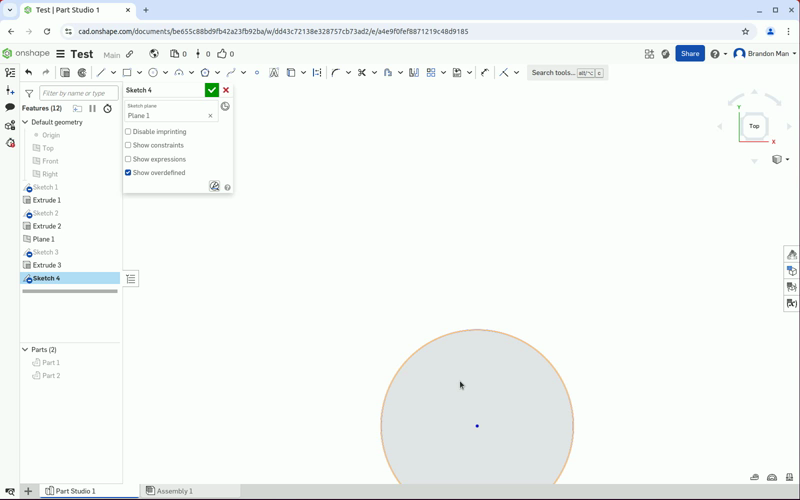
click(460, 380)
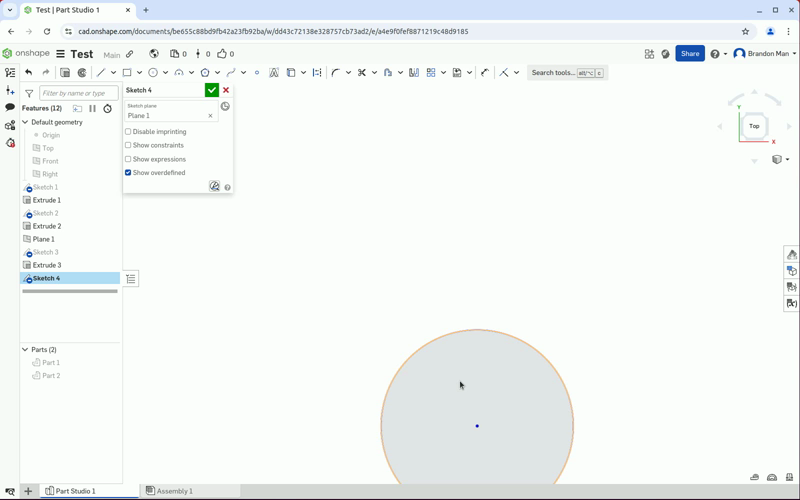
scroll(-6)
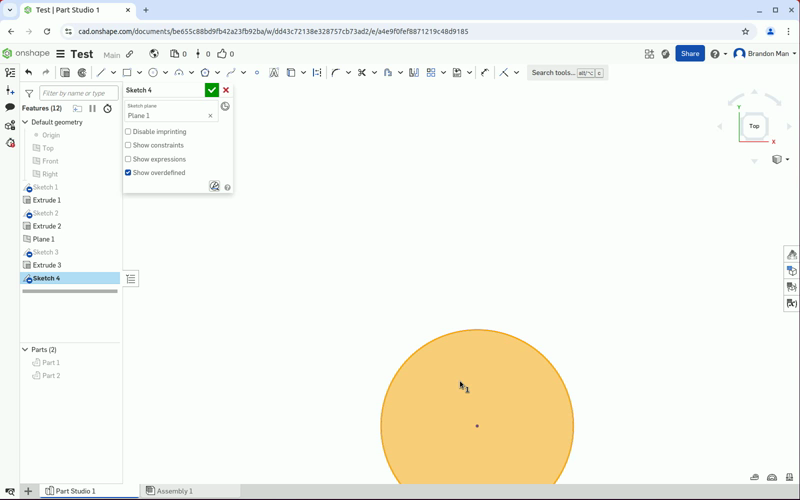
scroll(-6)
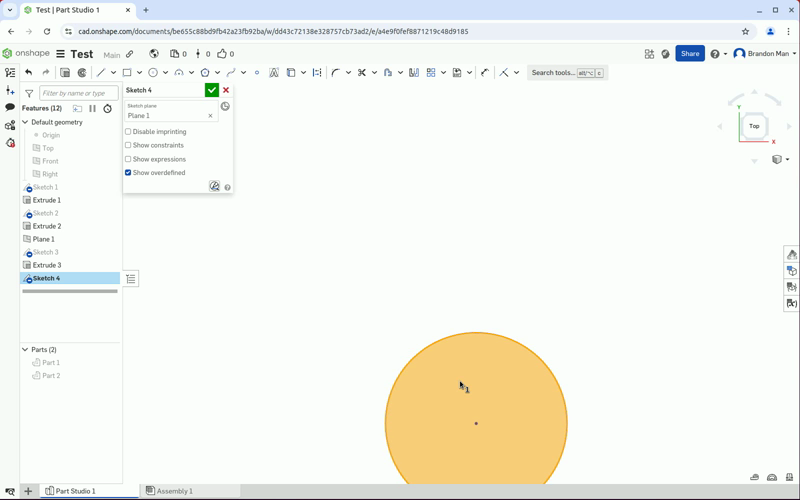
scroll(-6)
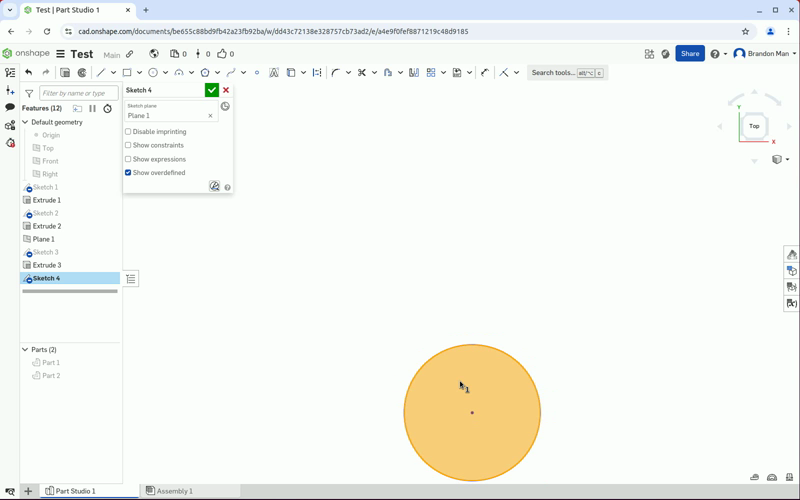
scroll(-6)
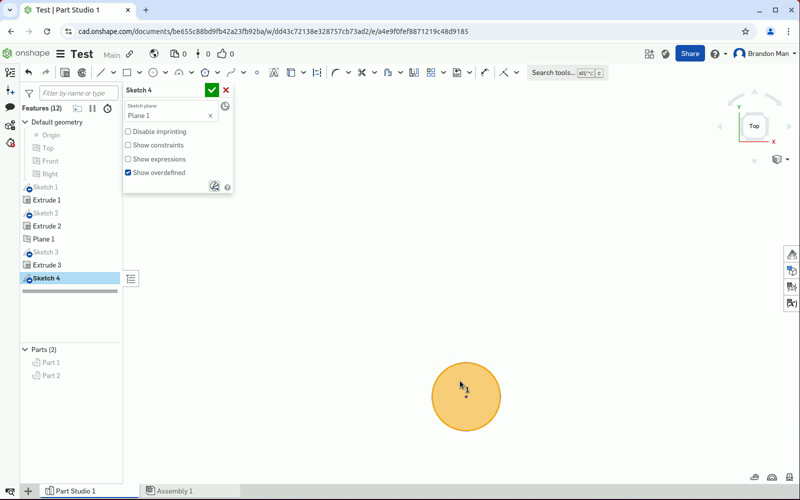
scroll(-6)
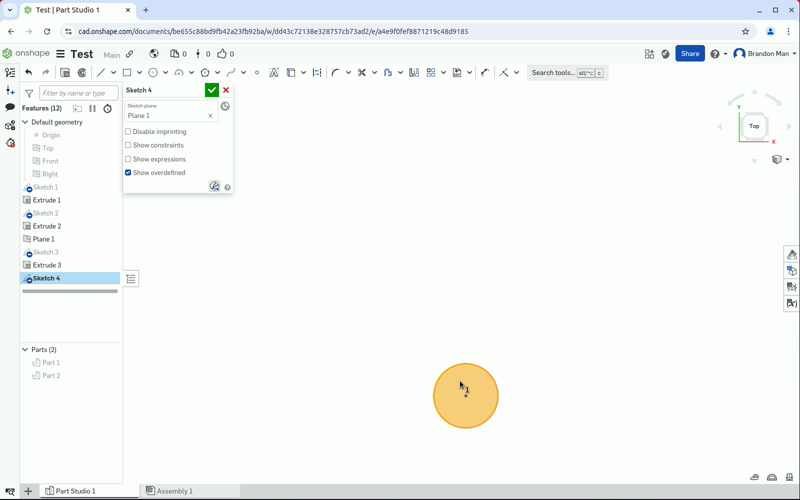
scroll(-6)
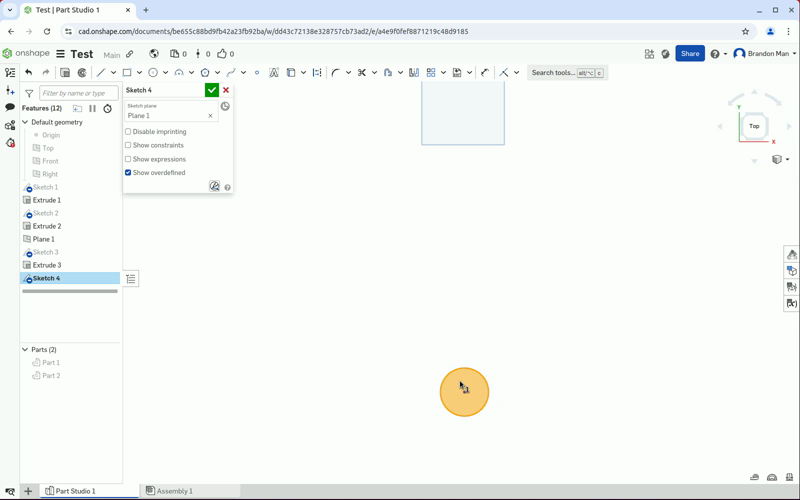
scroll(-6)
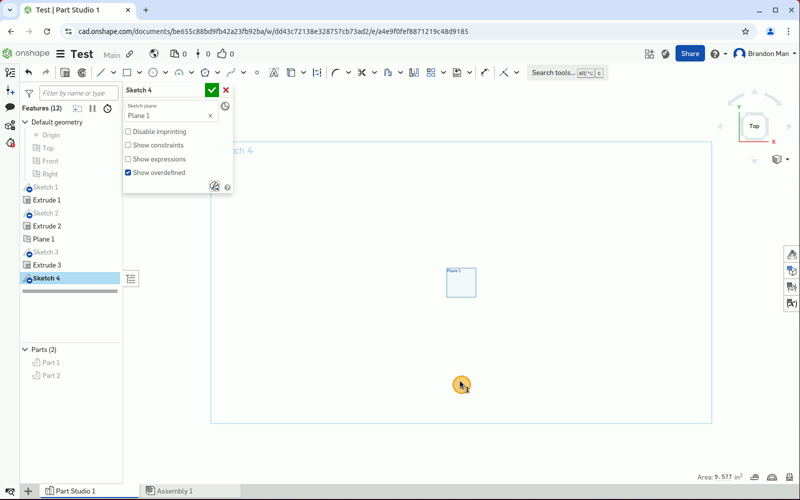
mouse_move(73, 352)
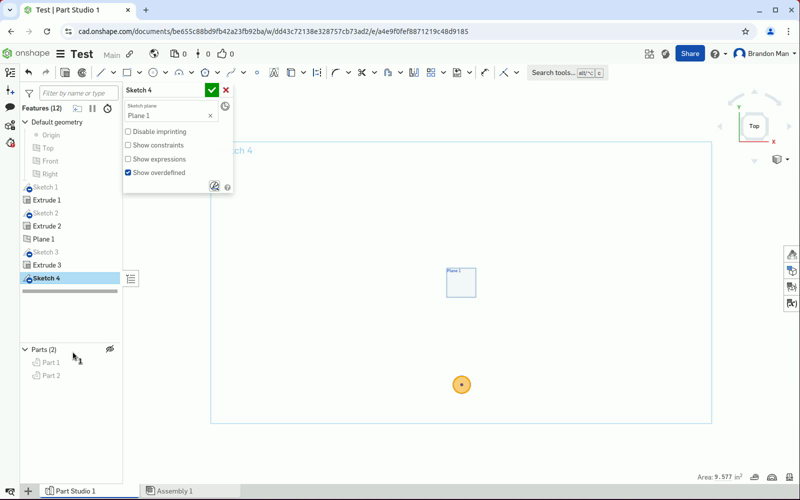
key(shift+y)
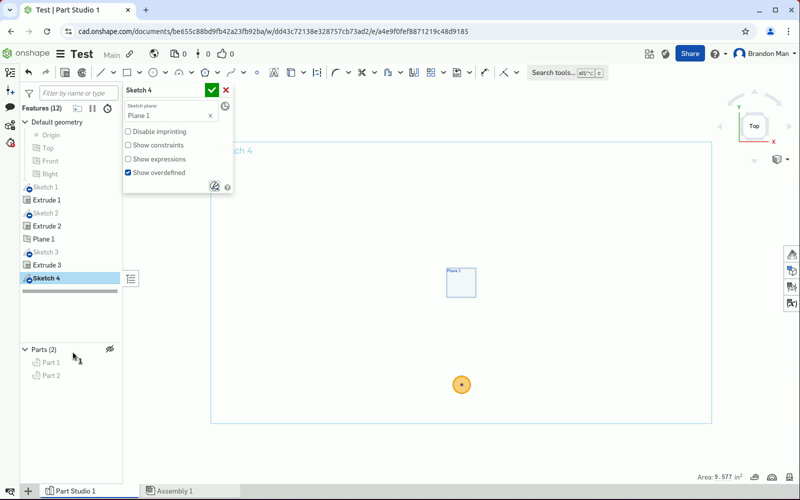
key(shift+e)
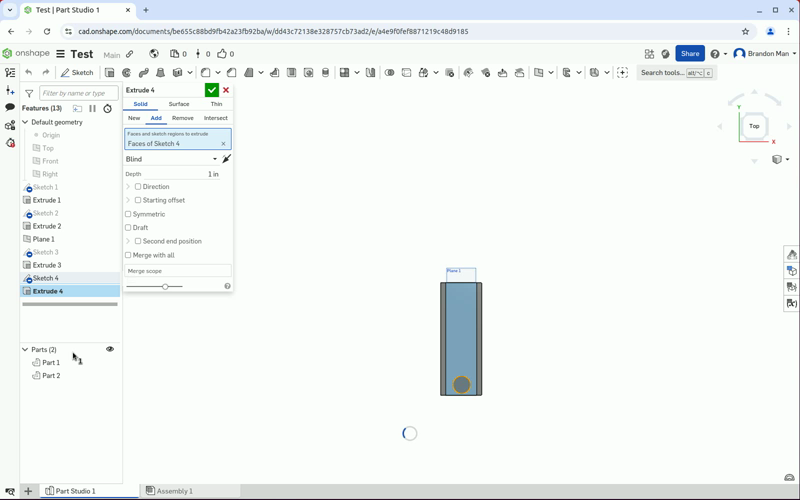
mouse_move(143, 106)
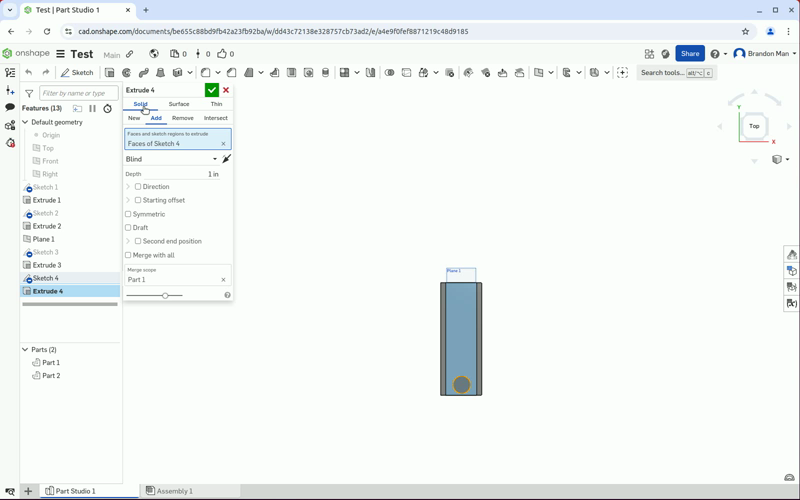
click(143, 106)
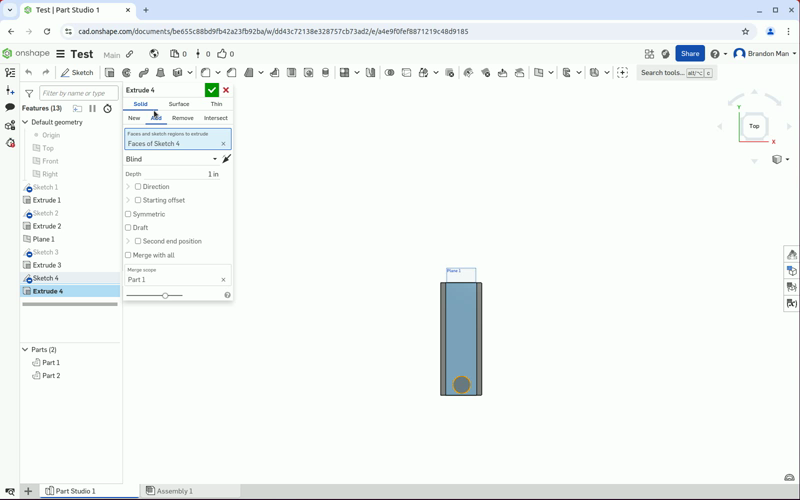
mouse_move(186, 120)
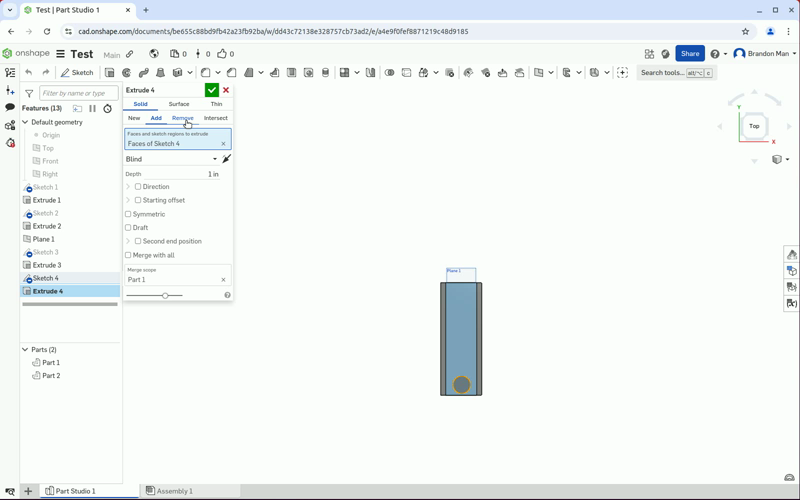
click(186, 120)
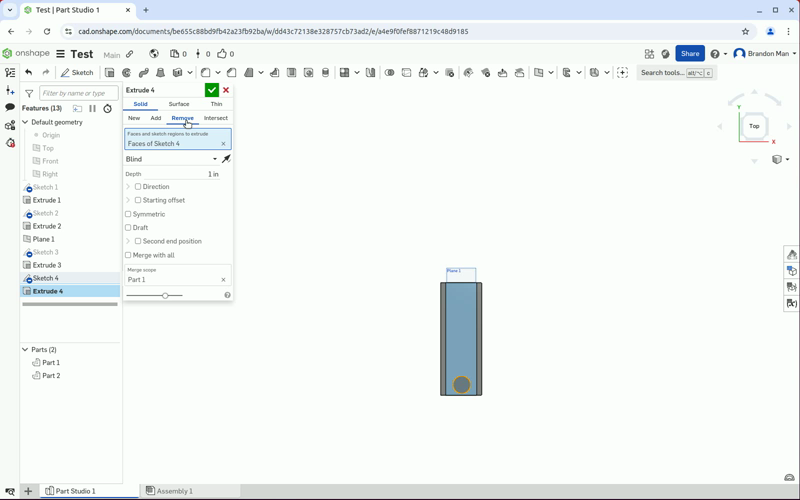
key(tab, 4)
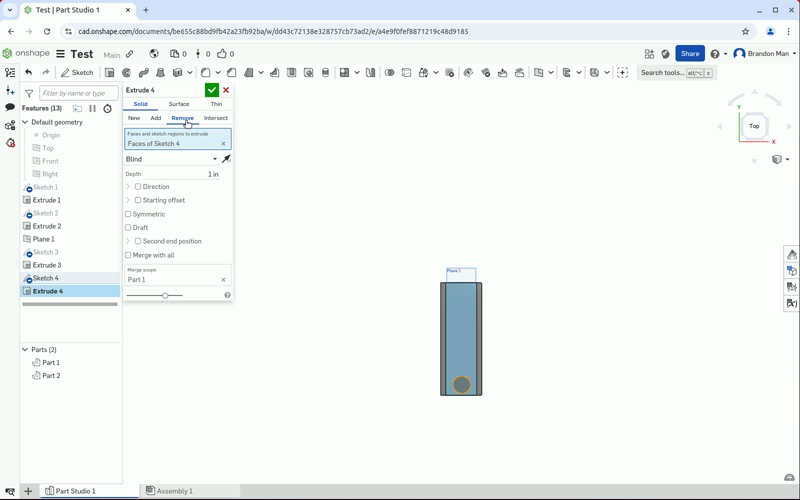
text(0.722)
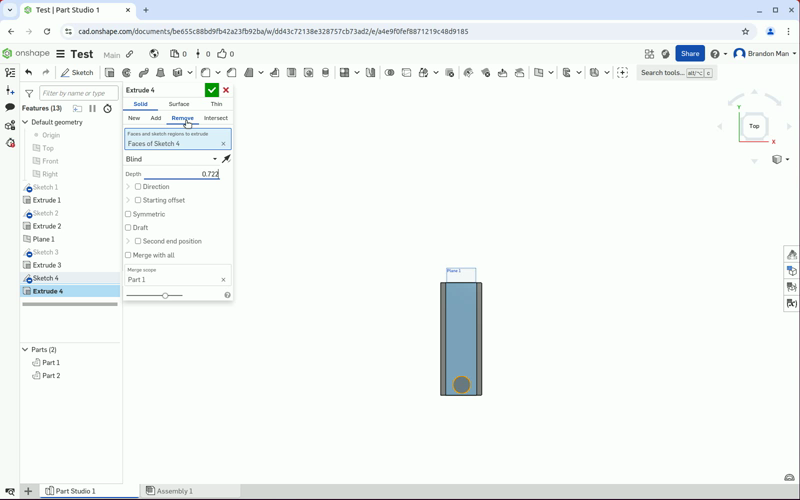
key(tab, 6)
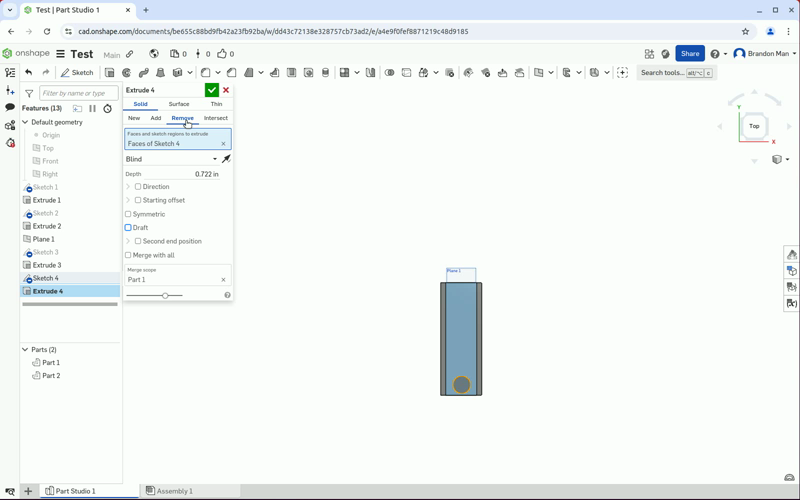
key(space)
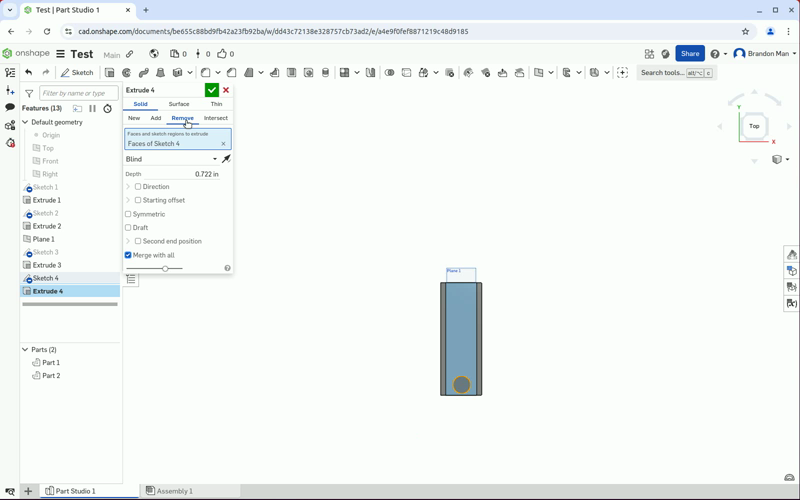
key(enter)
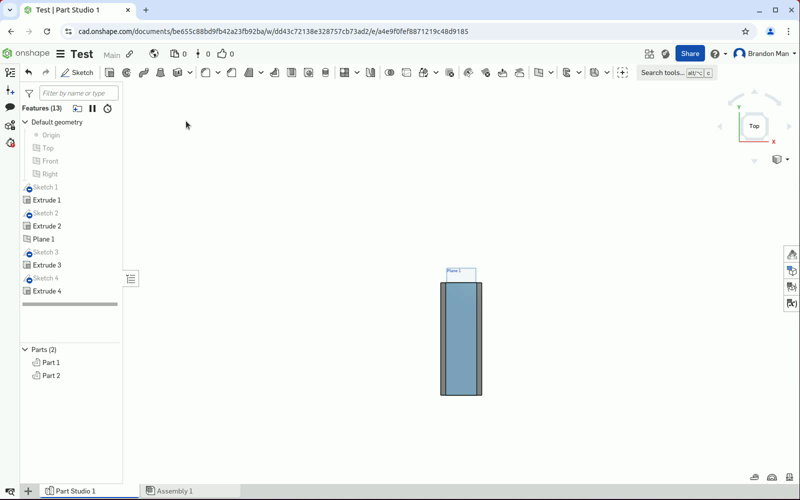
key(shift+h)
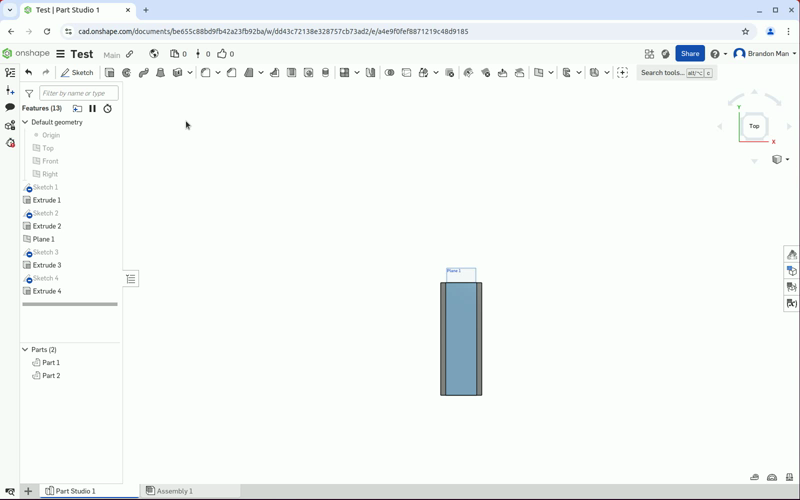
key(shift+h)
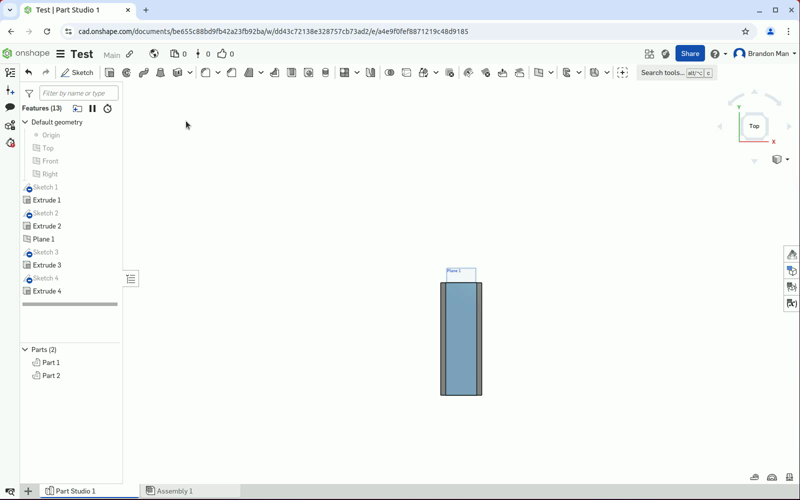
mouse_move(73, 189)
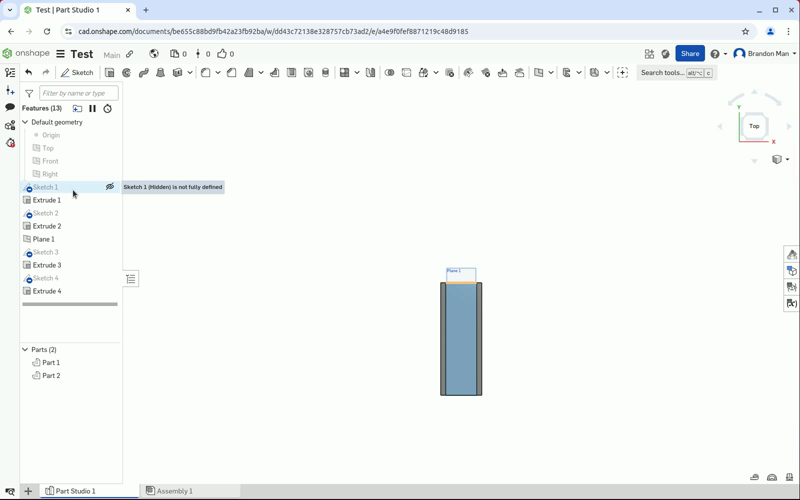
click(73, 189)
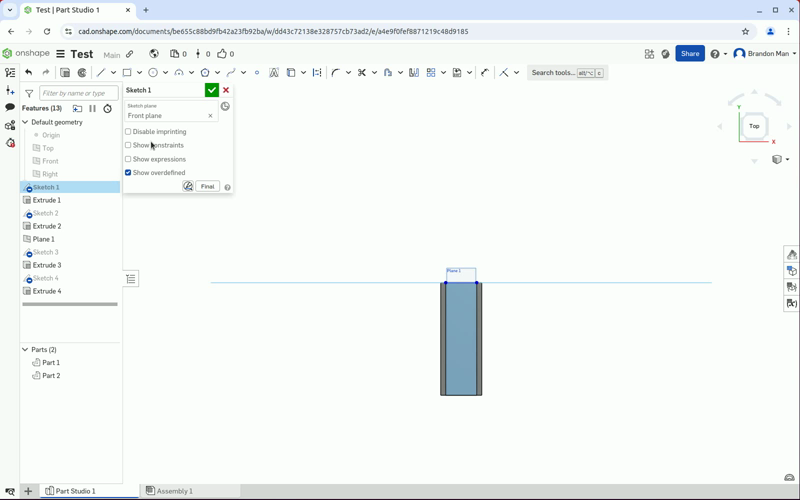
mouse_move(229, 92)
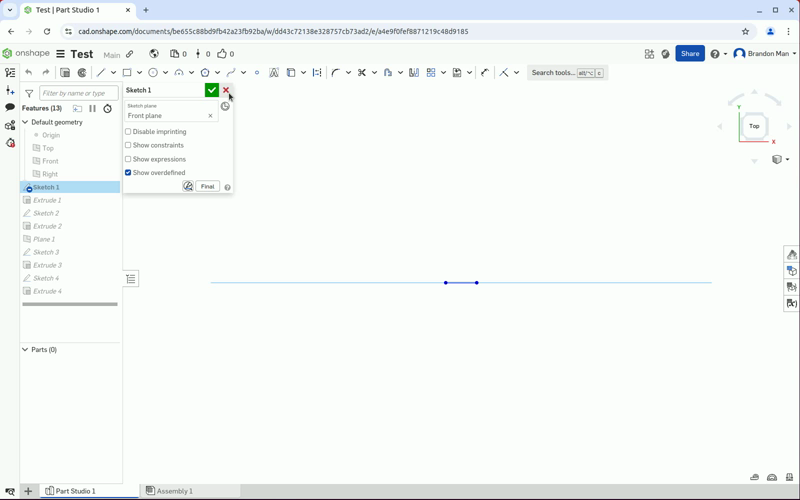
click(229, 92)
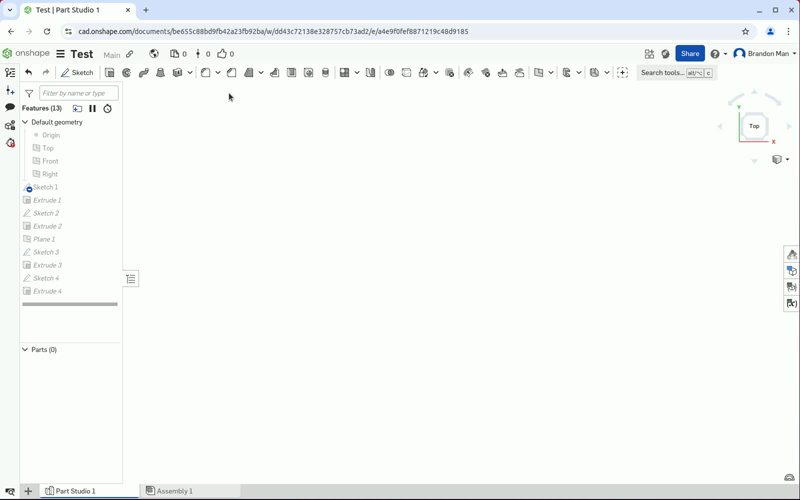
key(shift+s)
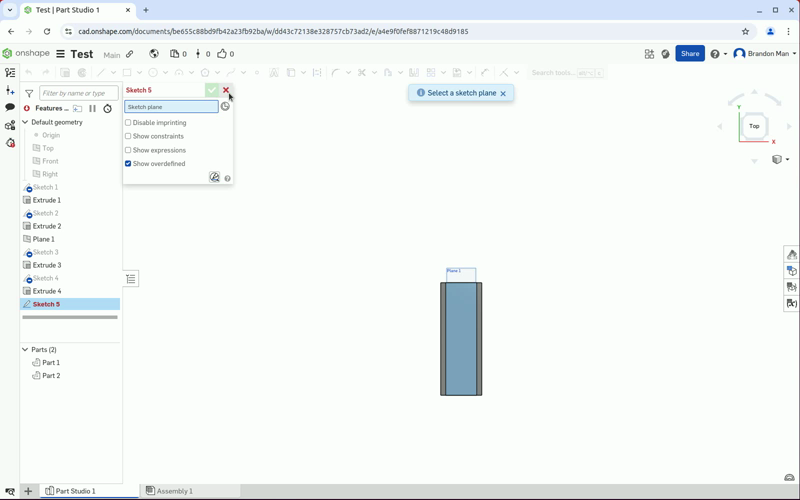
mouse_move(73, 241)
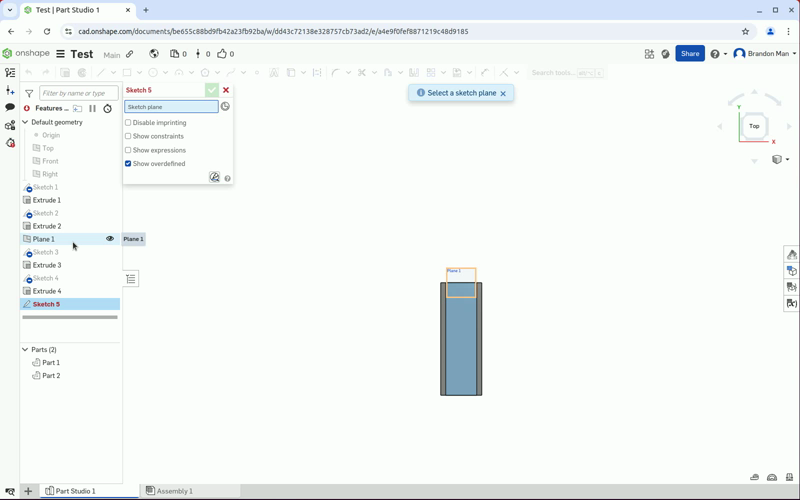
click(73, 241)
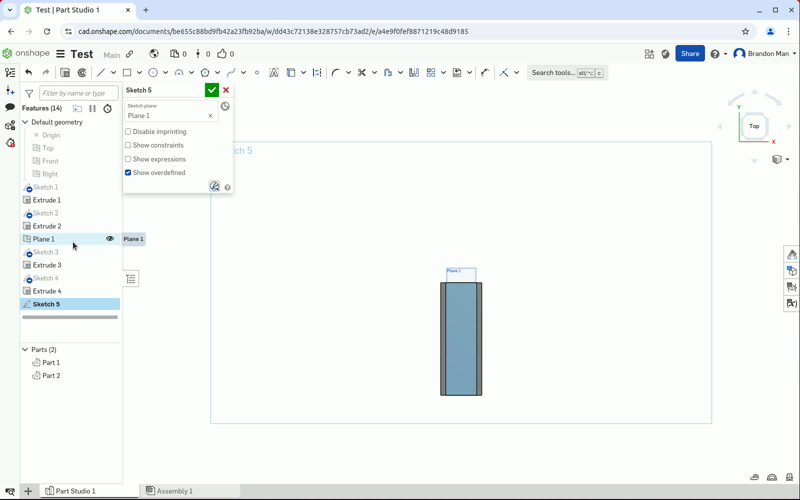
mouse_move(73, 352)
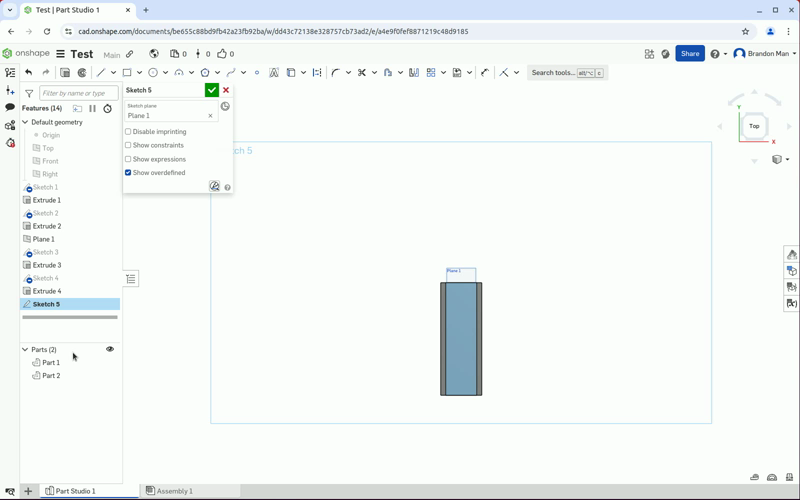
key(y)
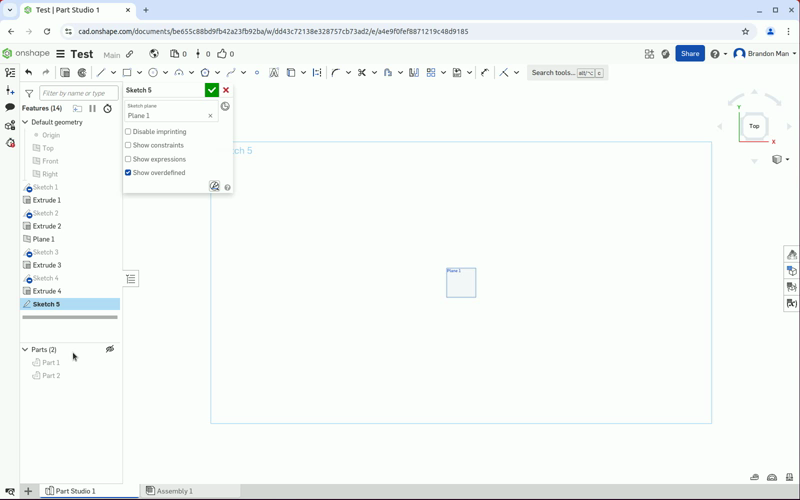
key(c)
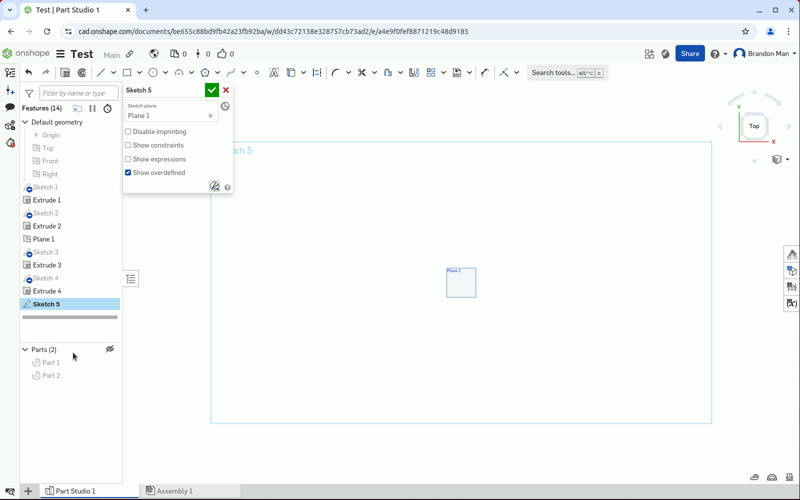
key_down(shift)
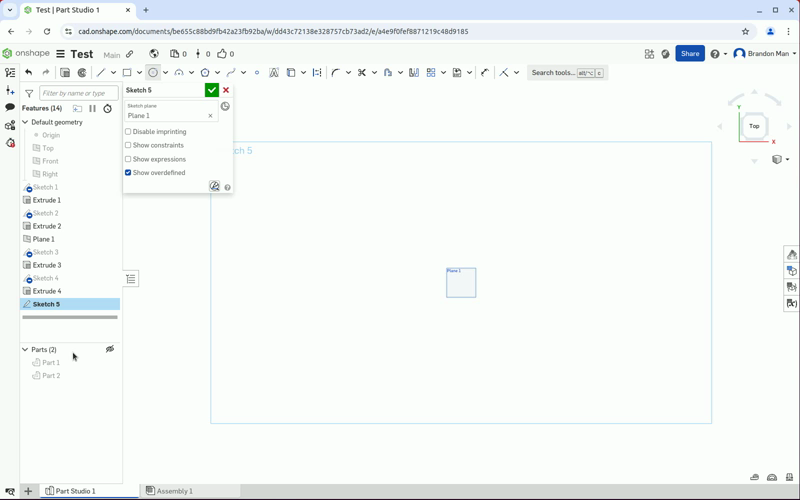
mouse_move(461, 312)
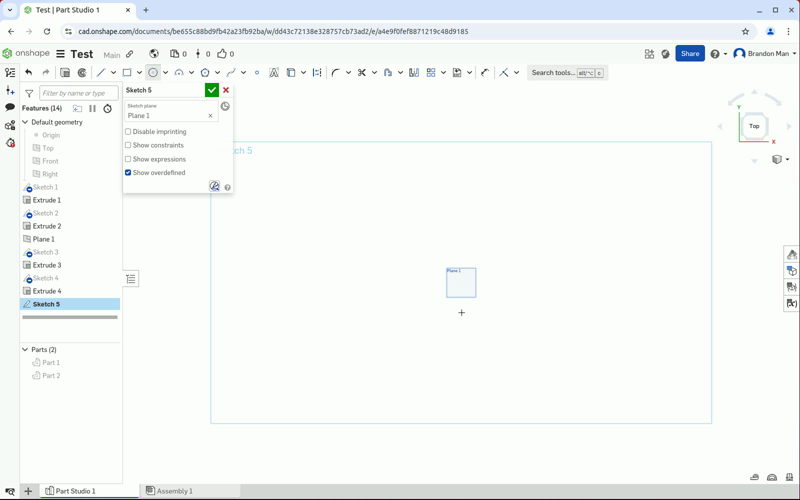
click(461, 312)
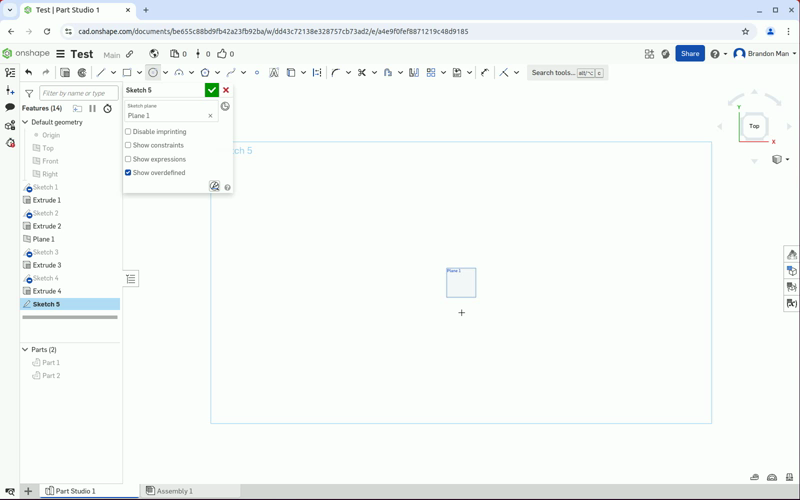
key_up(shift)
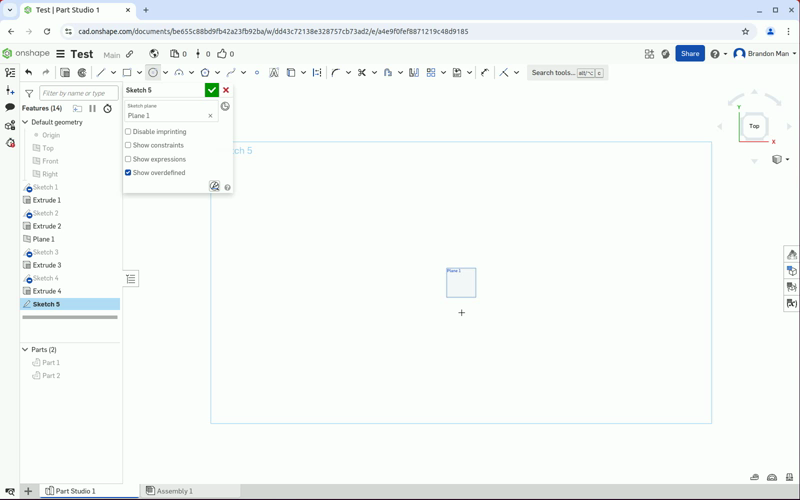
mouse_move(470, 312)
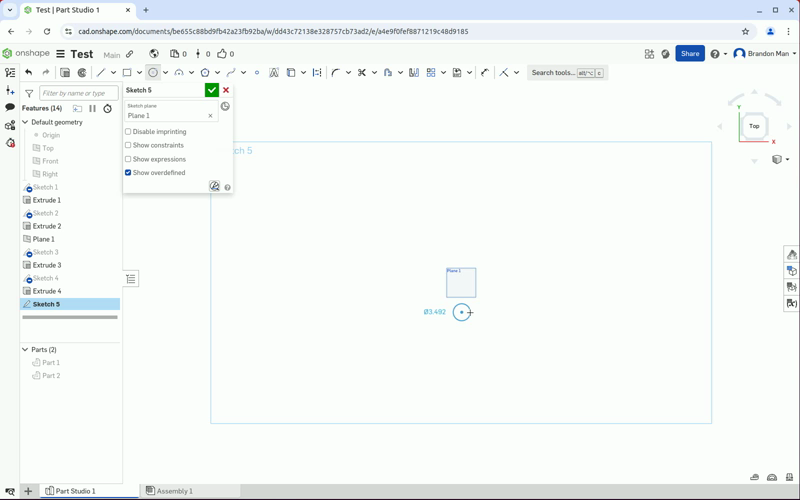
click(470, 312)
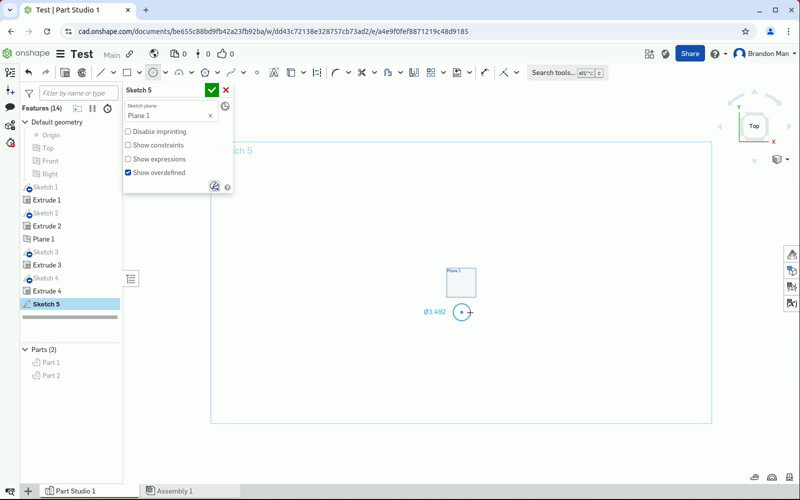
key(esc)
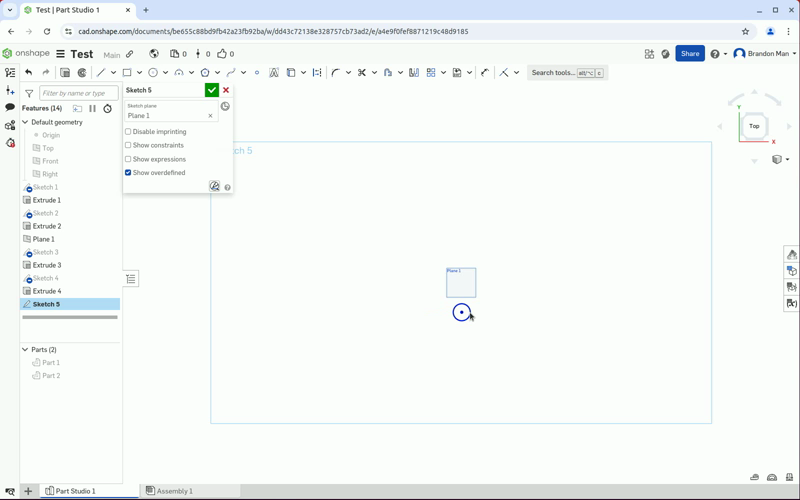
mouse_move(464, 312)
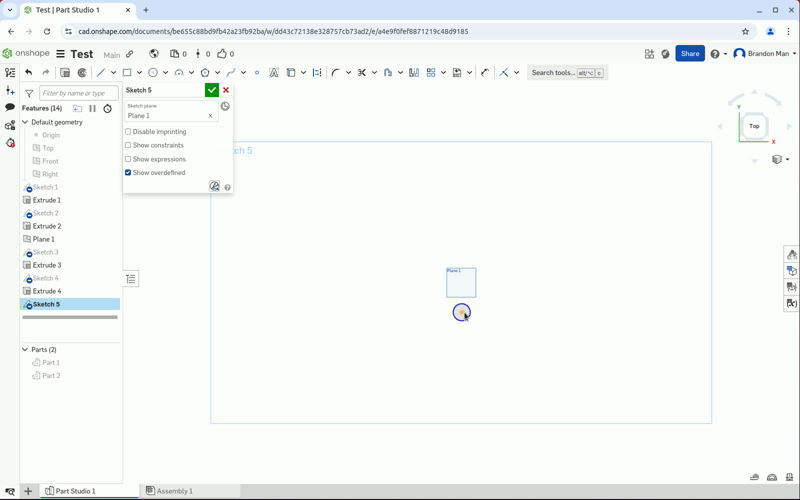
scroll(6)
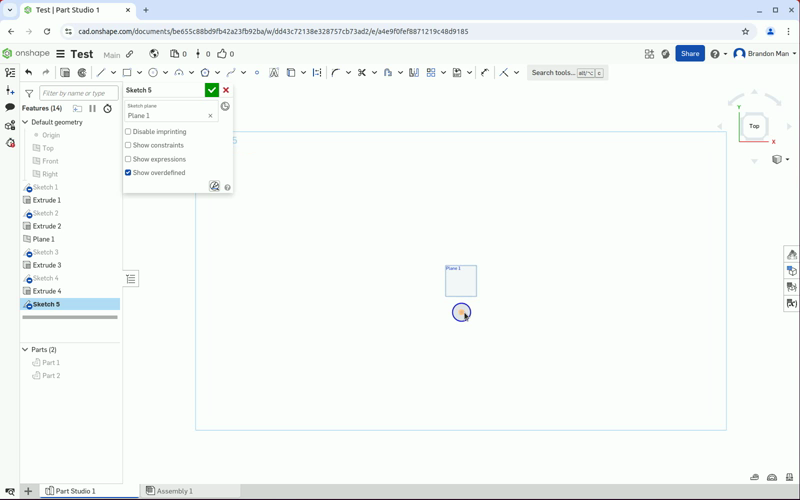
scroll(6)
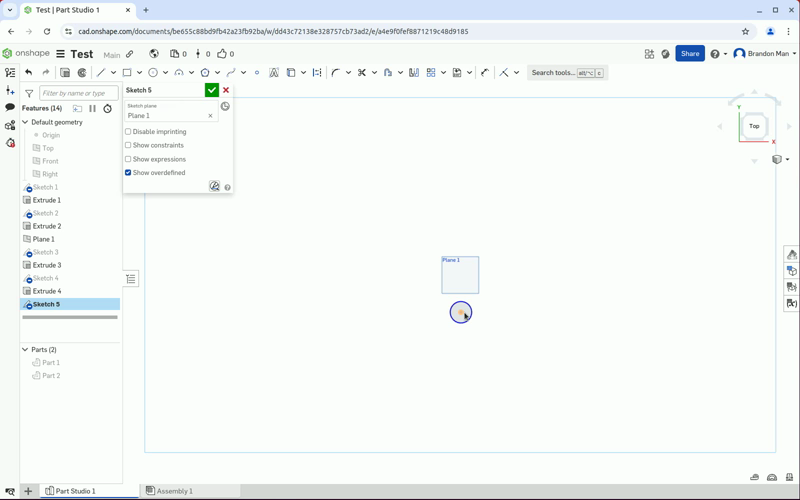
scroll(6)
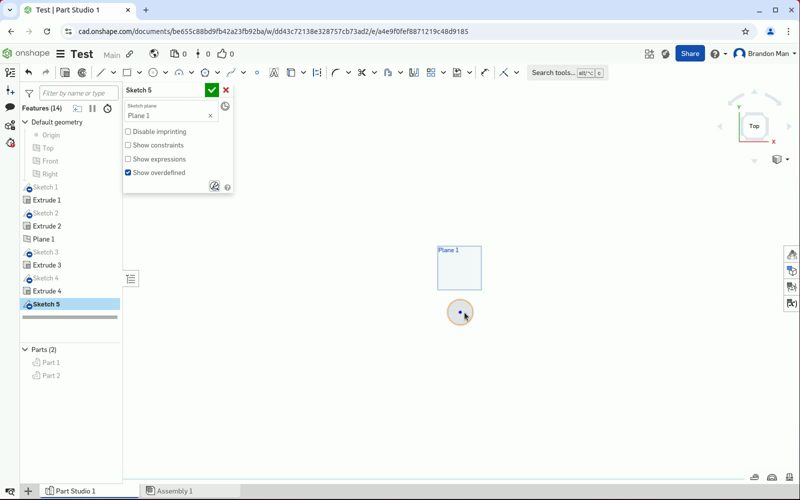
scroll(6)
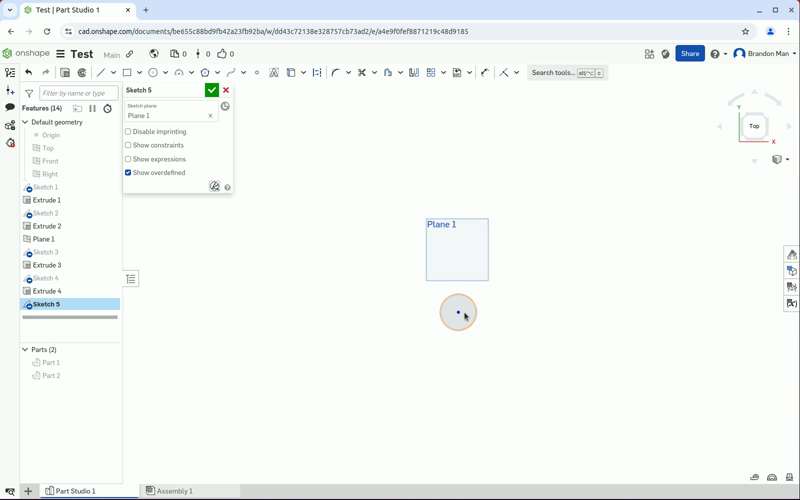
scroll(6)
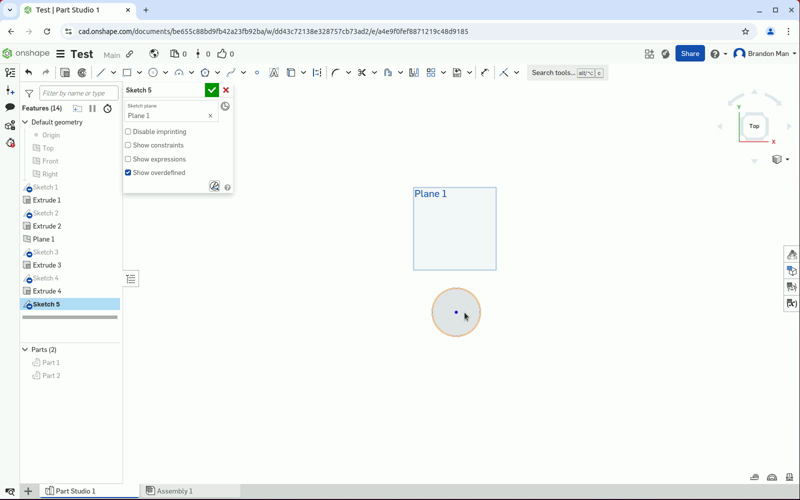
scroll(6)
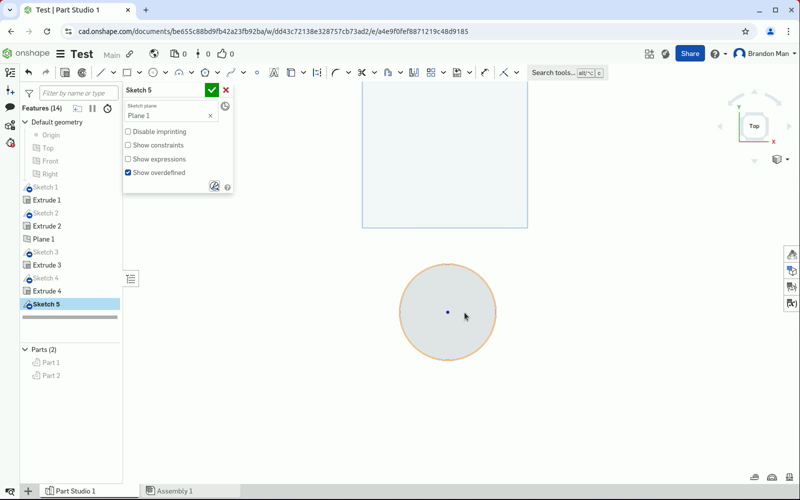
scroll(6)
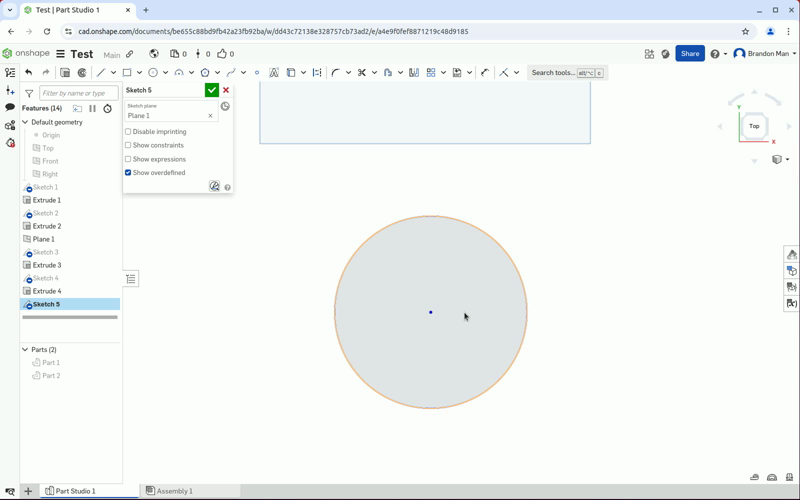
click(464, 312)
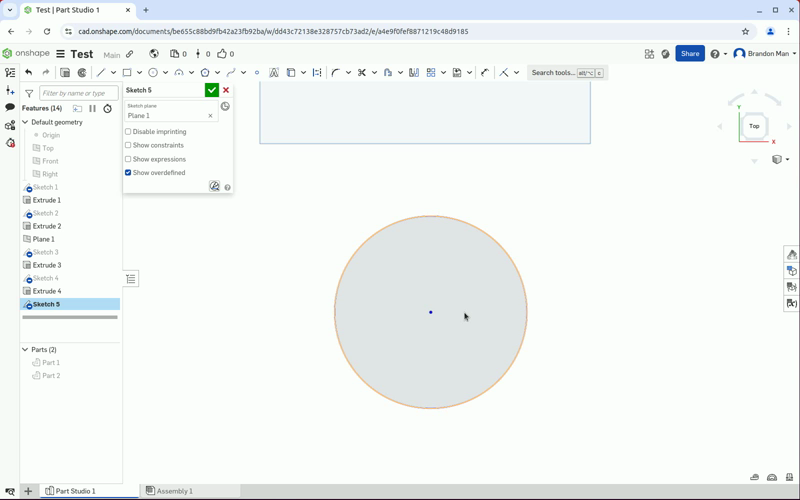
scroll(-6)
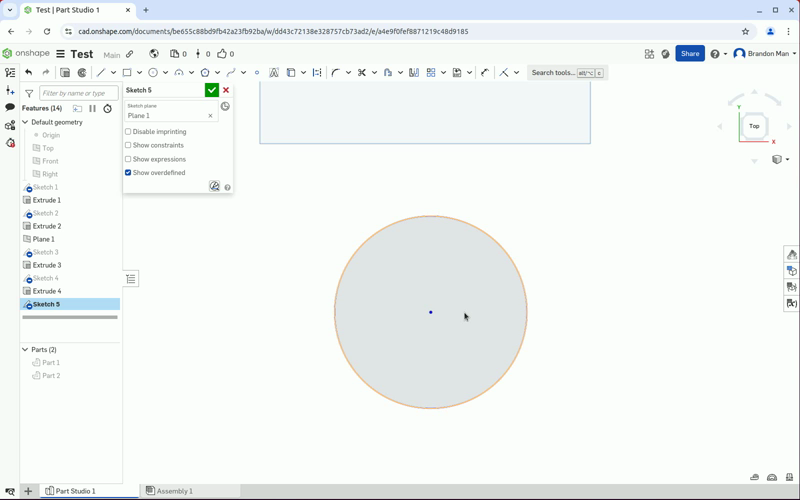
scroll(-6)
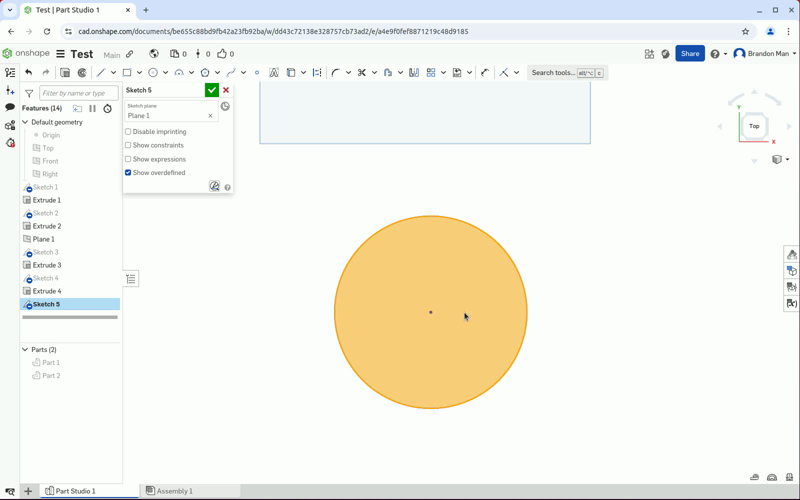
scroll(-6)
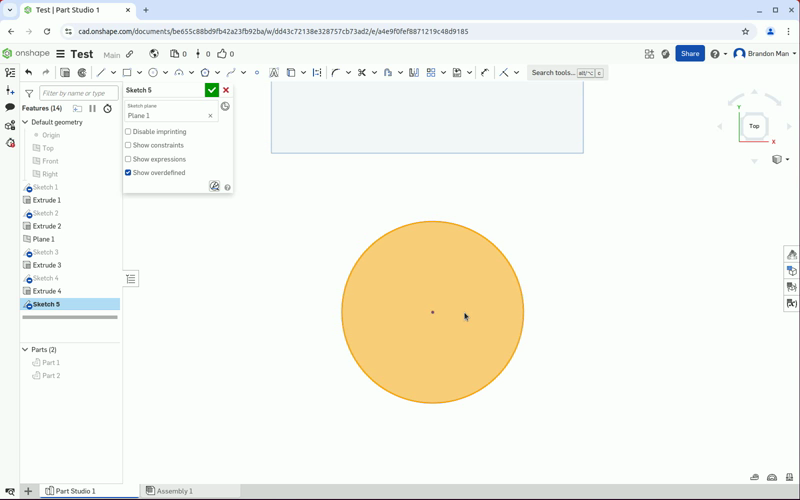
scroll(-6)
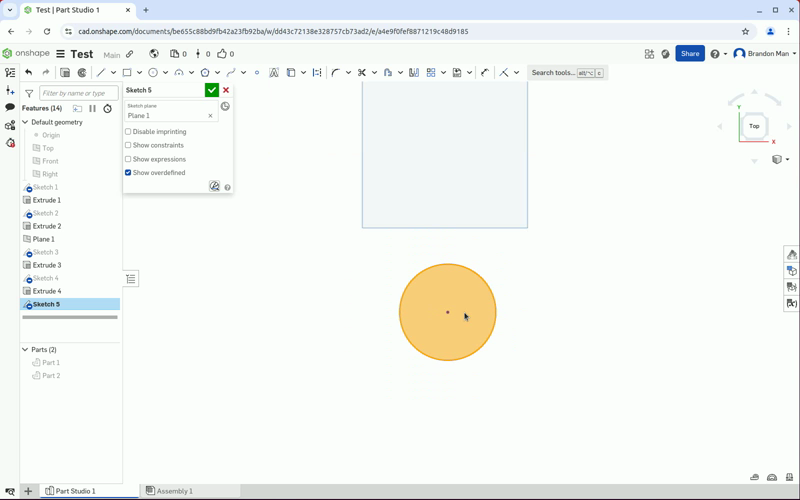
scroll(-6)
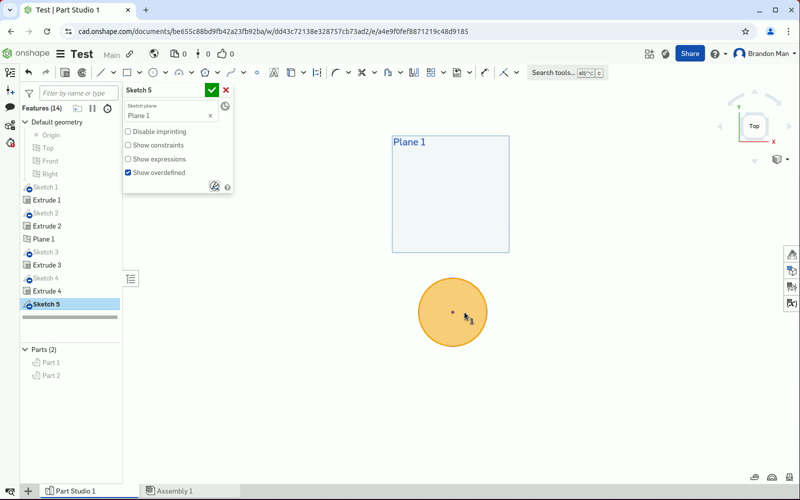
scroll(-6)
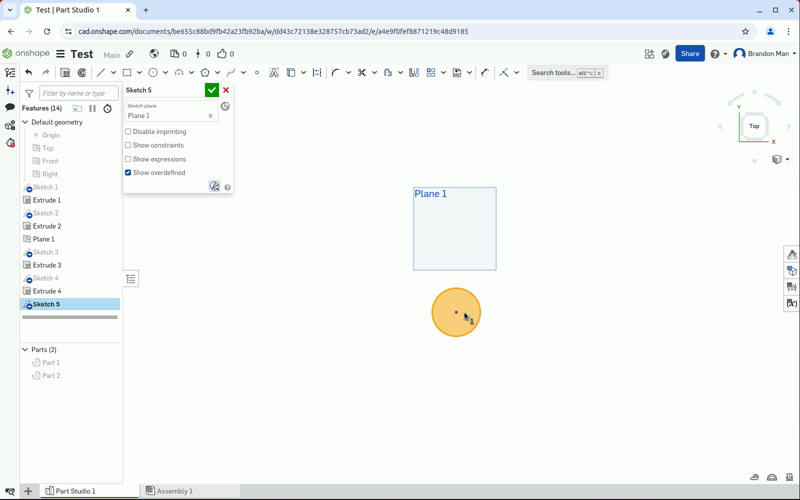
scroll(-6)
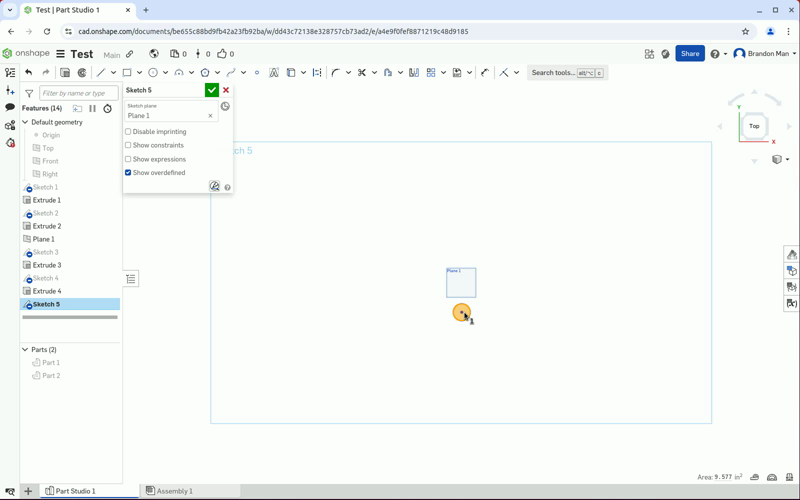
mouse_move(73, 352)
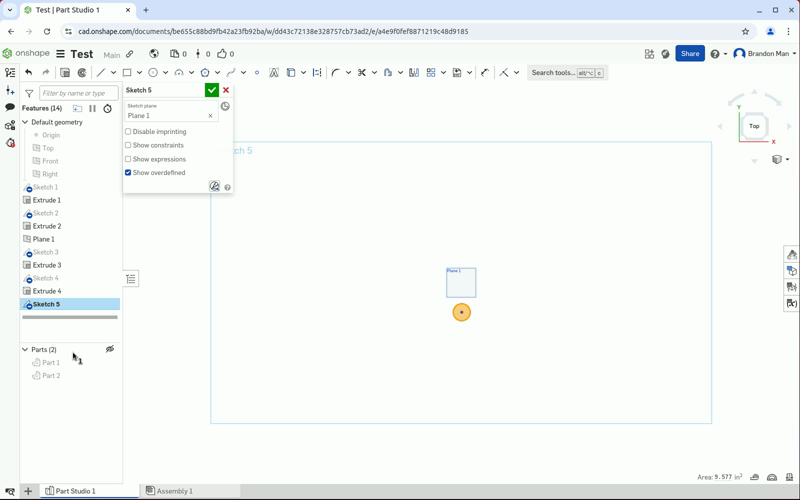
key(shift+y)
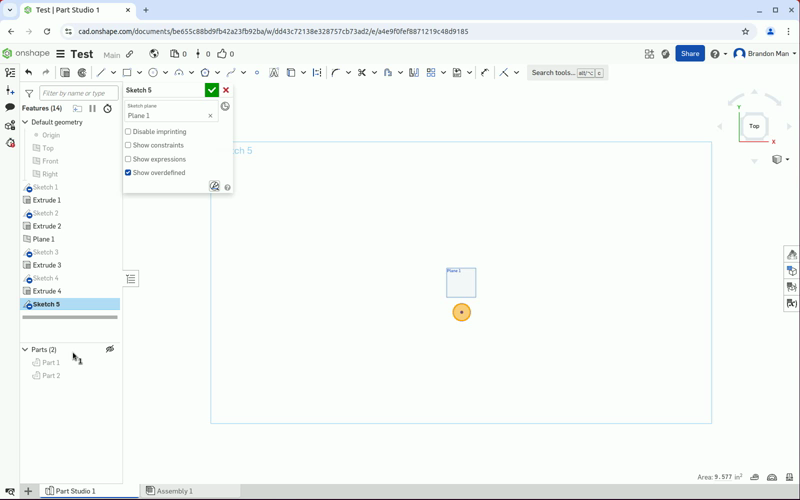
key(shift+e)
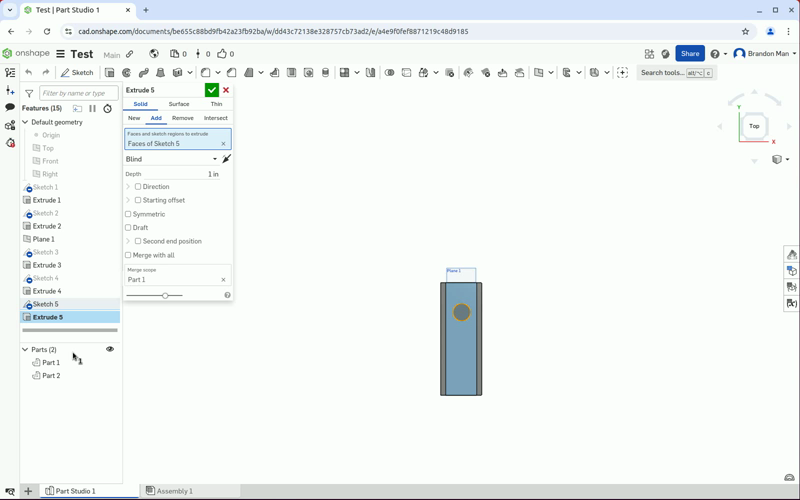
mouse_move(143, 106)
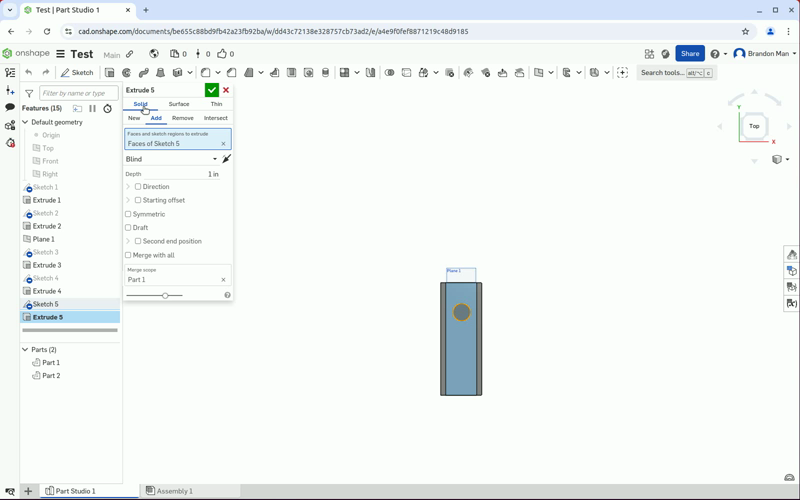
click(143, 106)
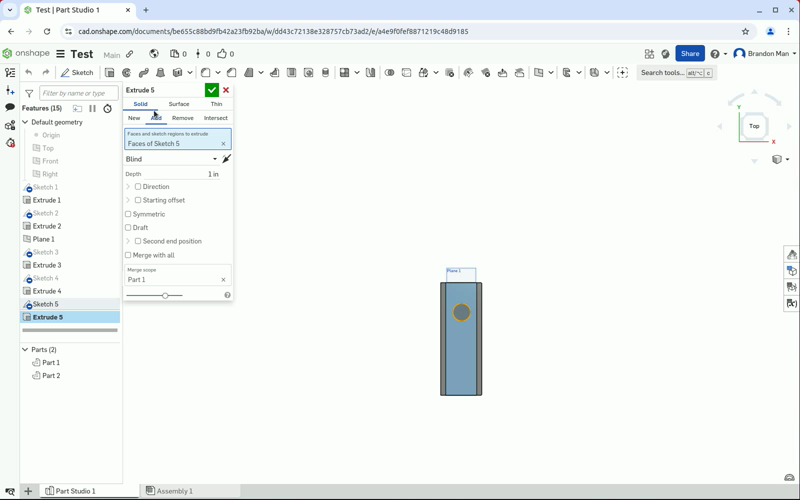
mouse_move(186, 120)
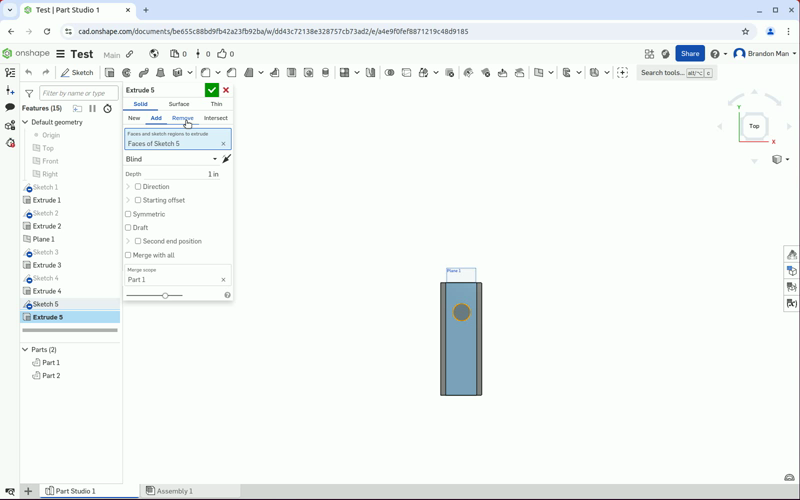
click(186, 120)
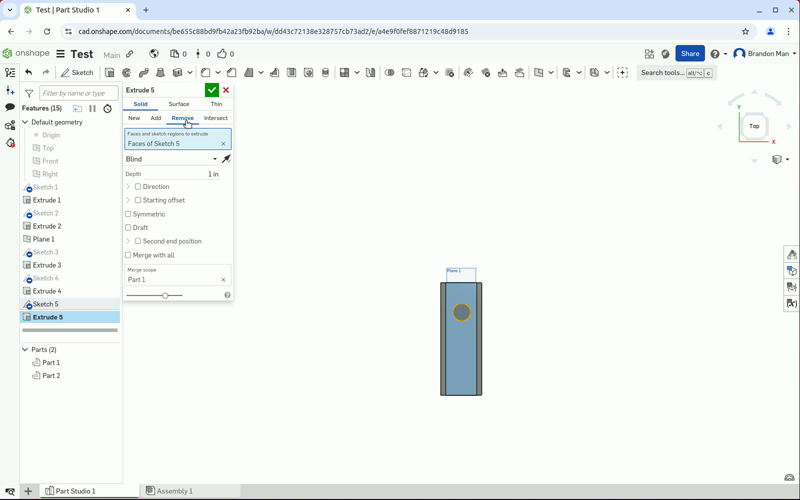
key(tab, 4)
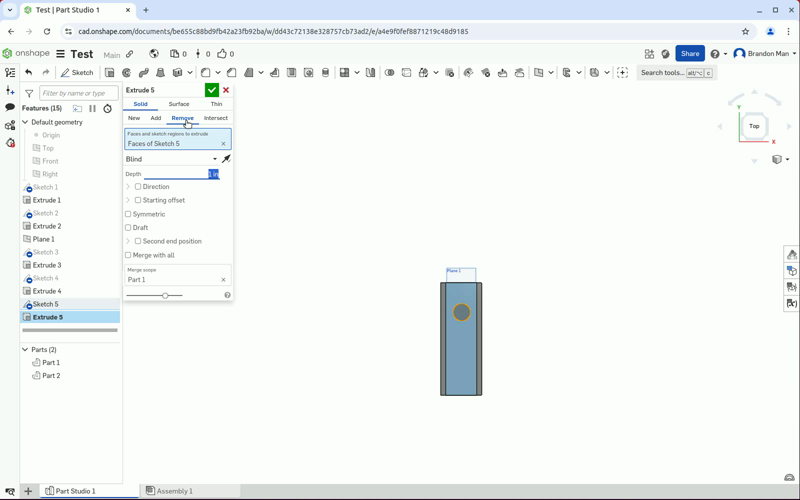
text(4.333)
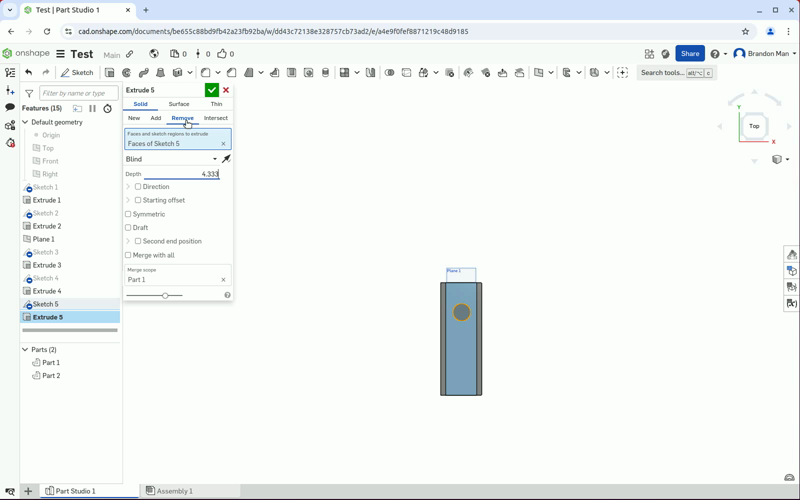
key(tab, 6)
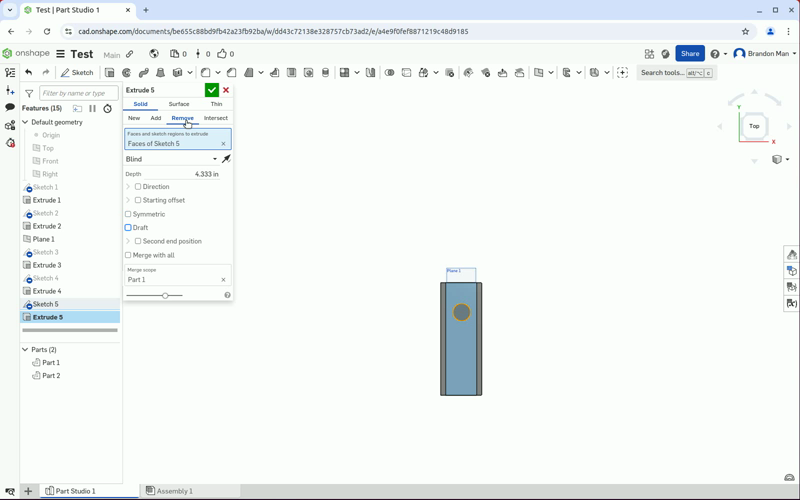
key(space)
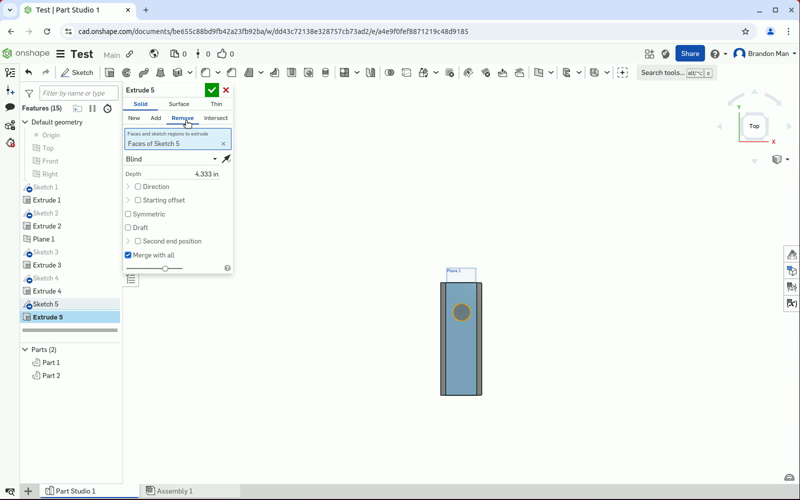
key(enter)
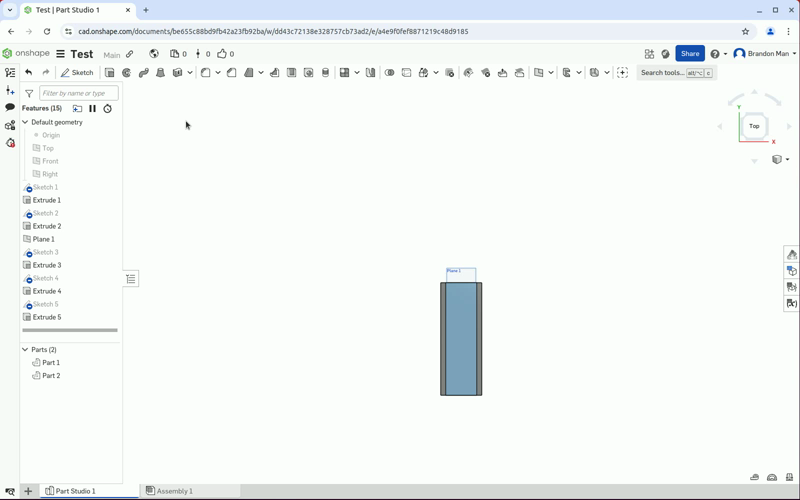
key(shift+h)
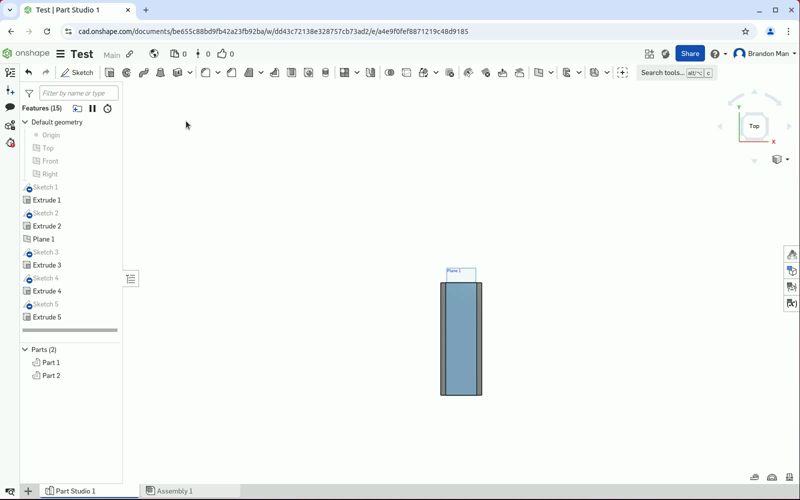
key(shift+h)
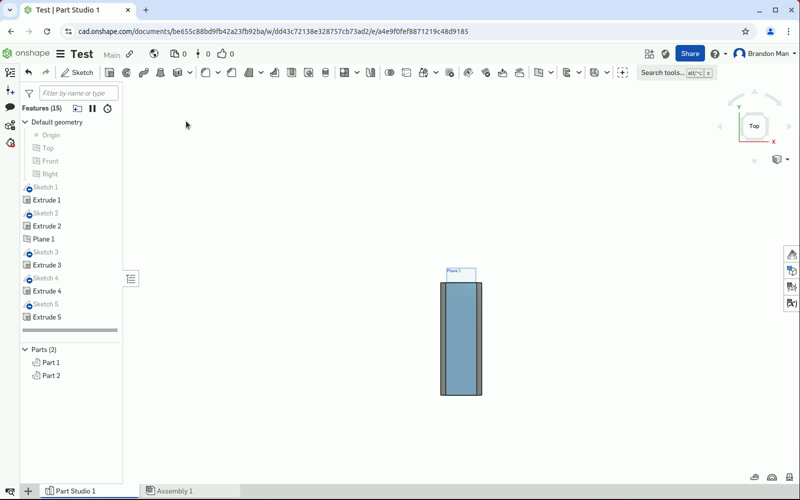
mouse_move(73, 189)
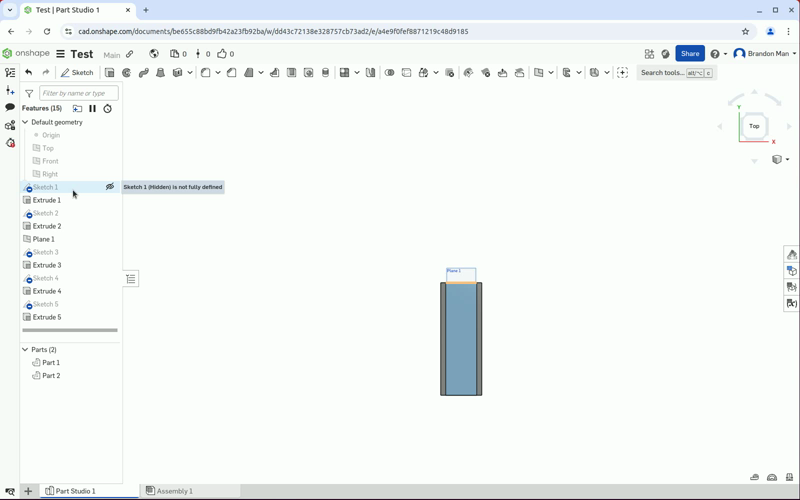
click(73, 189)
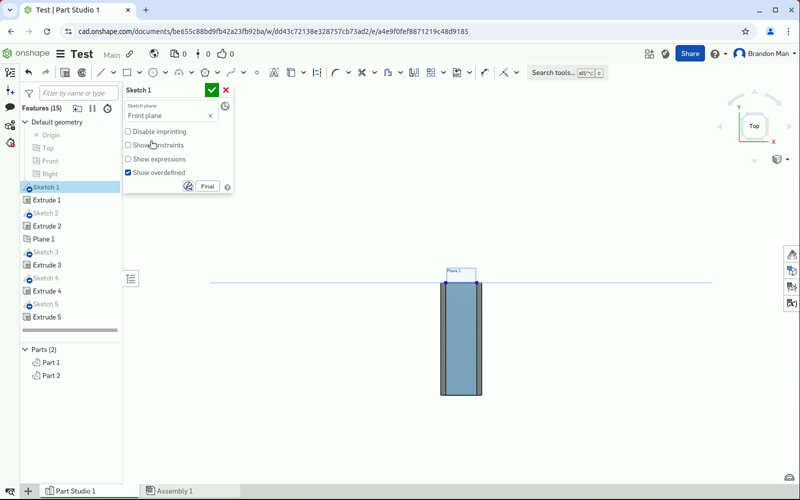
mouse_move(229, 92)
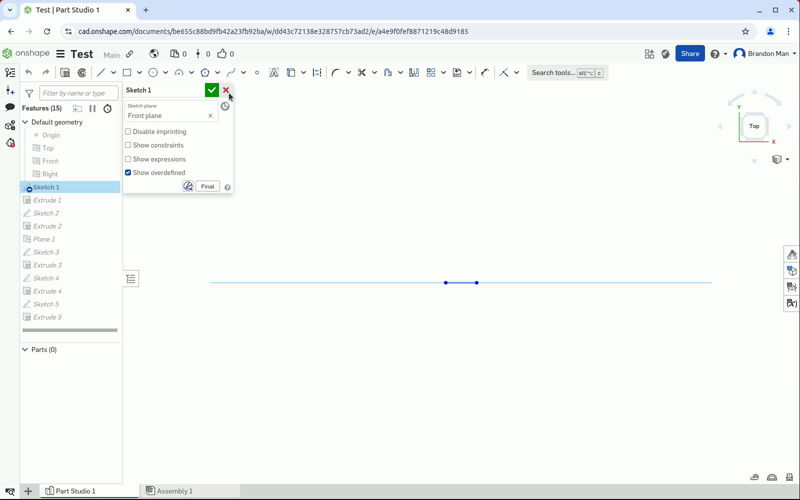
click(229, 92)
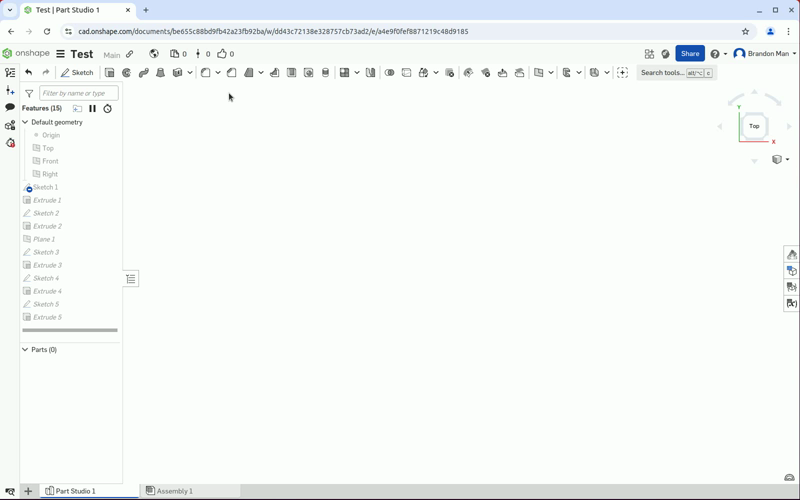
key(shift+s)
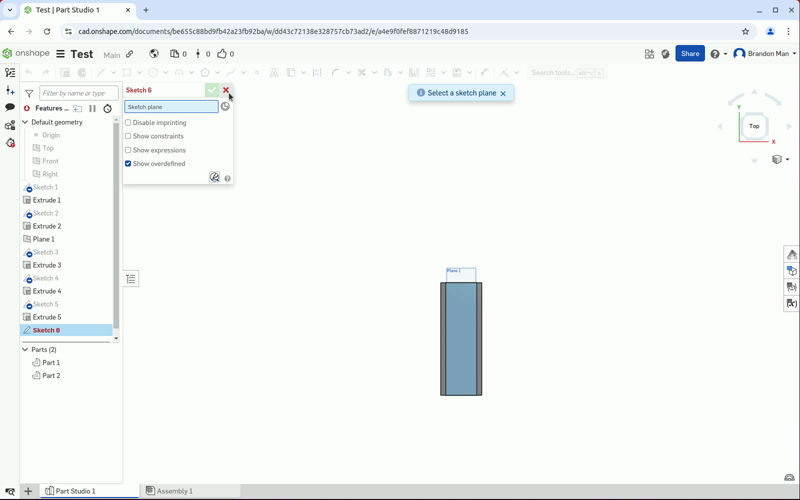
mouse_move(69, 241)
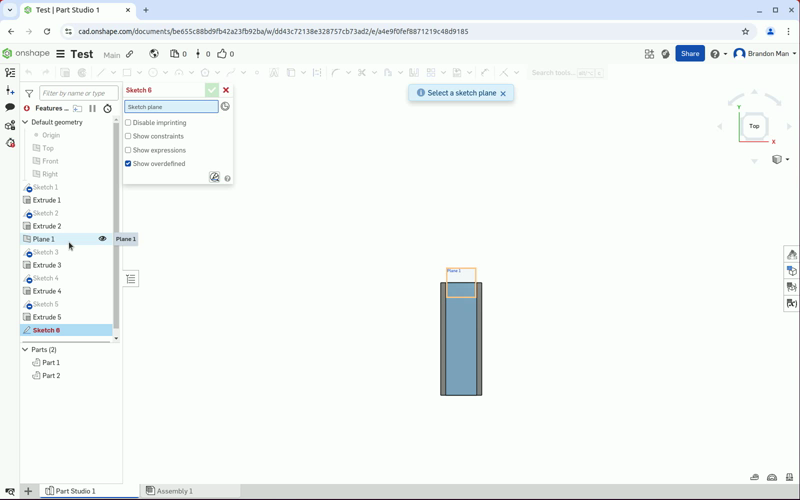
click(69, 241)
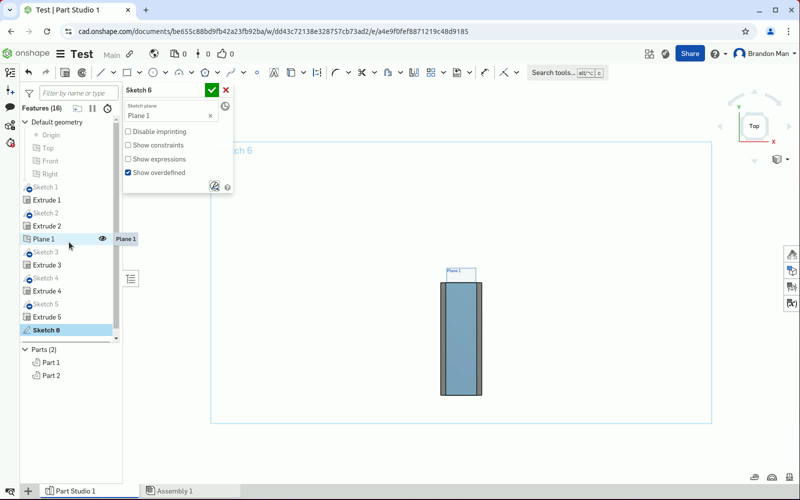
mouse_move(73, 352)
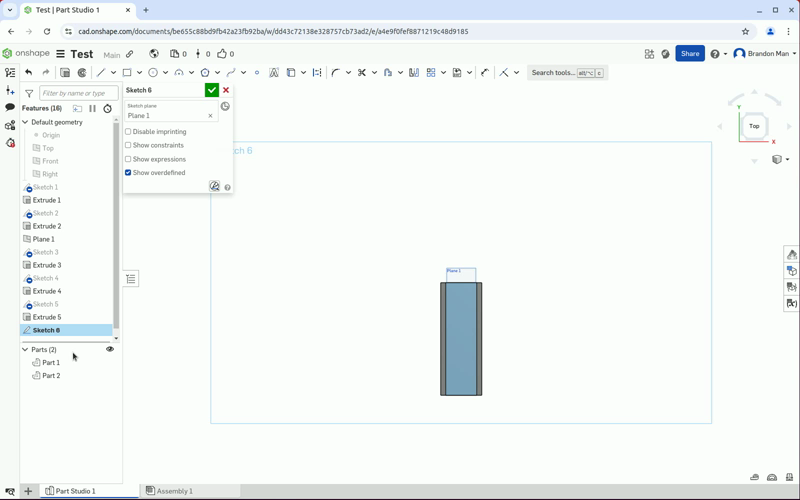
key(y)
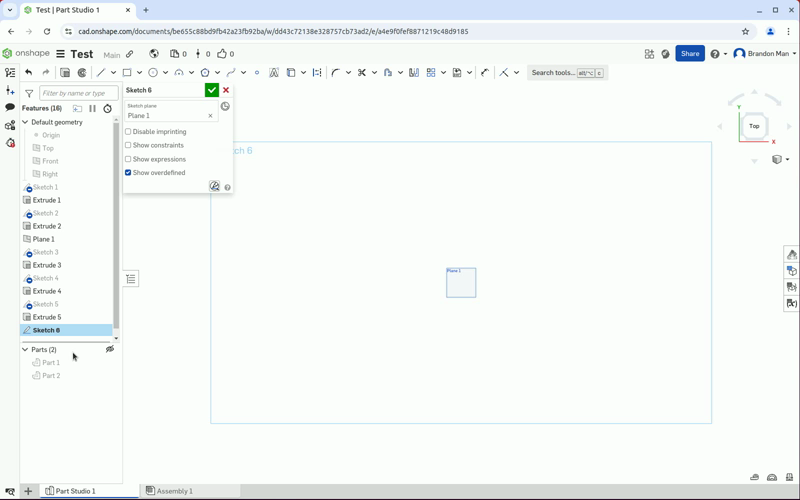
key(c)
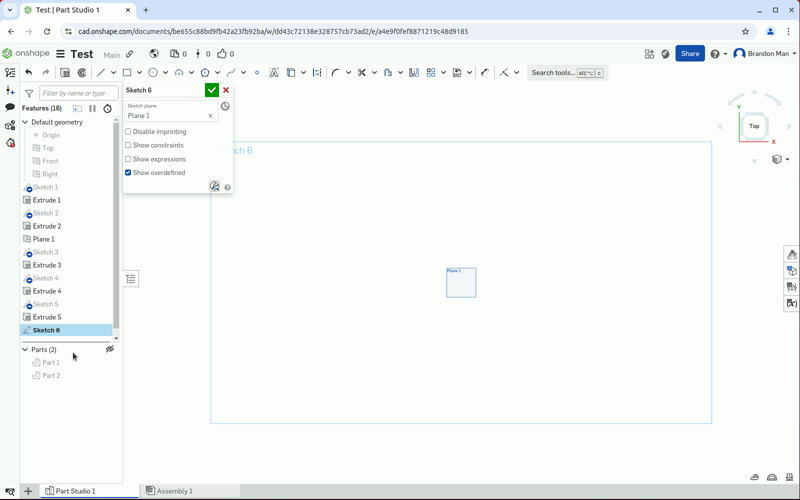
key_down(shift)
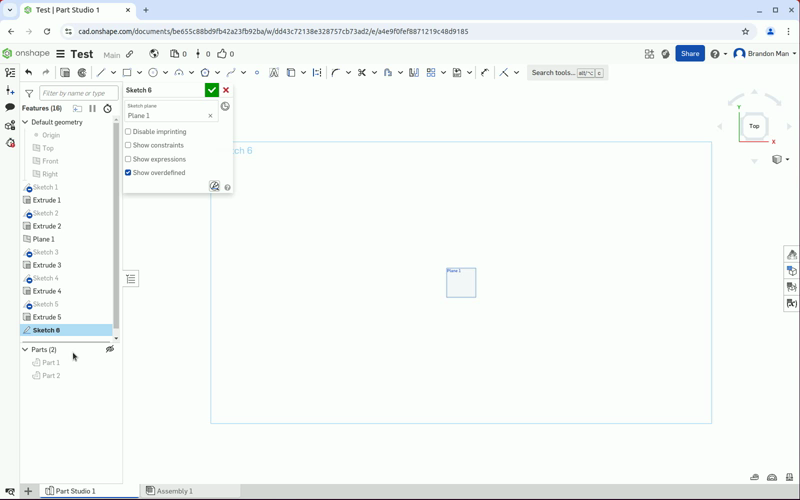
mouse_move(461, 366)
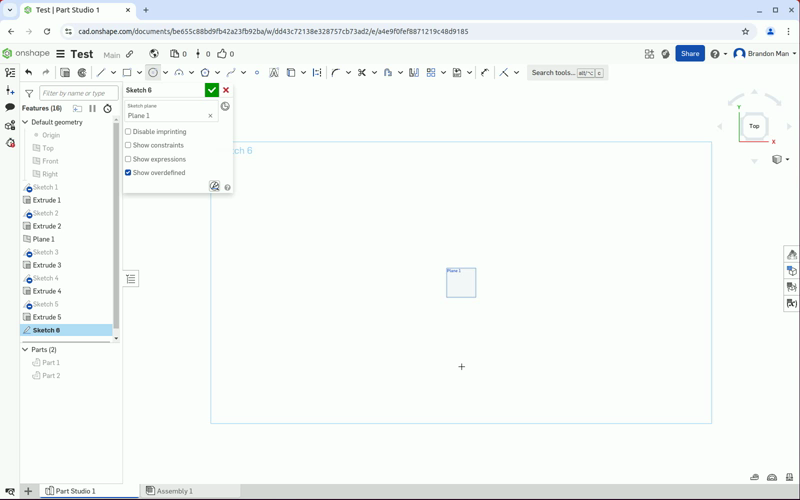
click(461, 366)
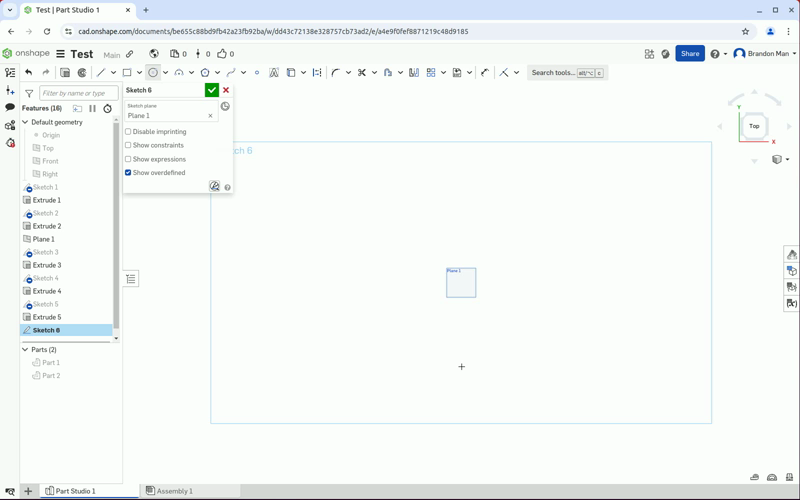
key_up(shift)
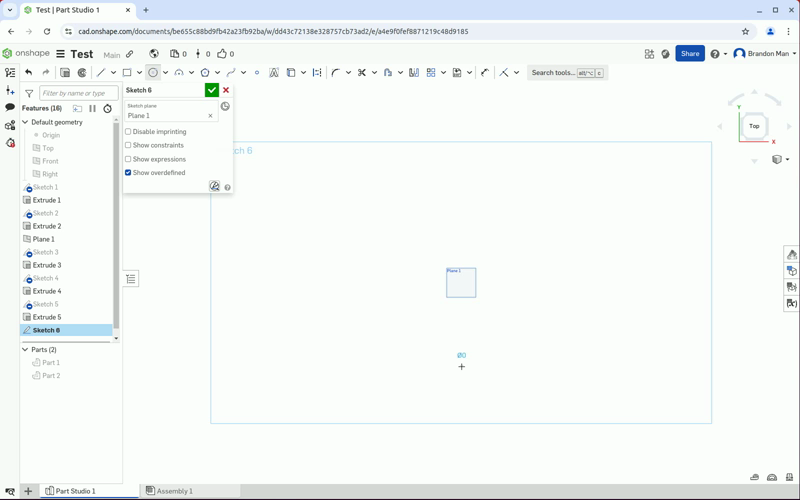
mouse_move(470, 366)
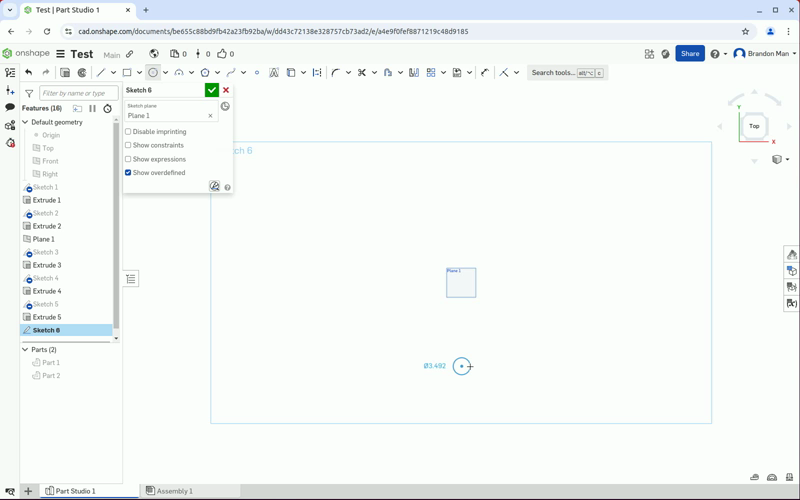
click(470, 366)
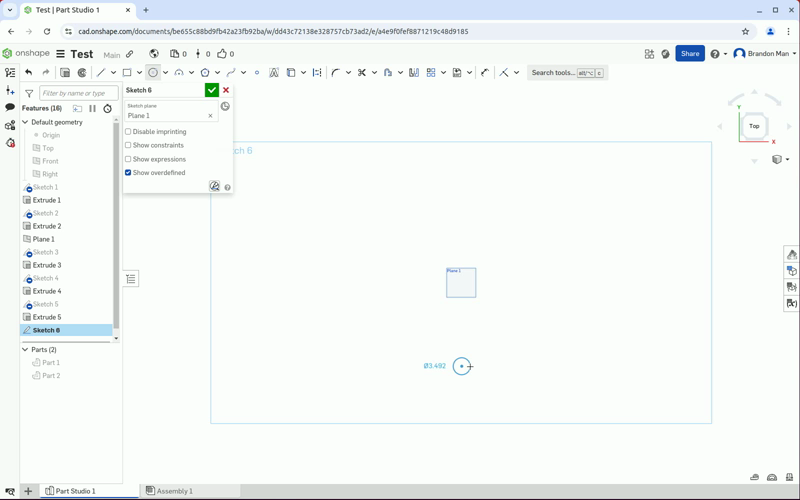
key(esc)
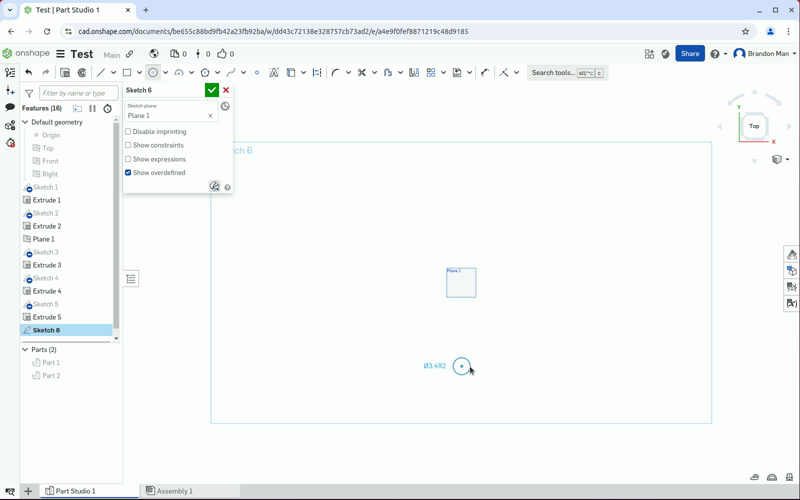
mouse_move(462, 358)
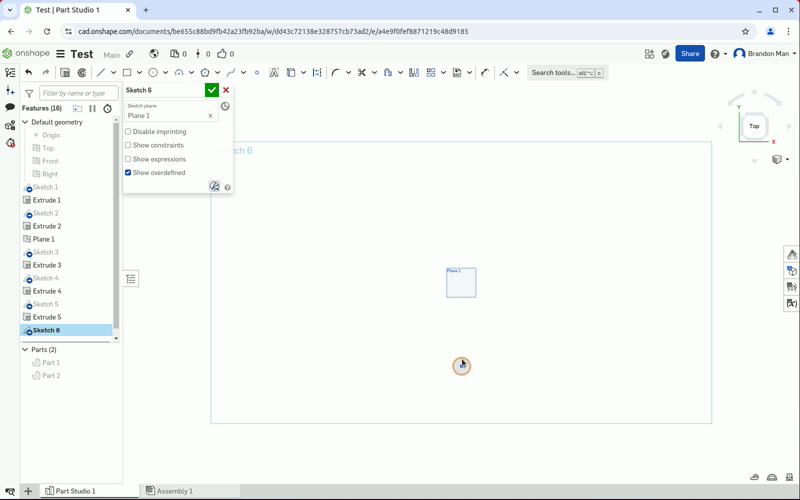
scroll(6)
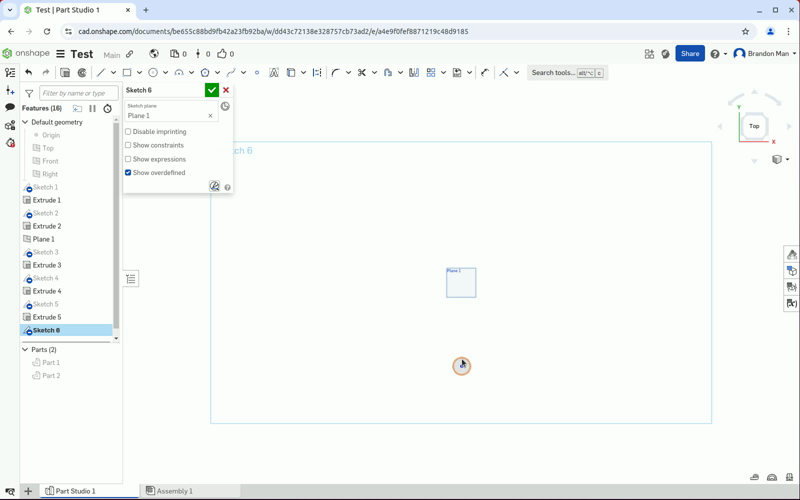
scroll(6)
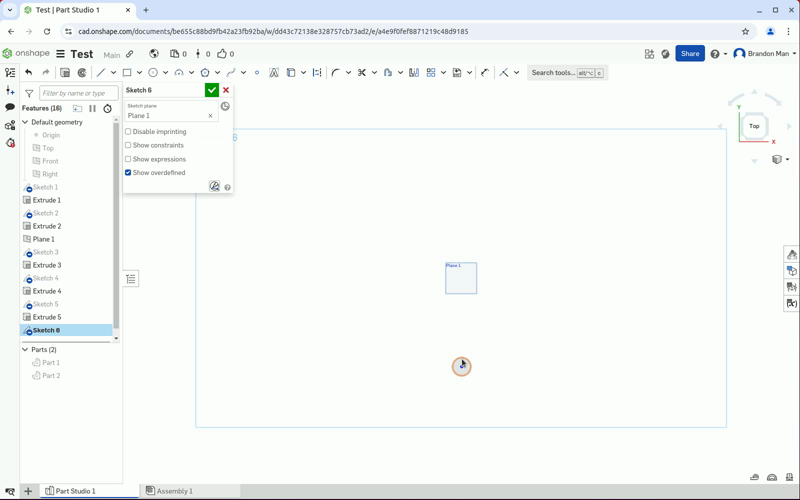
scroll(6)
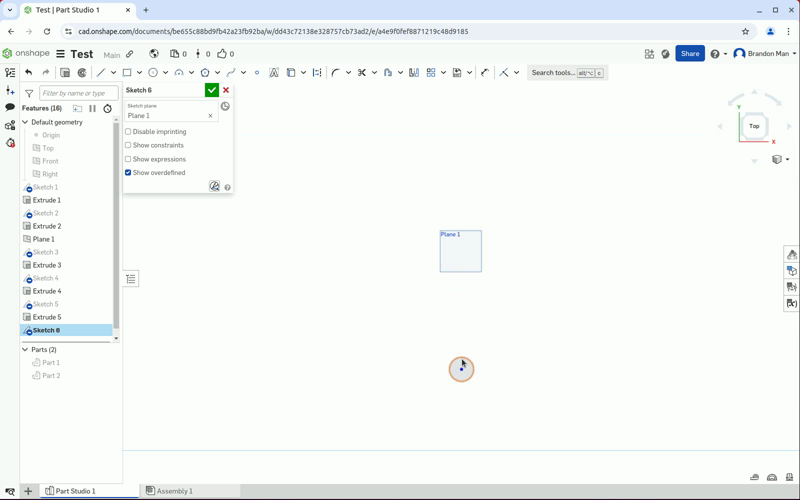
scroll(6)
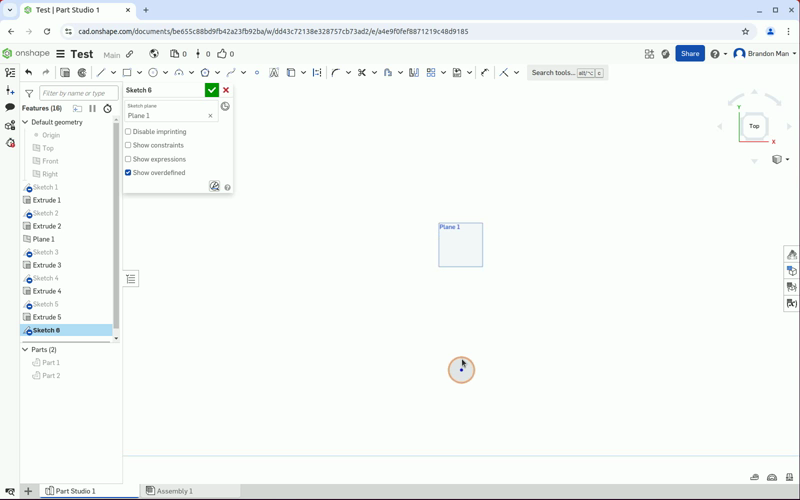
scroll(6)
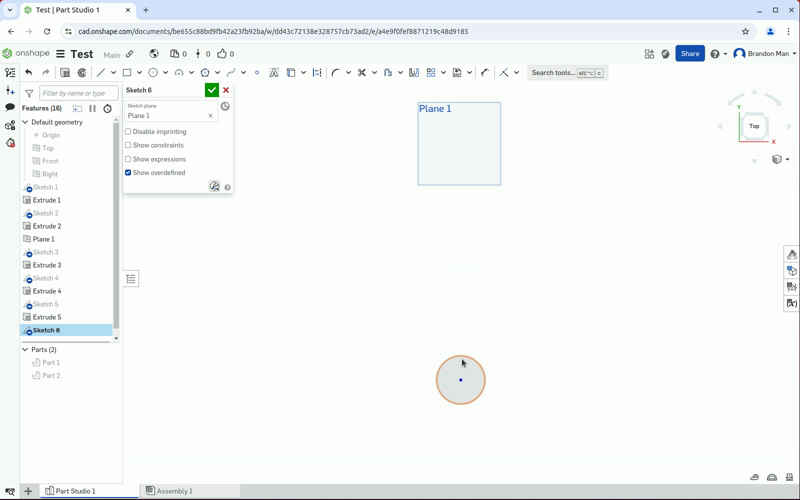
scroll(6)
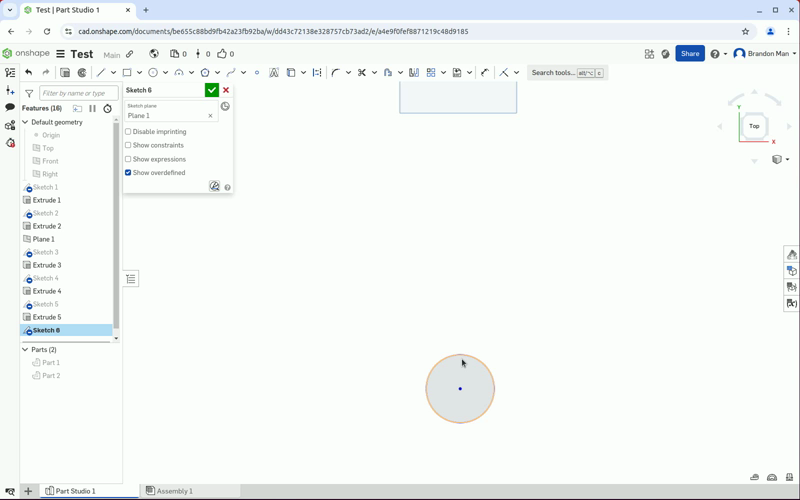
scroll(6)
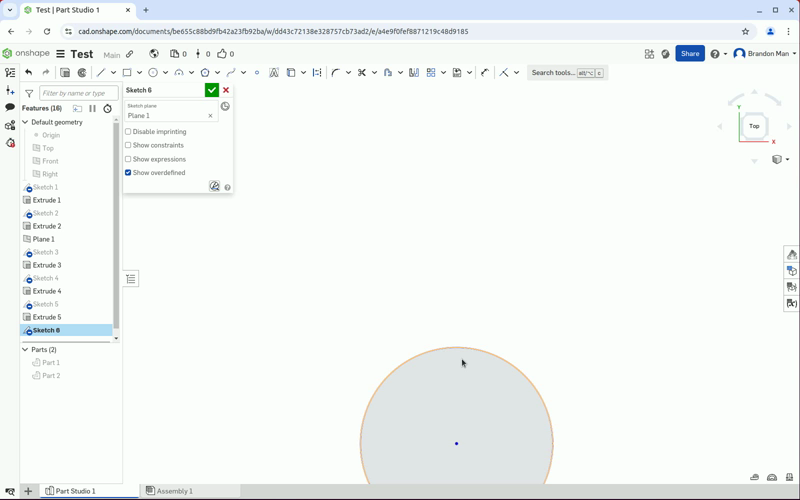
click(462, 358)
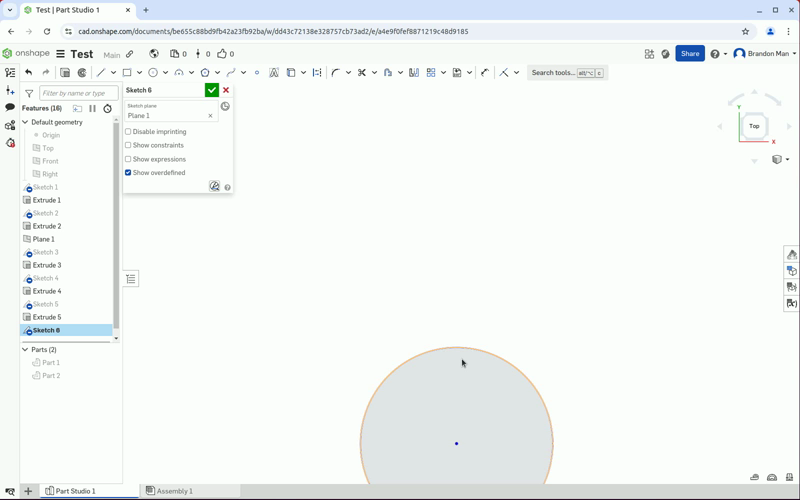
scroll(-6)
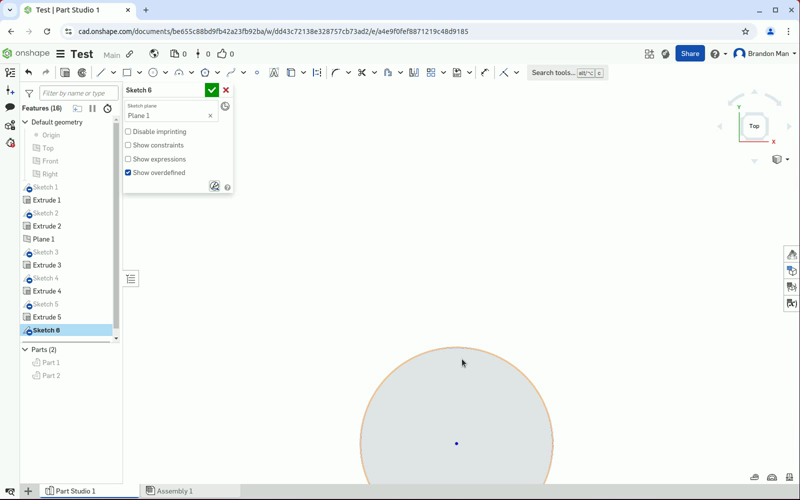
scroll(-6)
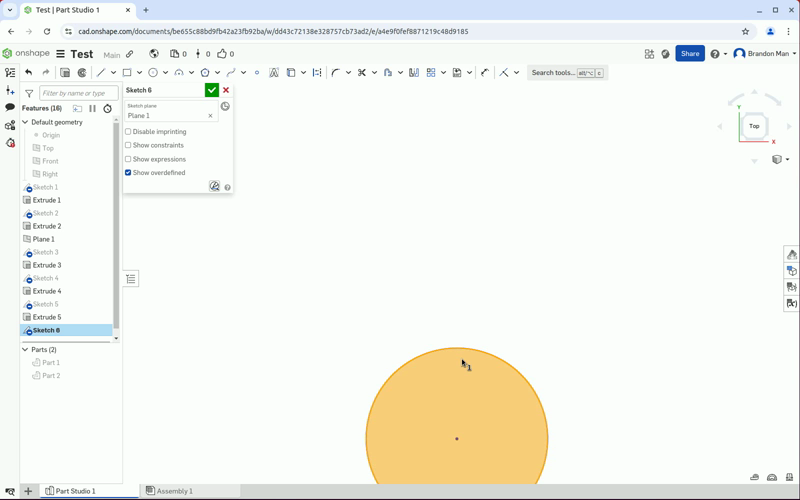
scroll(-6)
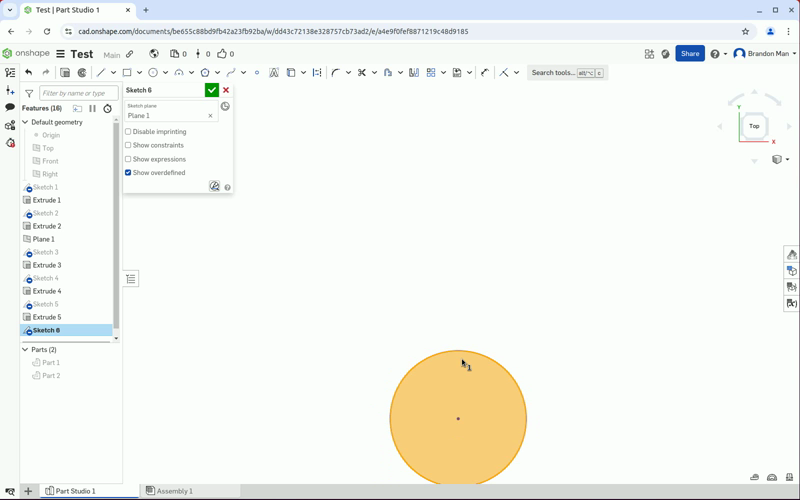
scroll(-6)
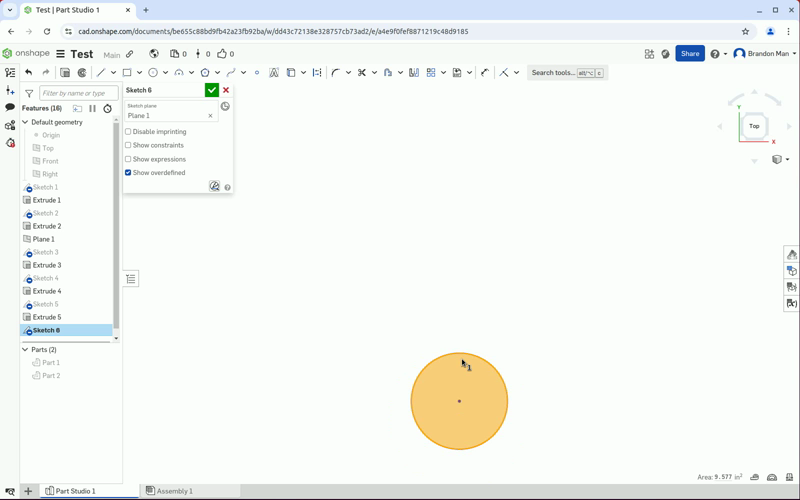
scroll(-6)
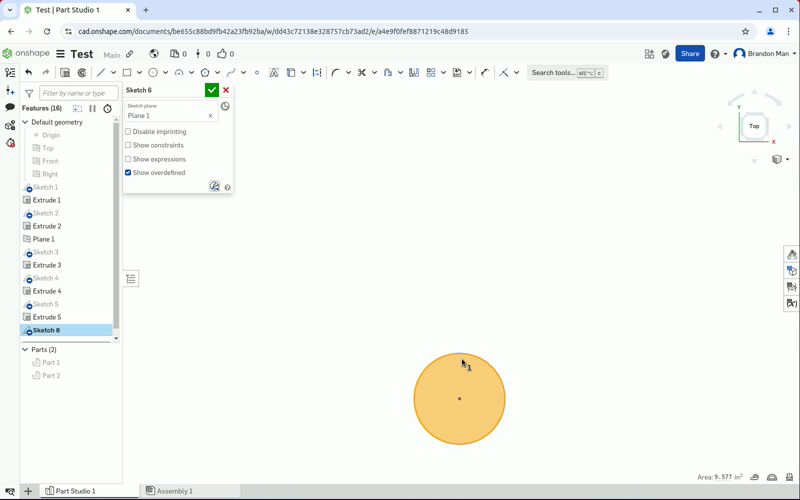
scroll(-6)
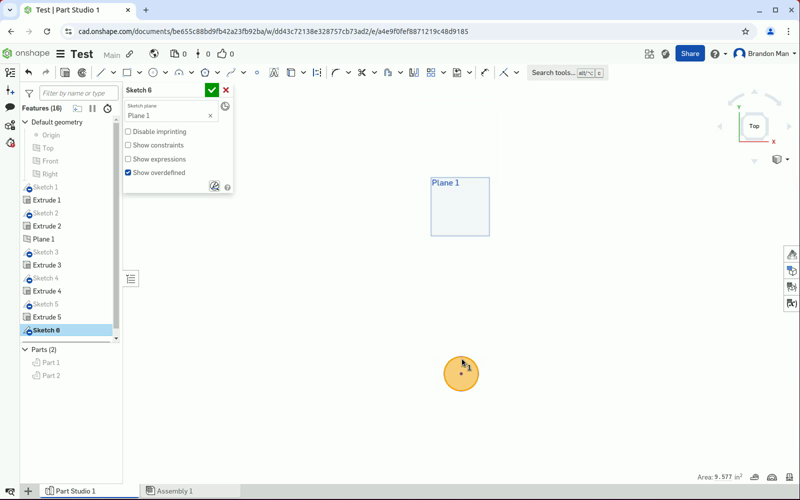
scroll(-6)
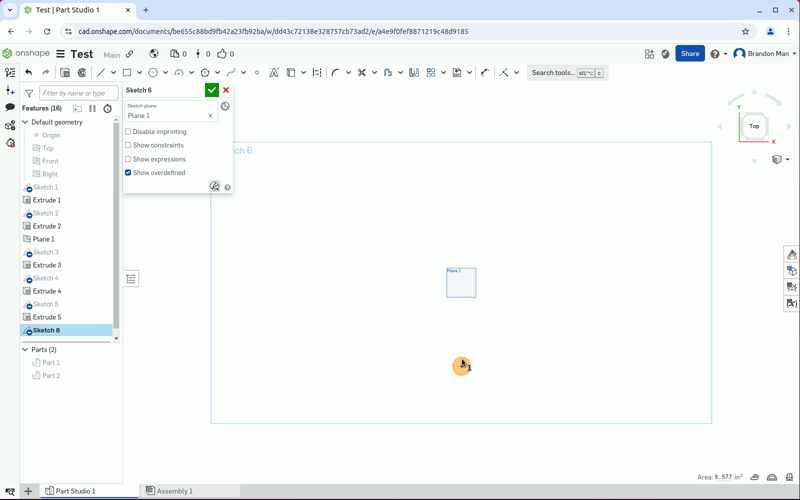
mouse_move(73, 352)
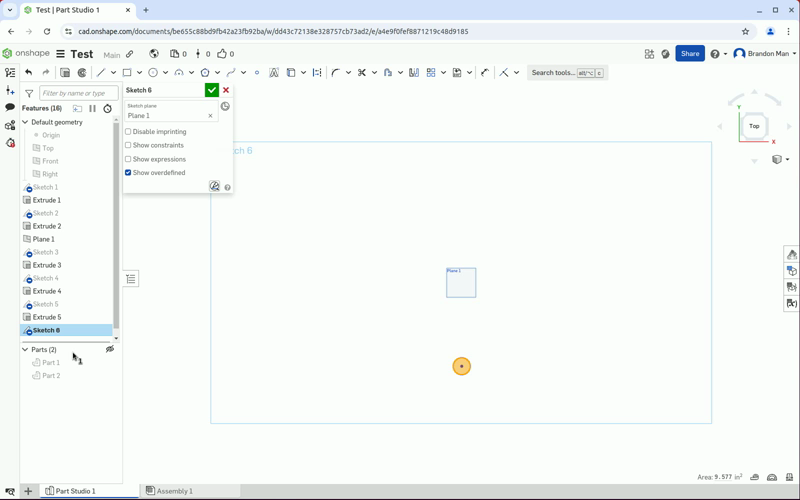
key(shift+y)
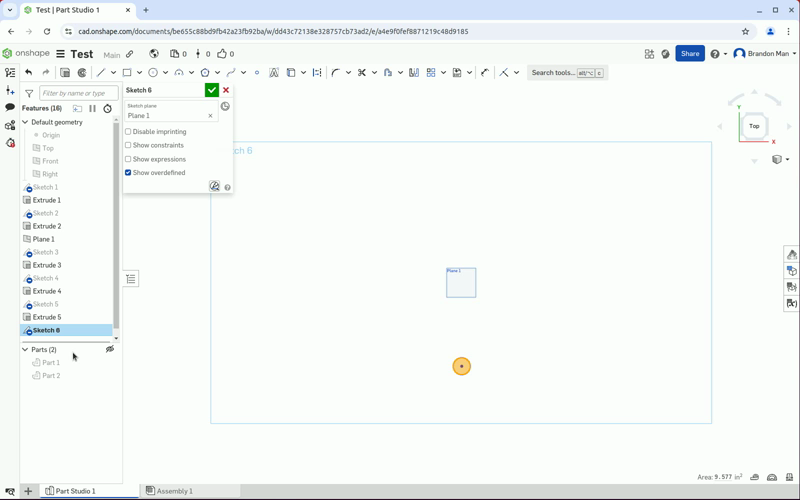
key(shift+e)
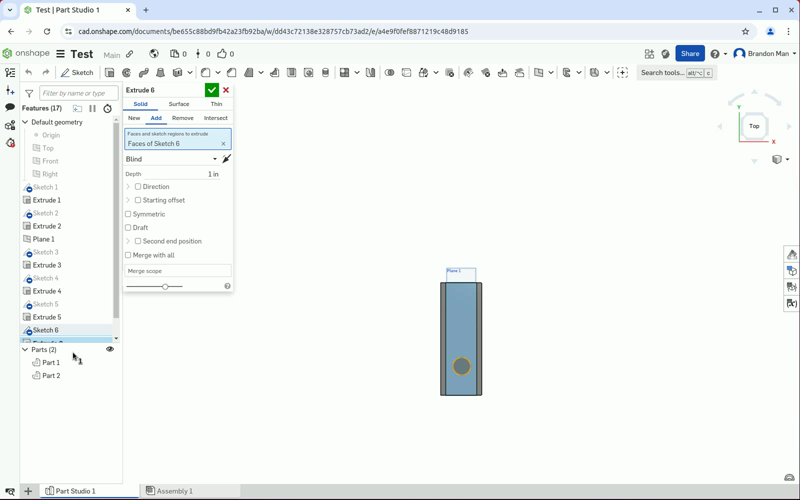
mouse_move(143, 106)
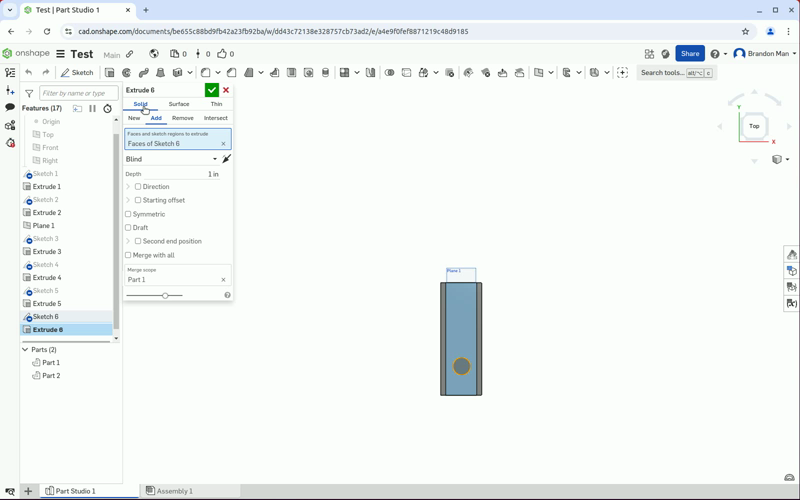
click(143, 106)
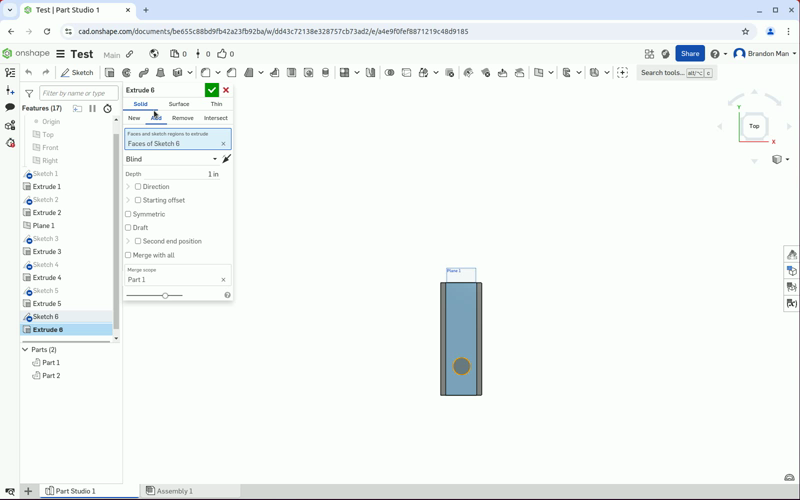
mouse_move(186, 120)
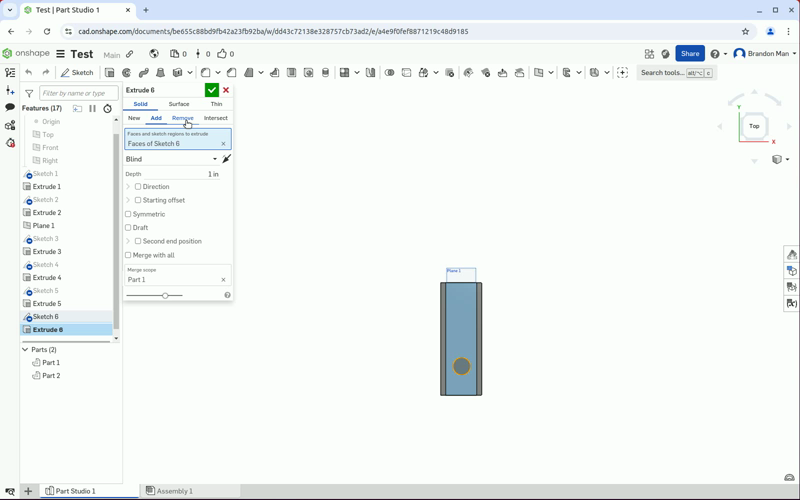
click(186, 120)
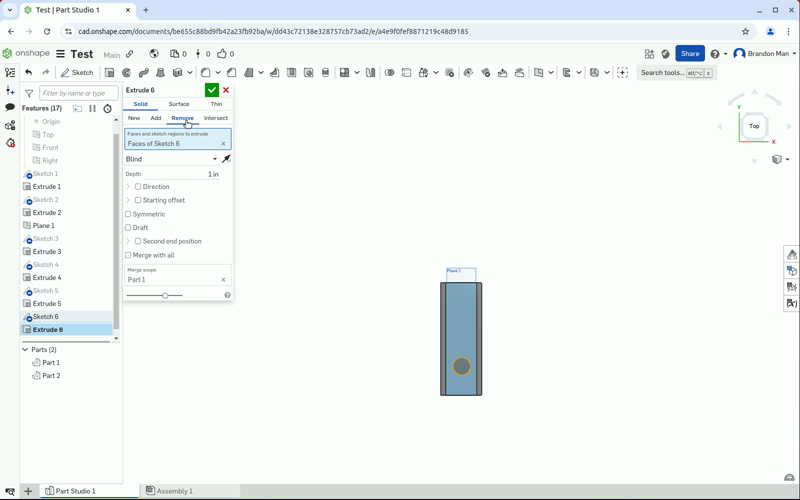
key(tab, 4)
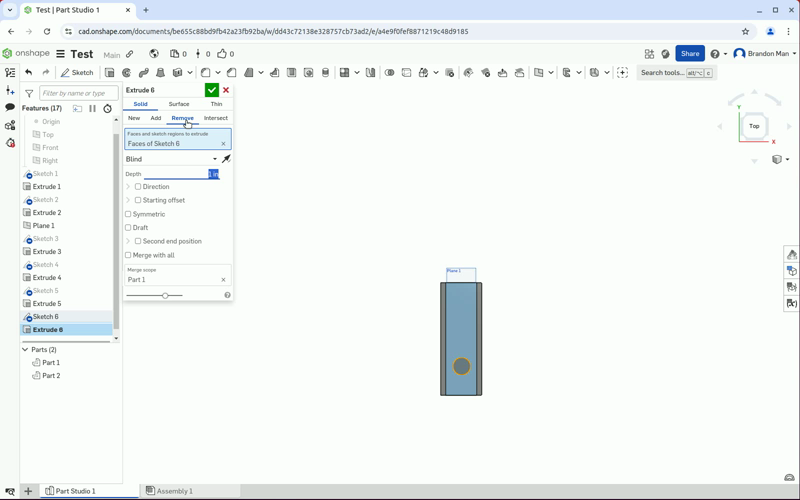
text(4.333)
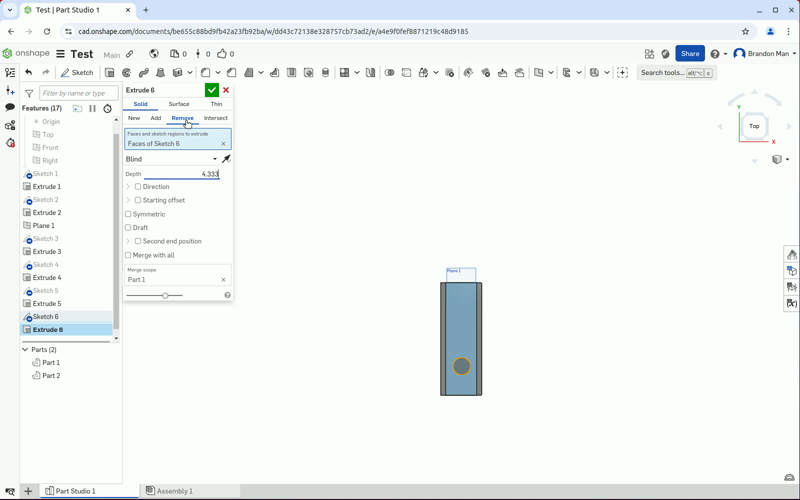
key(tab, 6)
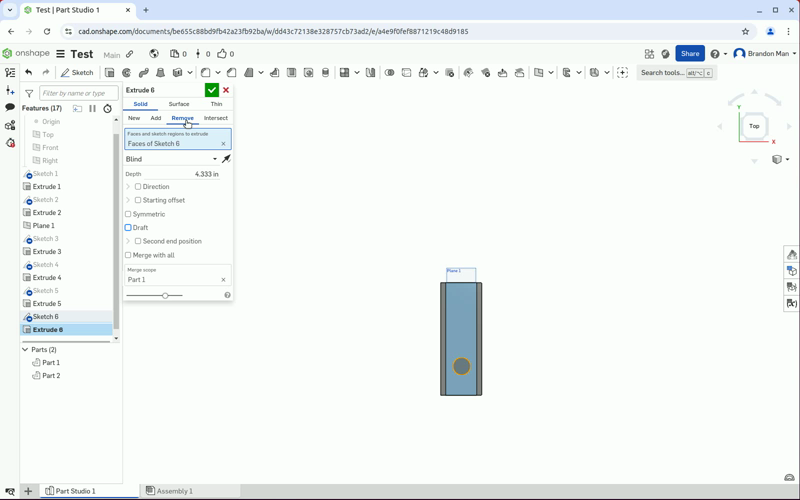
key(space)
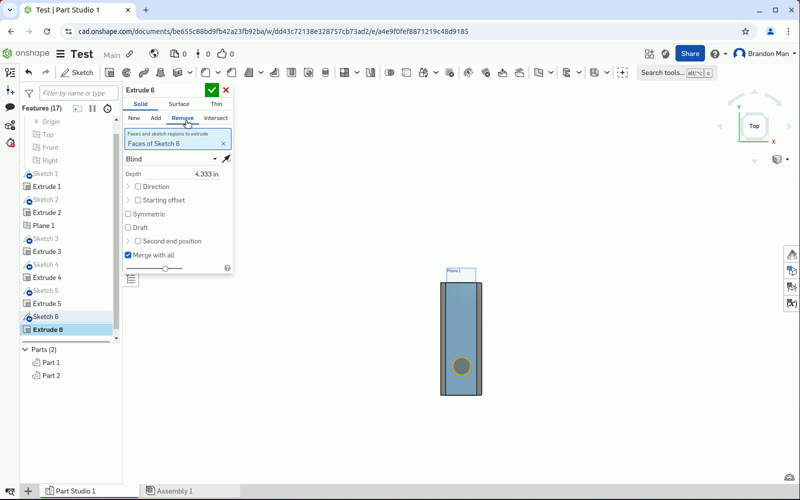
key(enter)
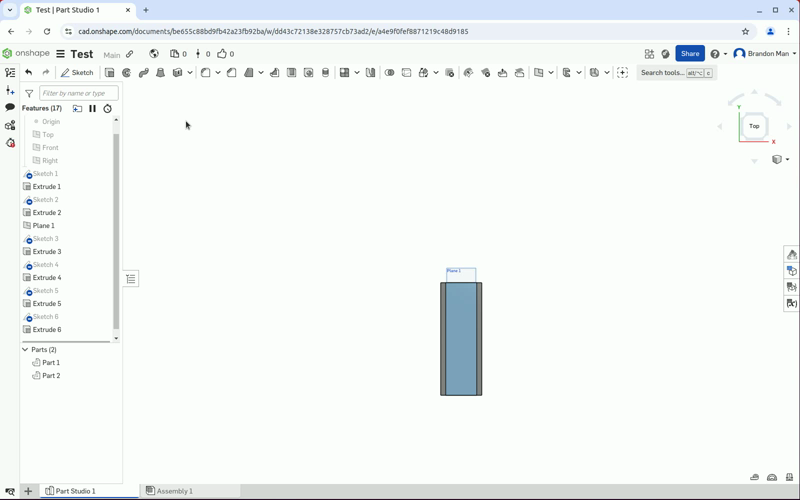
key(shift+h)
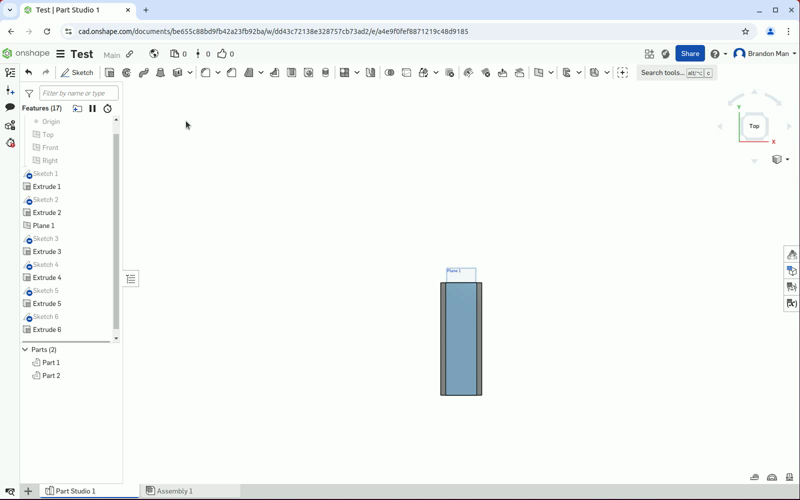
key(shift+h)
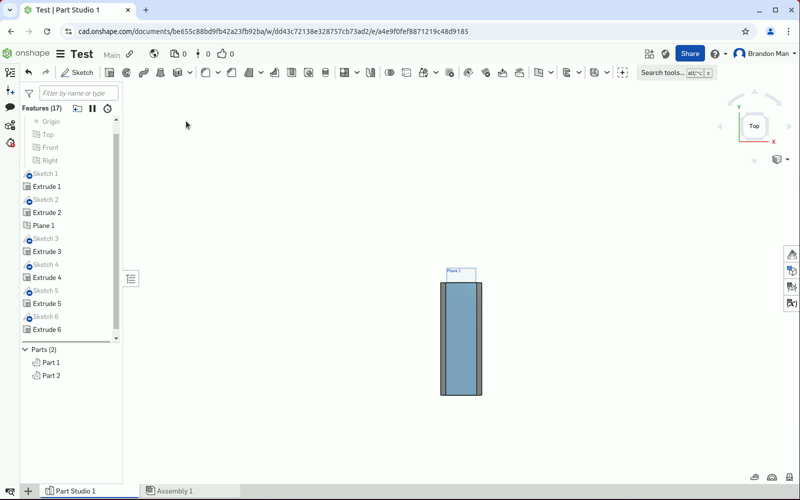
mouse_move(69, 176)
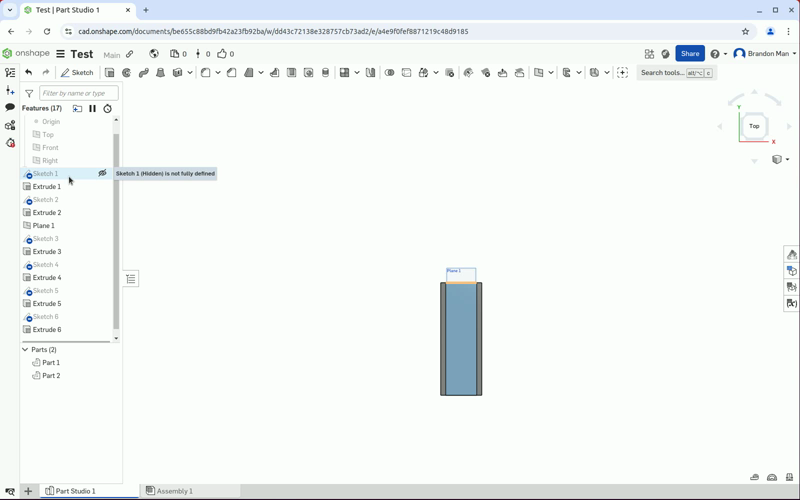
click(69, 176)
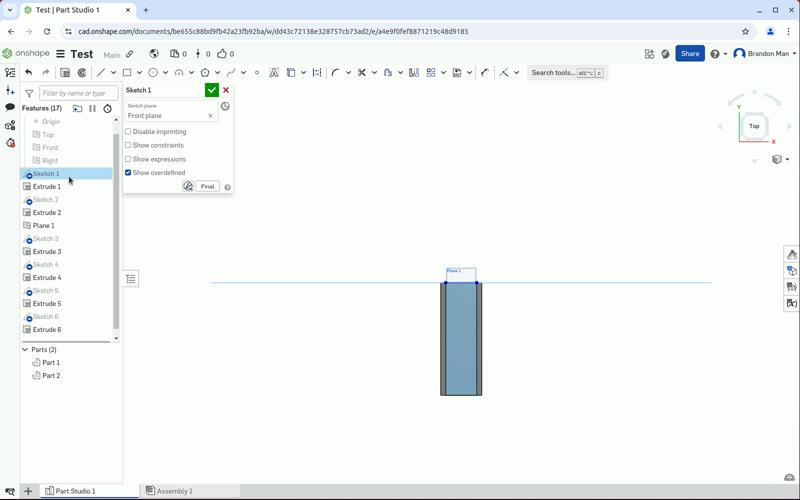
mouse_move(229, 92)
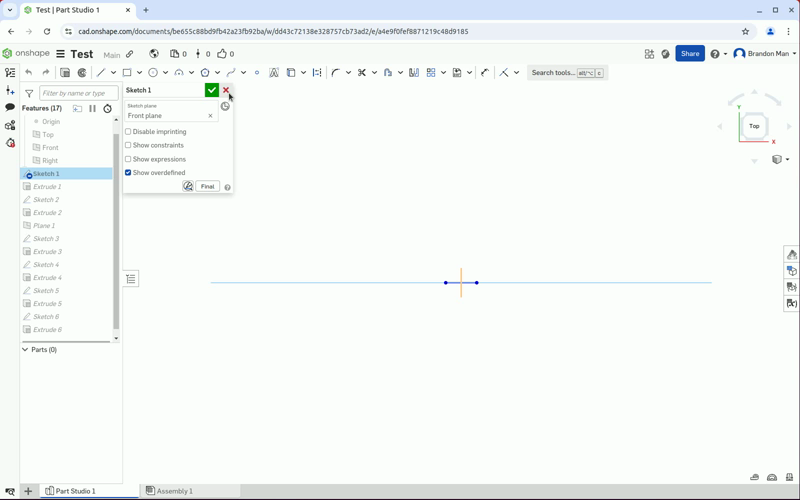
click(229, 92)
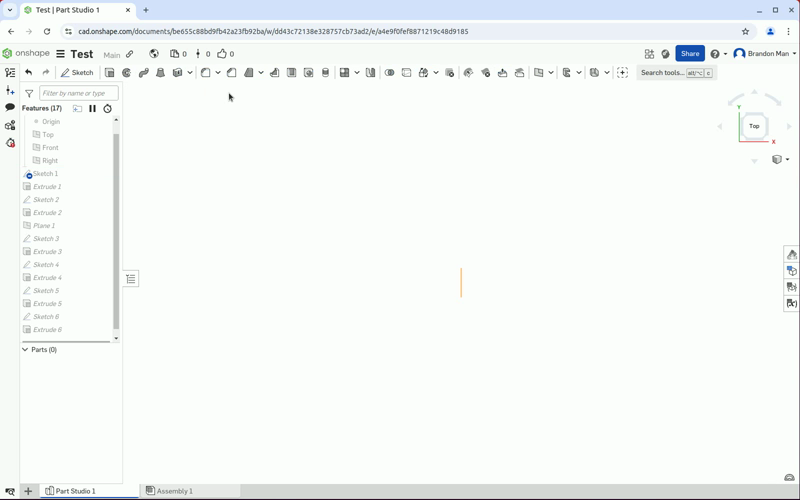
key(shift+s)
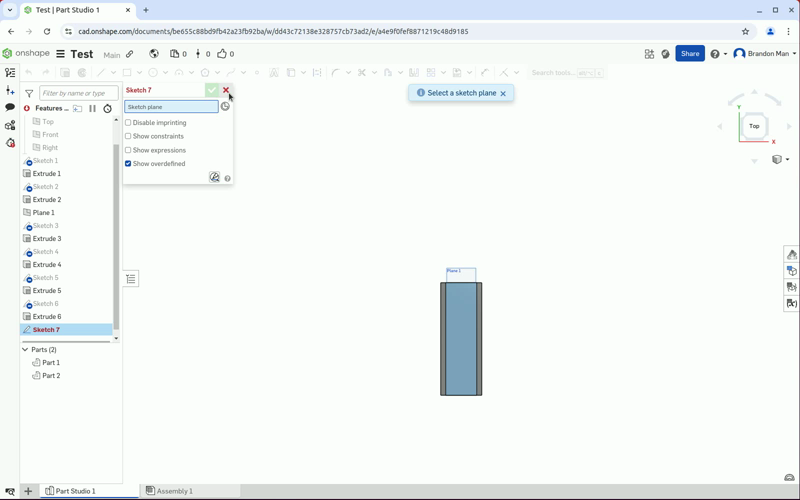
mouse_move(69, 215)
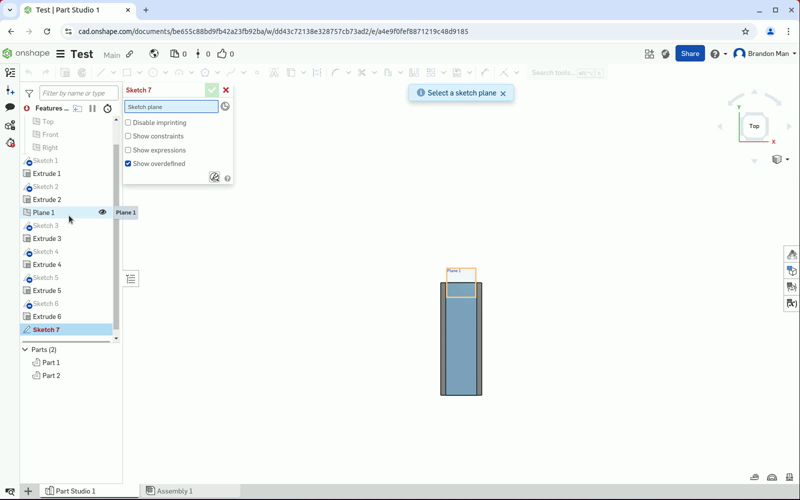
click(69, 215)
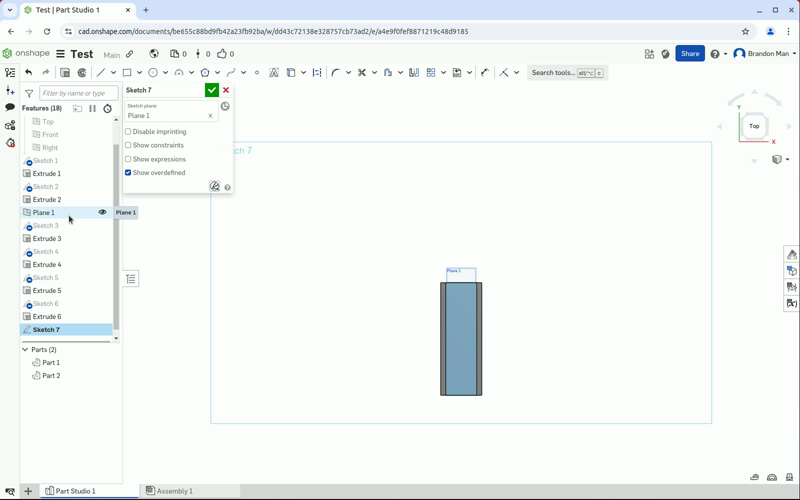
mouse_move(73, 352)
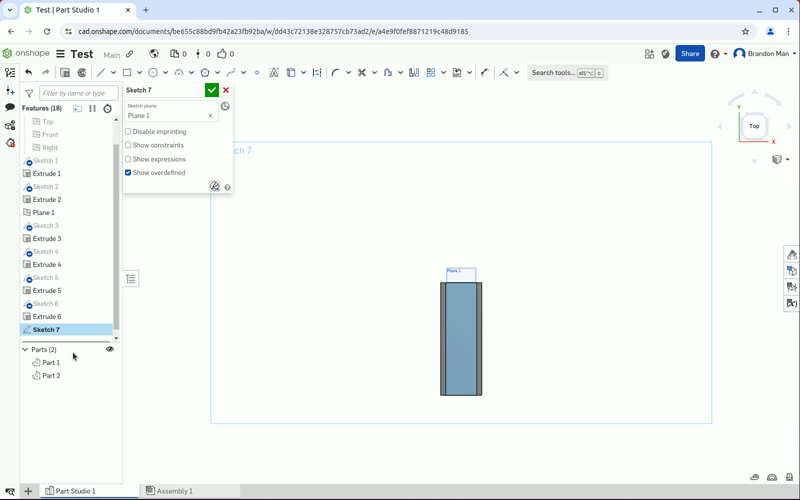
key(y)
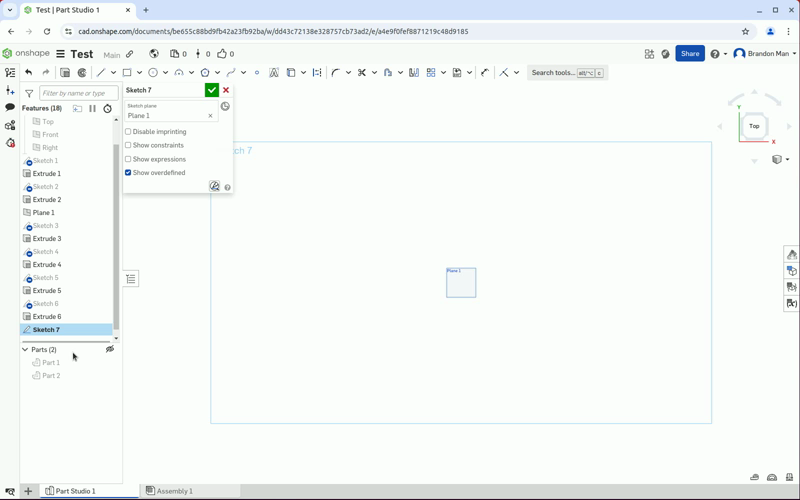
key(c)
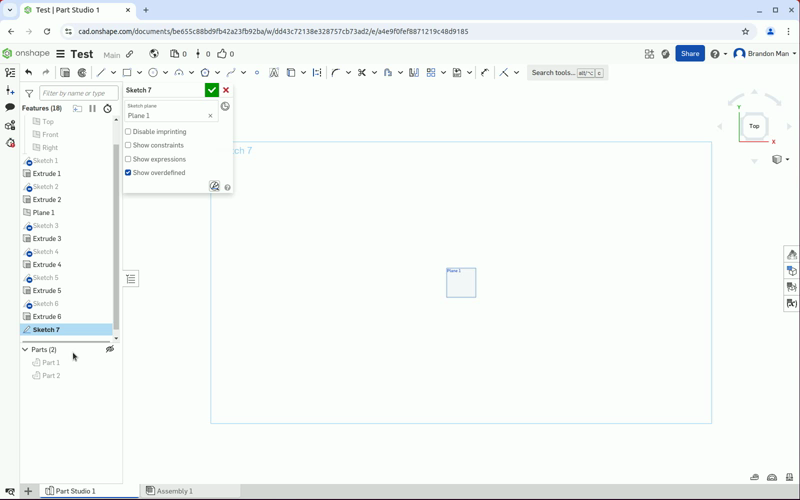
key_down(shift)
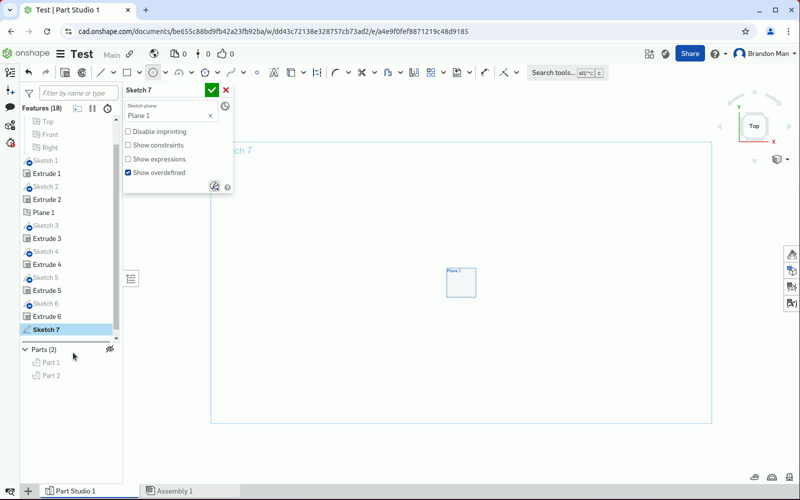
mouse_move(461, 329)
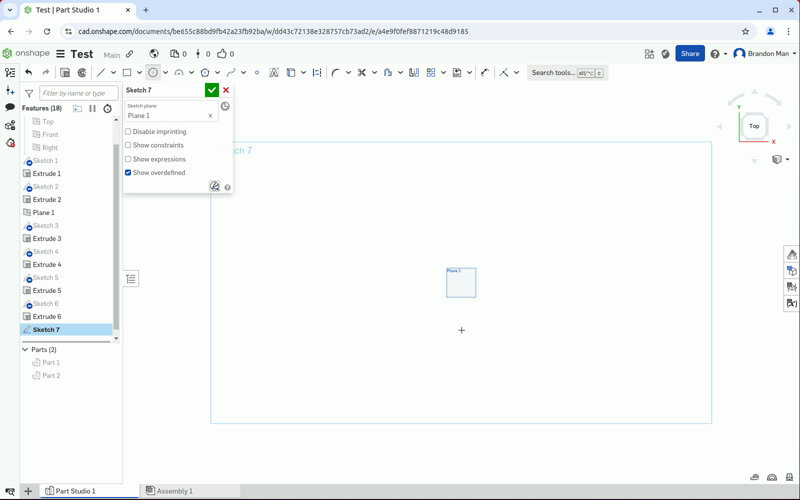
click(461, 329)
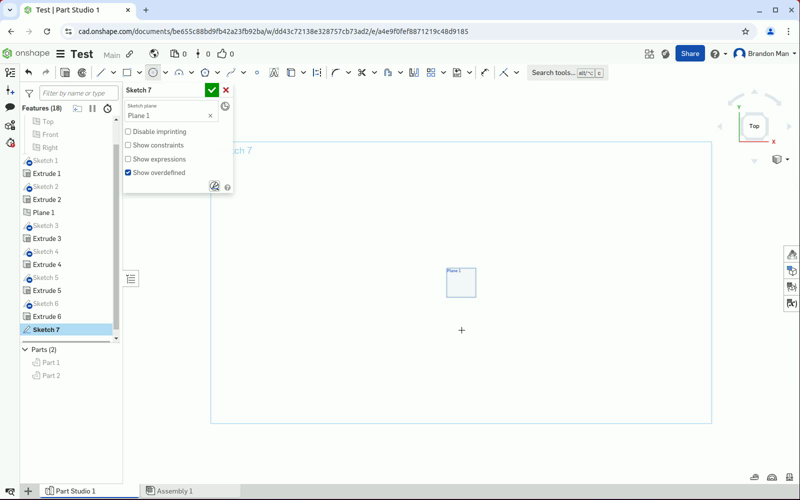
key_up(shift)
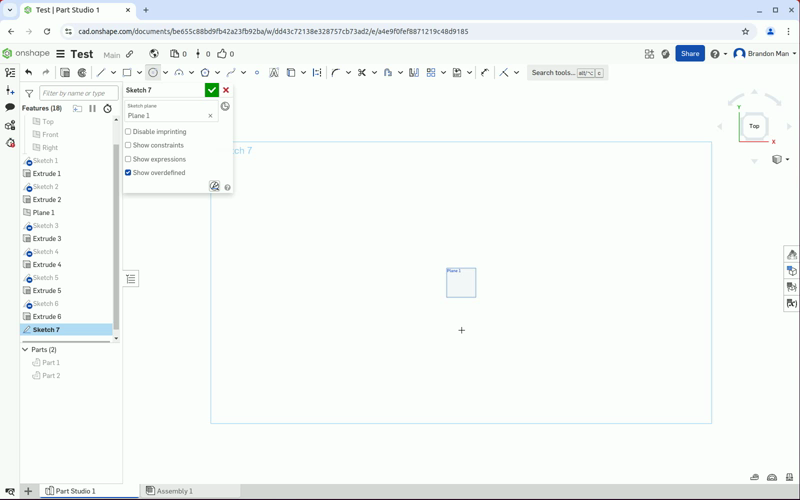
mouse_move(470, 329)
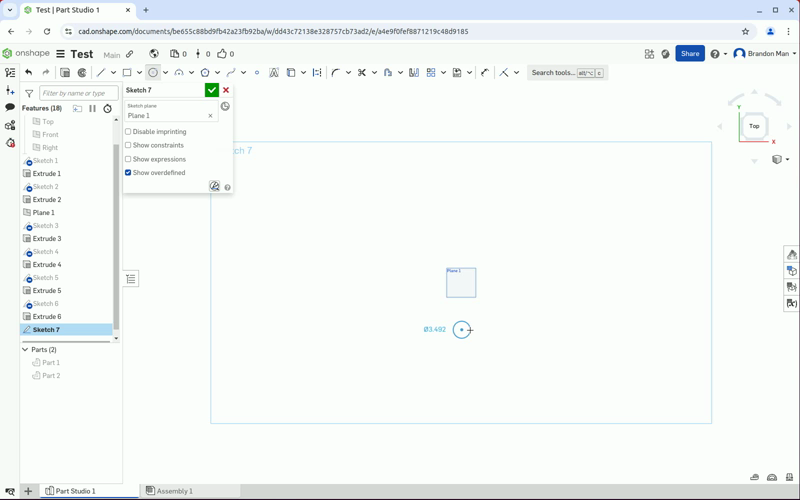
click(470, 329)
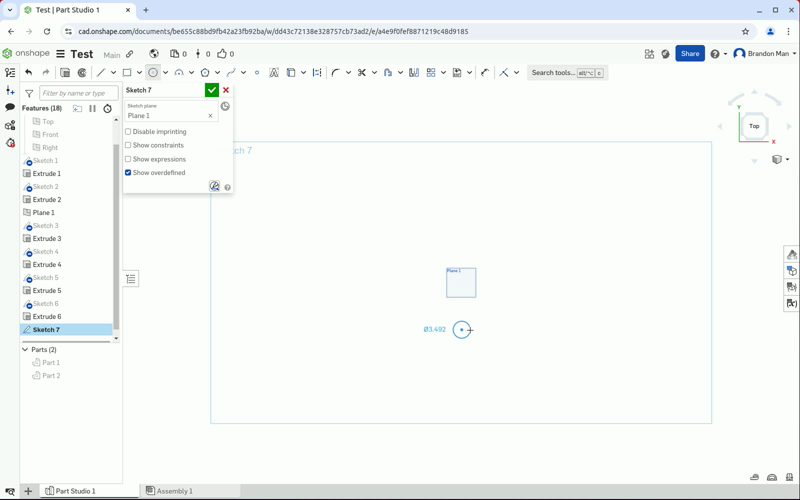
key(esc)
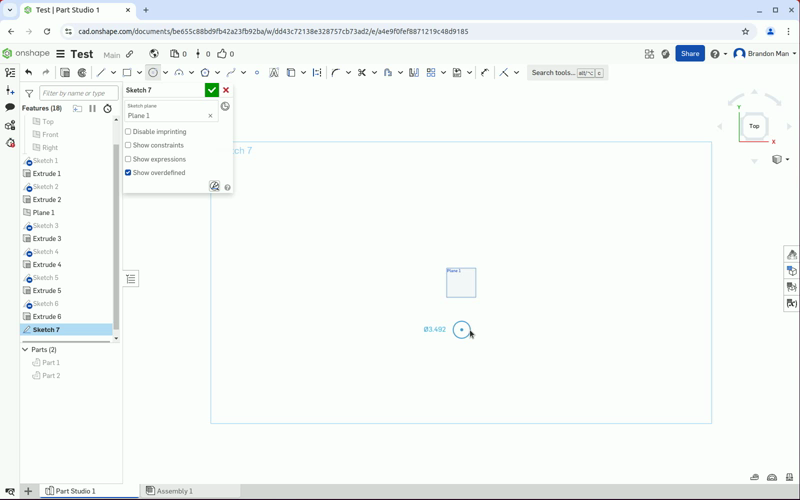
mouse_move(465, 331)
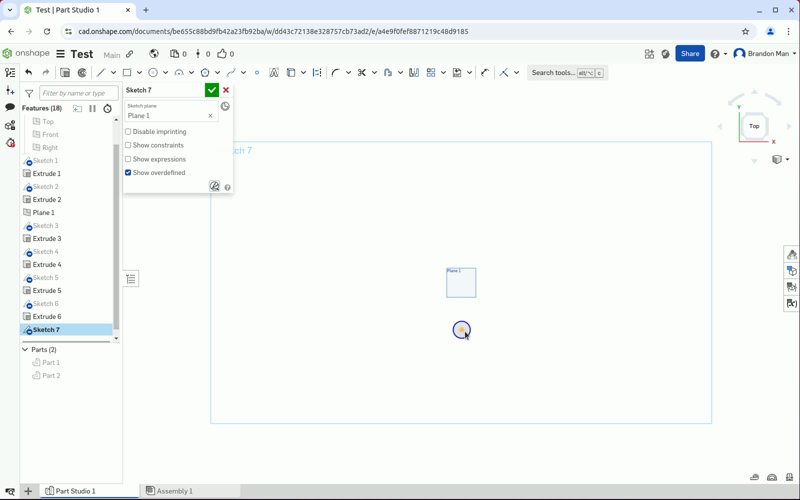
scroll(6)
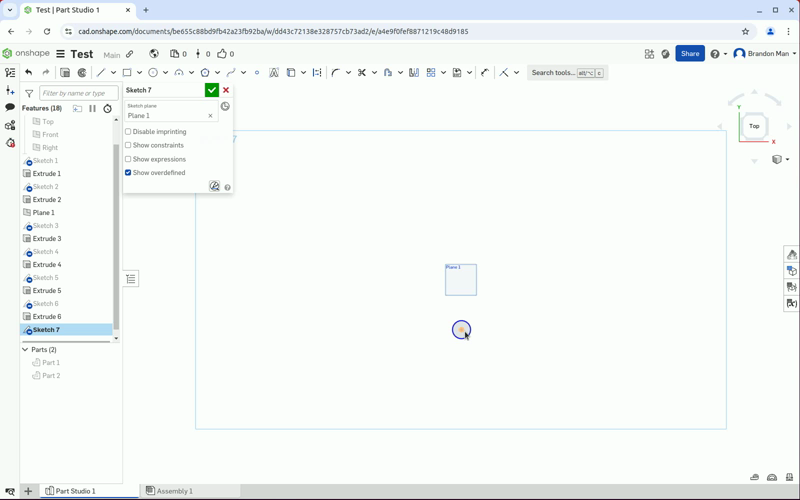
scroll(6)
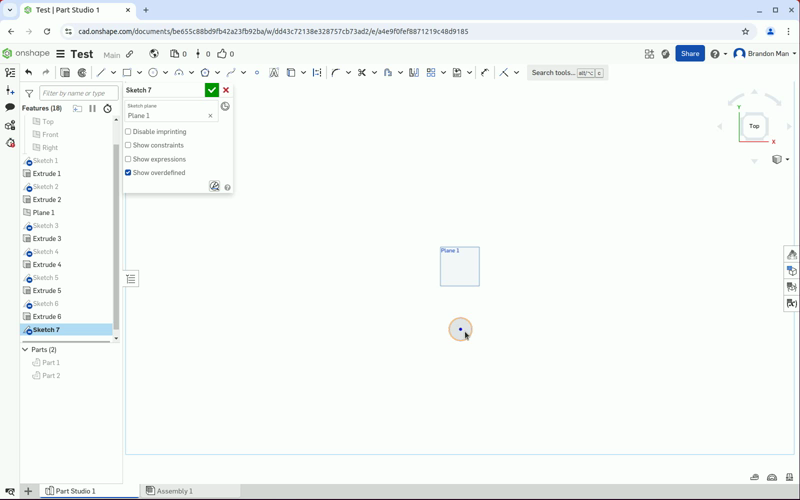
scroll(6)
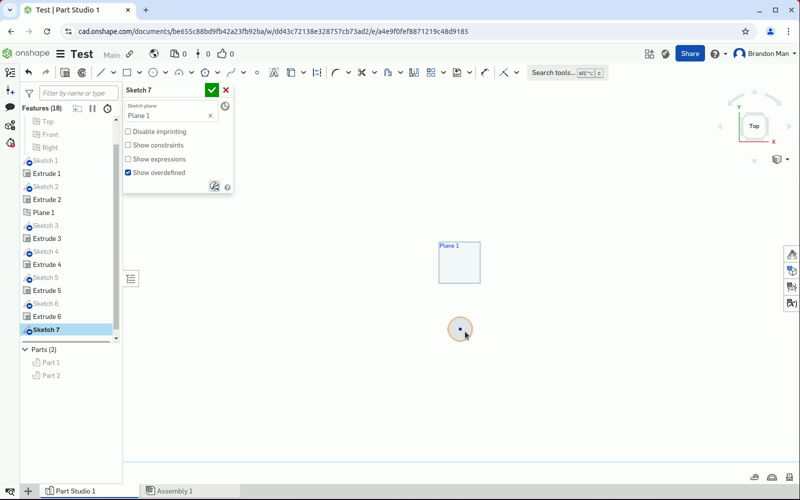
scroll(6)
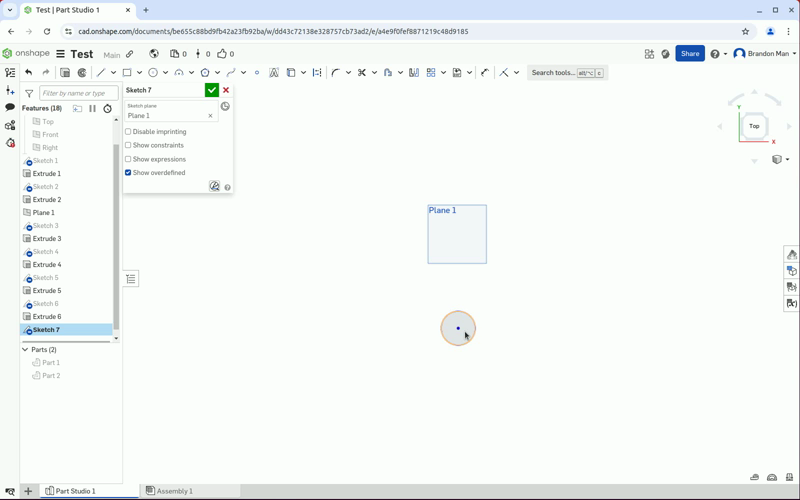
scroll(6)
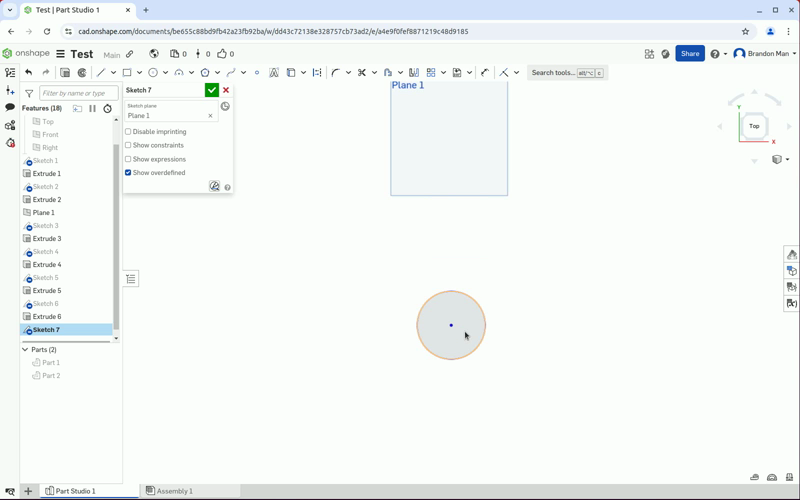
scroll(6)
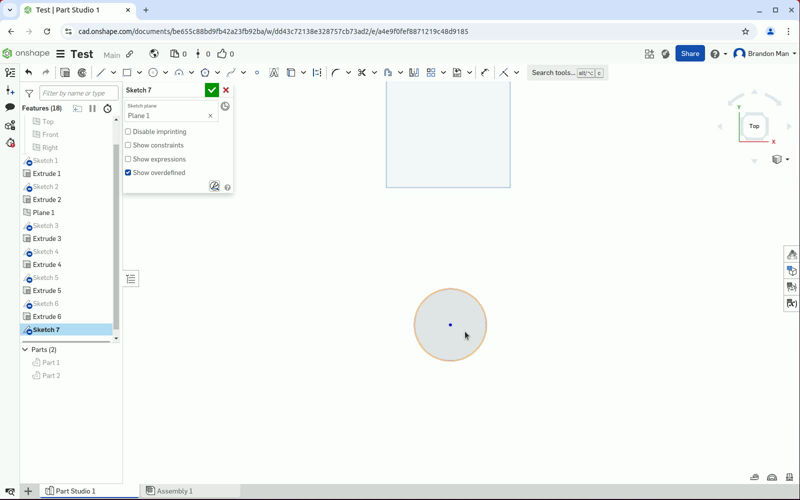
scroll(6)
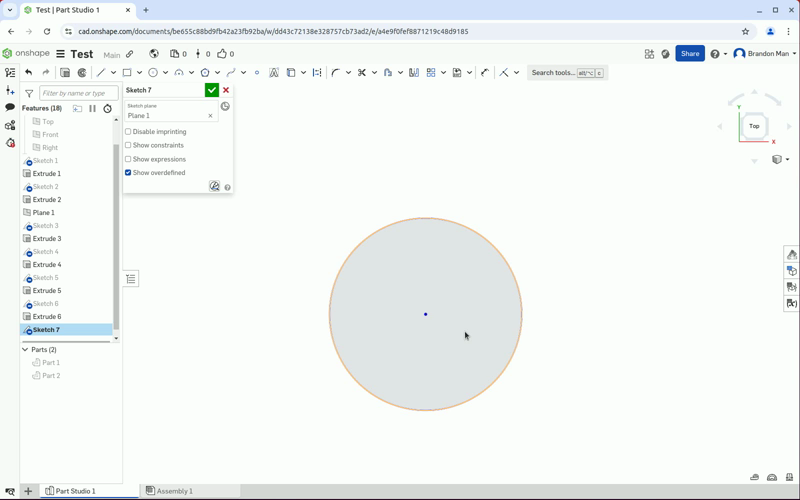
click(465, 331)
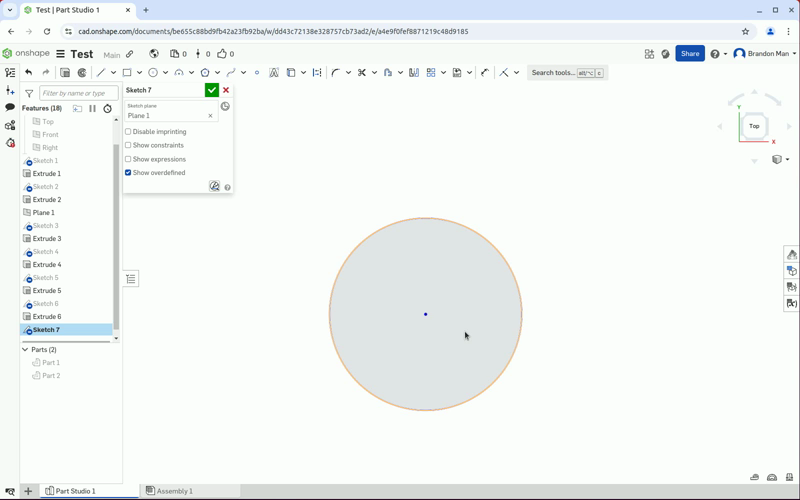
scroll(-6)
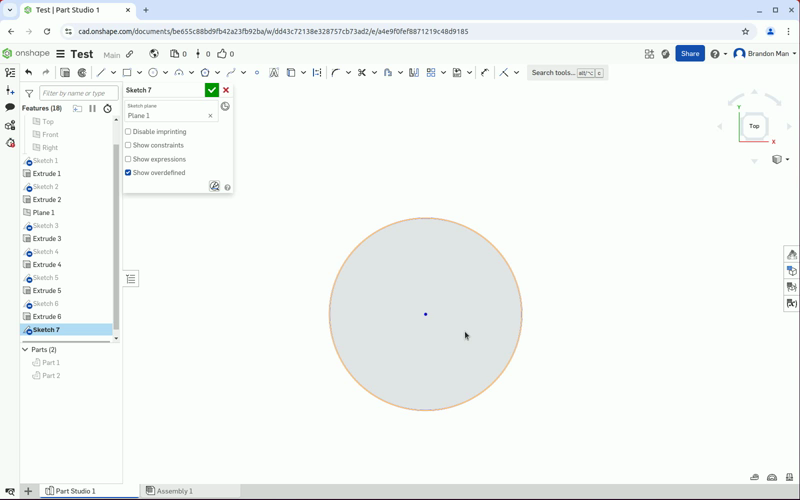
scroll(-6)
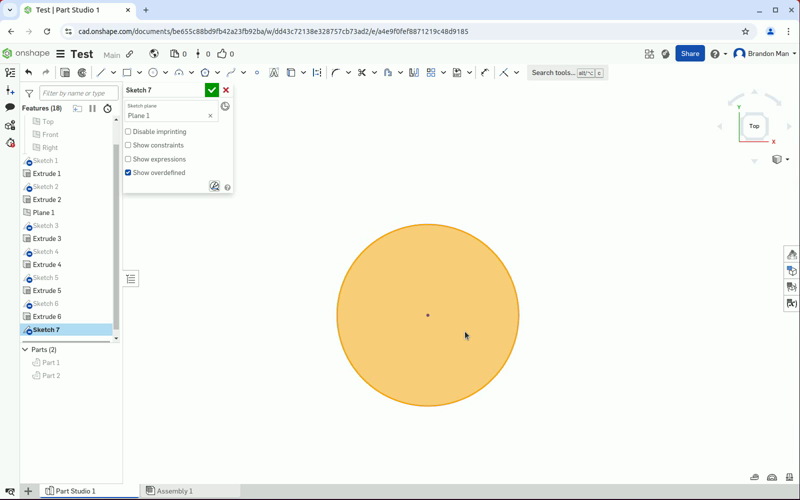
scroll(-6)
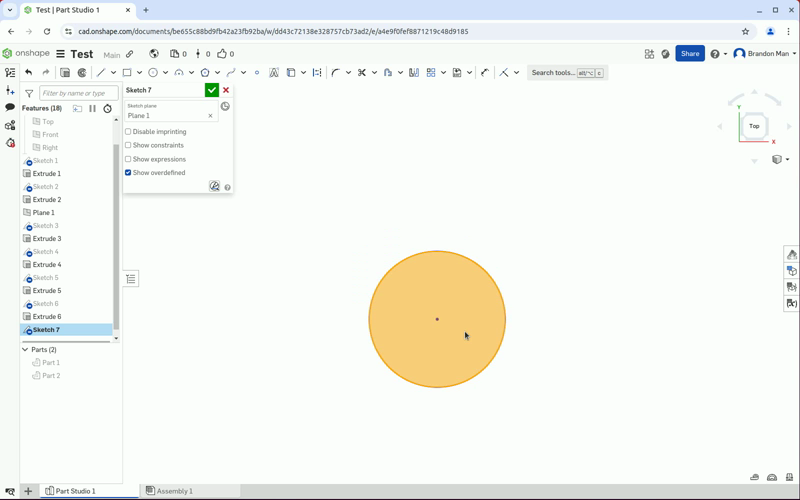
scroll(-6)
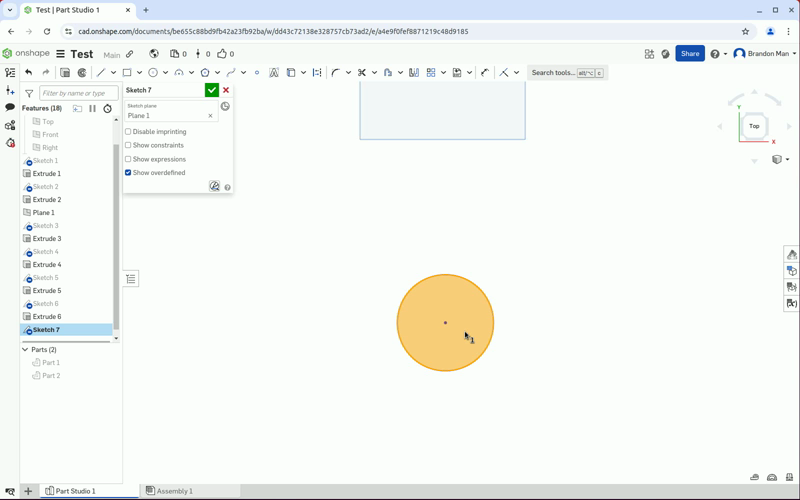
scroll(-6)
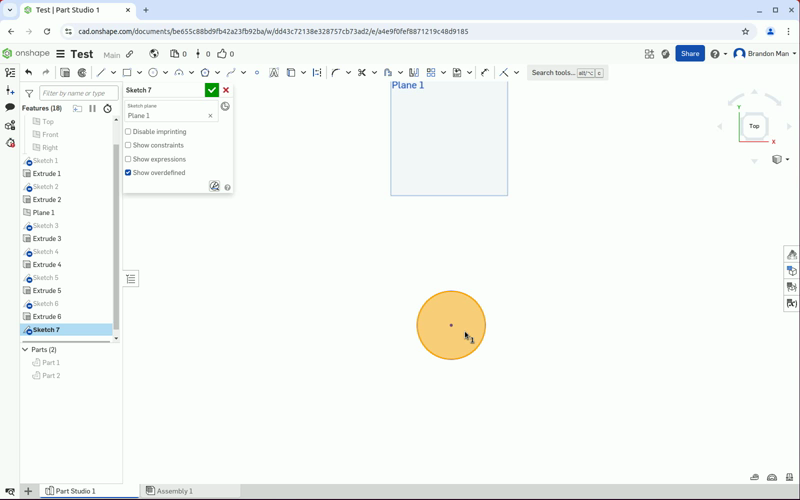
scroll(-6)
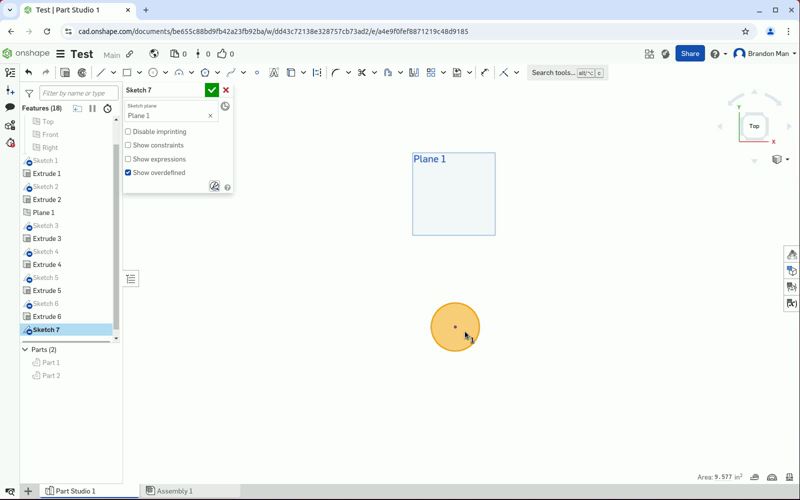
scroll(-6)
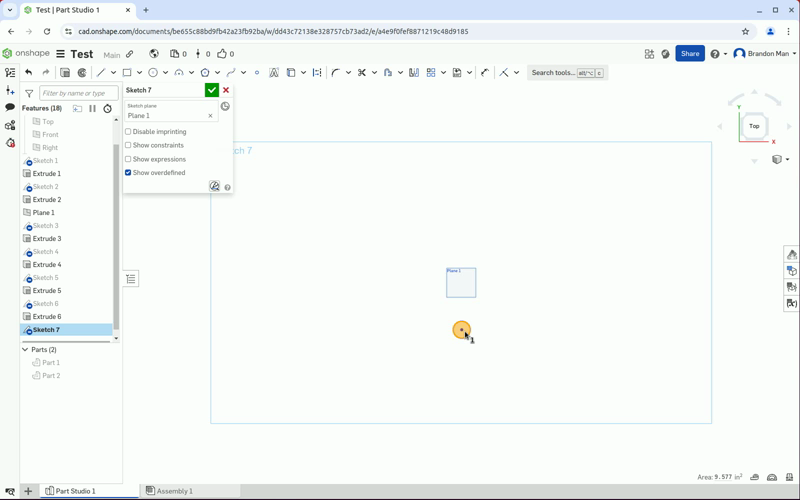
mouse_move(73, 352)
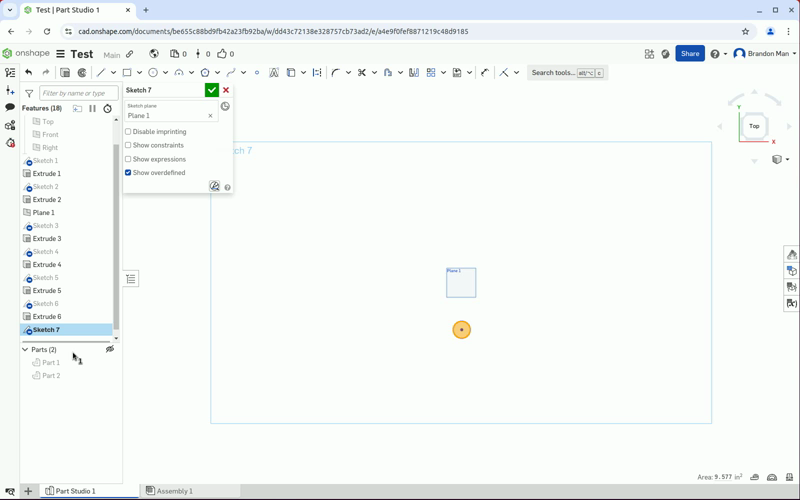
key(shift+y)
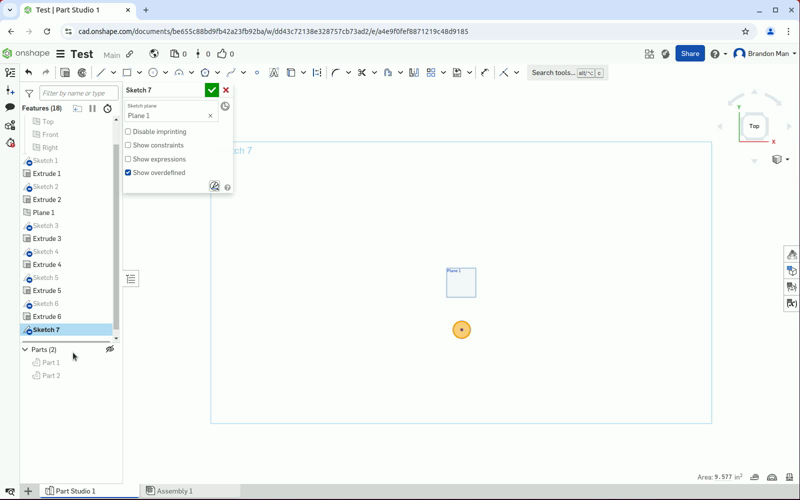
key(shift+e)
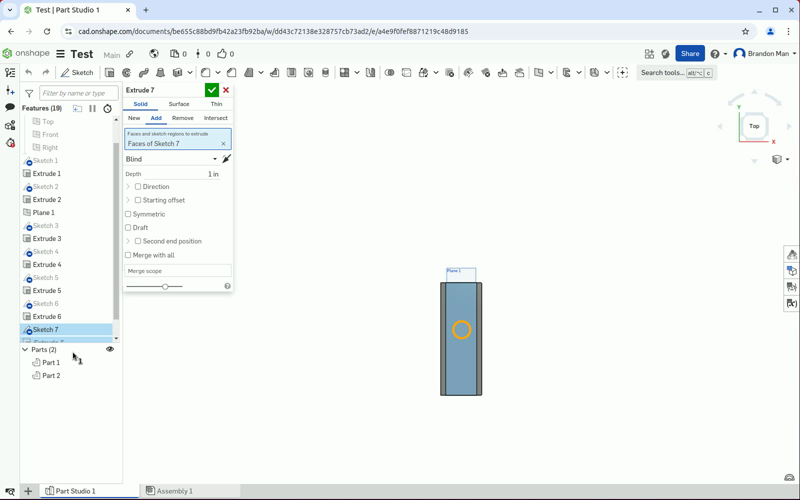
mouse_move(143, 106)
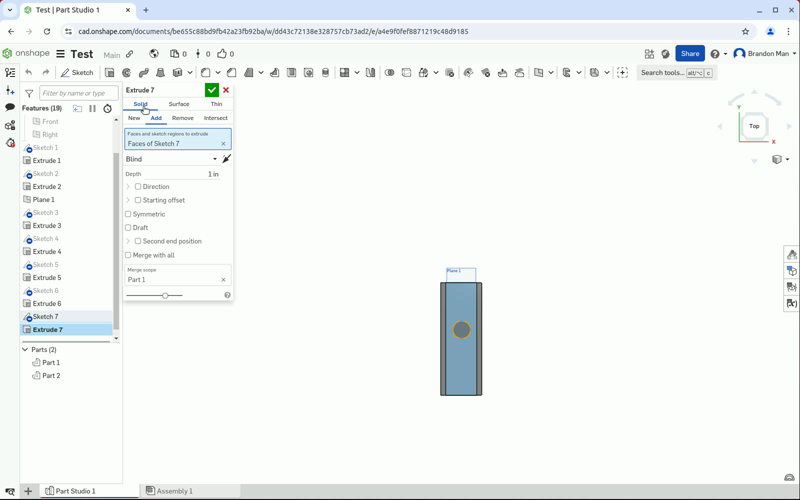
click(143, 106)
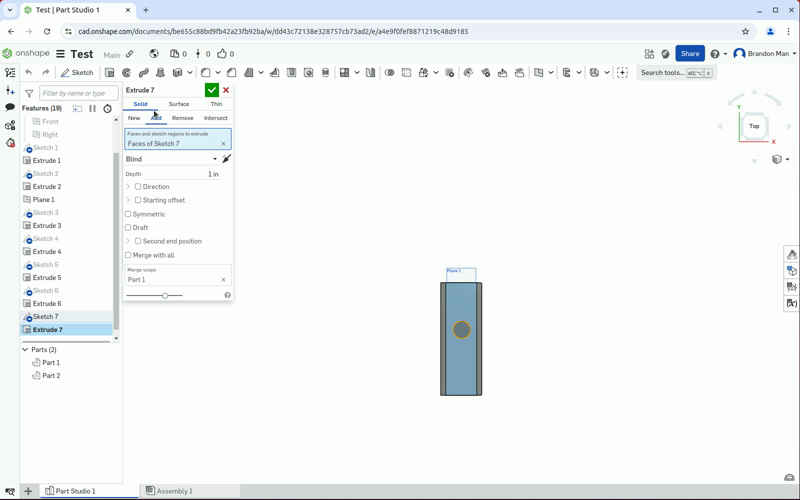
mouse_move(186, 120)
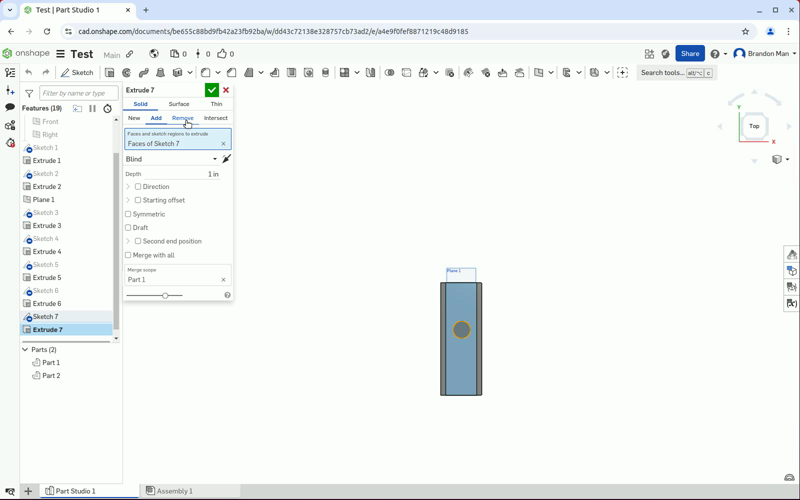
click(186, 120)
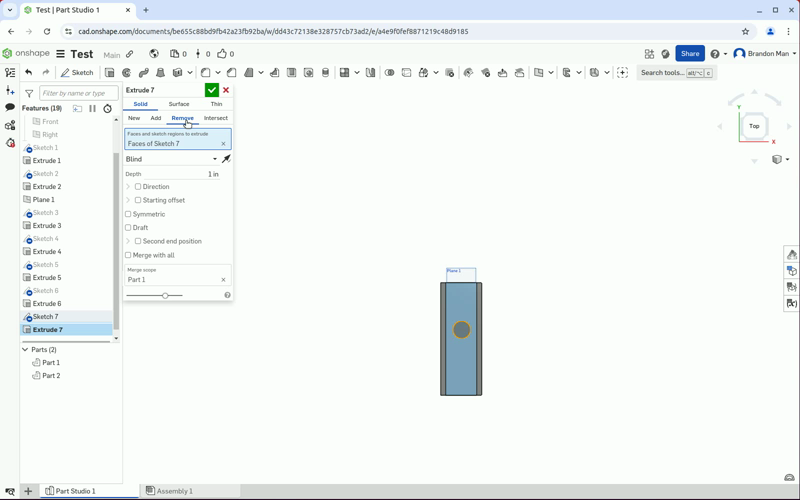
key(tab, 4)
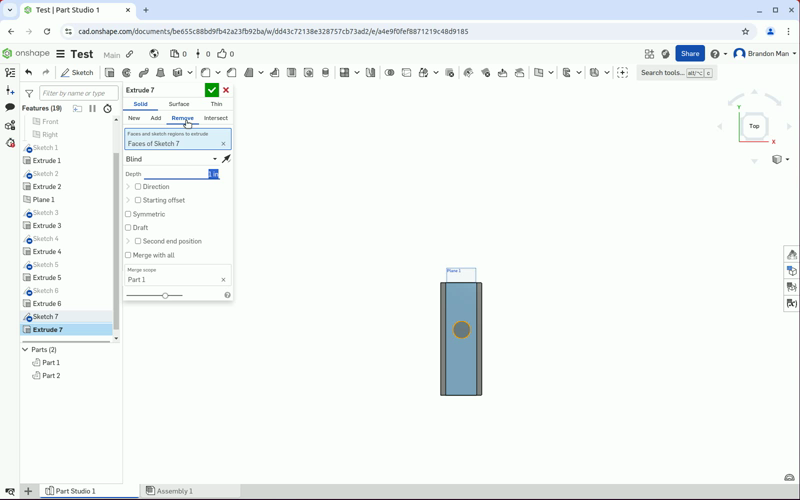
text(2.407)
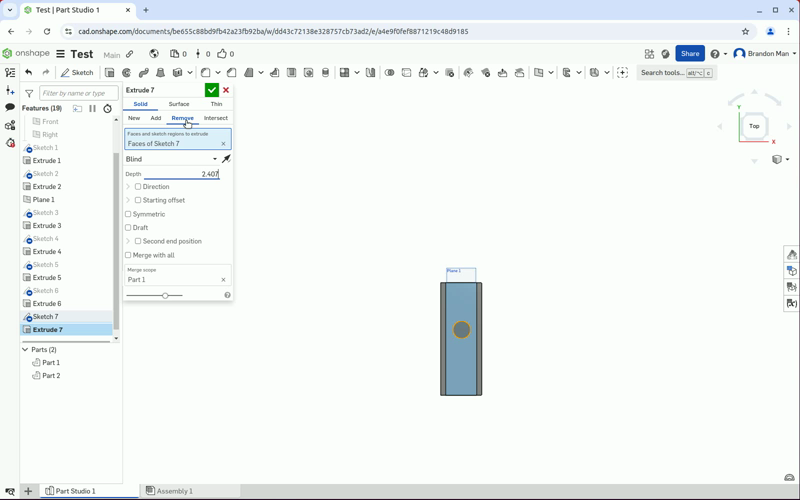
key(tab, 6)
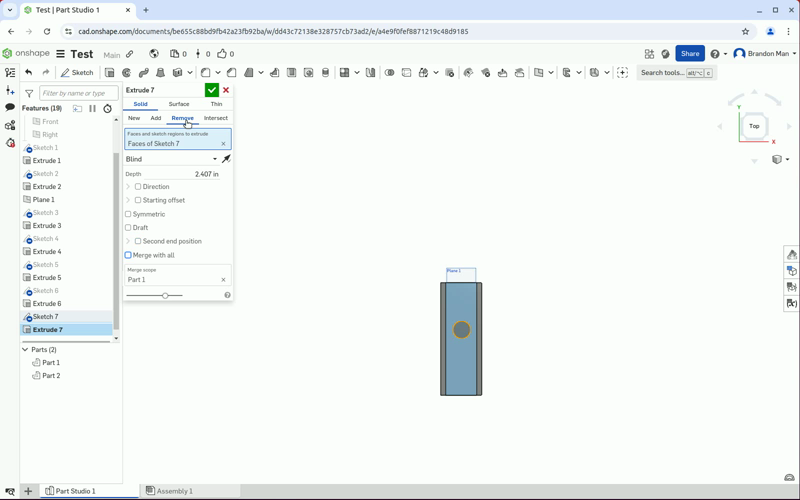
key(space)
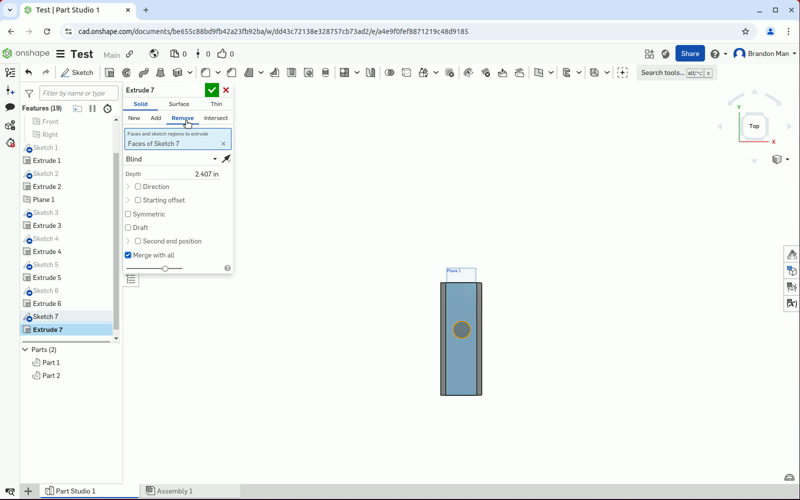
key(enter)
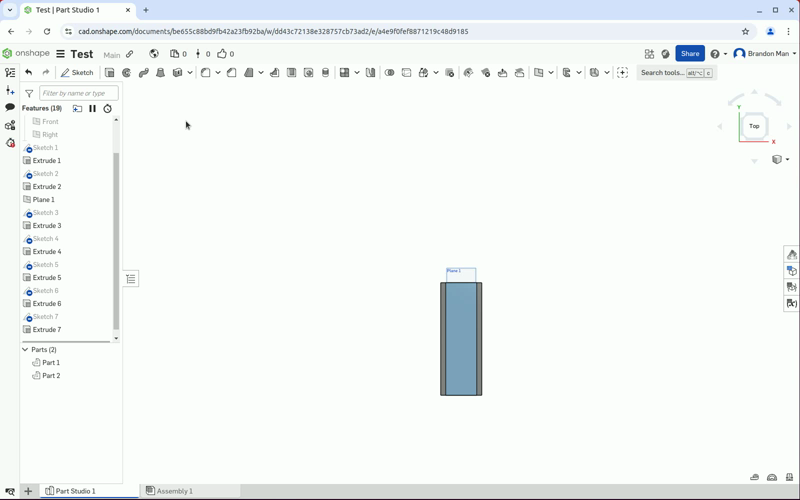
key(shift+h)
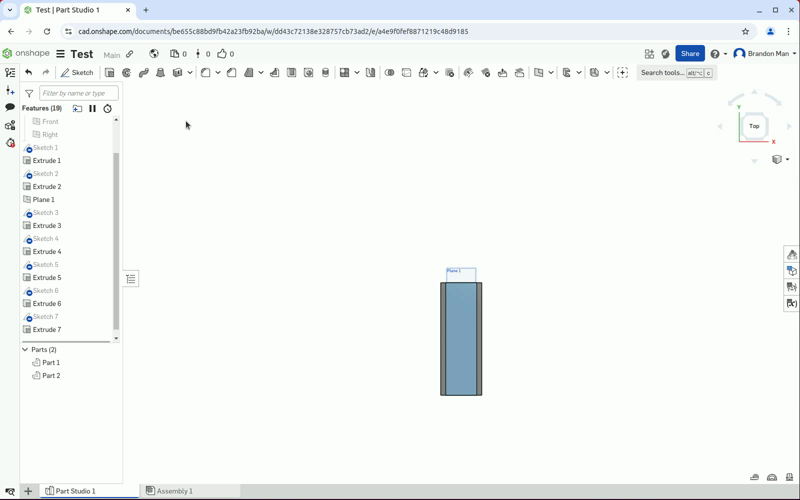
key(shift+h)
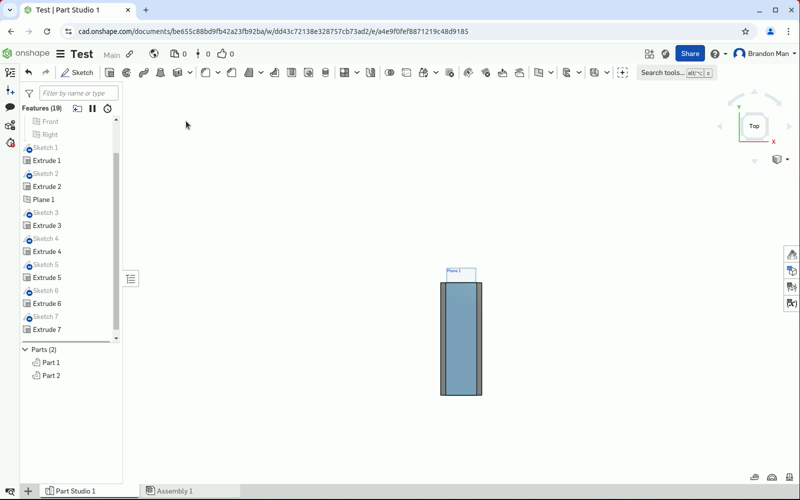
mouse_move(69, 150)
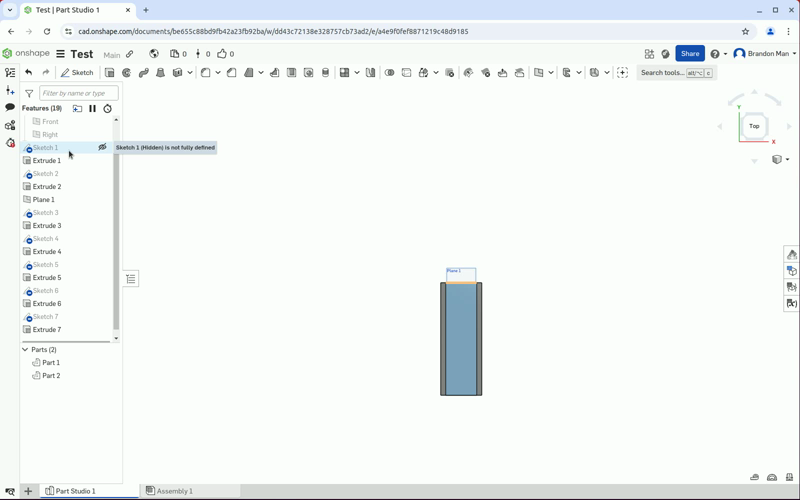
click(69, 150)
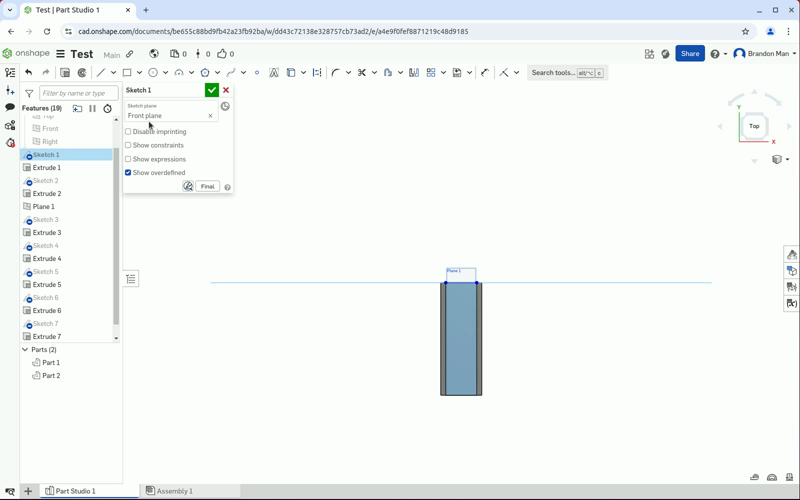
mouse_move(229, 92)
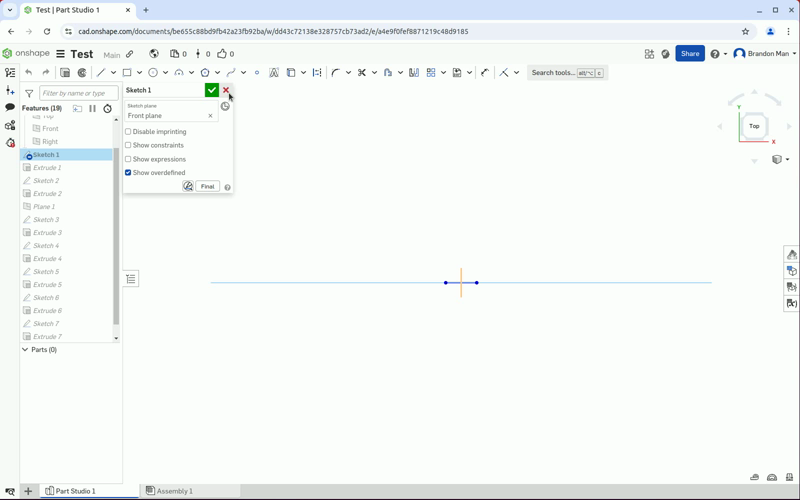
click(229, 92)
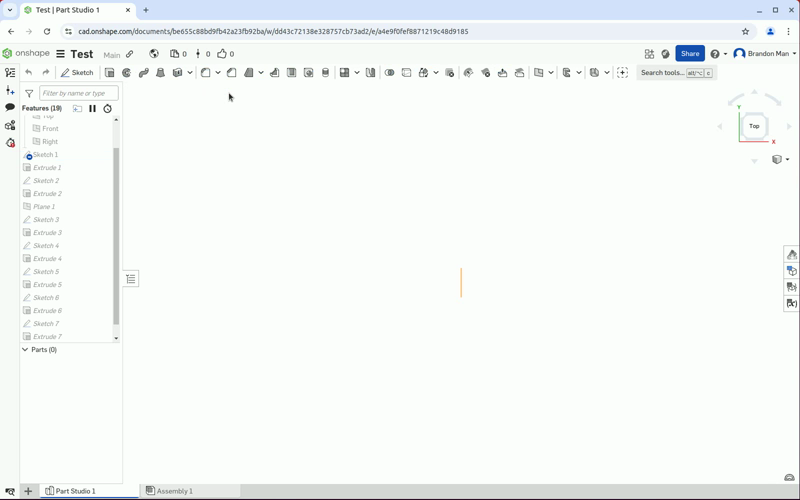
key(shift+s)
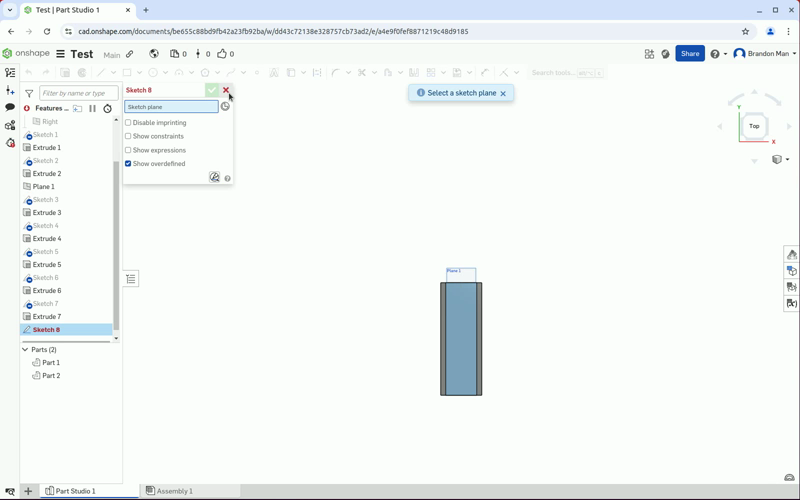
mouse_move(69, 189)
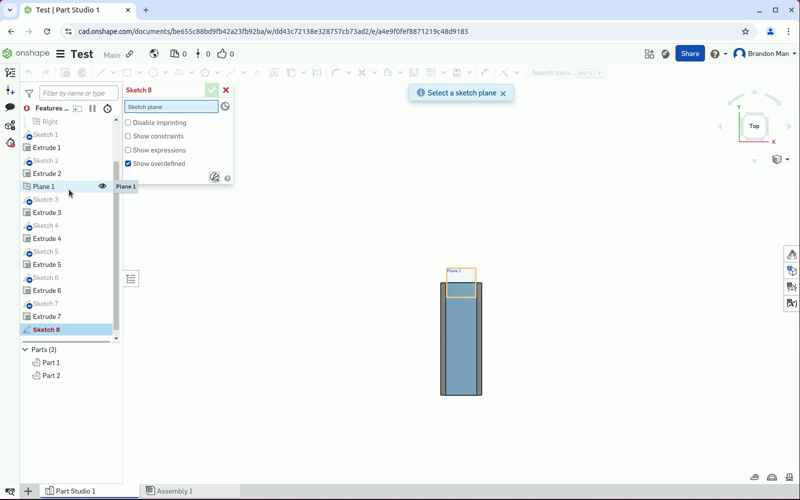
click(69, 189)
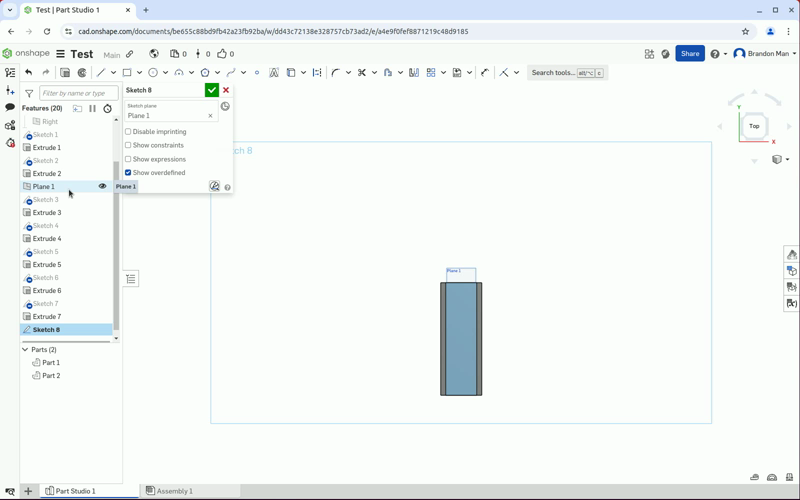
mouse_move(73, 352)
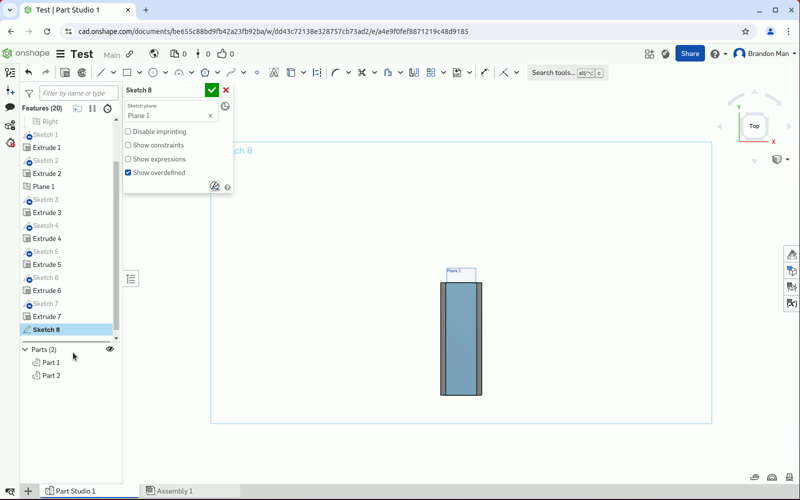
key(y)
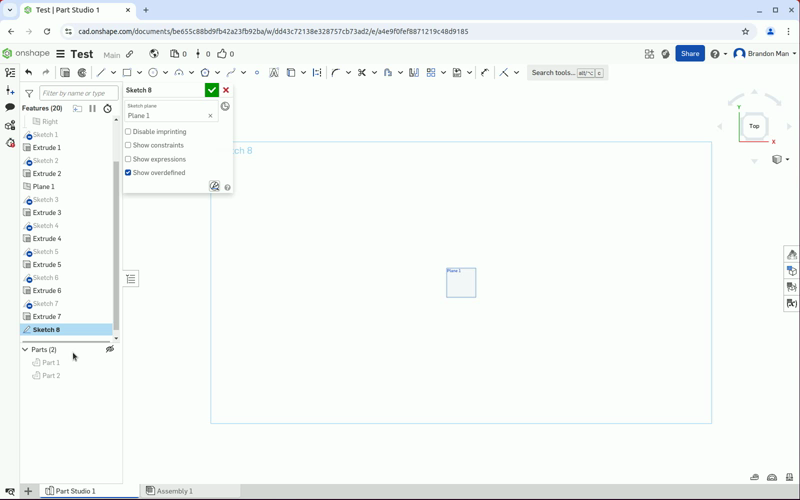
key(c)
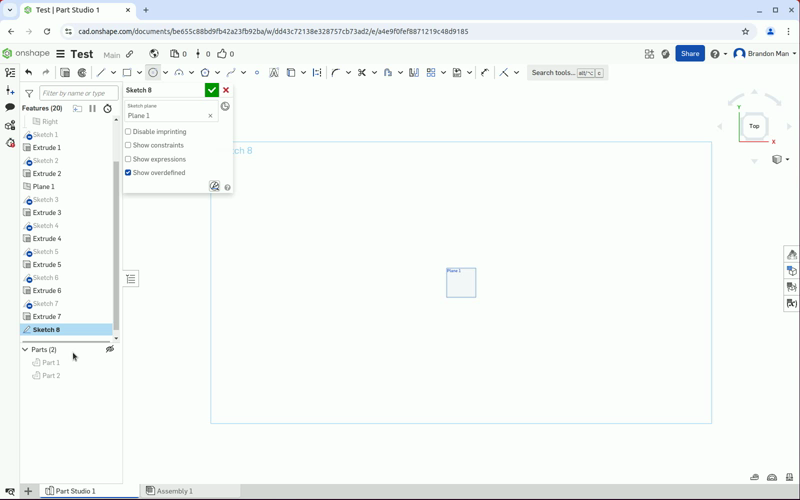
key_down(shift)
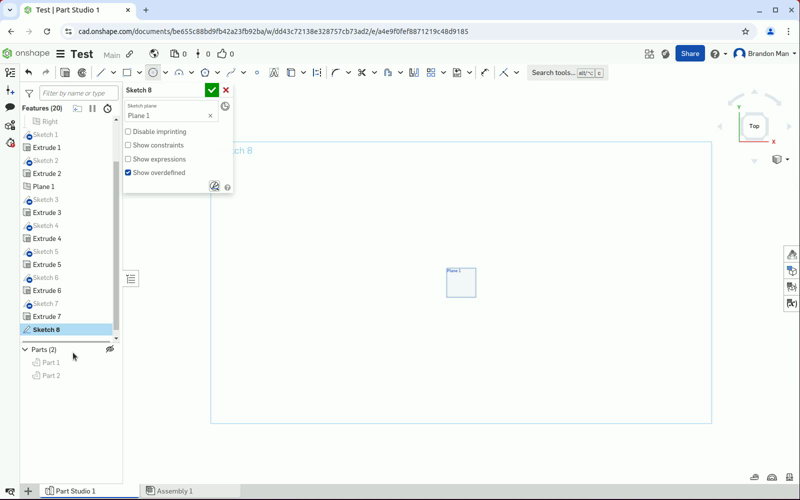
mouse_move(461, 348)
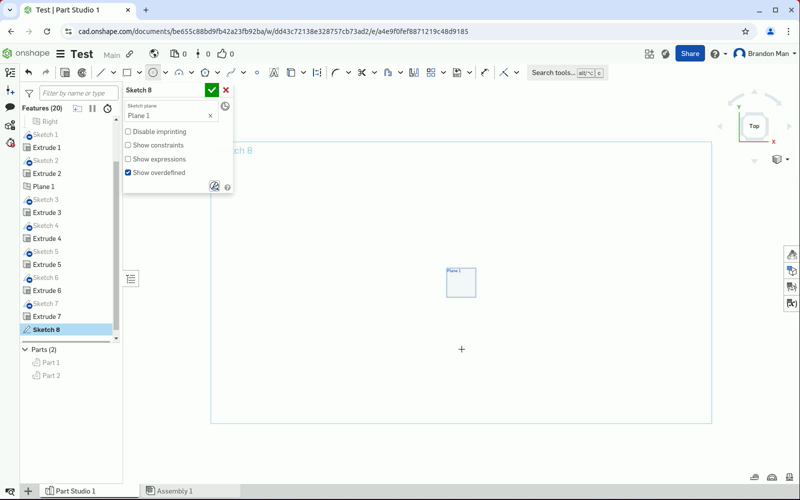
click(461, 348)
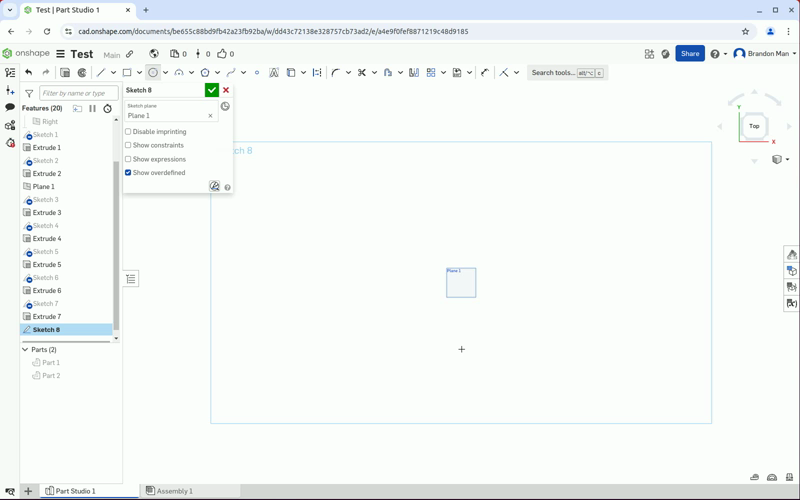
key_up(shift)
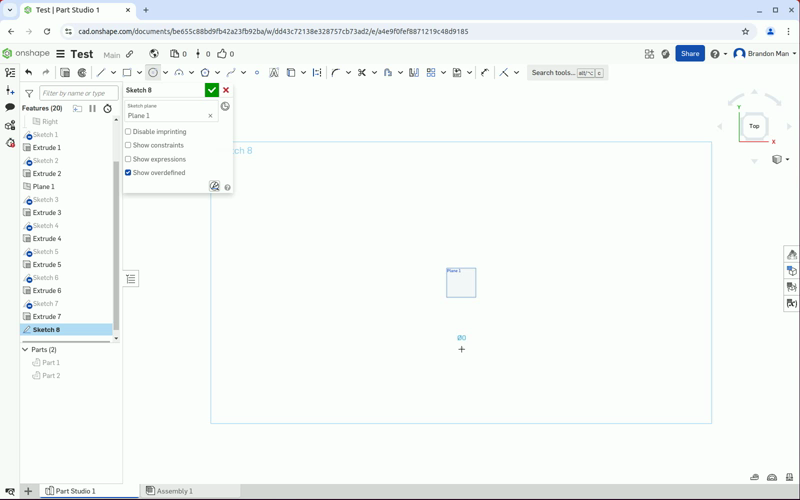
mouse_move(470, 348)
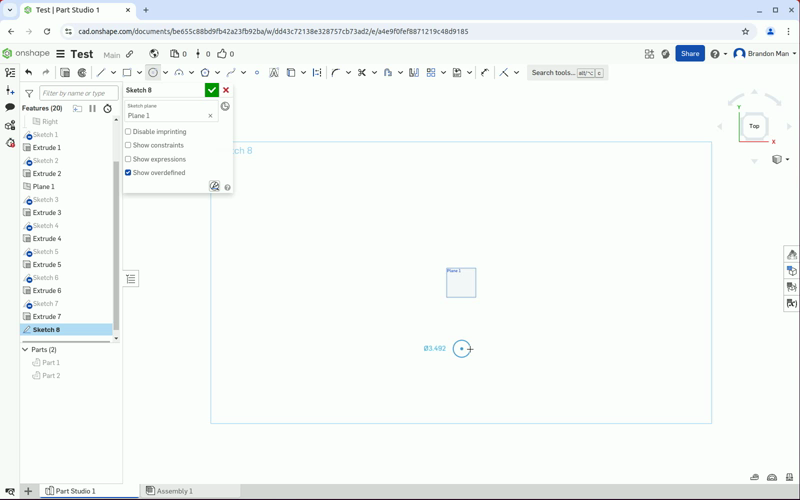
click(470, 348)
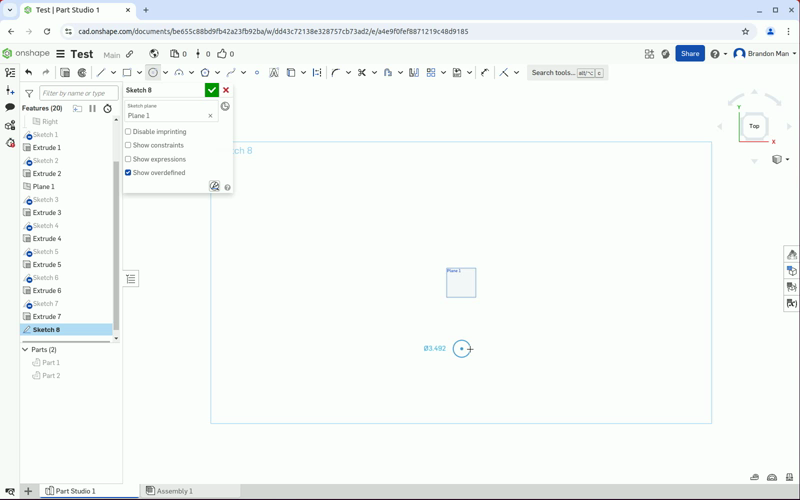
key(esc)
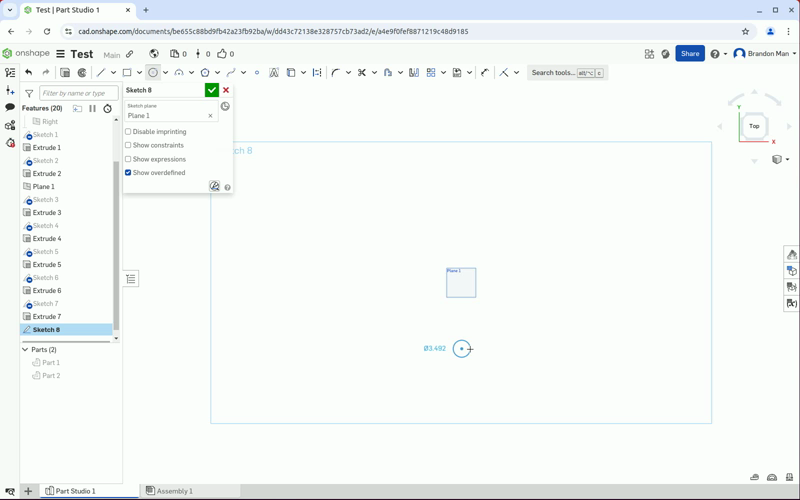
mouse_move(468, 353)
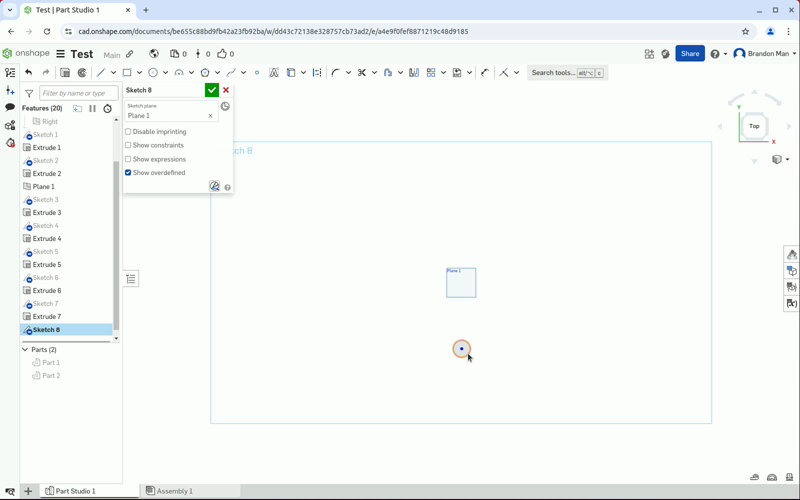
scroll(6)
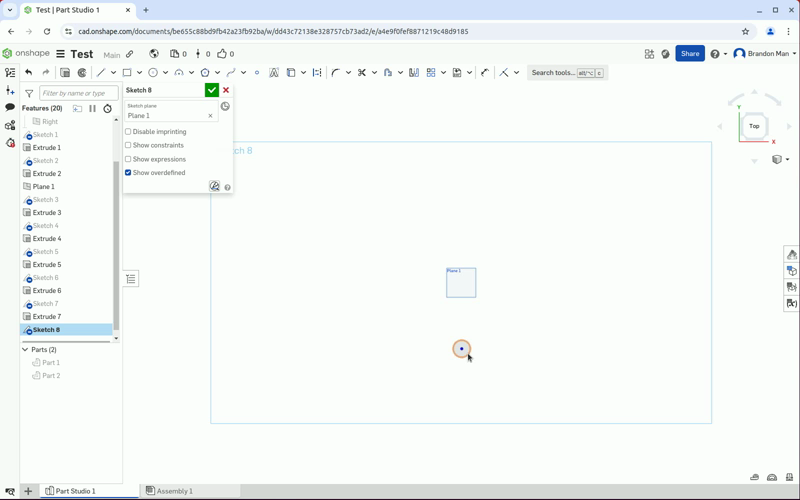
scroll(6)
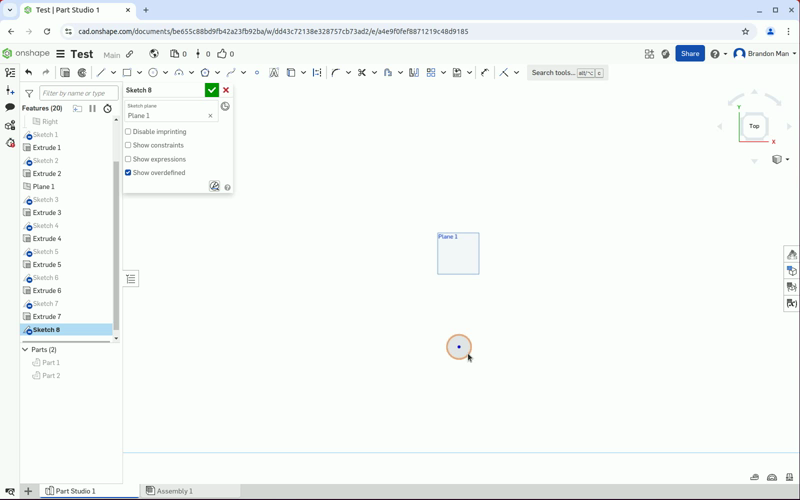
scroll(6)
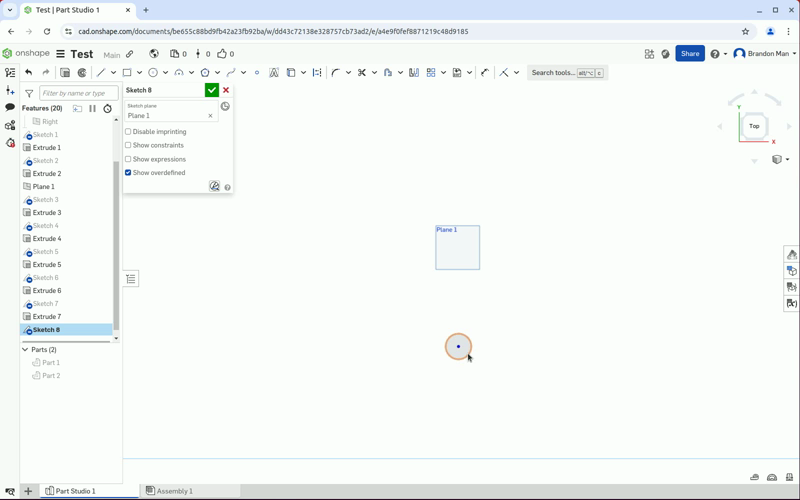
scroll(6)
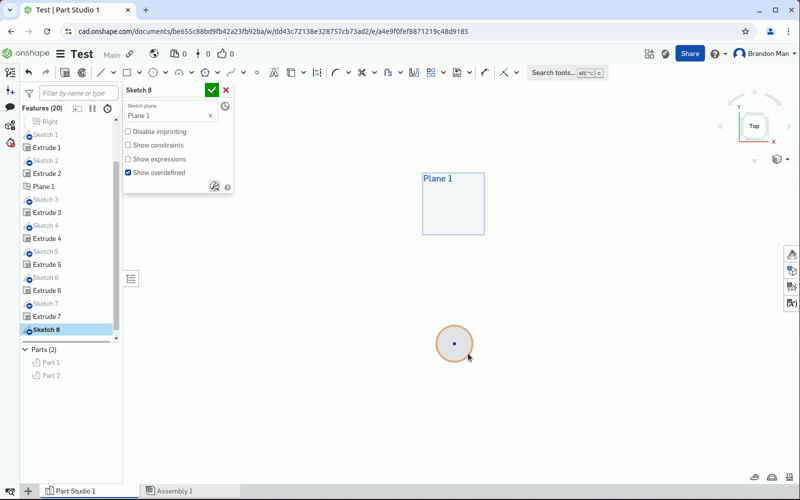
scroll(6)
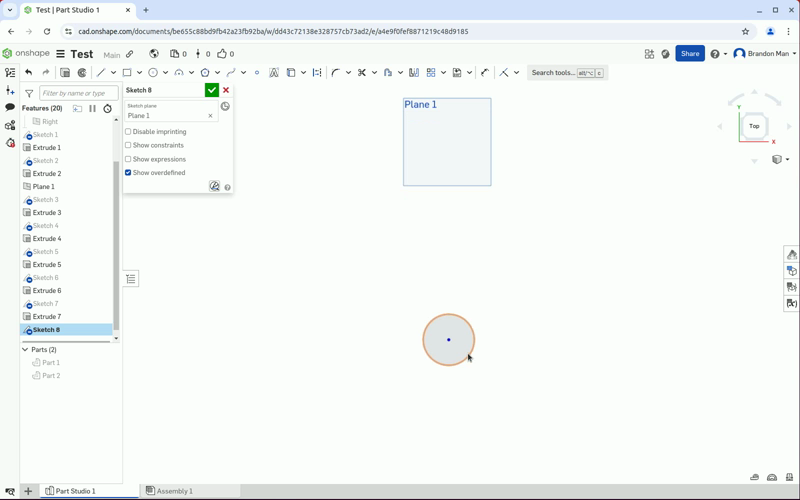
scroll(6)
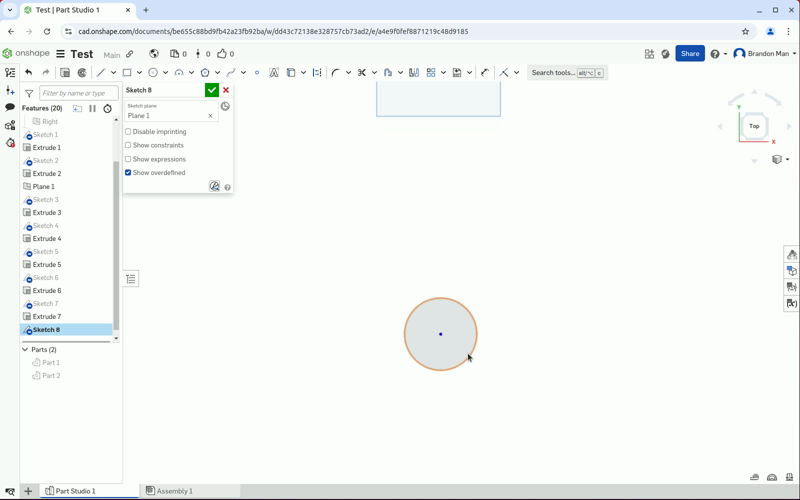
scroll(6)
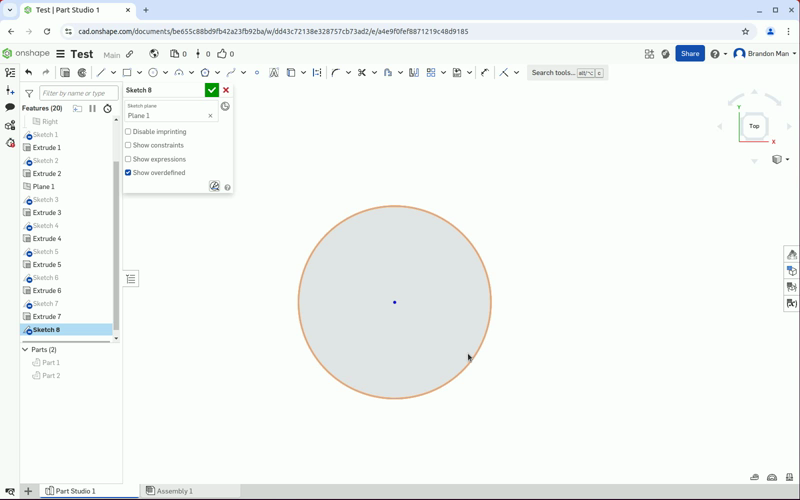
click(468, 353)
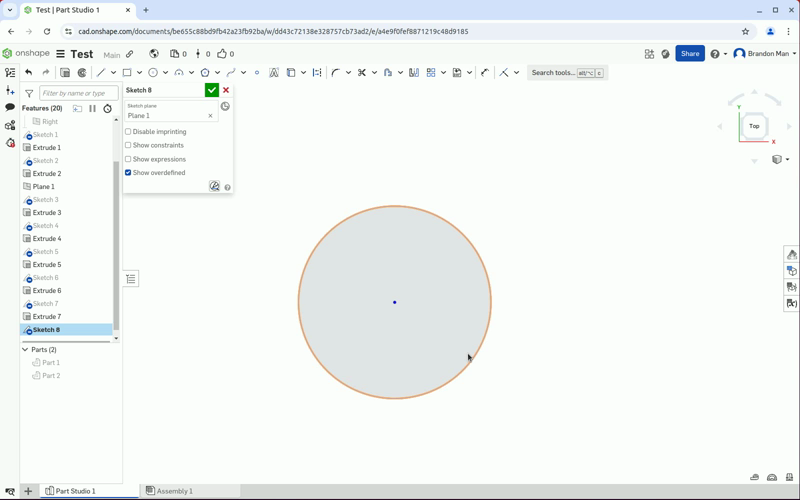
scroll(-6)
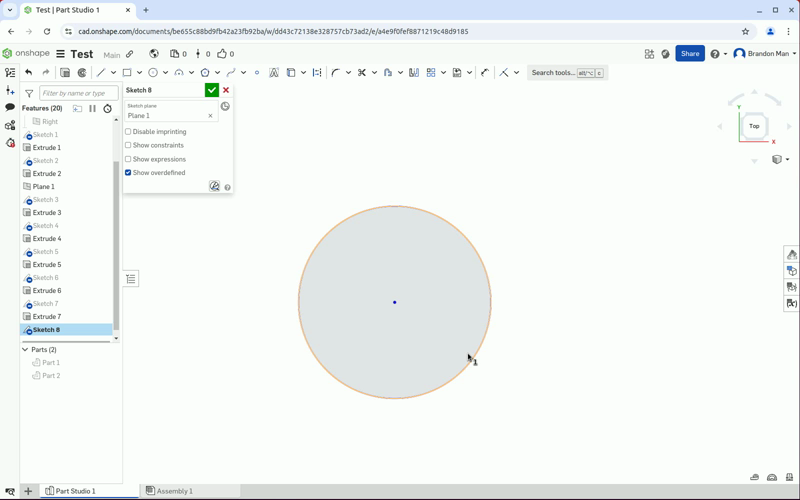
scroll(-6)
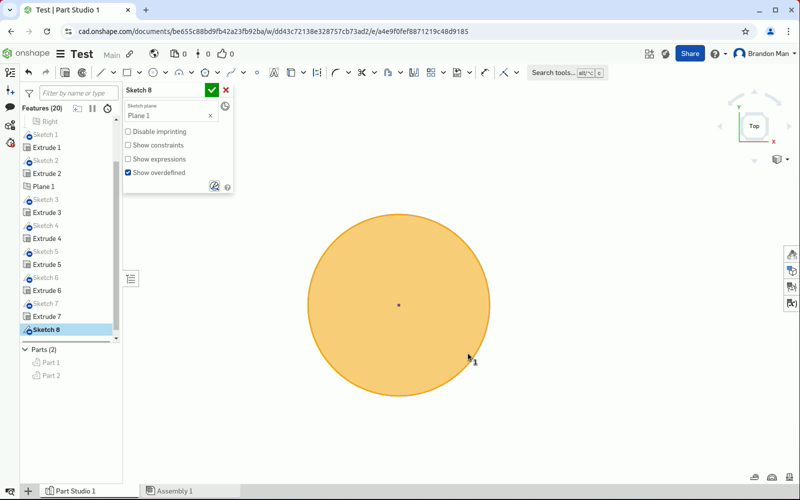
scroll(-6)
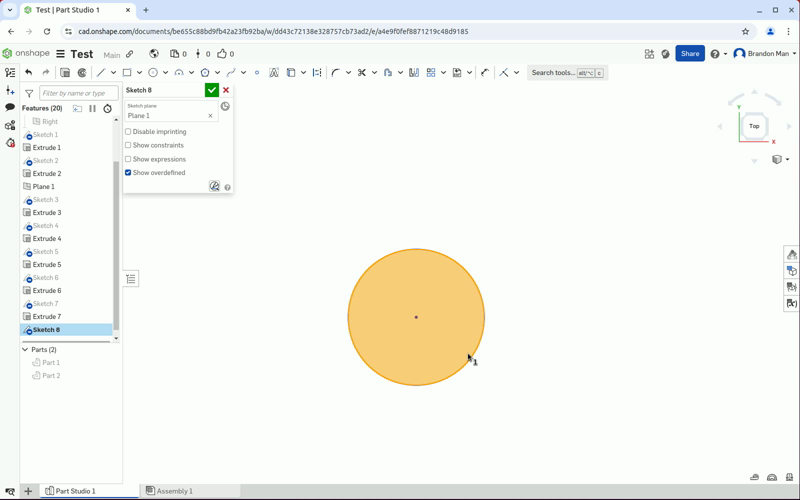
scroll(-6)
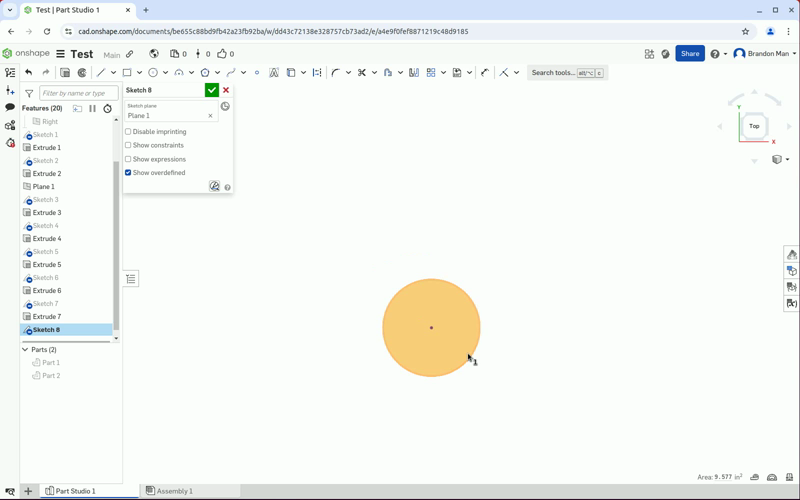
scroll(-6)
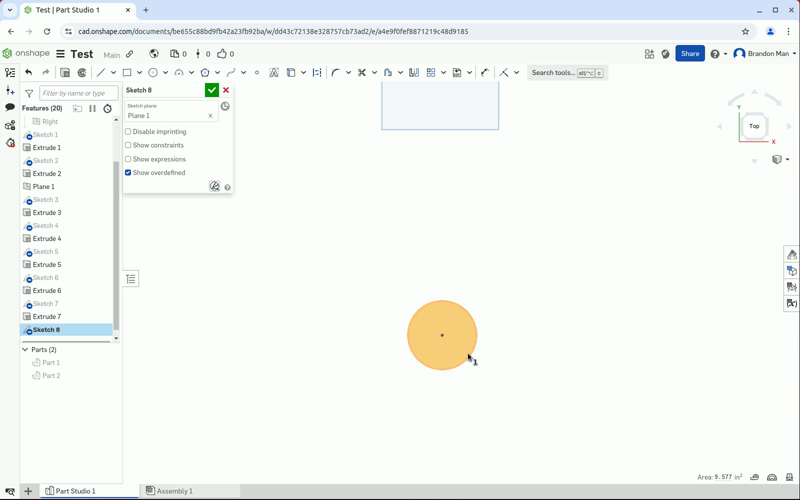
scroll(-6)
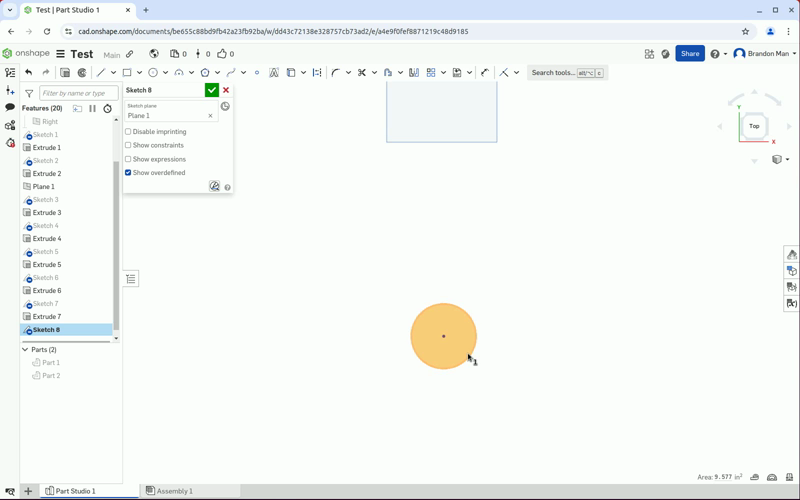
scroll(-6)
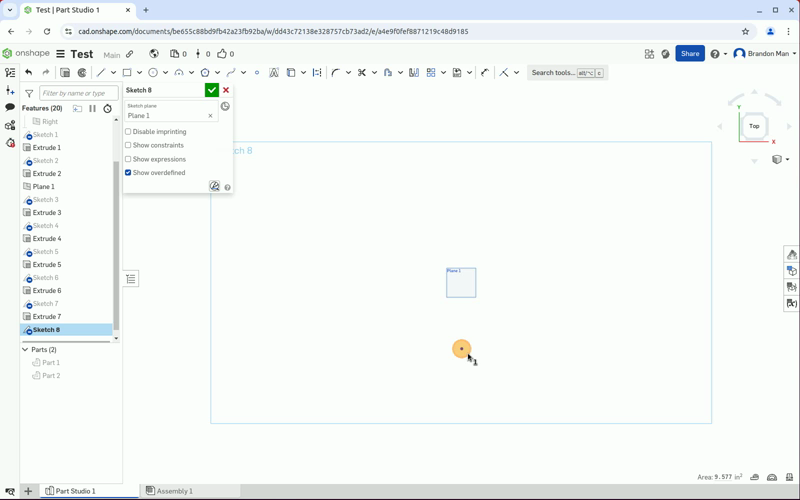
mouse_move(73, 352)
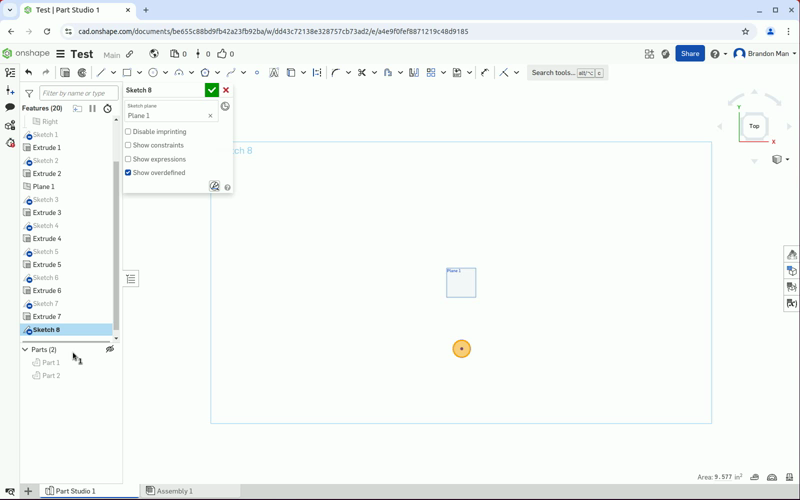
key(shift+y)
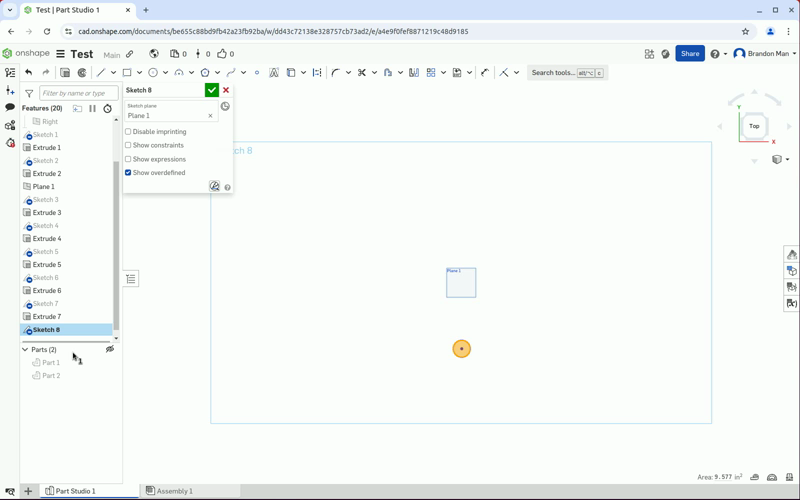
key(shift+e)
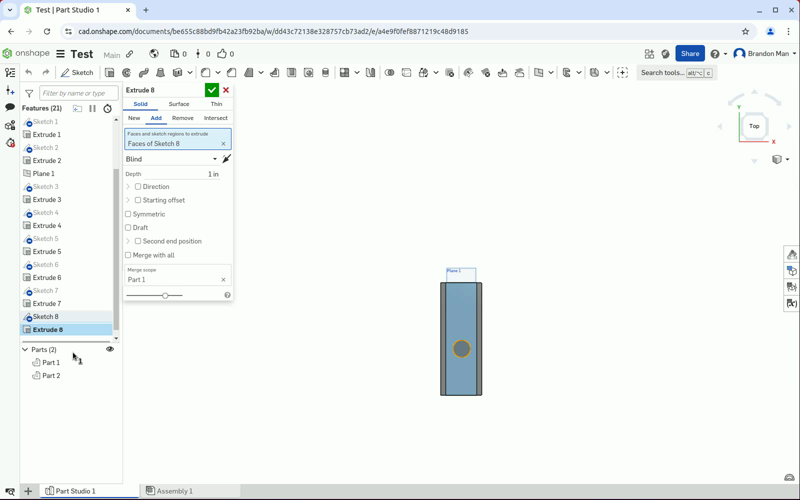
mouse_move(143, 106)
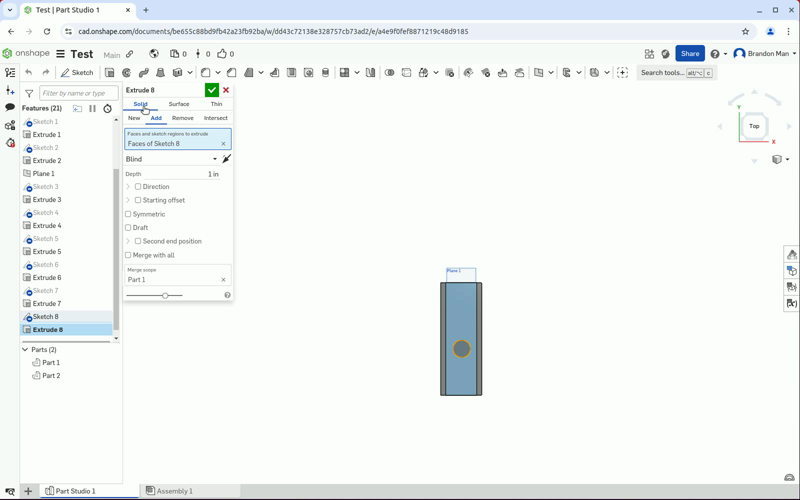
click(143, 106)
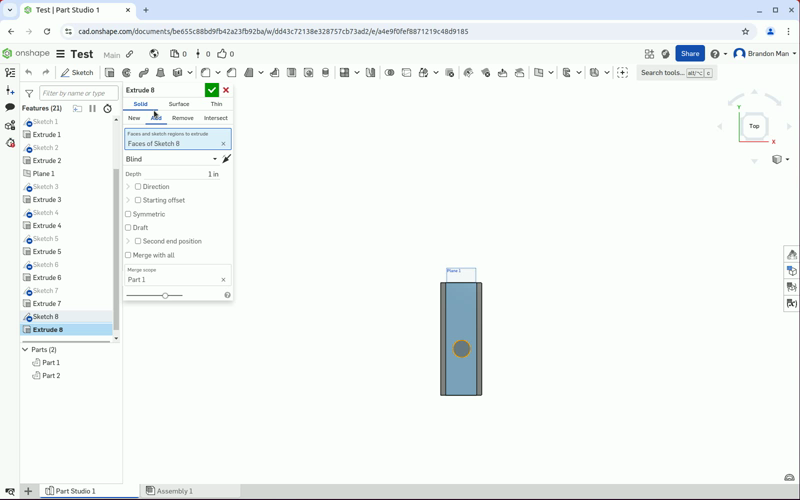
mouse_move(186, 120)
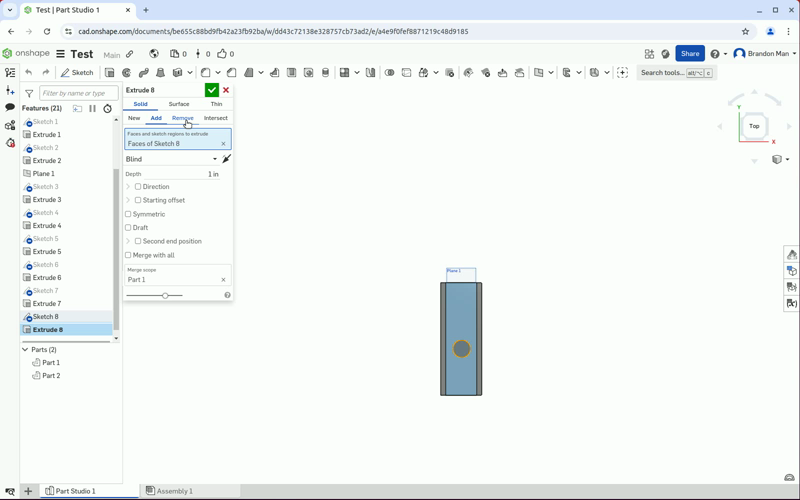
click(186, 120)
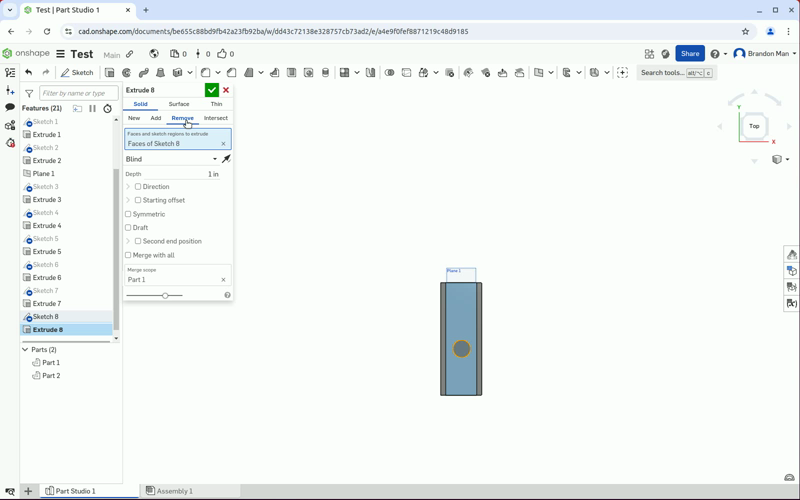
key(tab, 4)
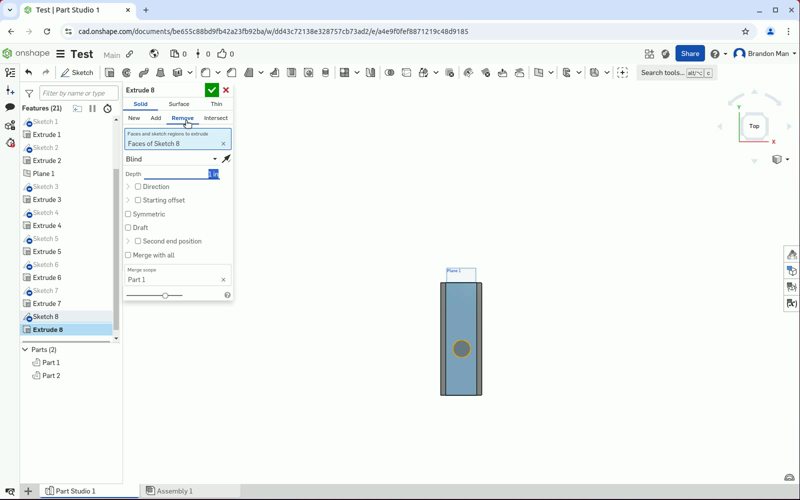
text(2.407)
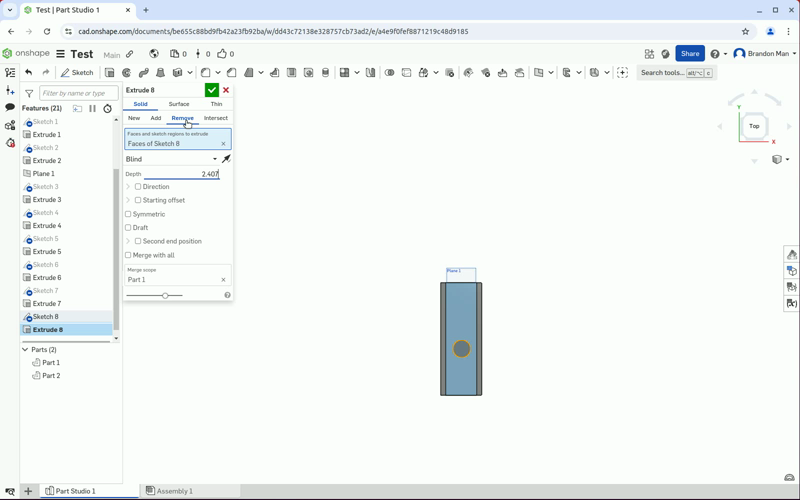
key(tab, 6)
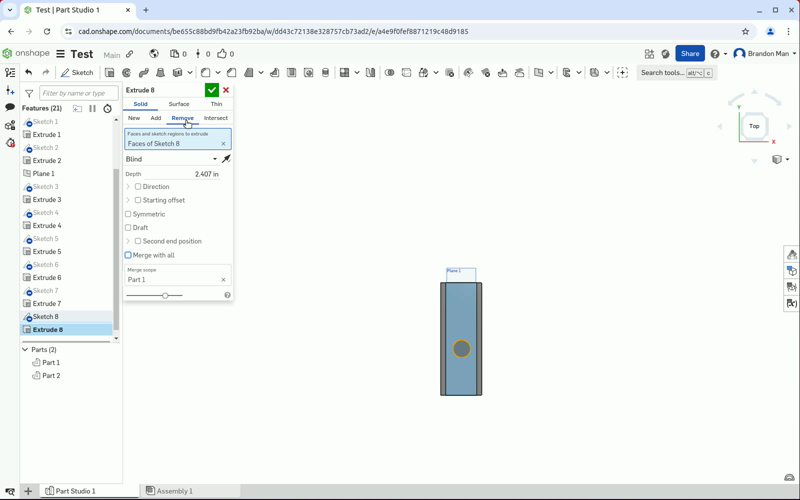
key(space)
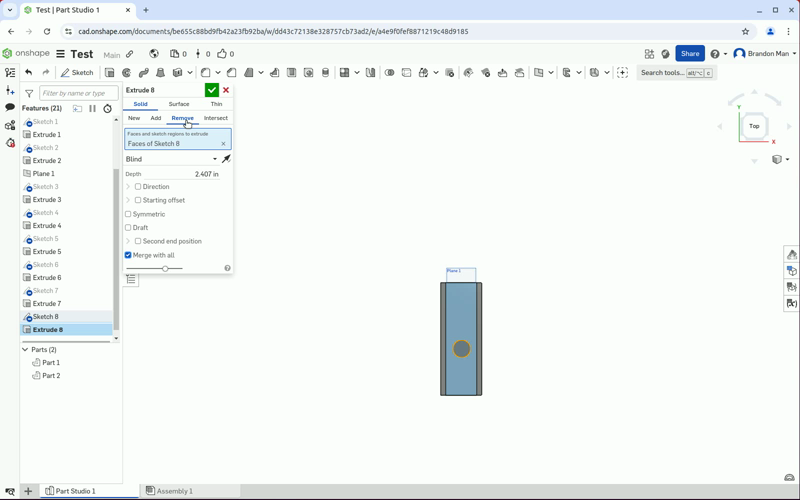
key(enter)
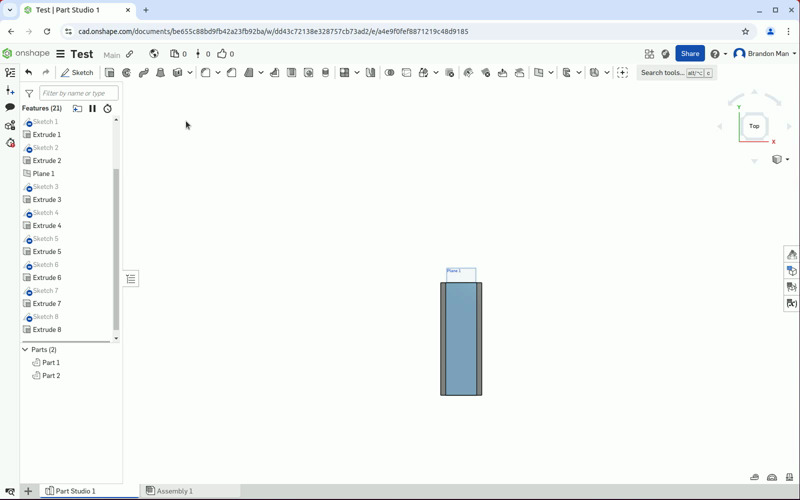
key(shift+h)
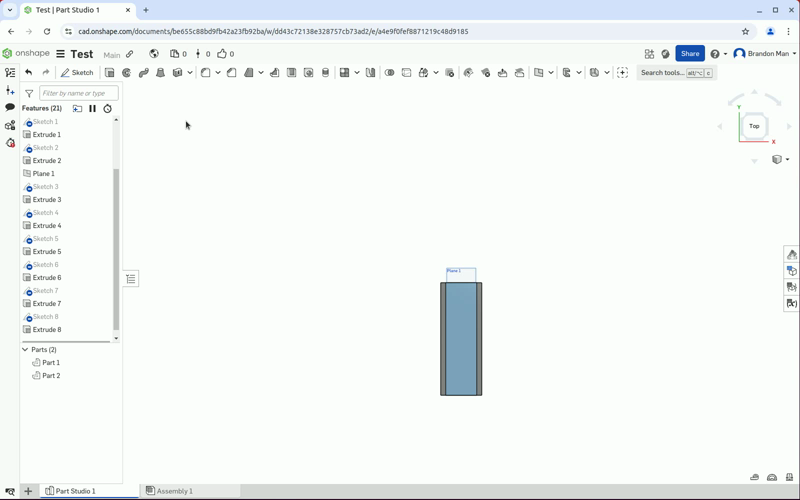
key(shift+h)
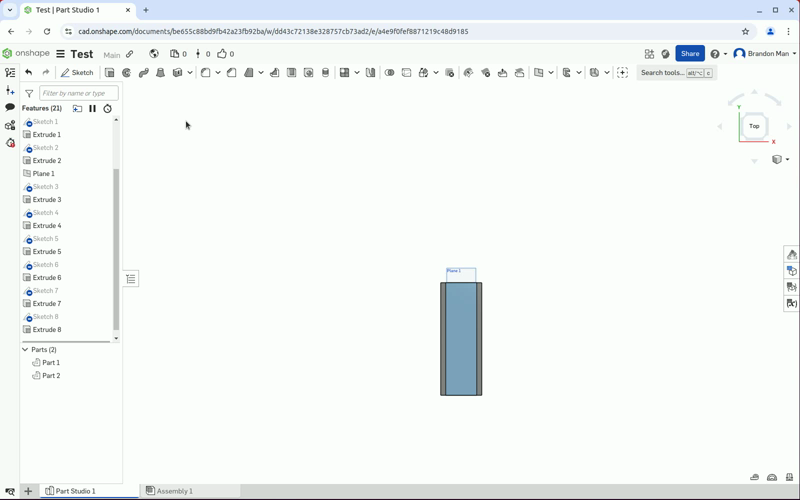
key(shift+7)
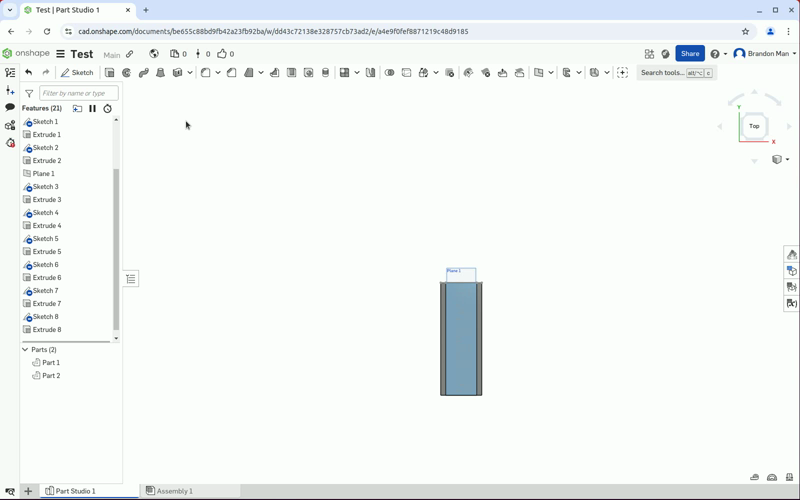
key(up, 3)
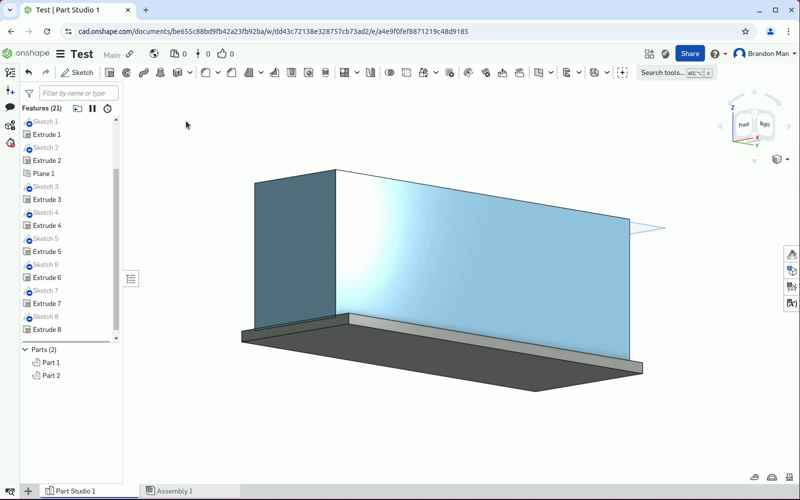
key(left, 3)
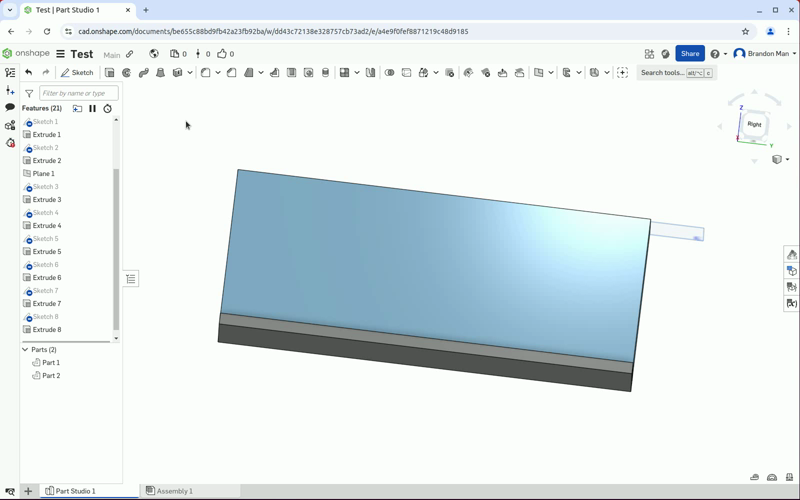
key(right, 3)
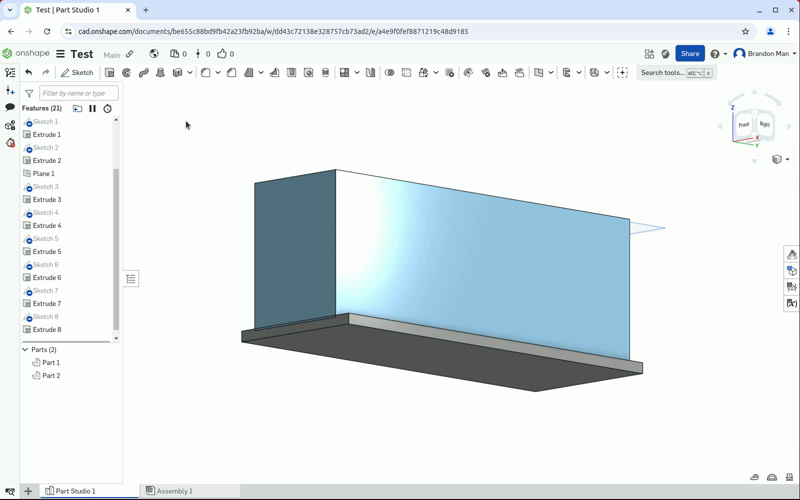
key(down, 3)
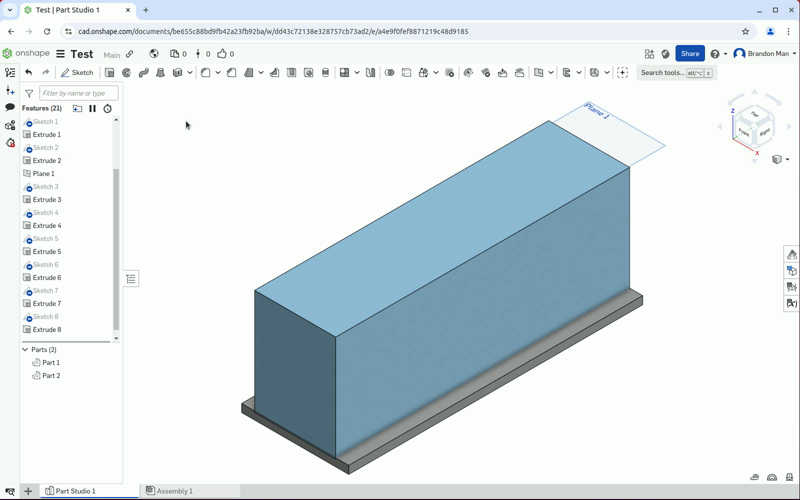
mouse_move(69, 124)
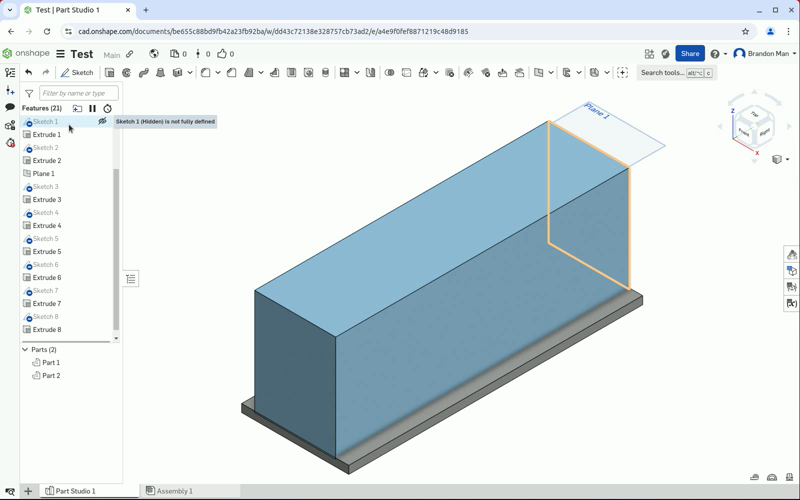
click(69, 124)